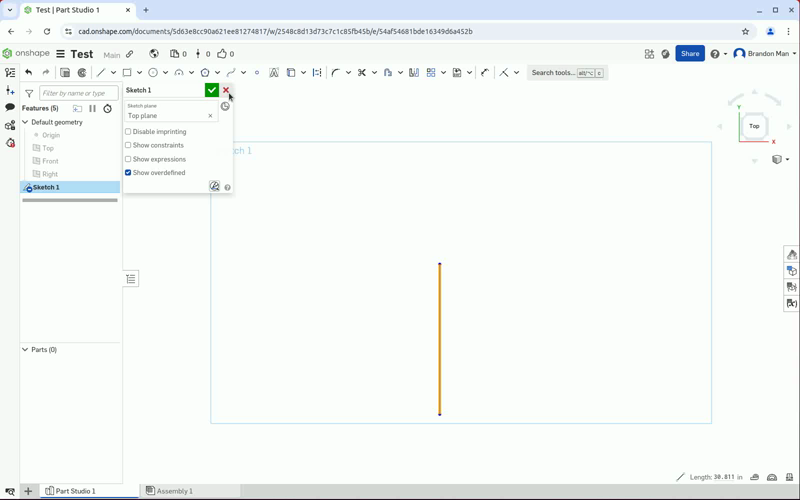
key(shift+h)
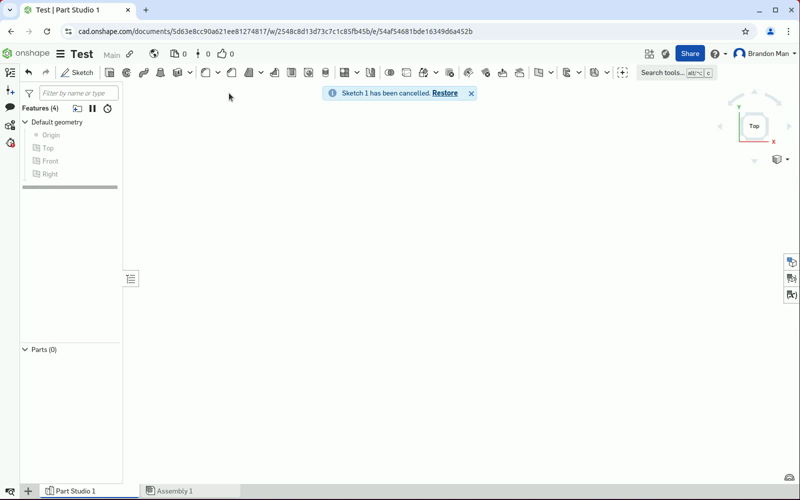
mouse_move(73, 352)
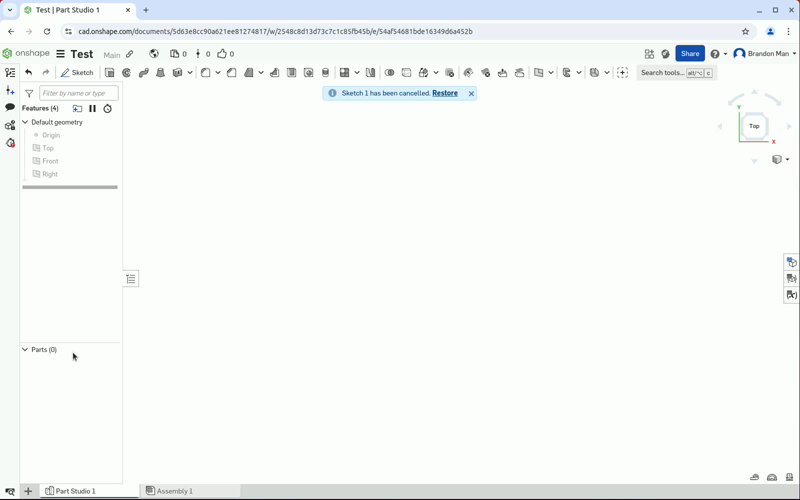
key(y)
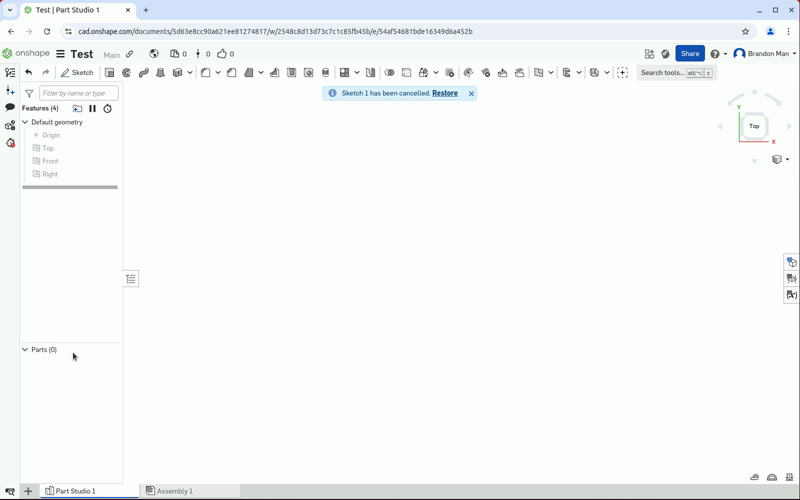
key(shift+p)
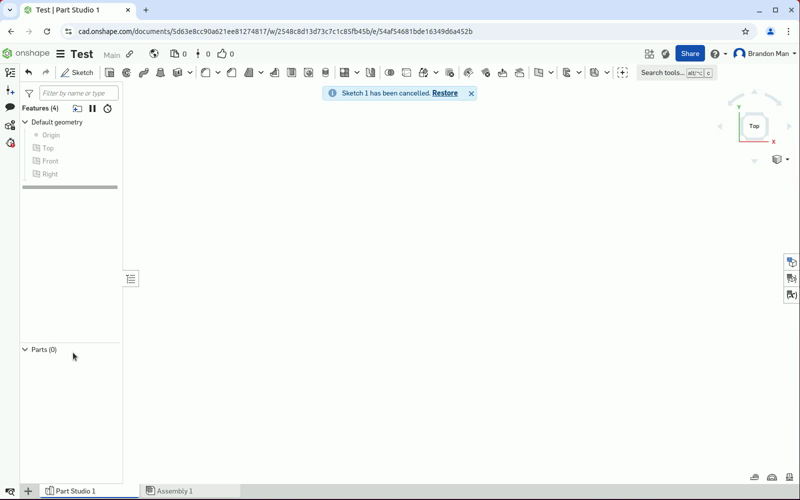
key(space)
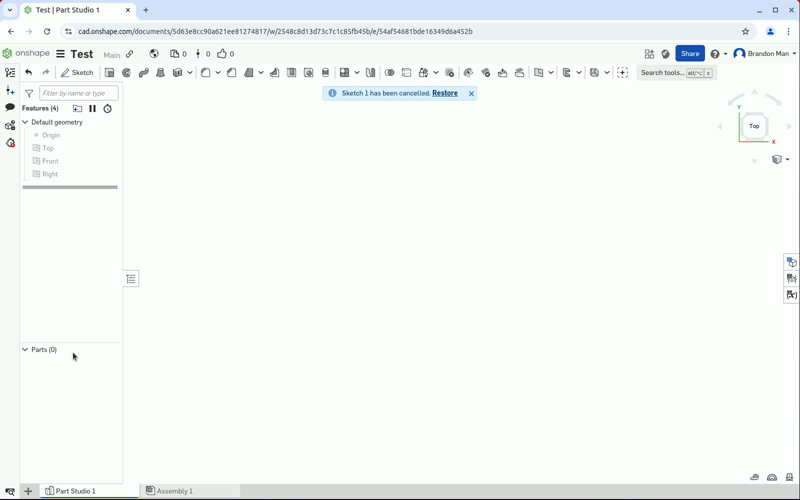
key_down(shift)
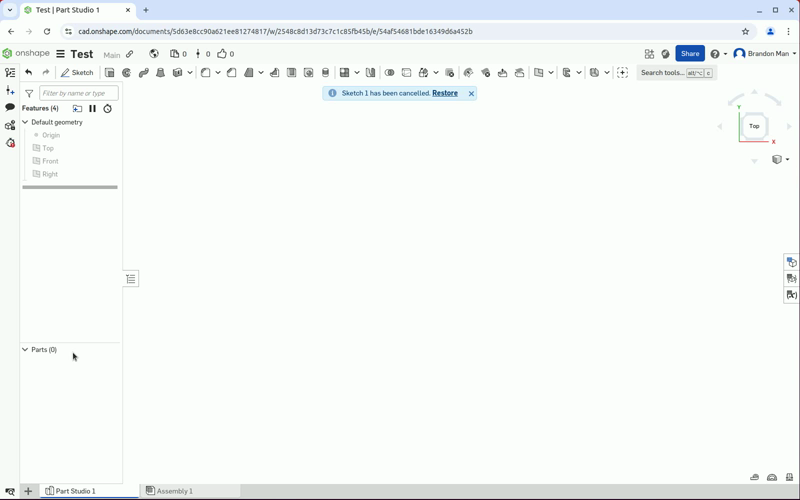
key(up)
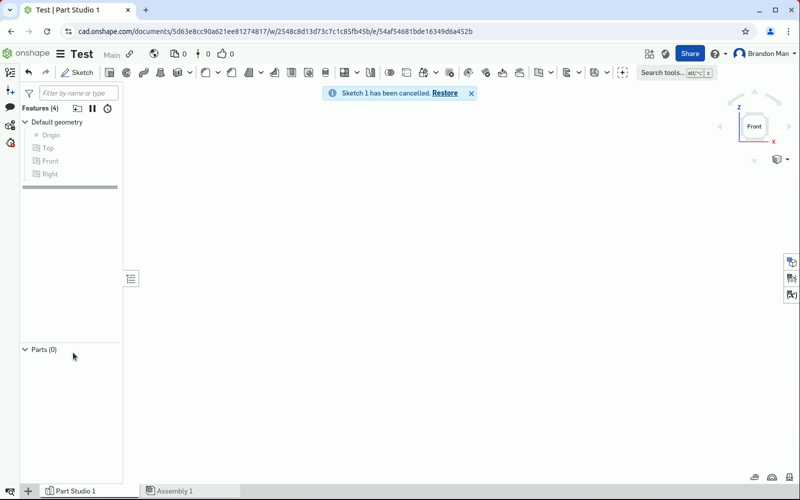
key_up(shift)
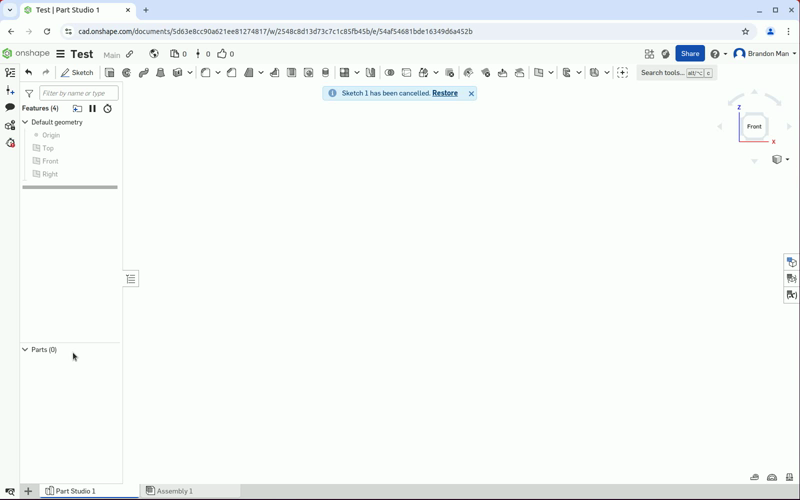
mouse_move(73, 352)
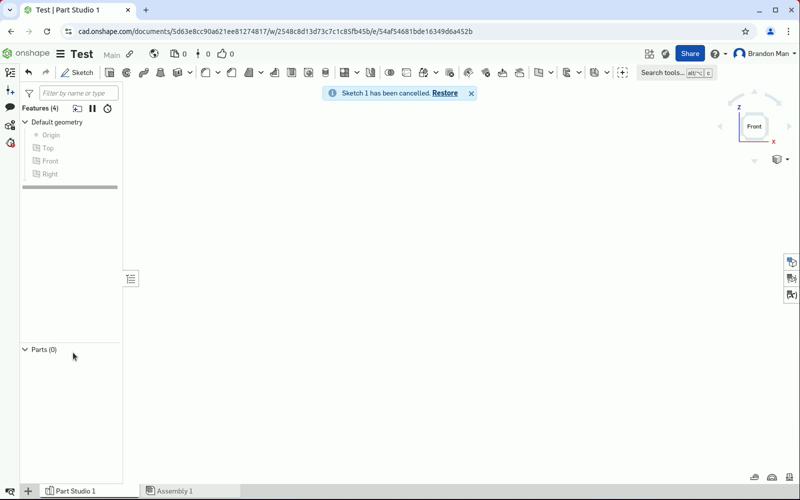
key(shift+y)
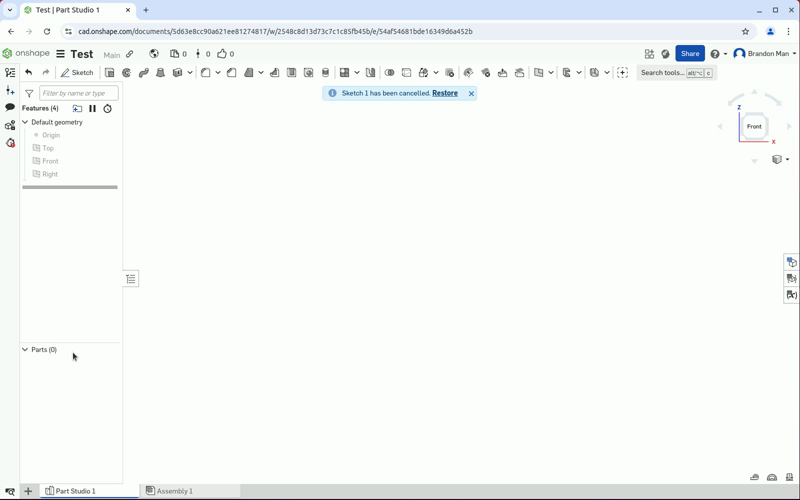
key(shift+s)
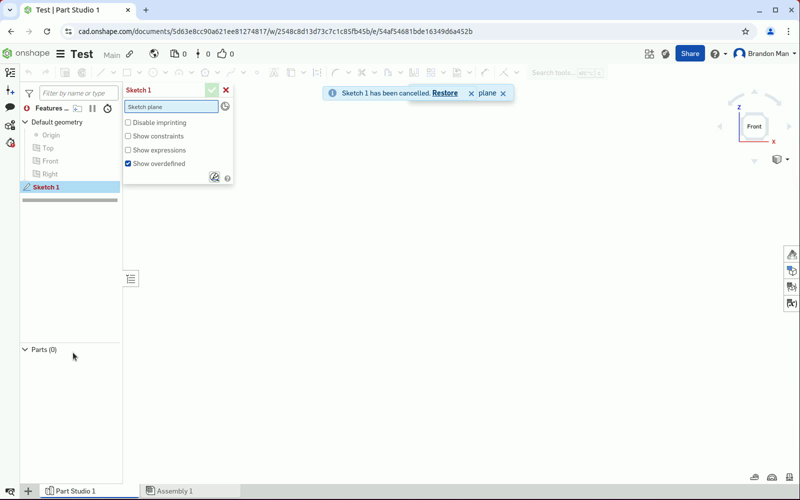
mouse_move(73, 163)
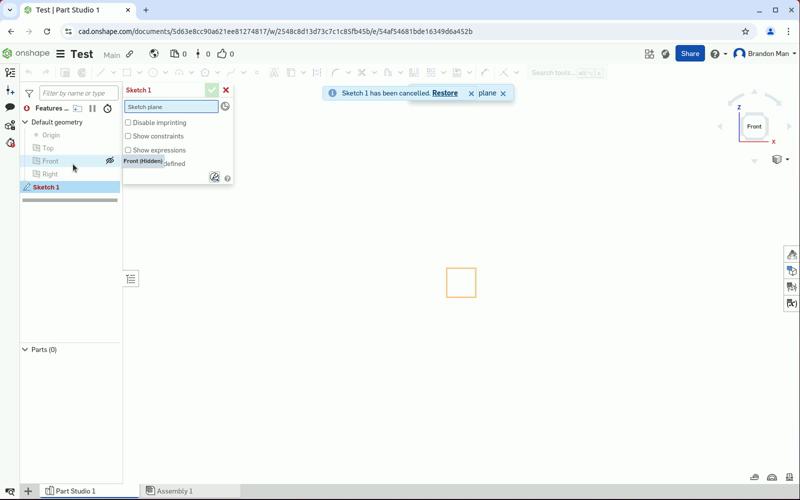
click(73, 163)
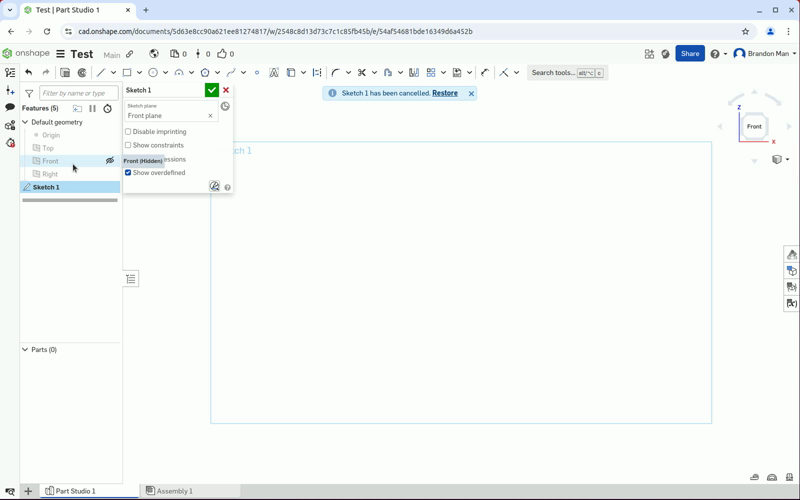
mouse_move(73, 352)
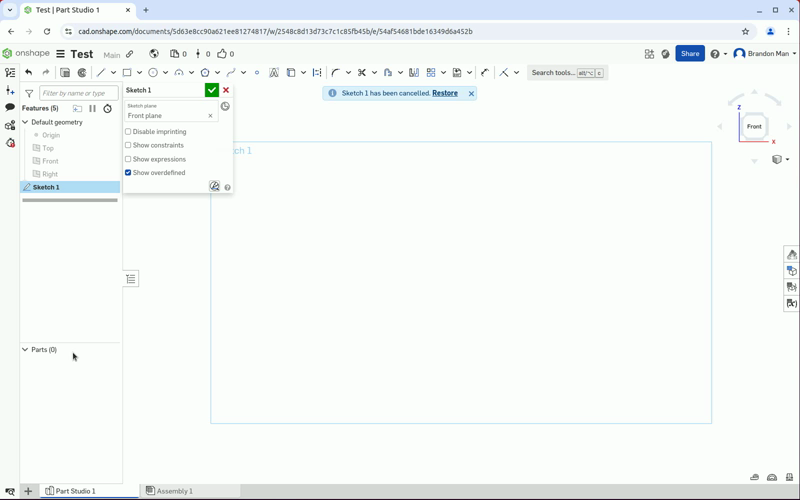
key(y)
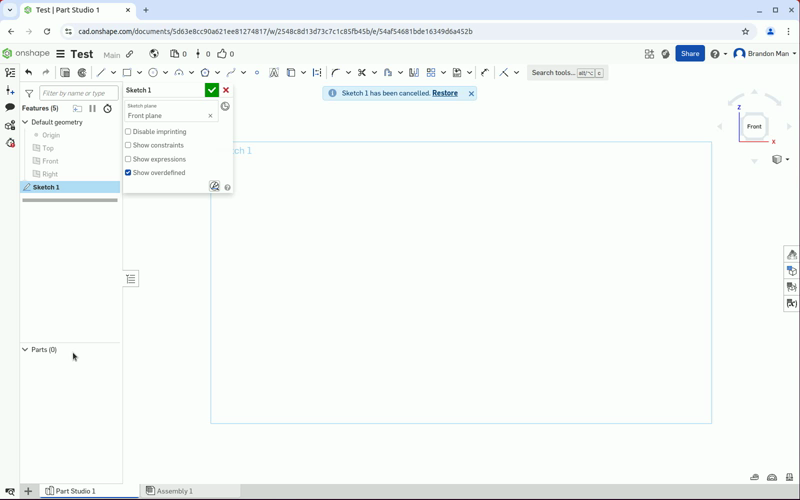
key(l)
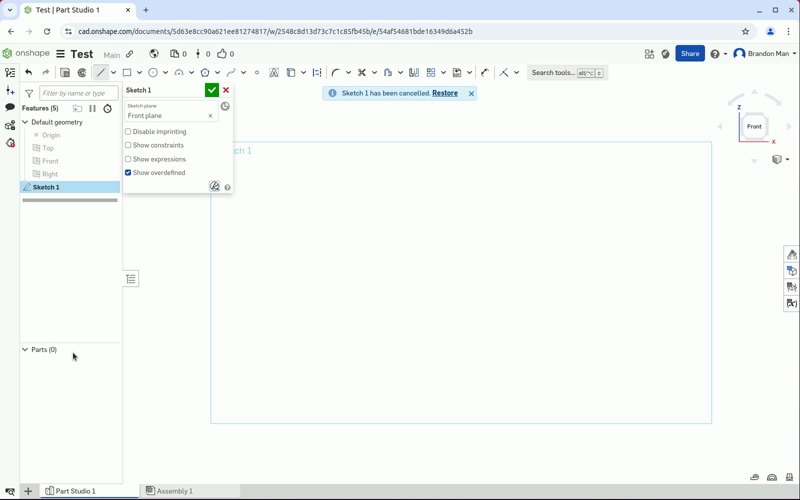
key_down(shift)
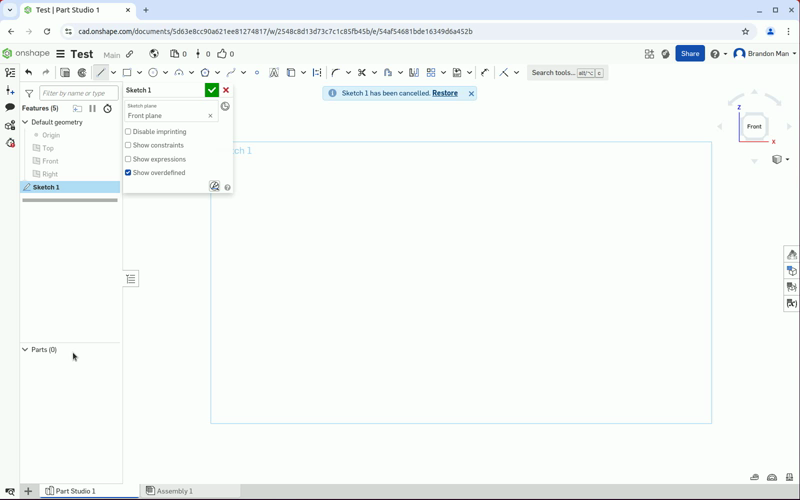
mouse_move(460, 238)
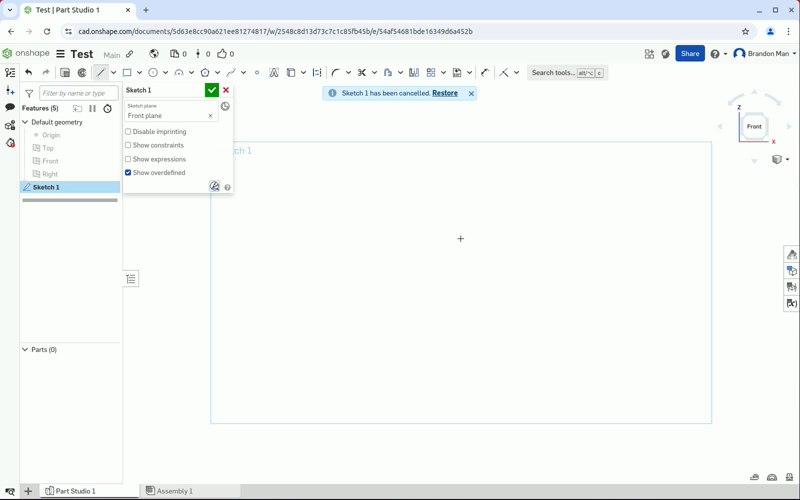
click(460, 238)
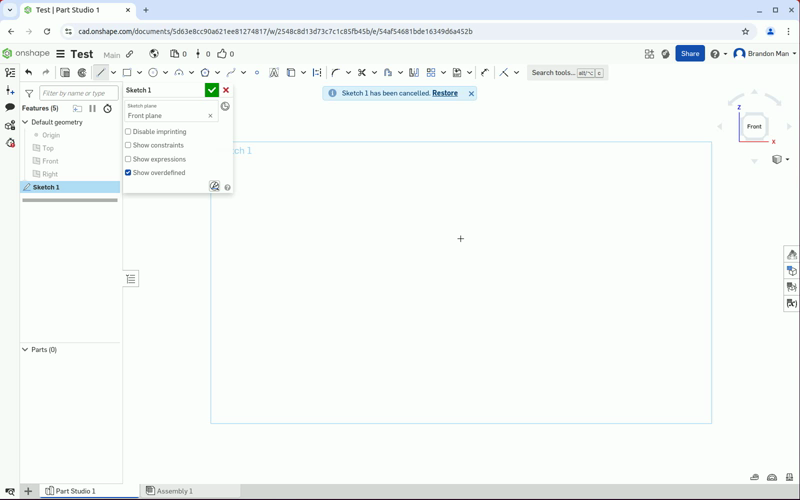
key_up(shift)
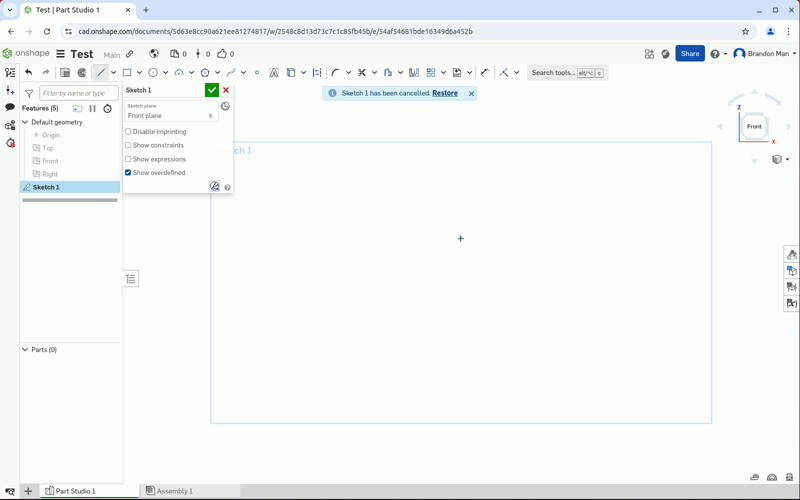
key_down(shift)
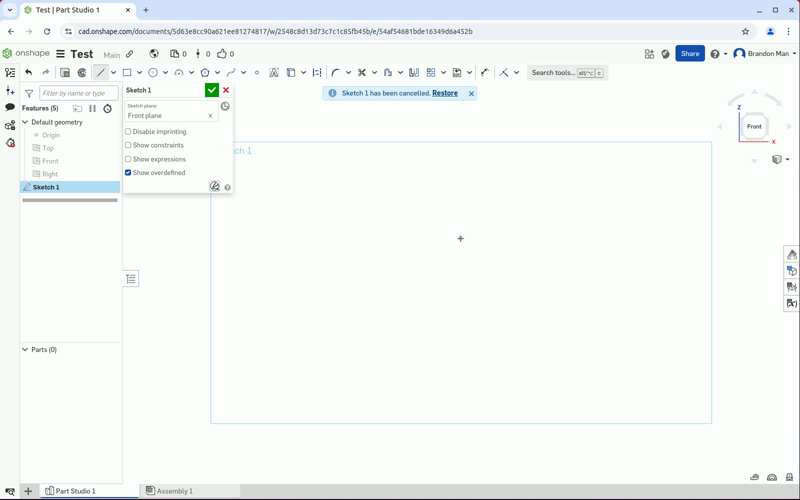
mouse_move(490, 238)
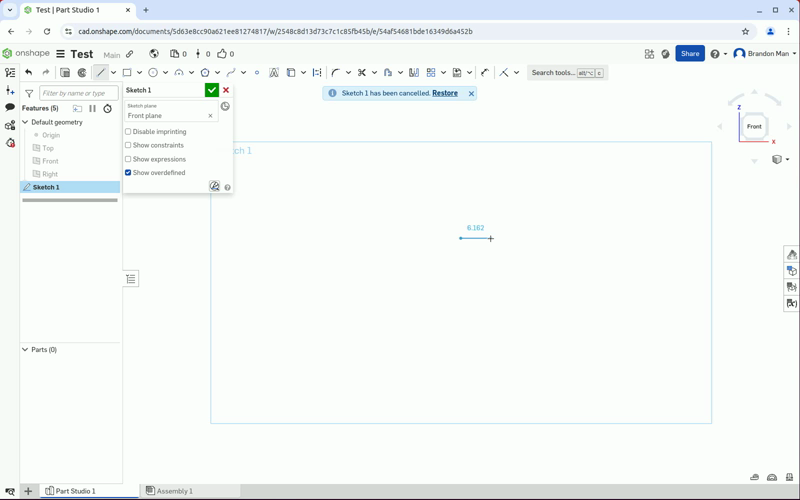
mouse_move(477, 241)
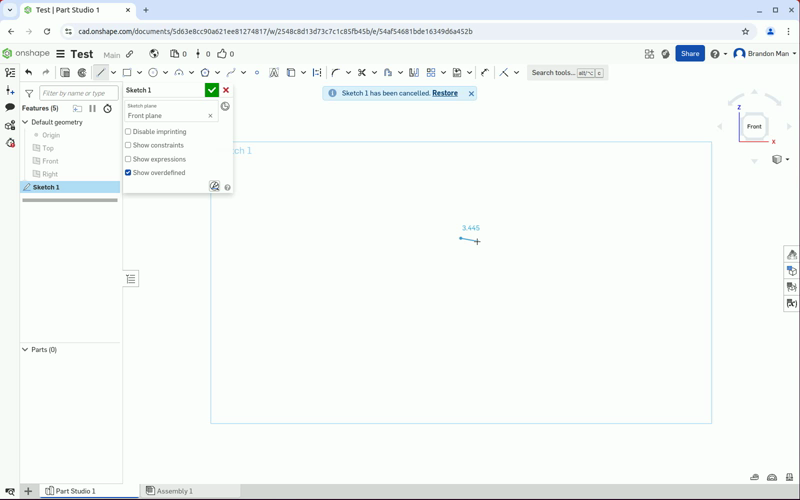
click(477, 241)
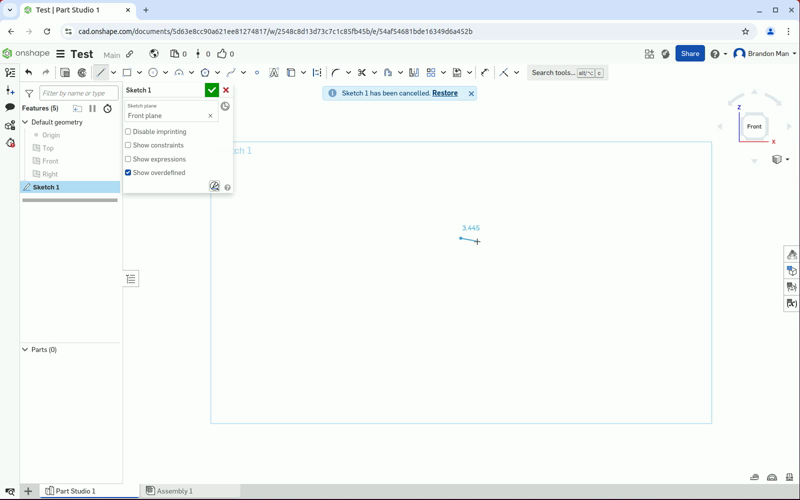
key_up(shift)
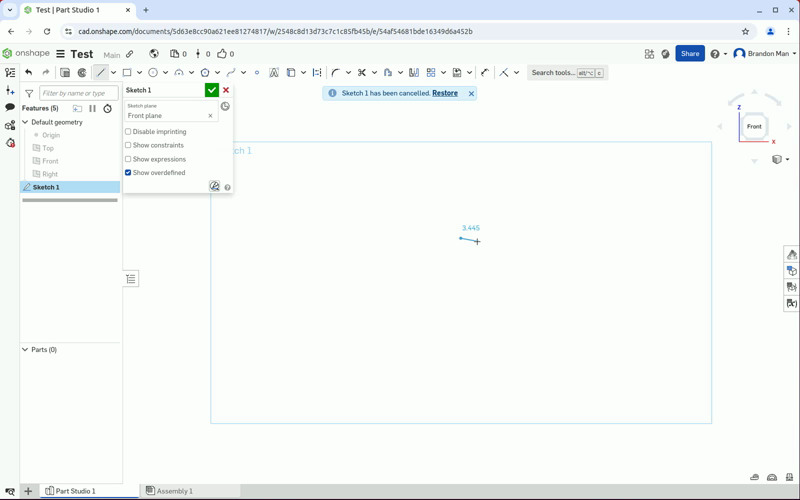
key(esc)
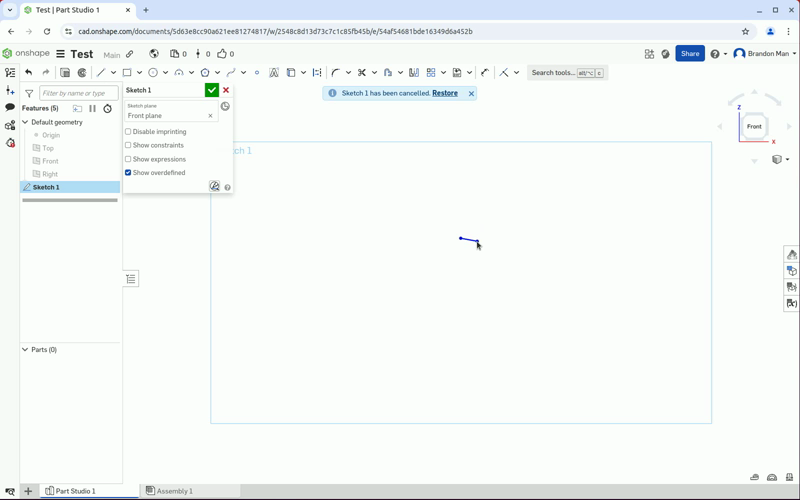
key(a)
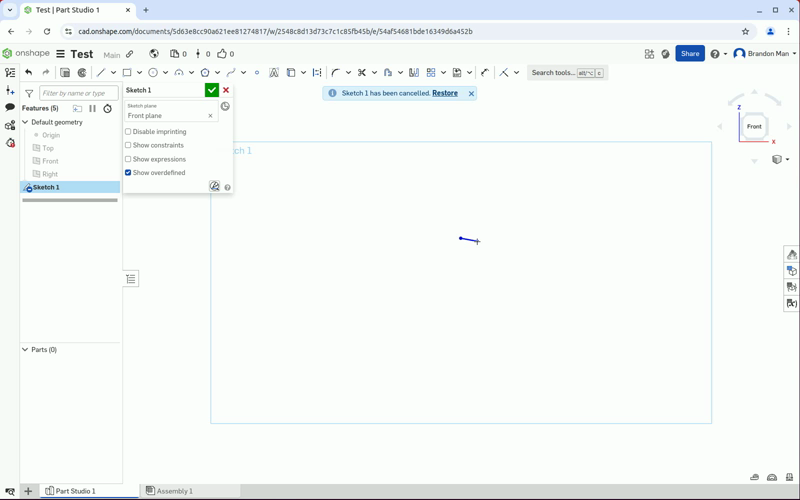
mouse_move(477, 241)
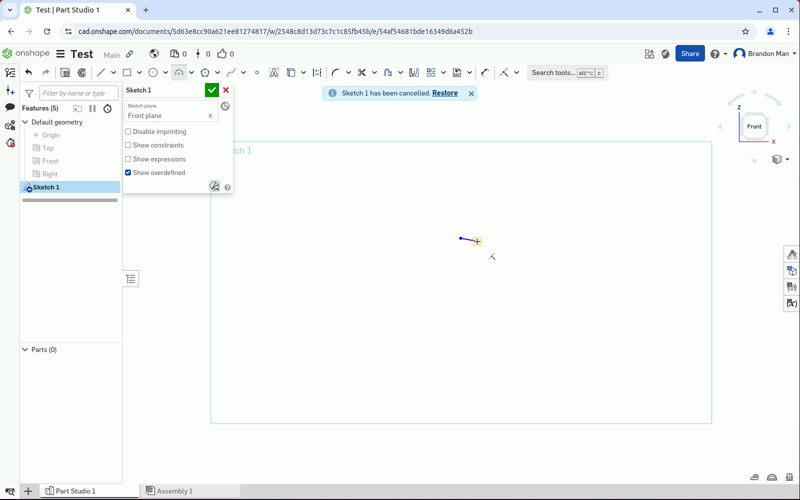
click(477, 241)
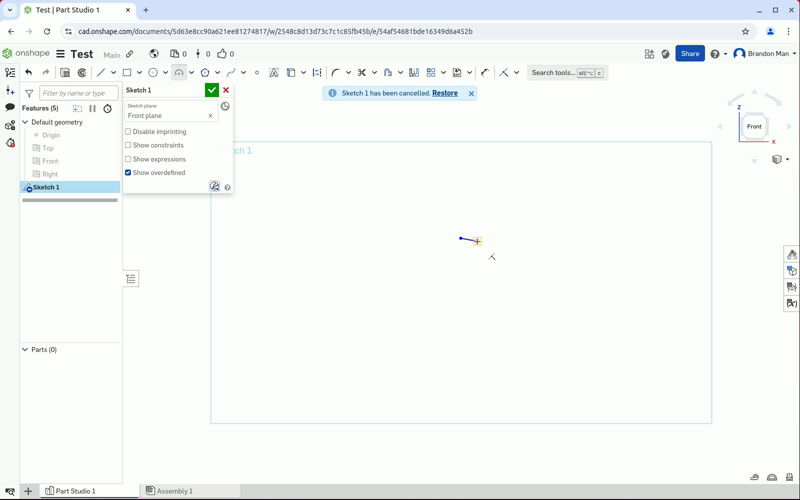
mouse_move(460, 238)
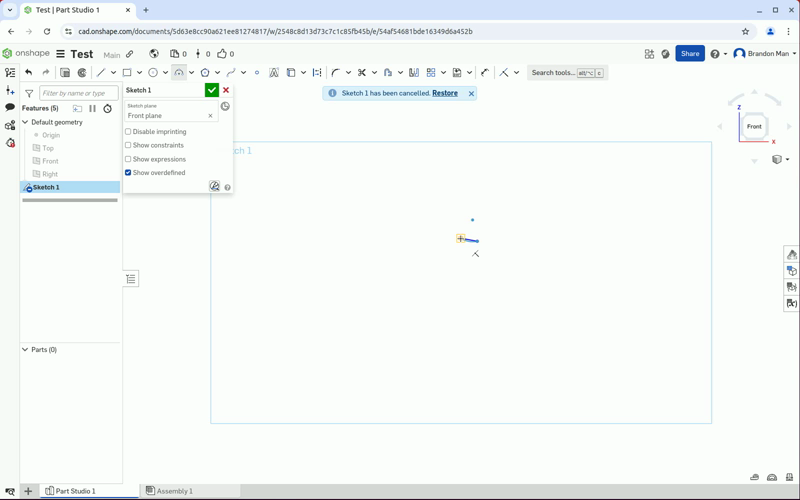
click(460, 238)
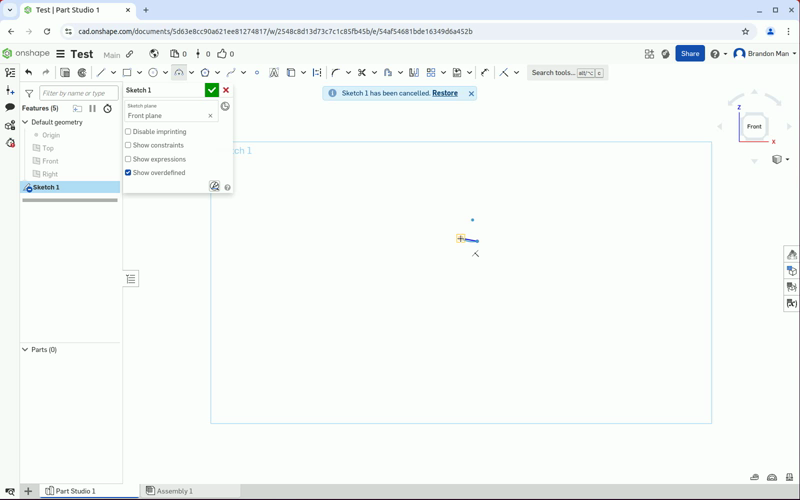
key_down(shift)
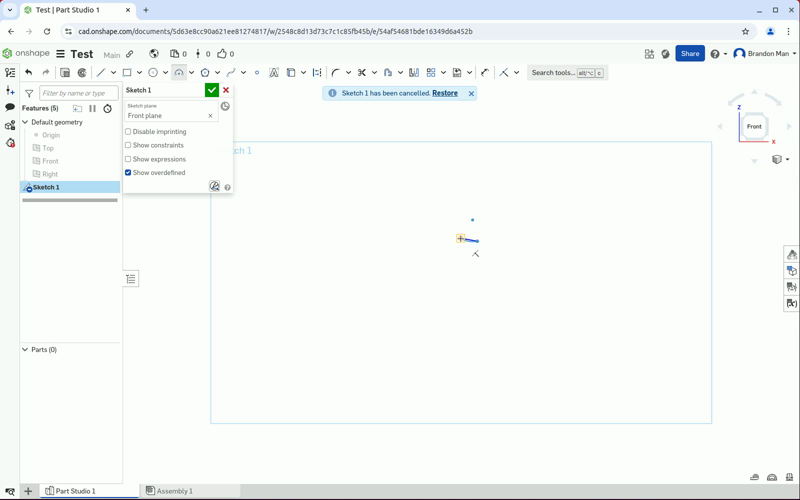
mouse_move(468, 239)
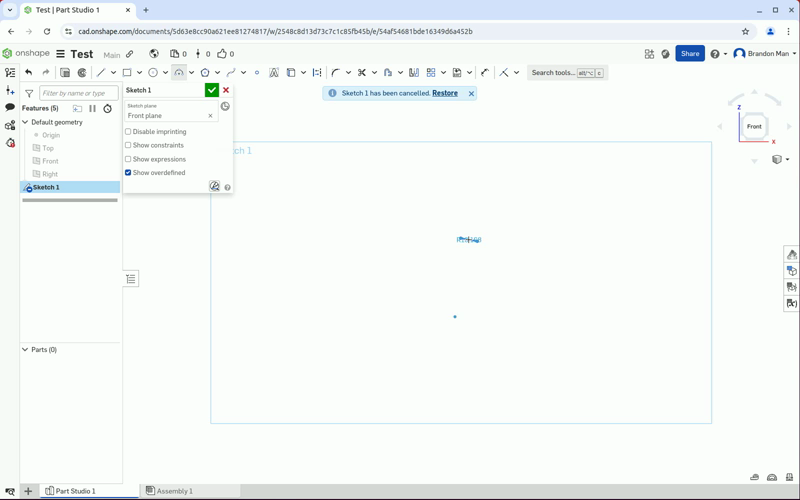
click(468, 239)
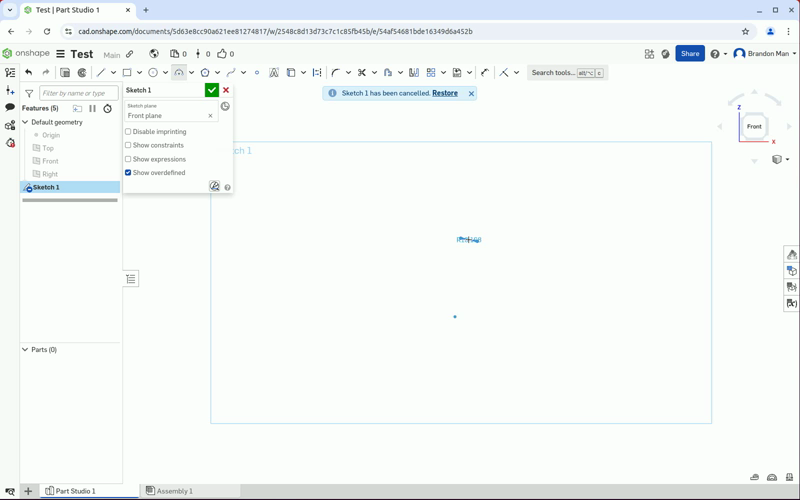
key_up(shift)
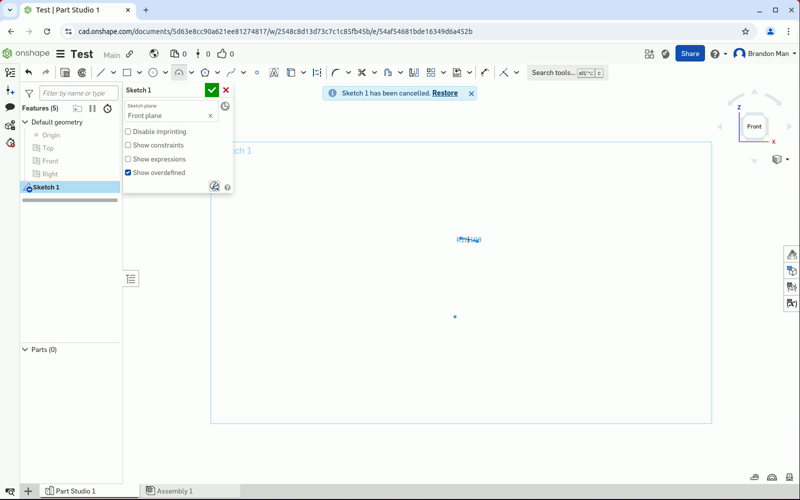
key(esc)
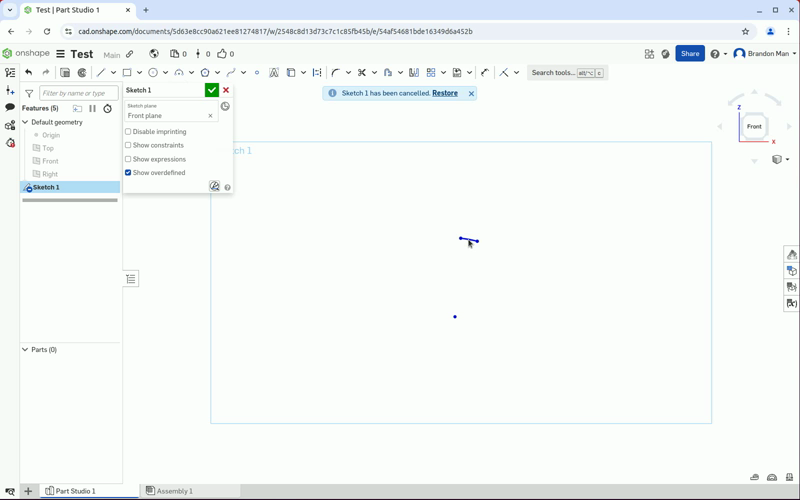
mouse_move(462, 238)
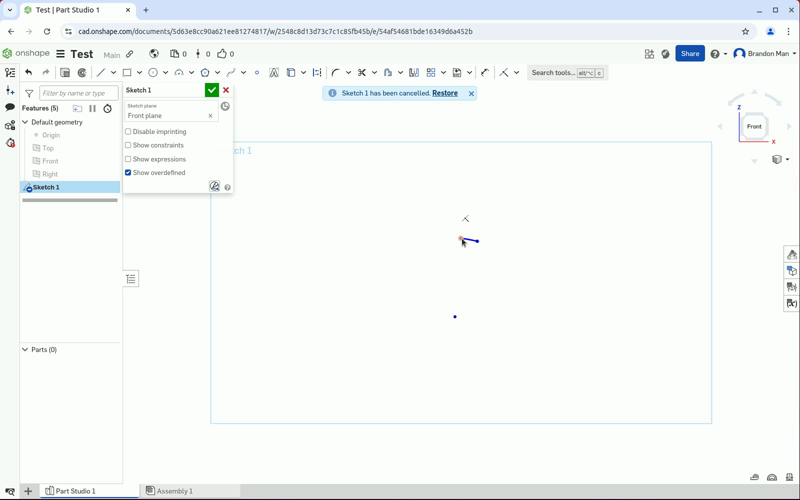
scroll(6)
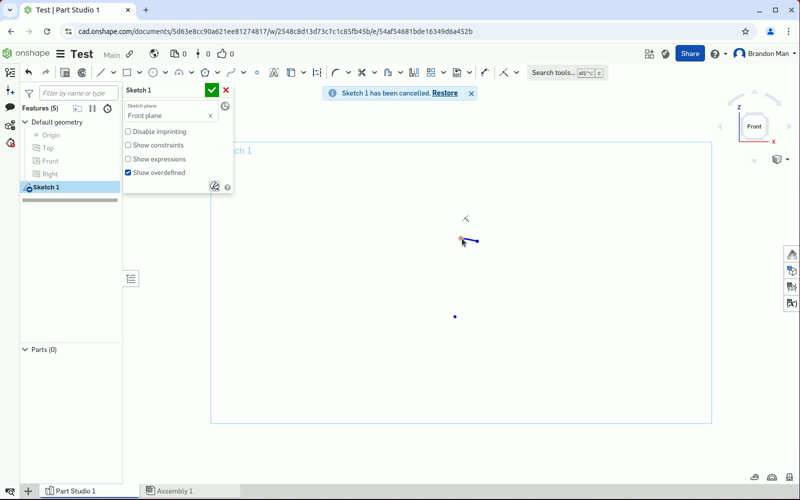
scroll(6)
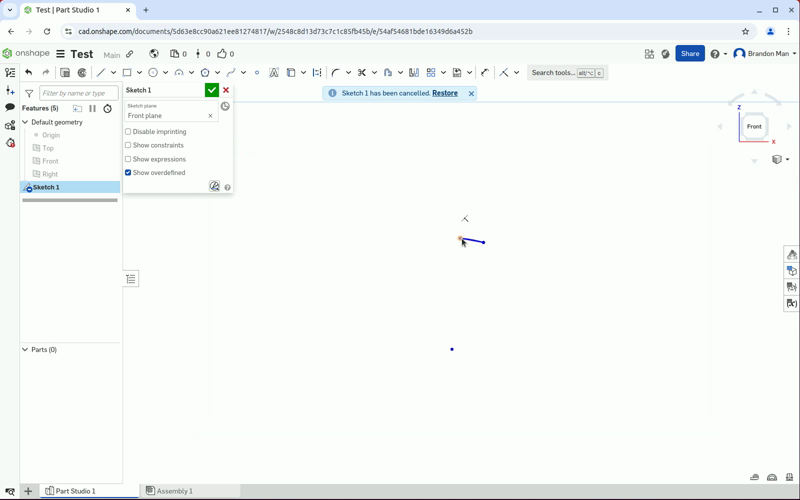
scroll(6)
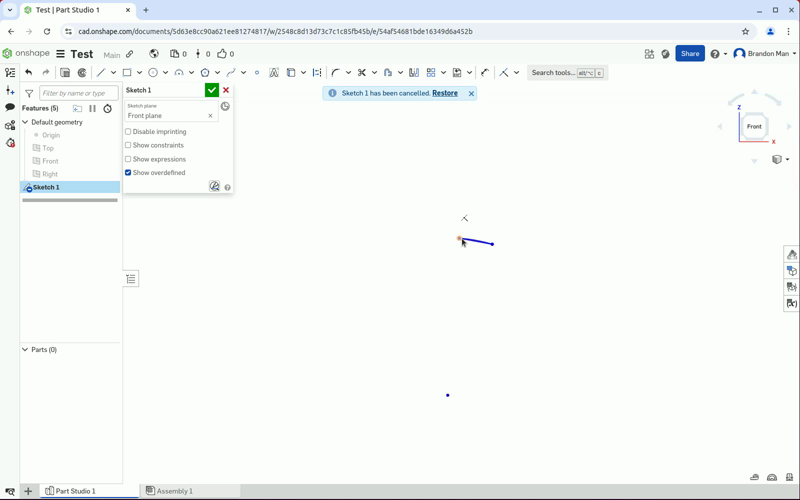
scroll(6)
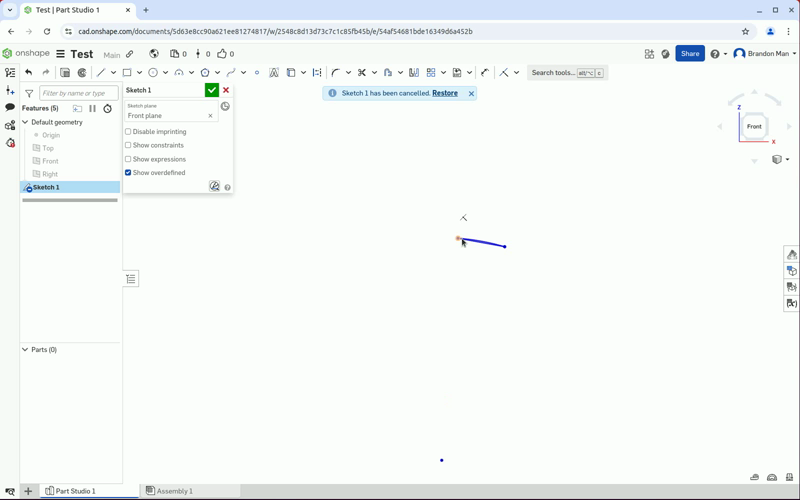
scroll(6)
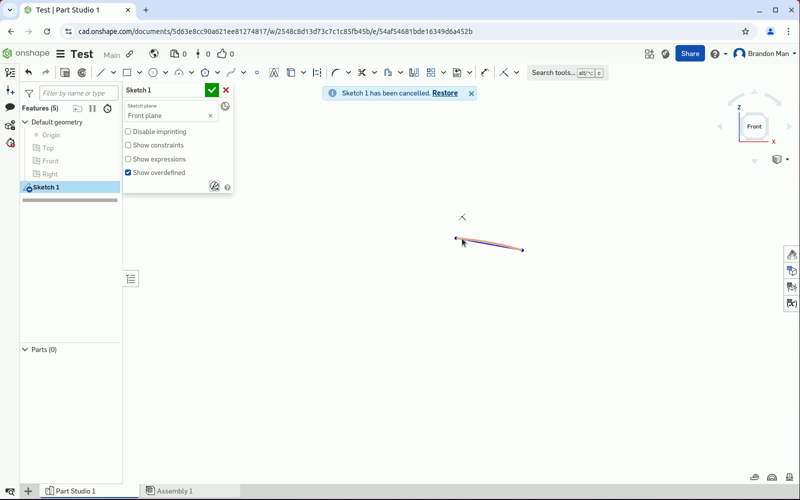
scroll(6)
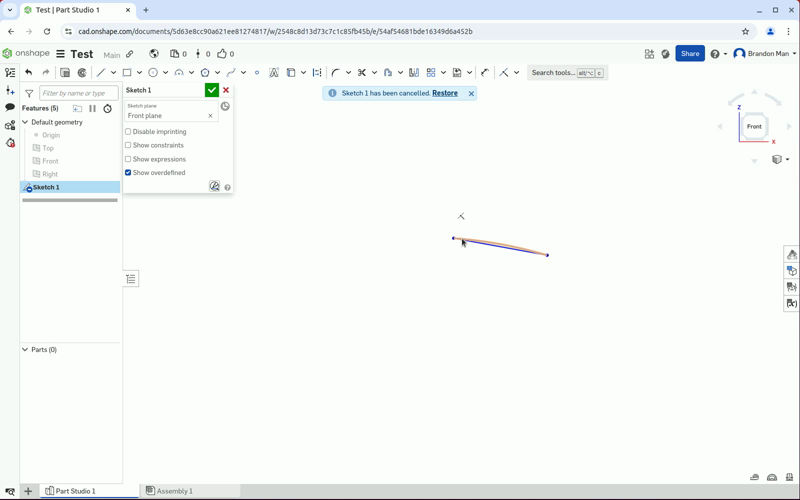
scroll(6)
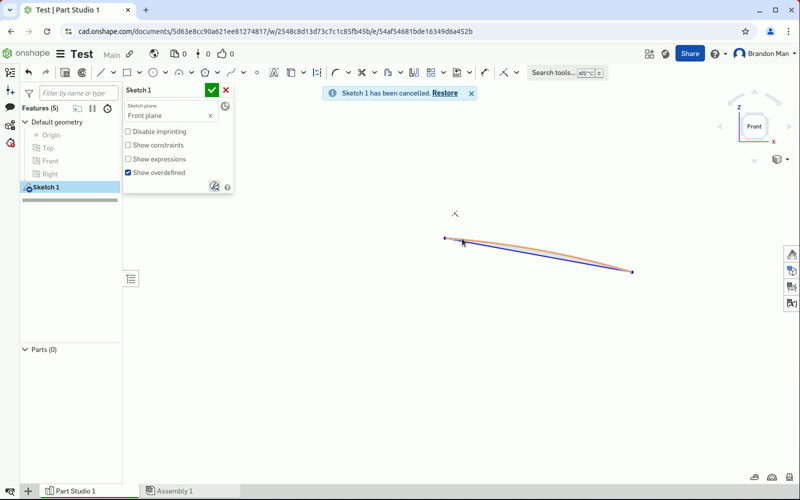
click(462, 238)
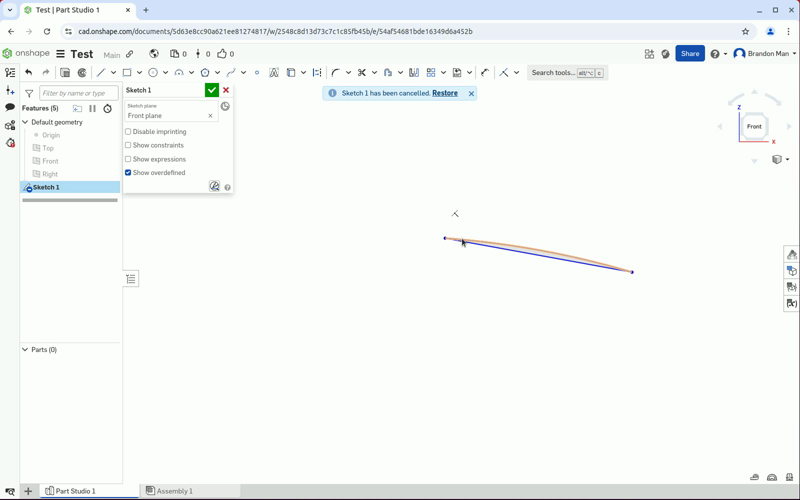
scroll(-6)
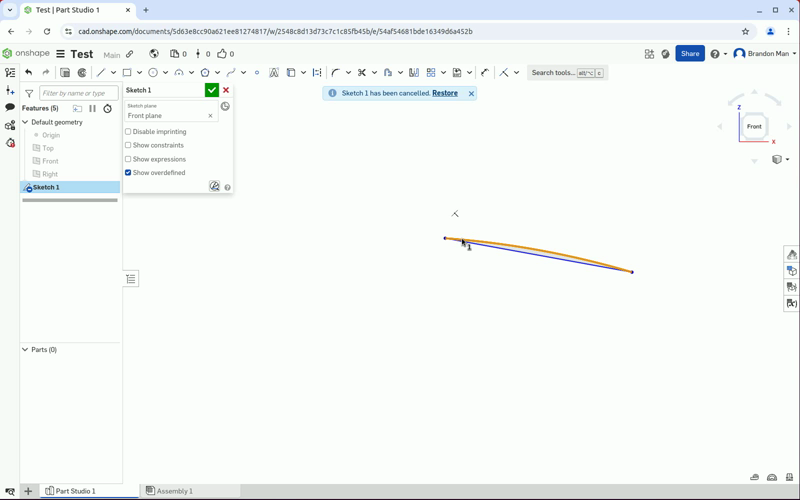
scroll(-6)
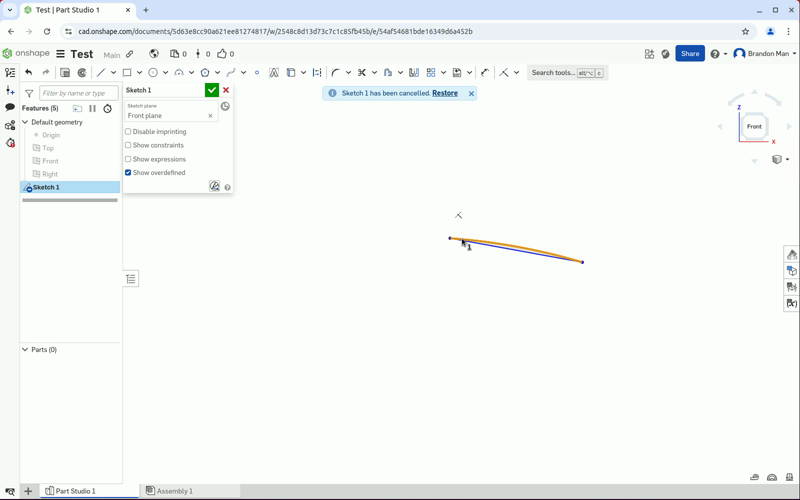
scroll(-6)
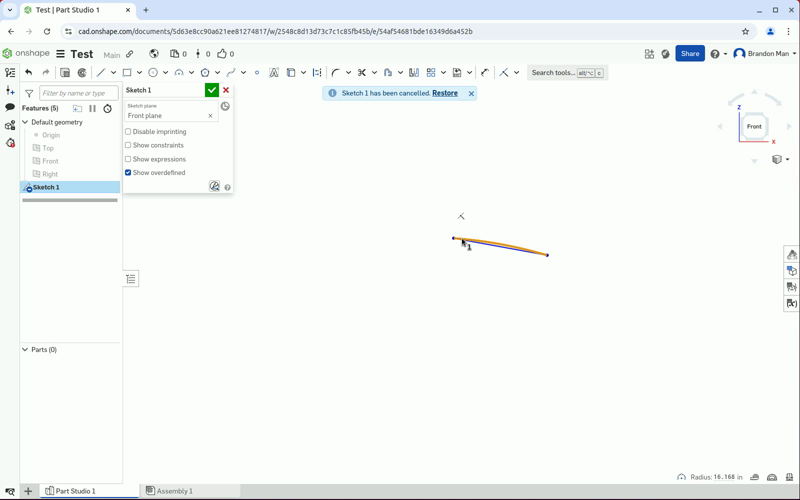
scroll(-6)
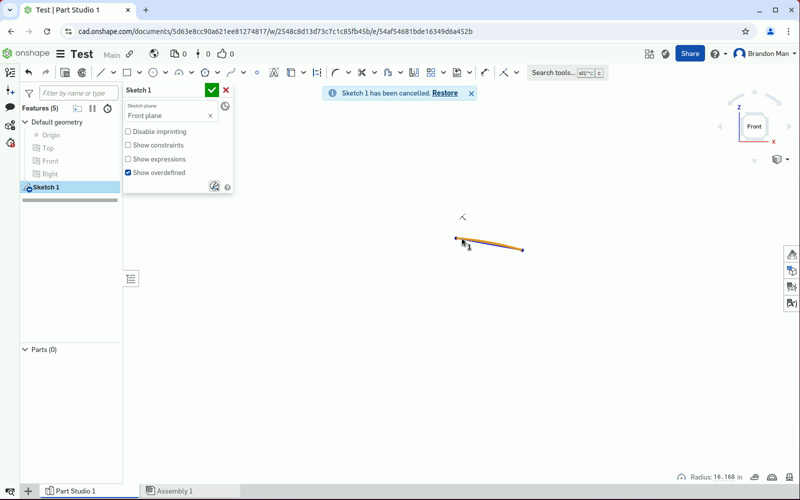
scroll(-6)
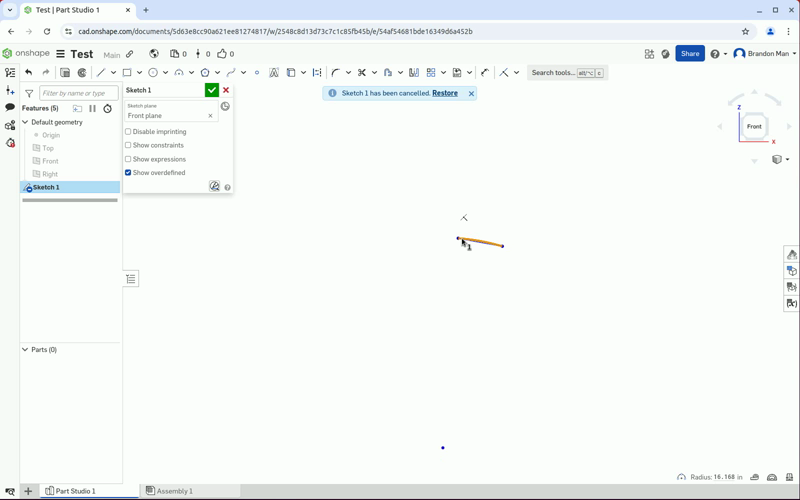
scroll(-6)
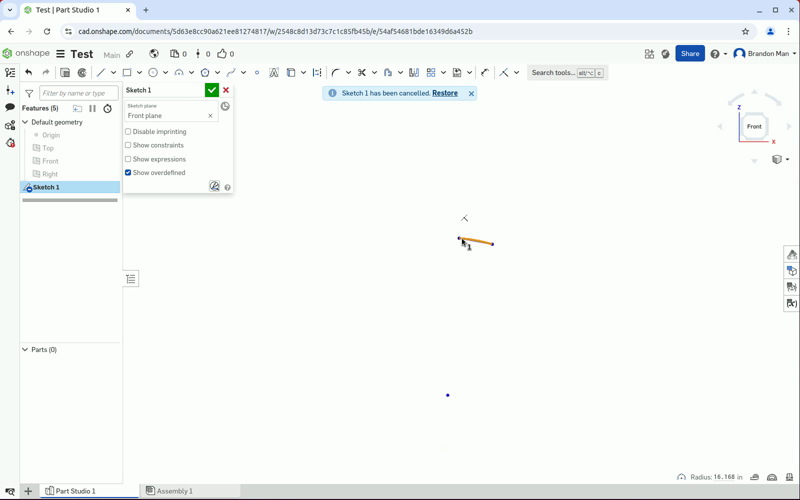
scroll(-6)
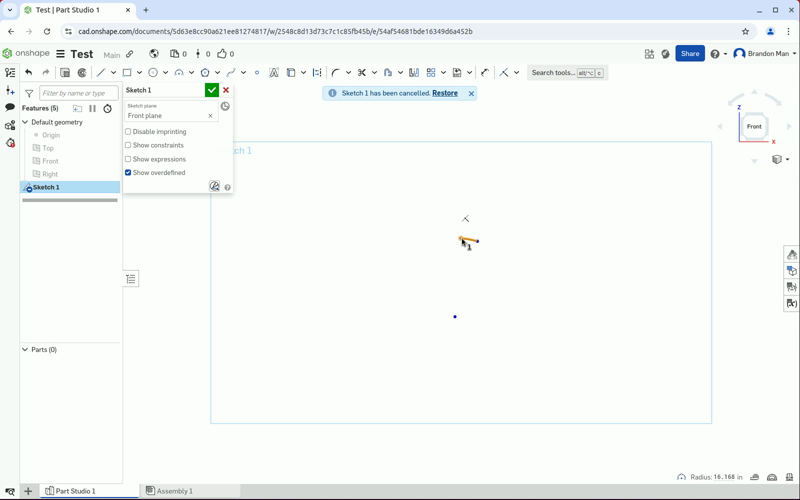
mouse_move(73, 352)
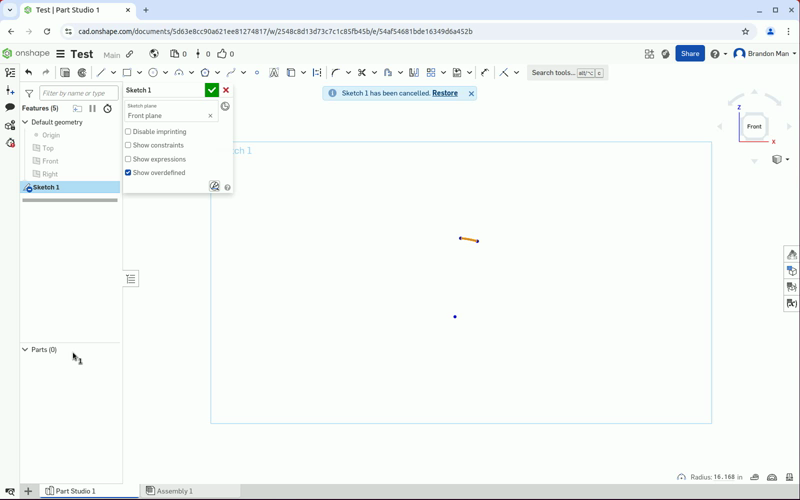
key(shift+y)
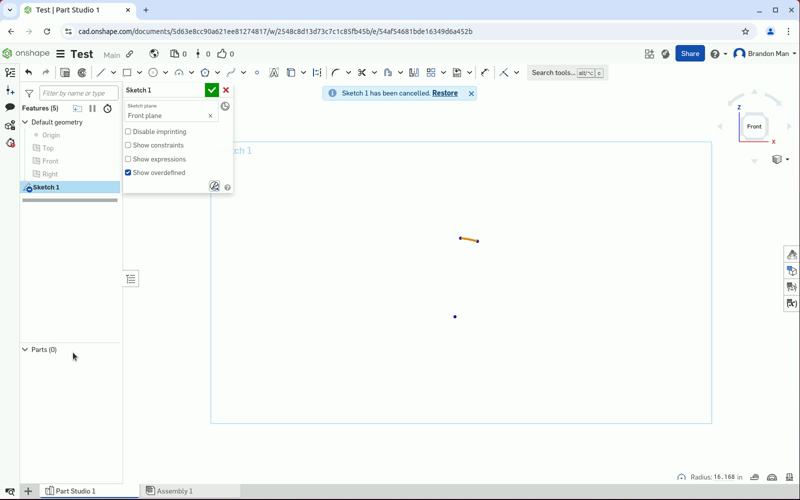
key(shift+e)
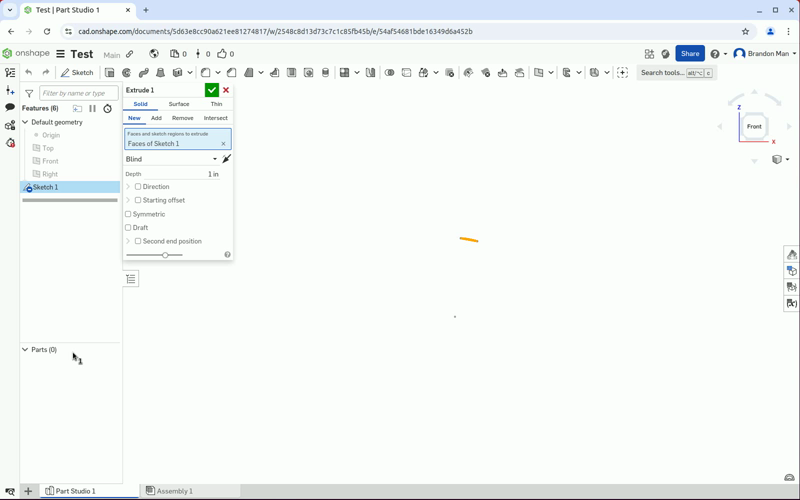
mouse_move(143, 106)
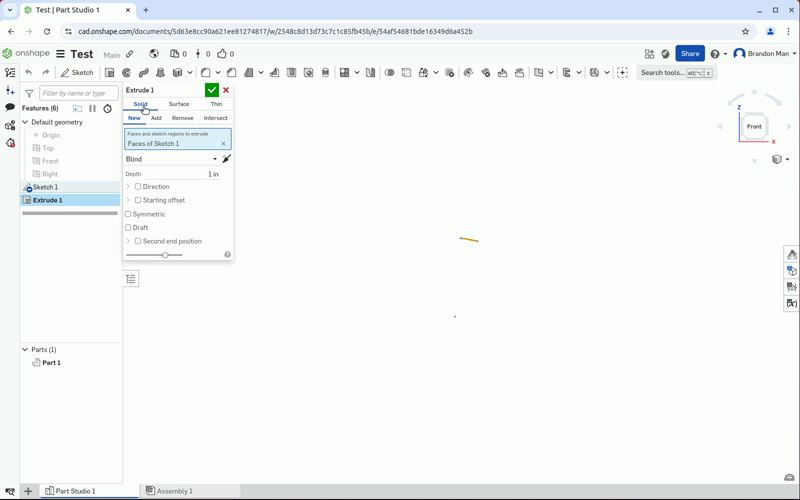
click(143, 106)
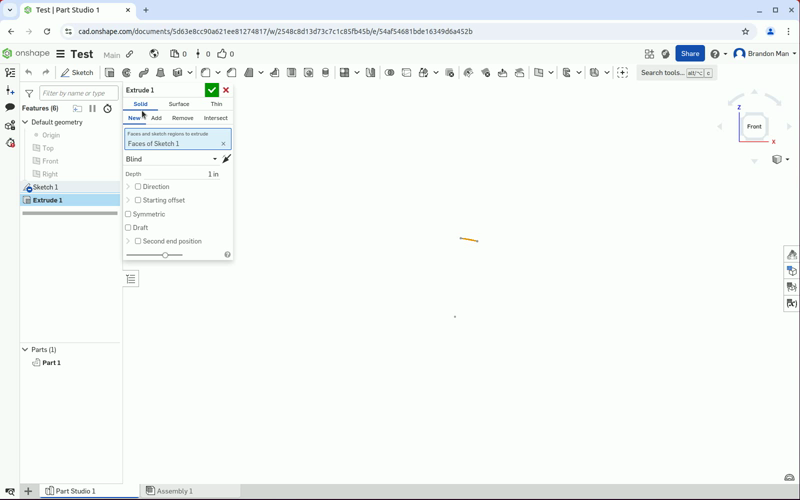
mouse_move(137, 120)
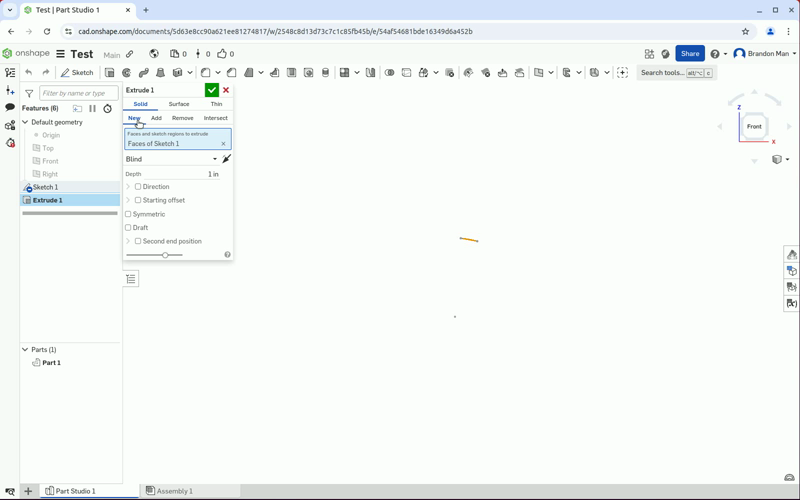
click(137, 120)
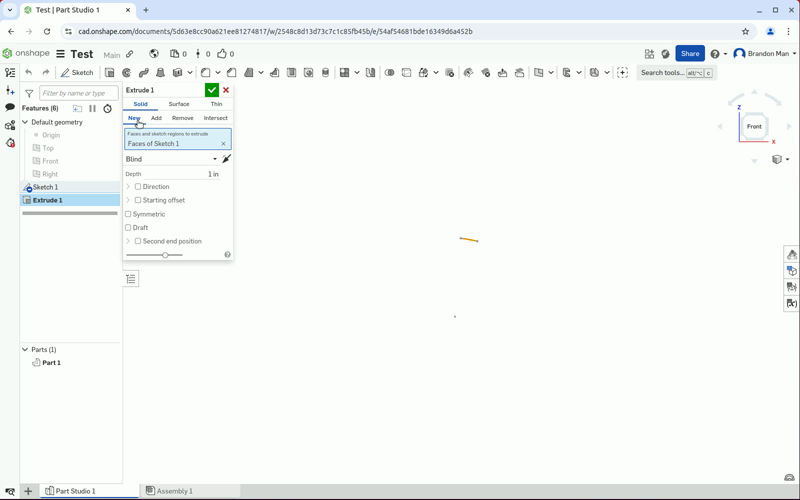
key(tab, 4)
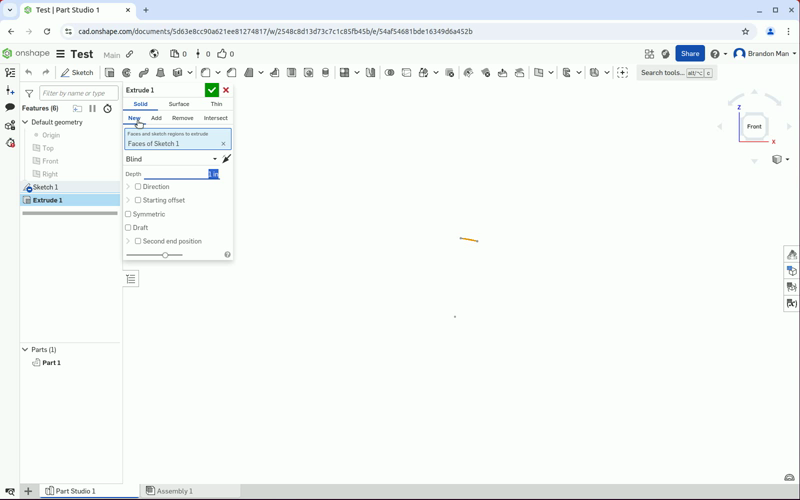
text(7.943)
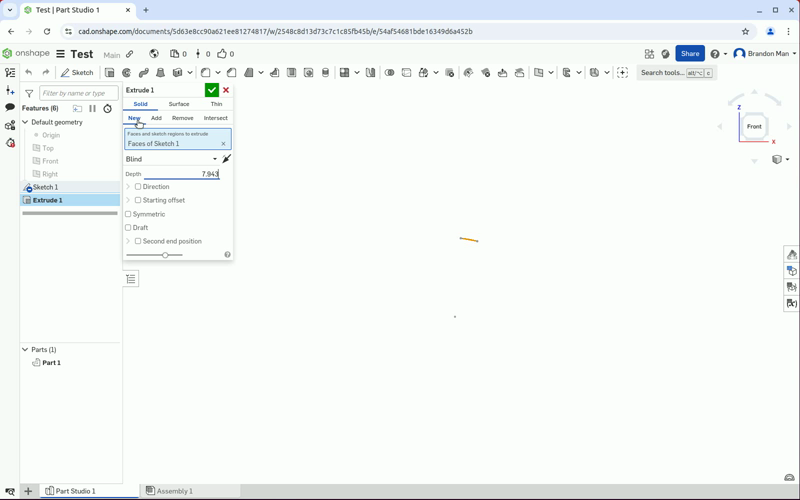
key(enter)
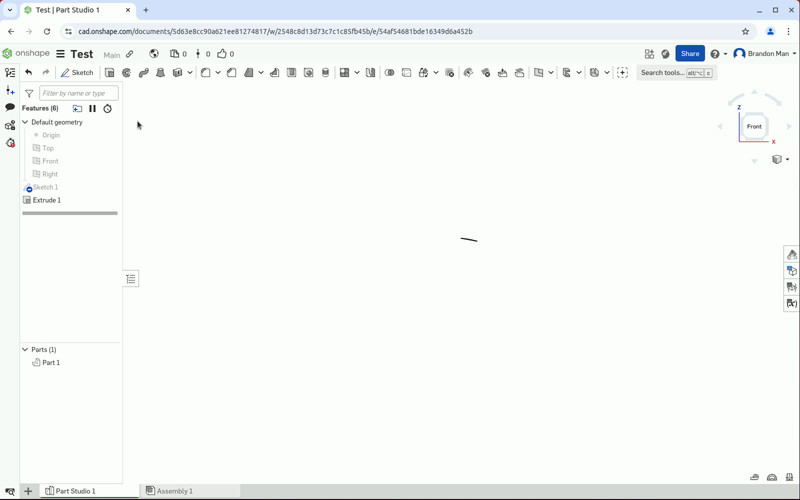
key(shift+h)
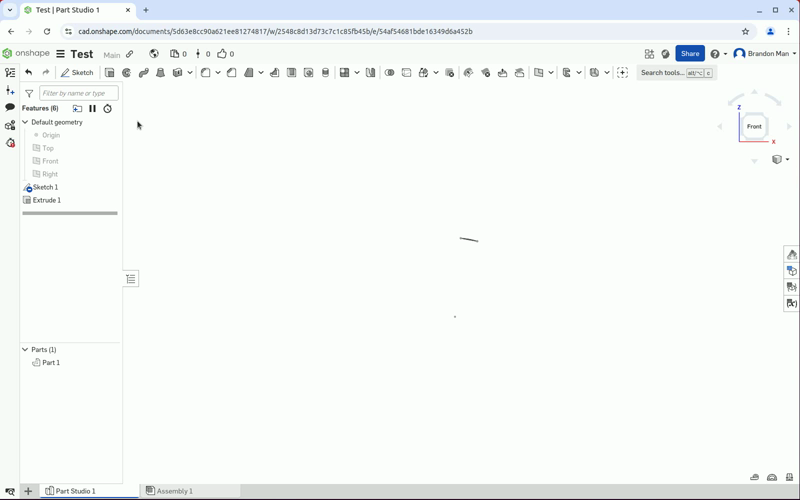
key(shift+h)
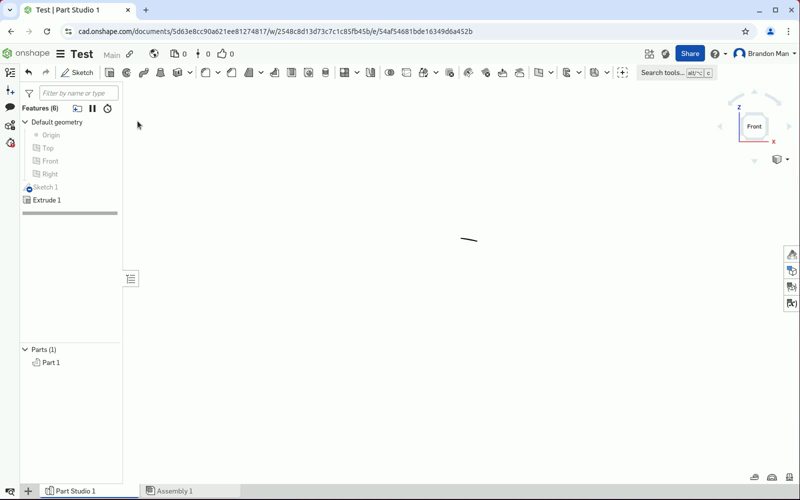
mouse_move(73, 189)
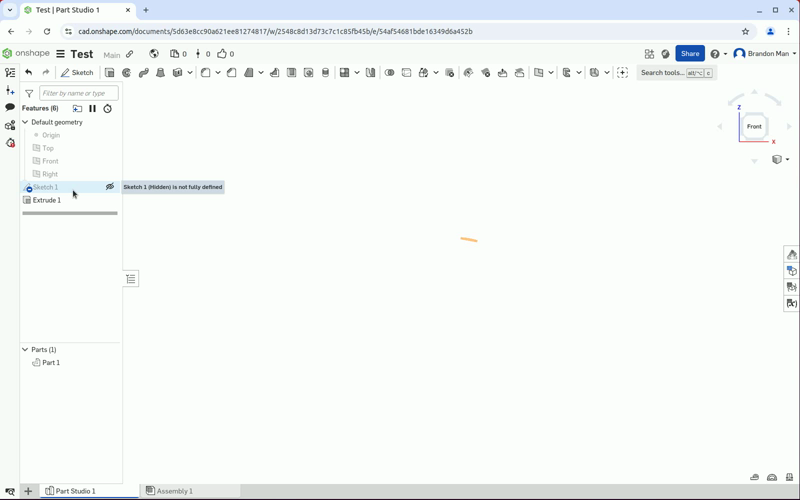
click(73, 189)
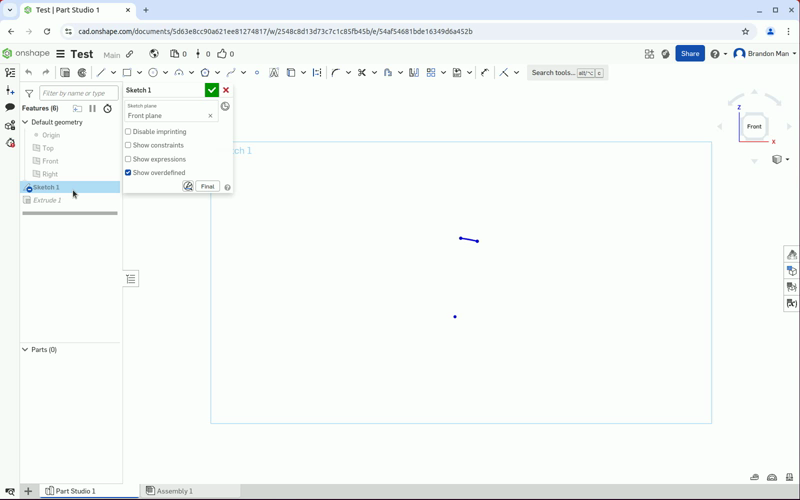
mouse_move(229, 92)
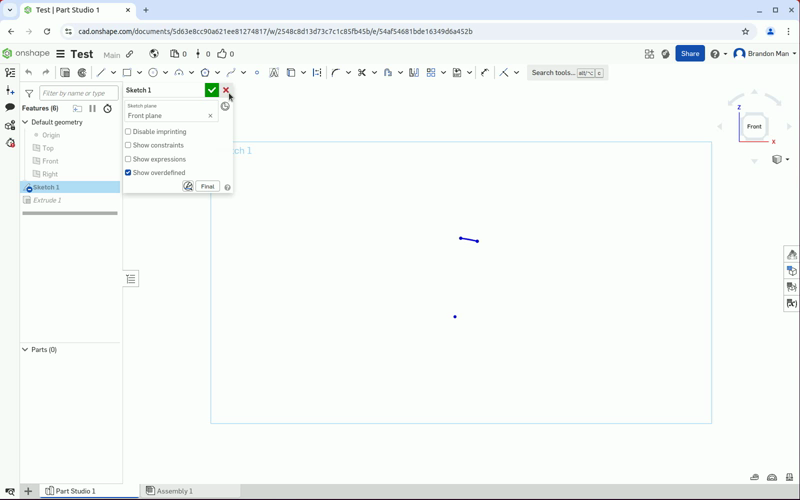
click(229, 92)
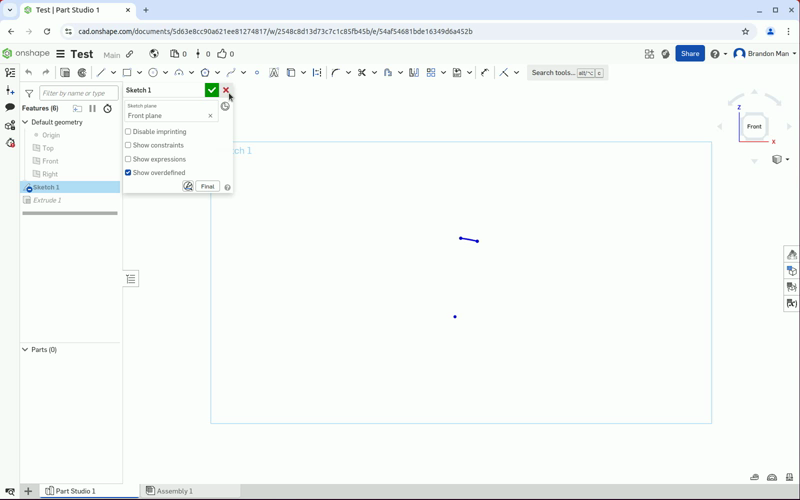
key(shift+s)
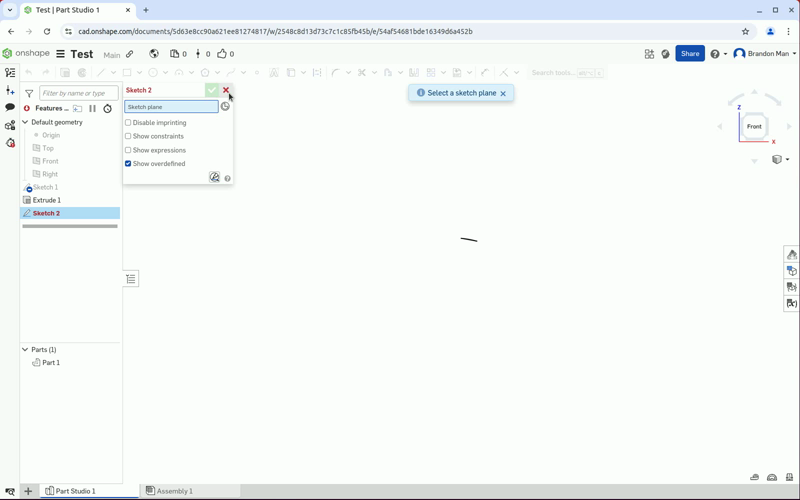
mouse_move(73, 163)
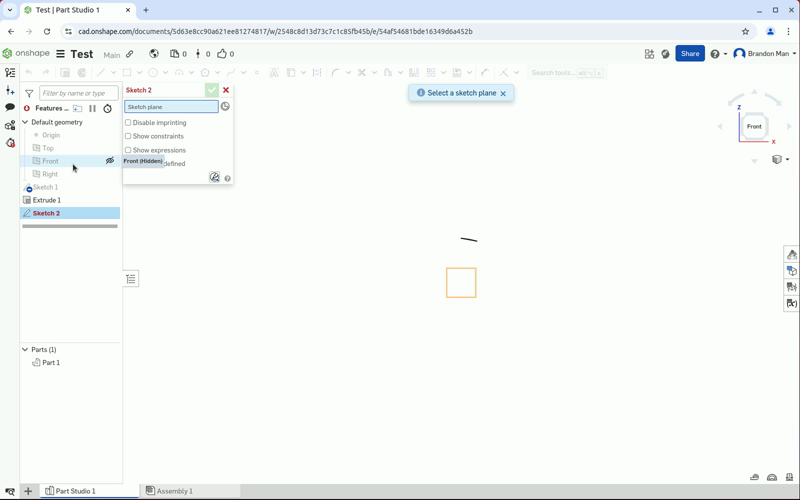
click(73, 163)
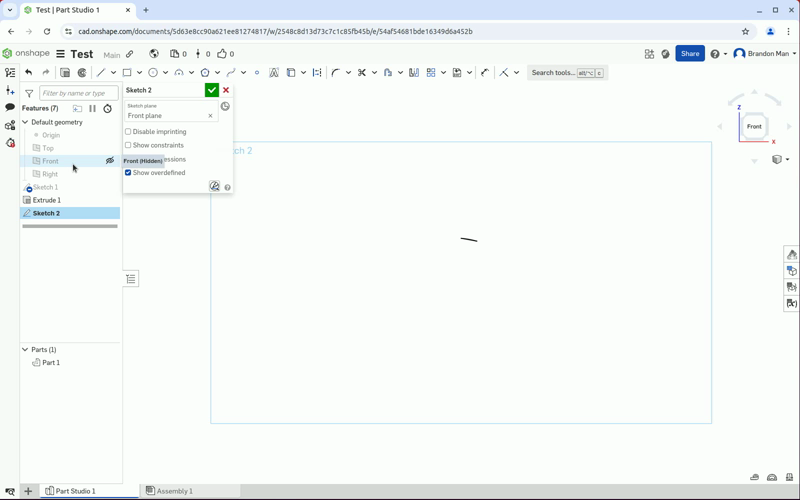
mouse_move(73, 352)
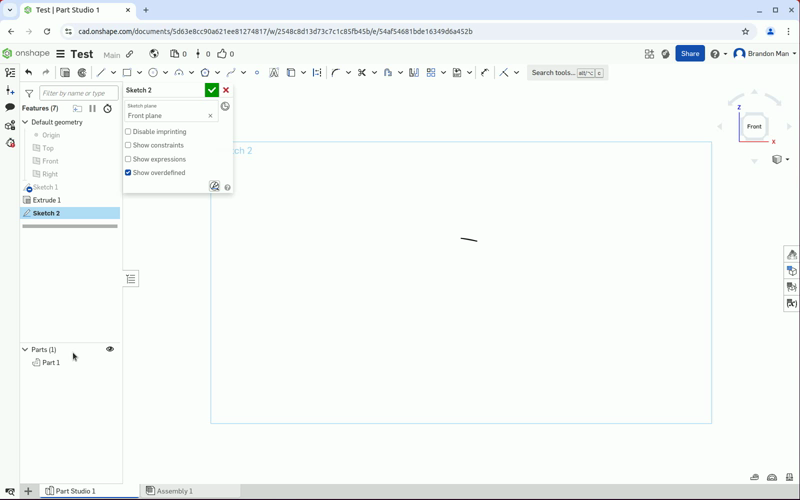
key(y)
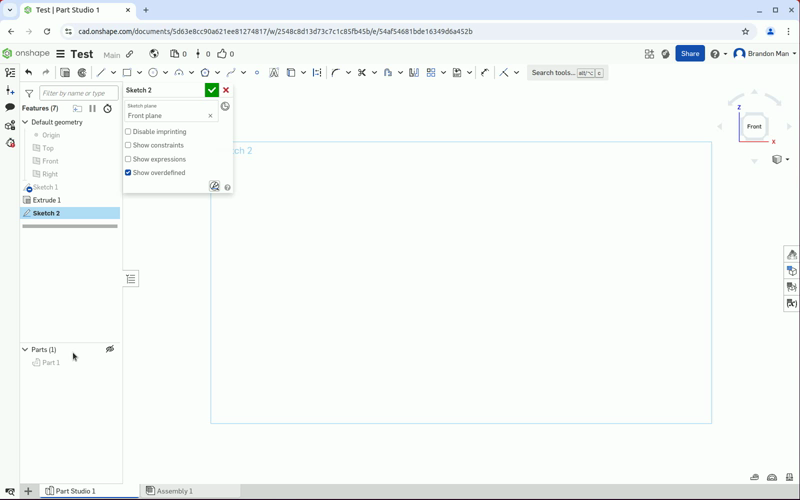
key(l)
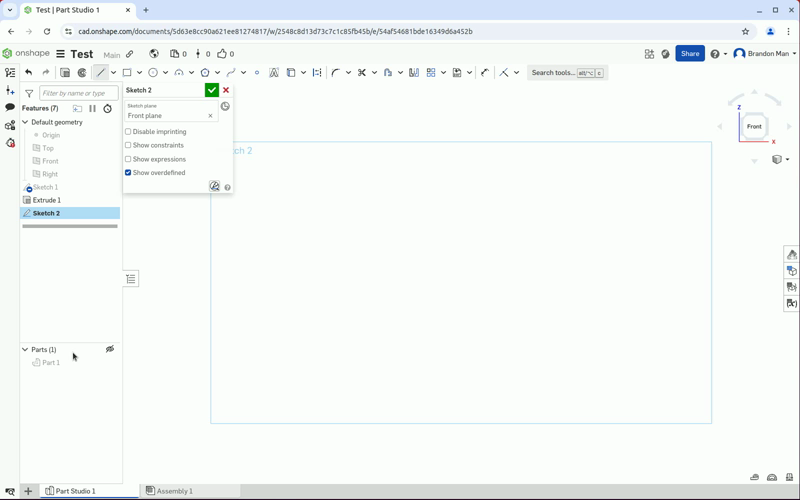
key_down(shift)
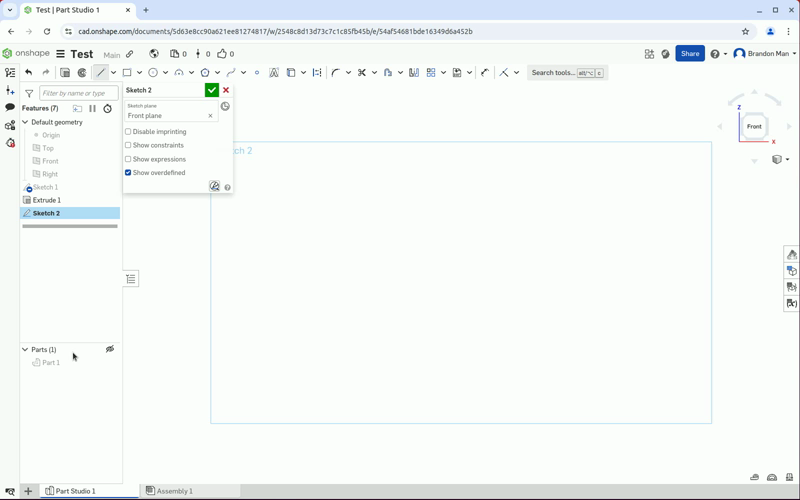
mouse_move(468, 326)
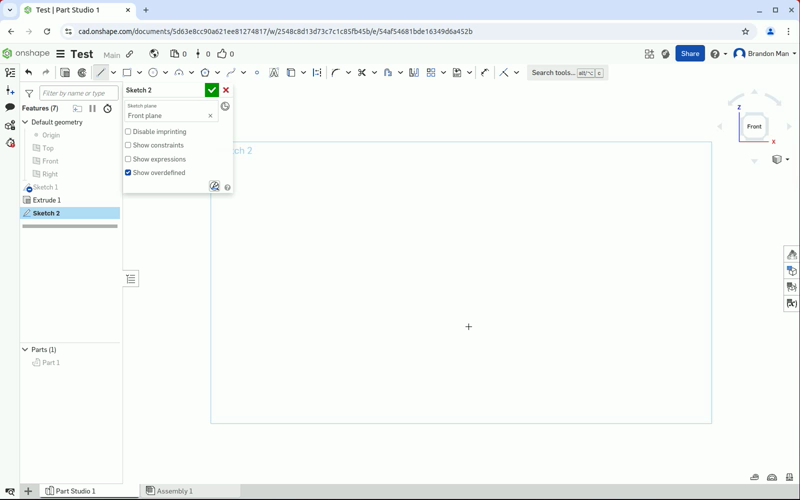
click(468, 326)
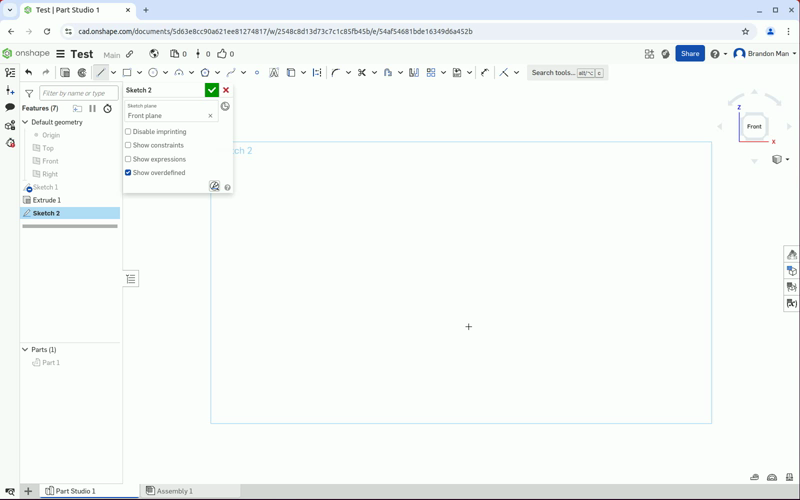
key_up(shift)
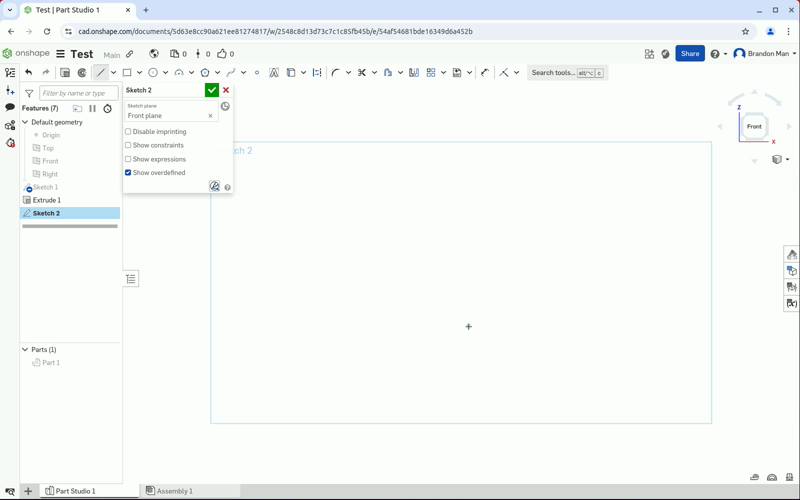
key_down(shift)
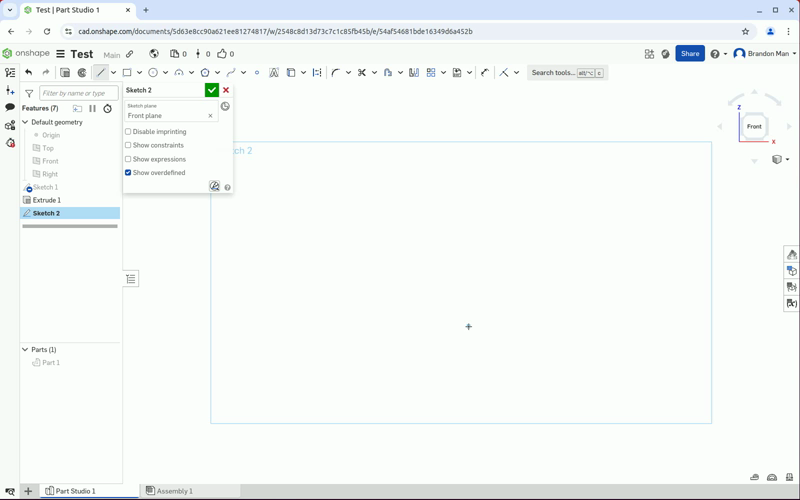
mouse_move(547, 312)
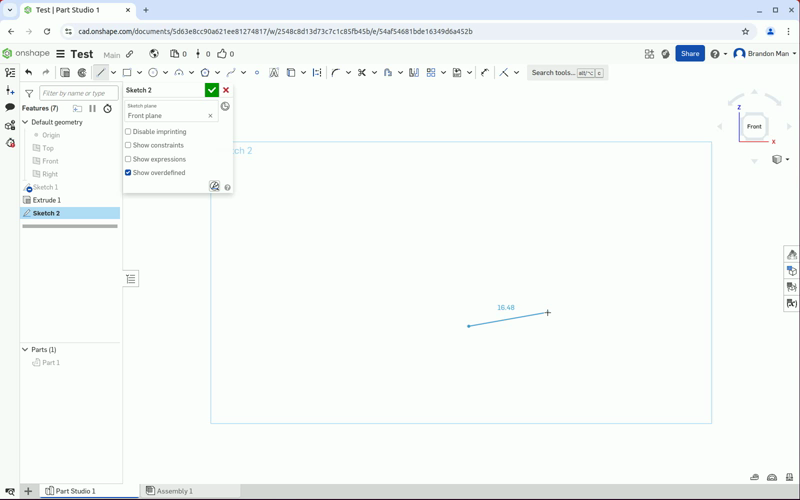
click(547, 312)
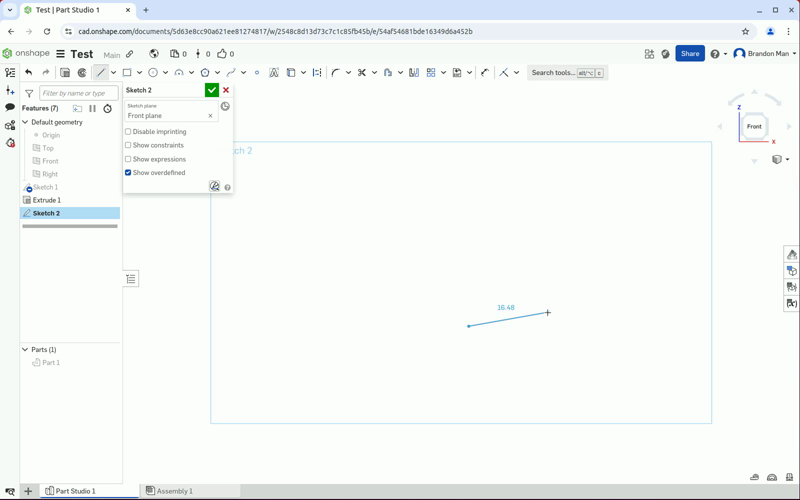
key_up(shift)
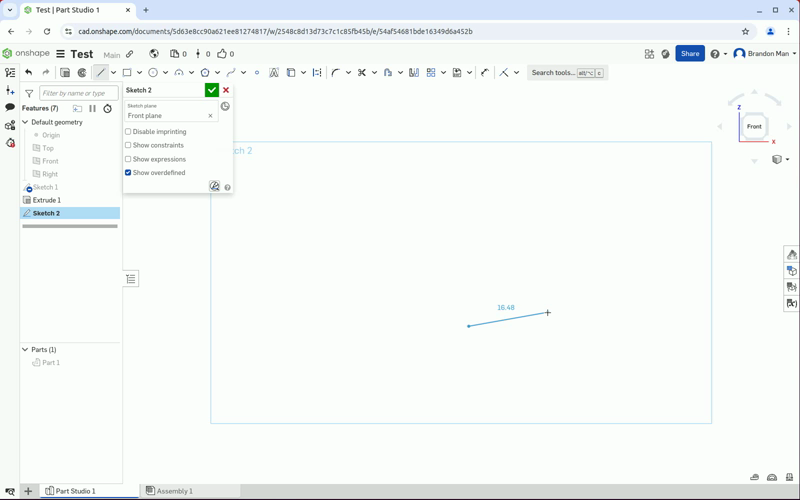
key(esc)
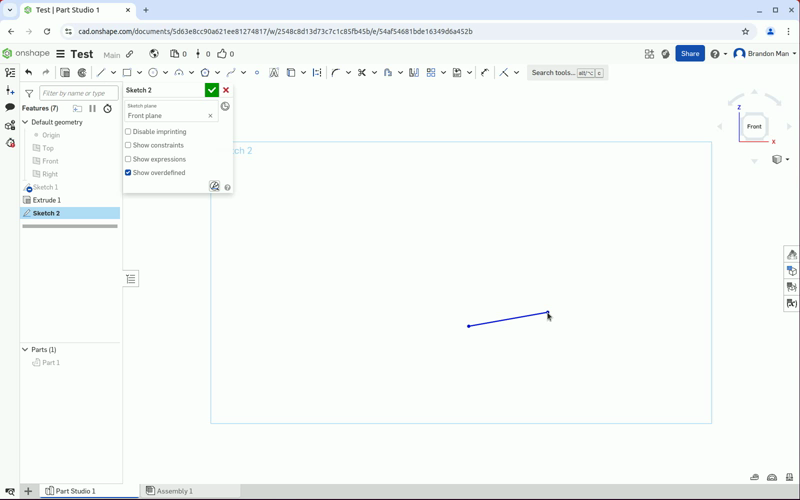
key(a)
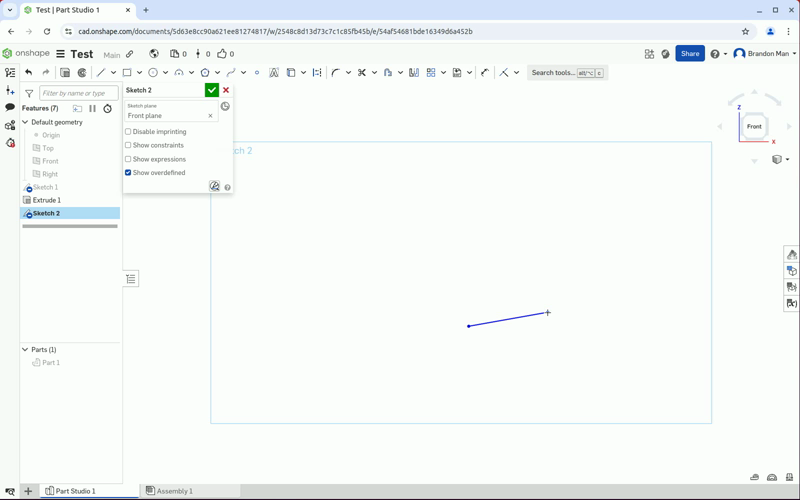
mouse_move(547, 312)
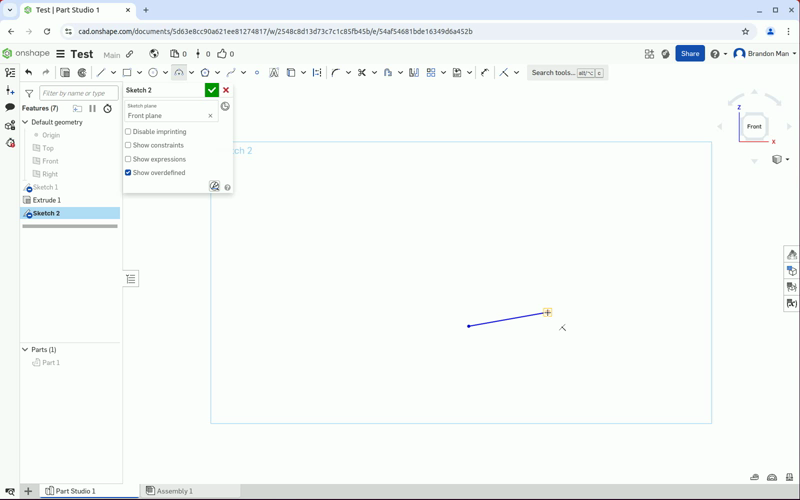
click(547, 312)
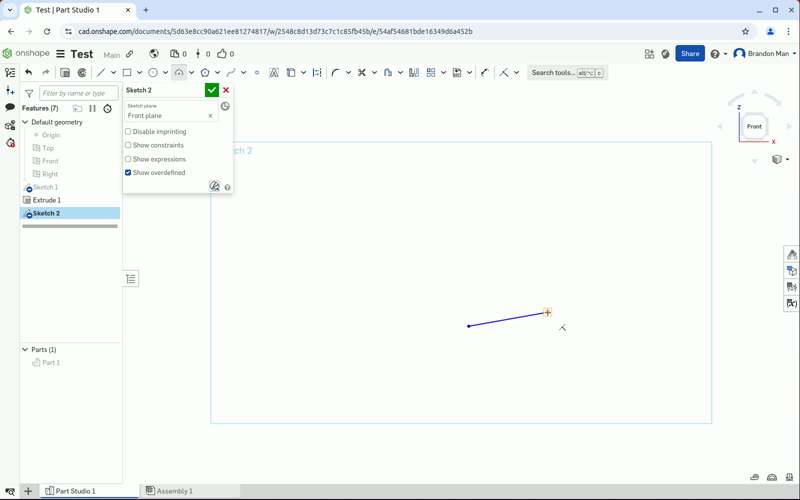
key_down(shift)
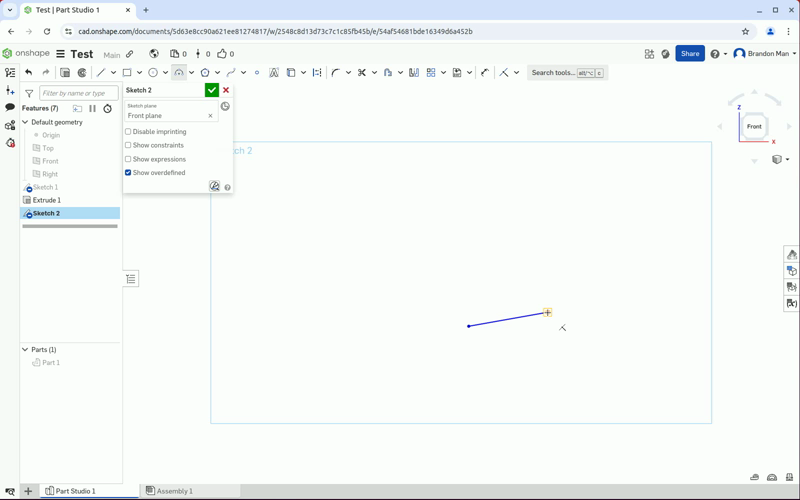
mouse_move(549, 254)
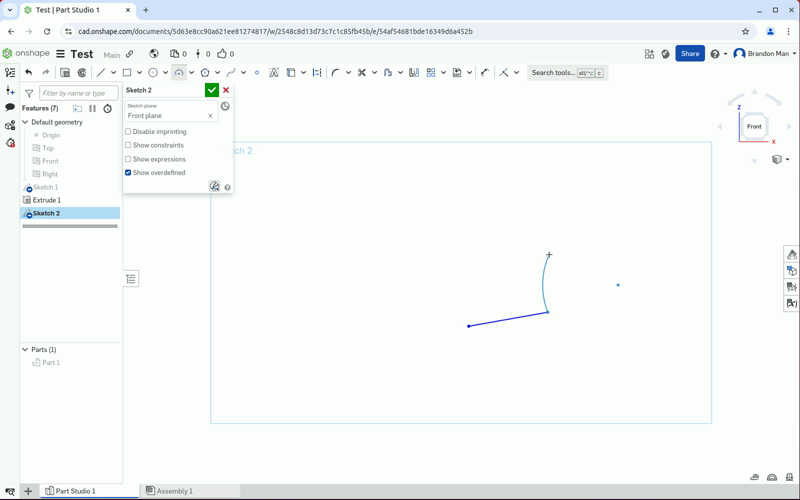
click(549, 254)
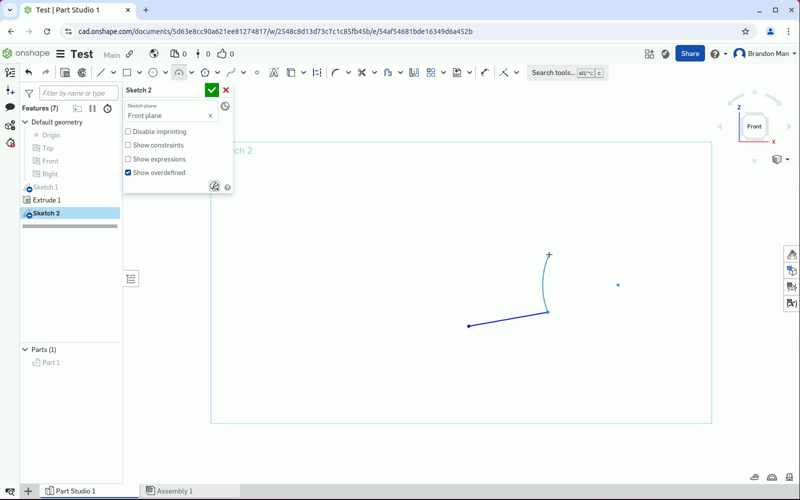
mouse_move(515, 282)
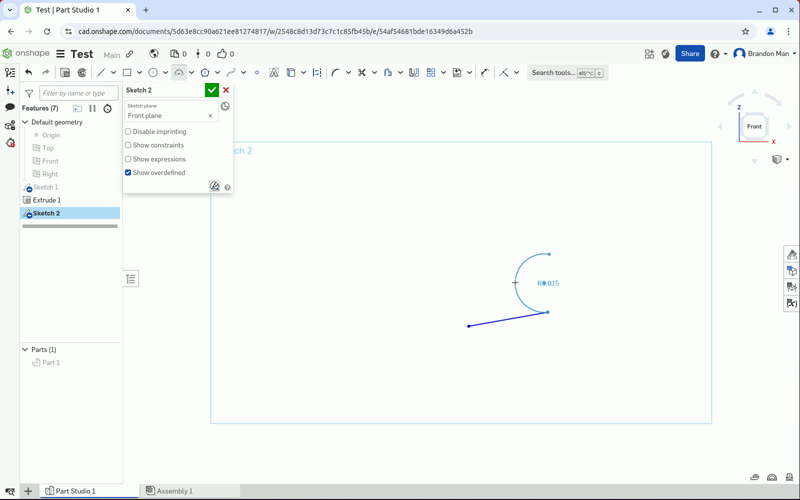
click(515, 282)
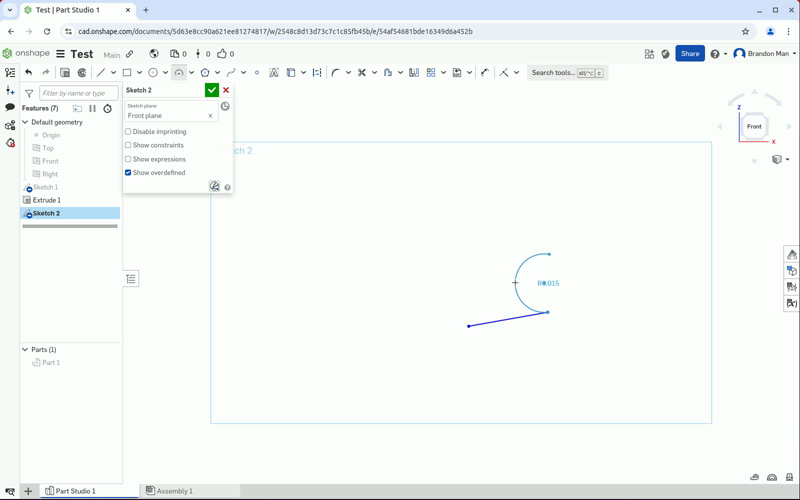
key_up(shift)
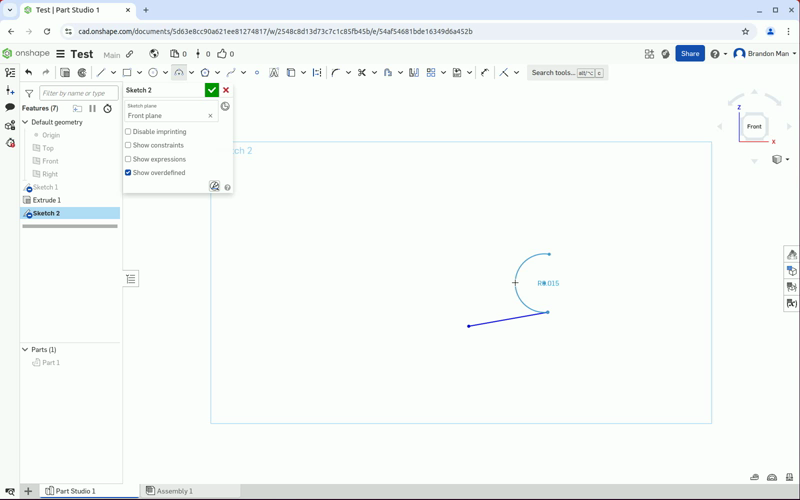
key(esc)
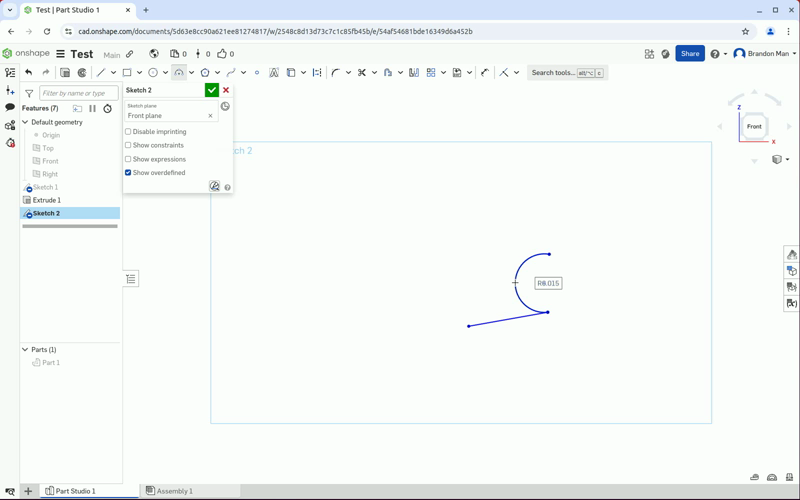
key(l)
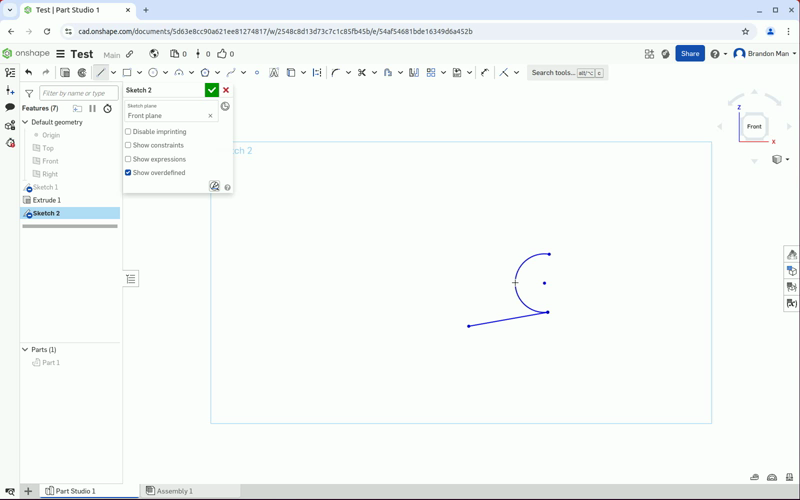
mouse_move(549, 254)
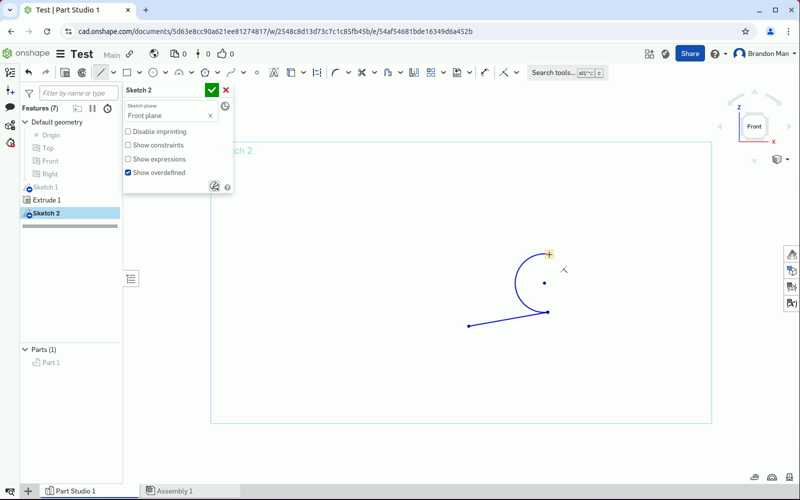
click(549, 254)
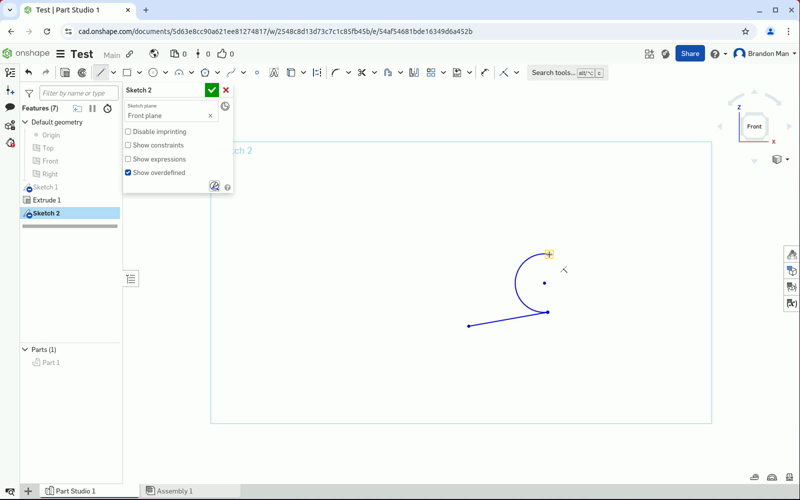
key_down(shift)
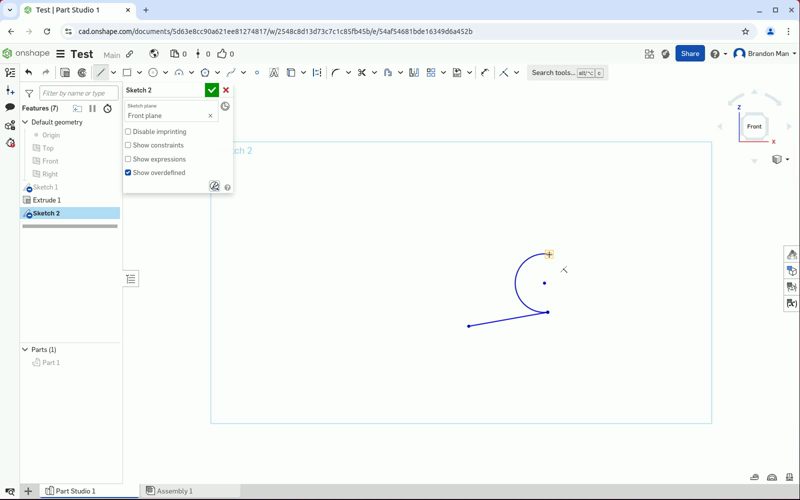
mouse_move(476, 241)
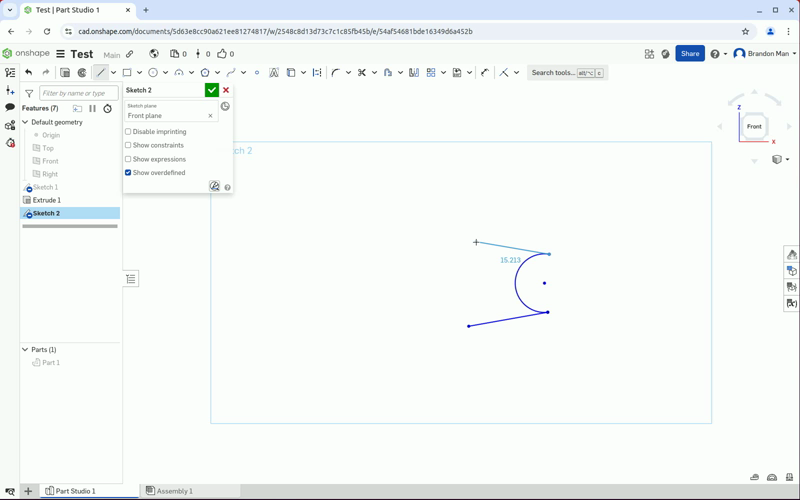
click(476, 241)
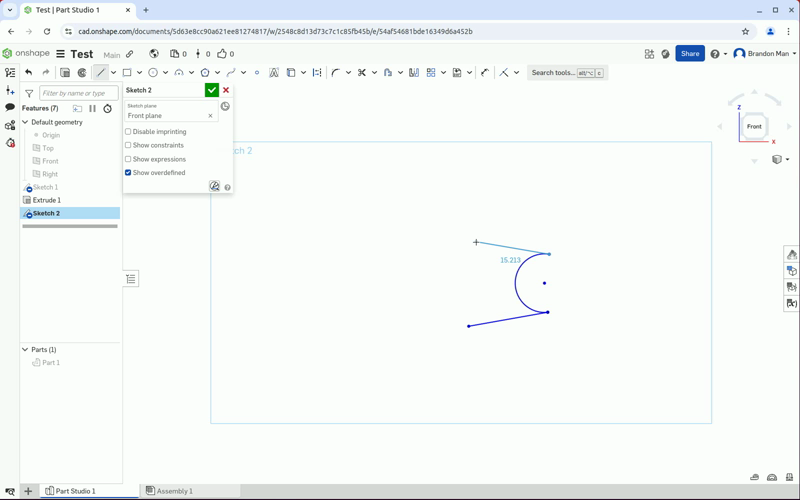
key_up(shift)
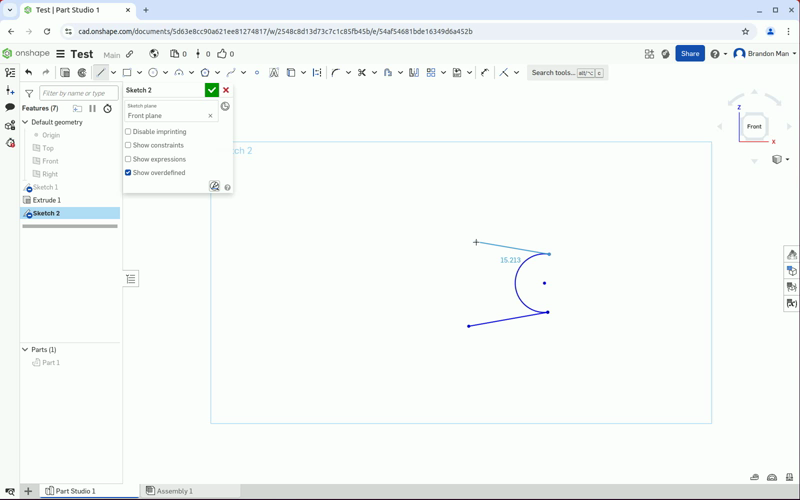
key(esc)
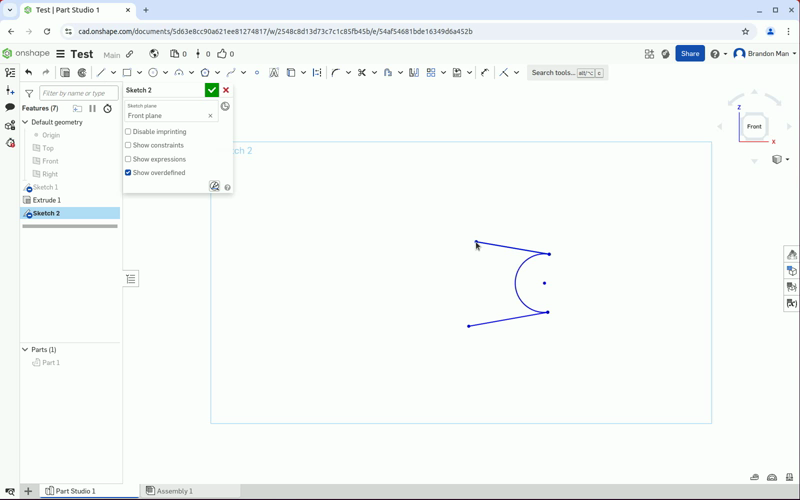
key(a)
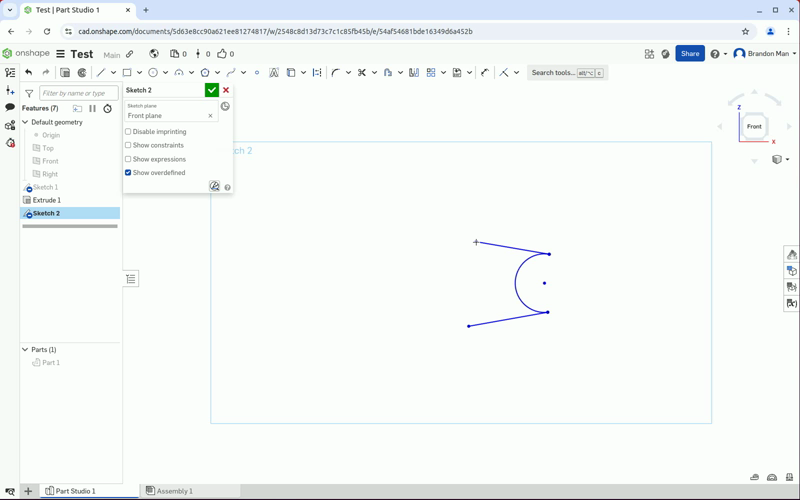
mouse_move(476, 241)
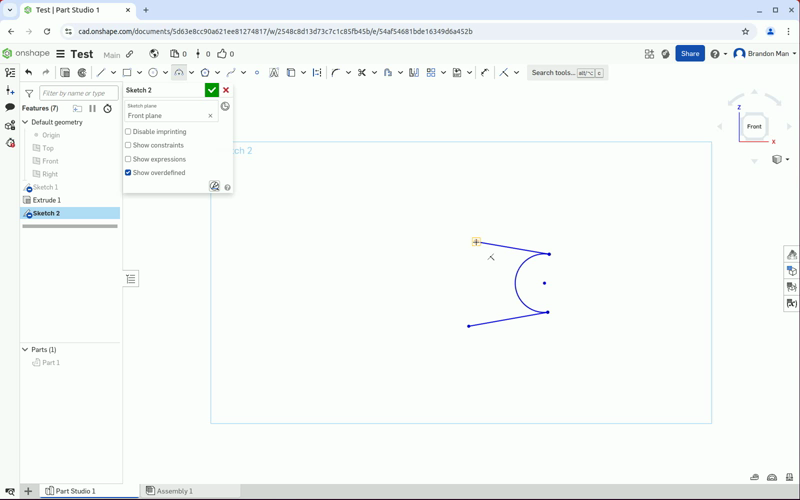
click(476, 241)
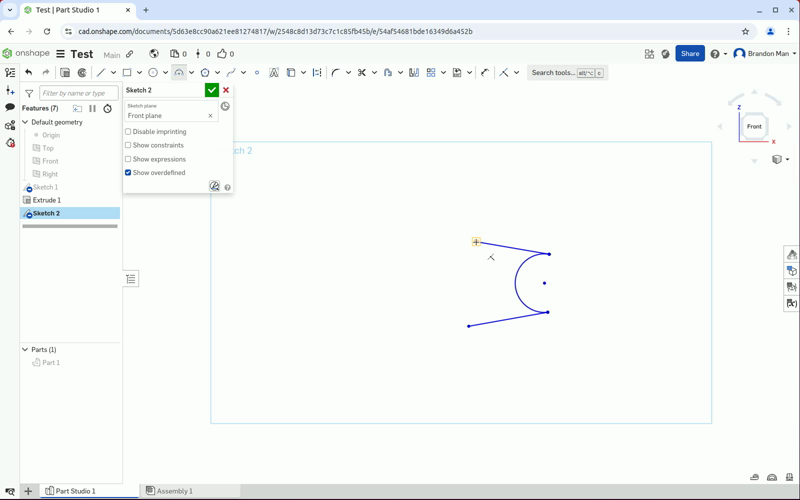
mouse_move(468, 326)
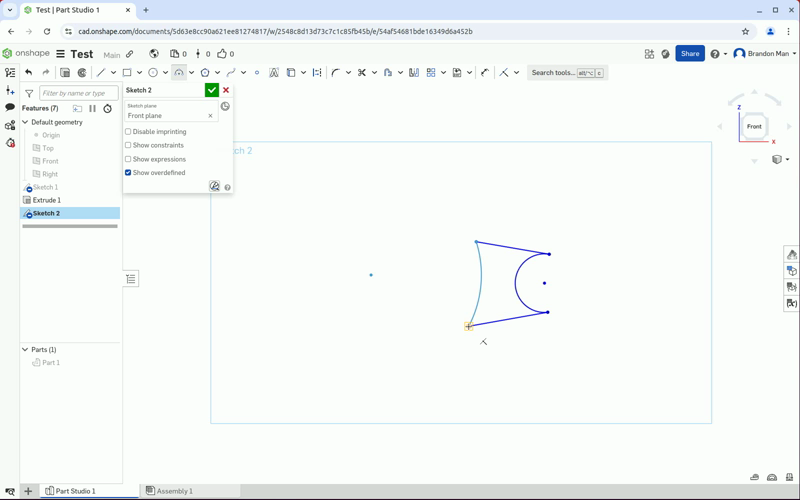
click(468, 326)
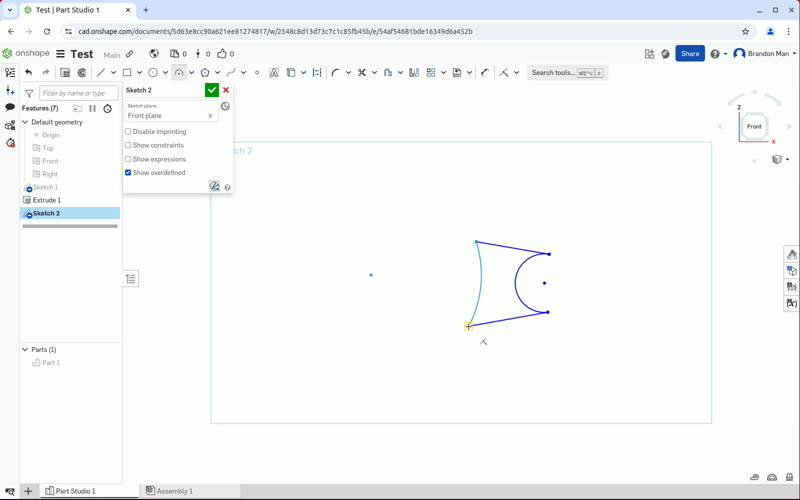
key_down(shift)
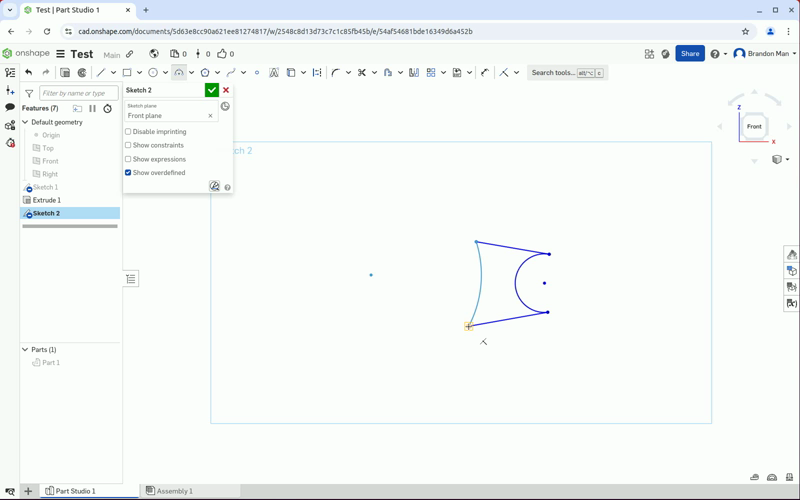
mouse_move(505, 286)
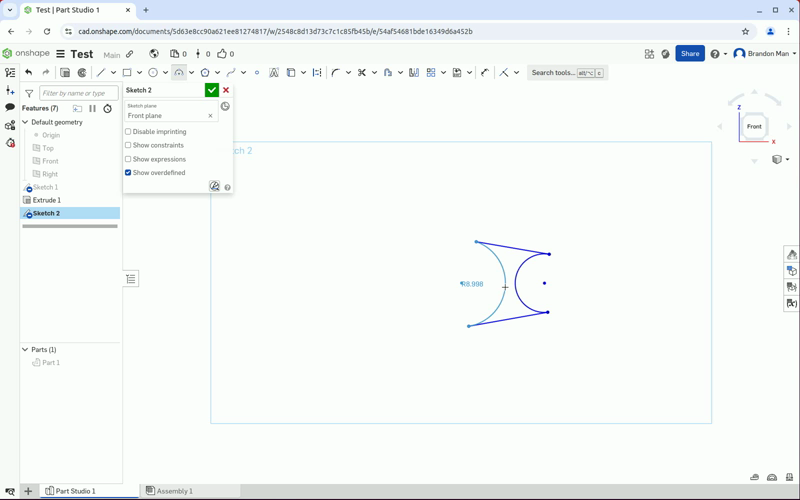
click(505, 286)
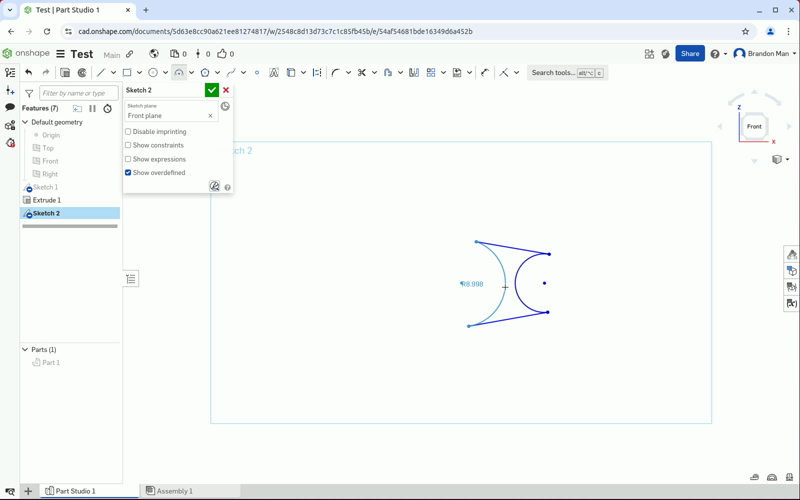
key_up(shift)
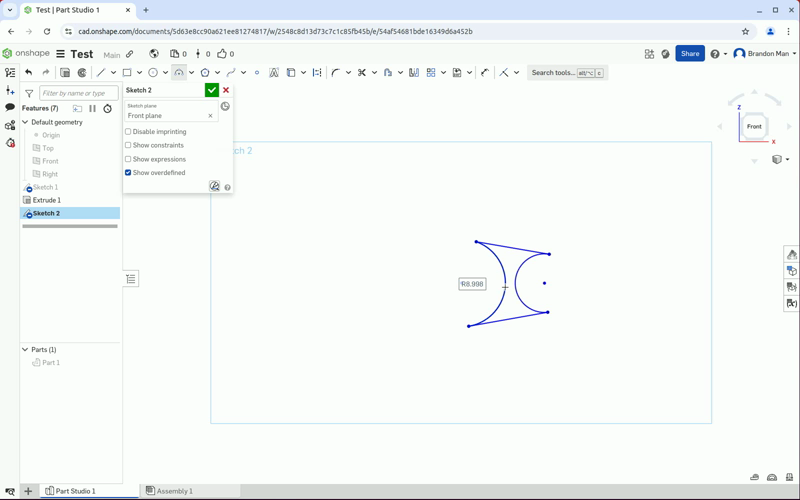
key(esc)
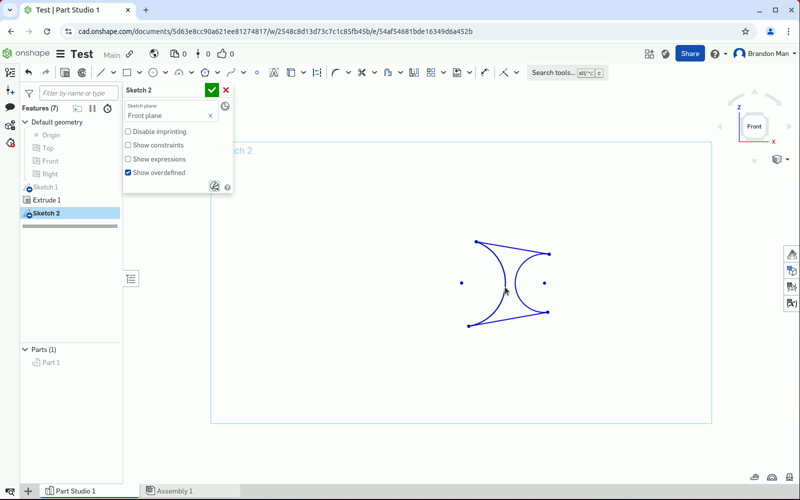
mouse_move(516, 255)
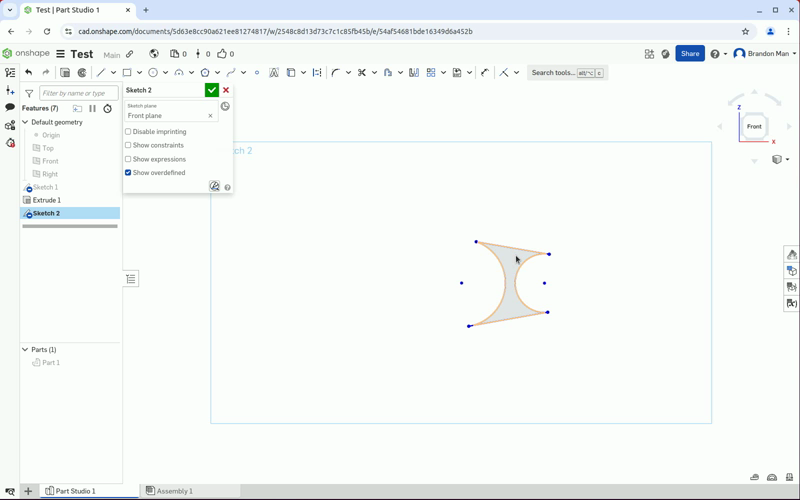
scroll(6)
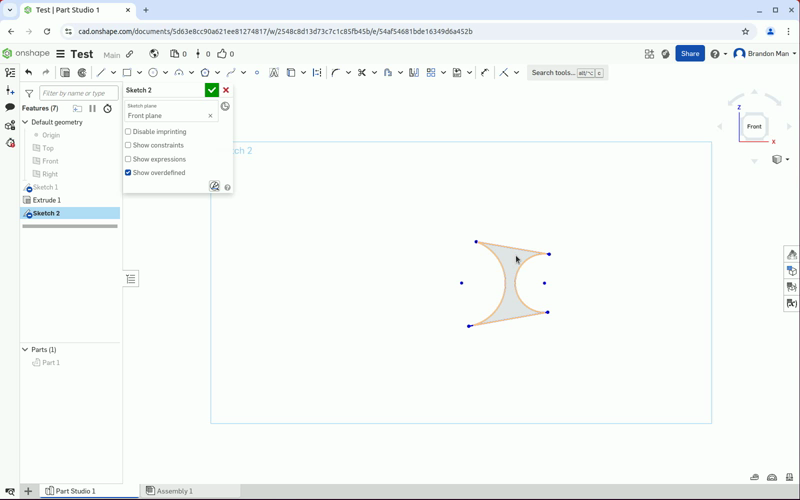
scroll(6)
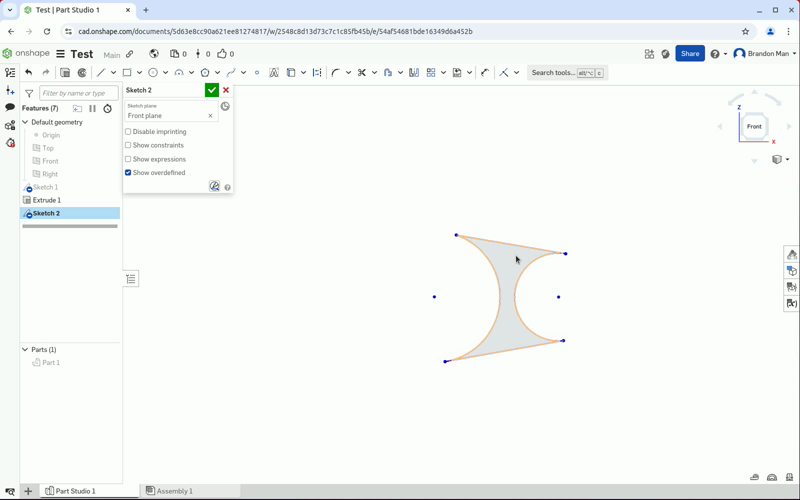
scroll(6)
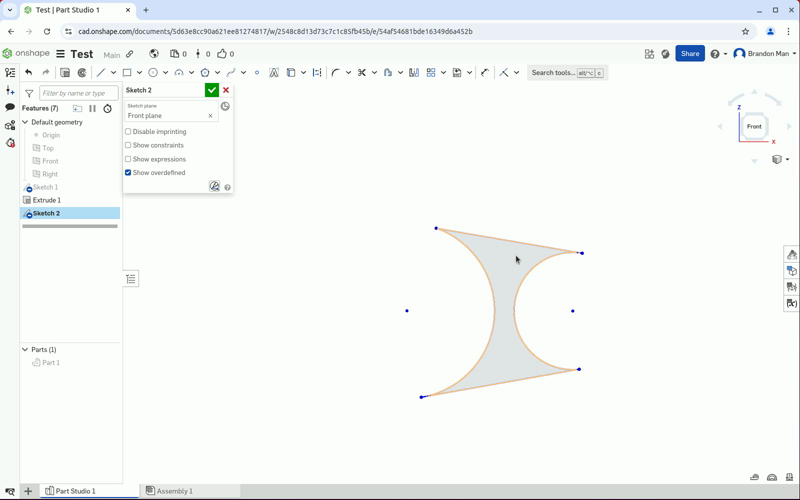
scroll(6)
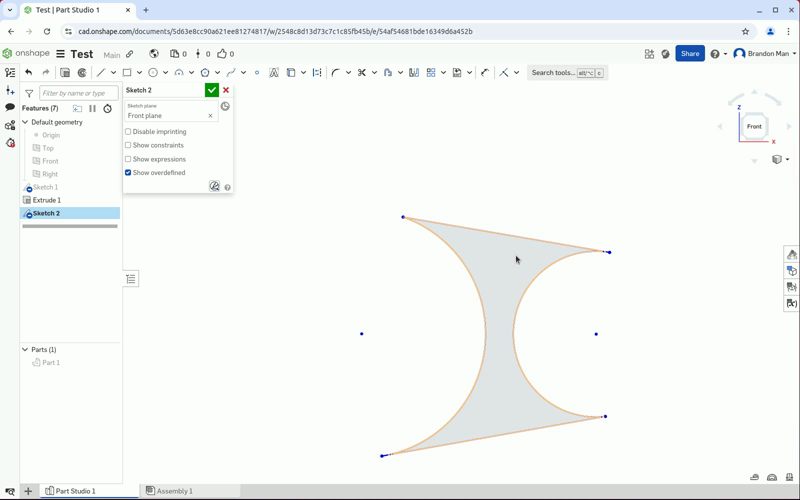
scroll(6)
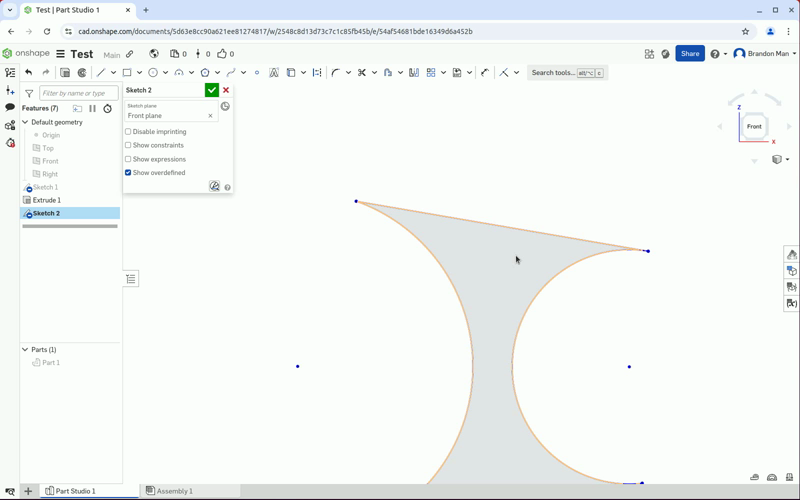
scroll(6)
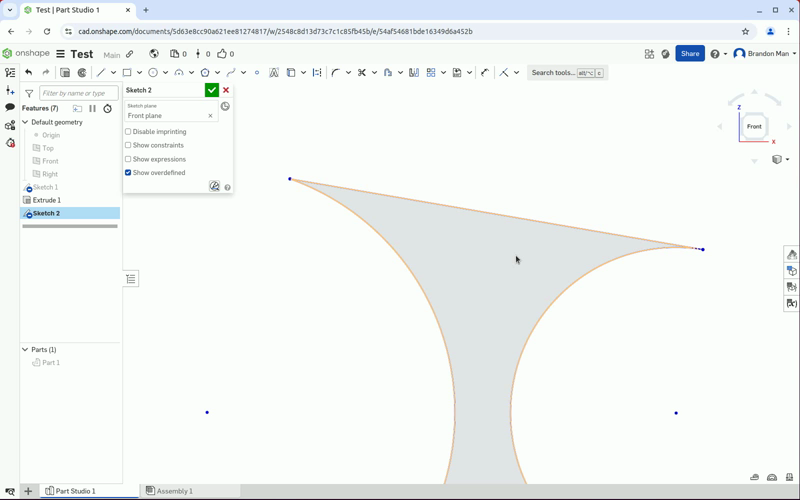
scroll(6)
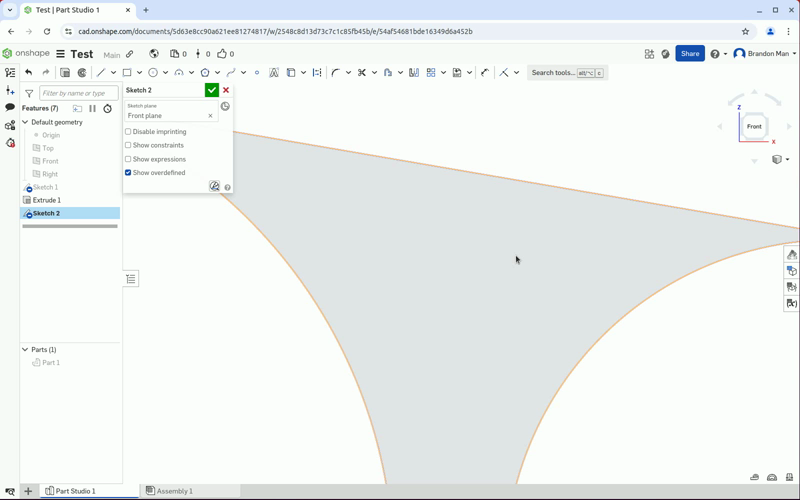
click(516, 255)
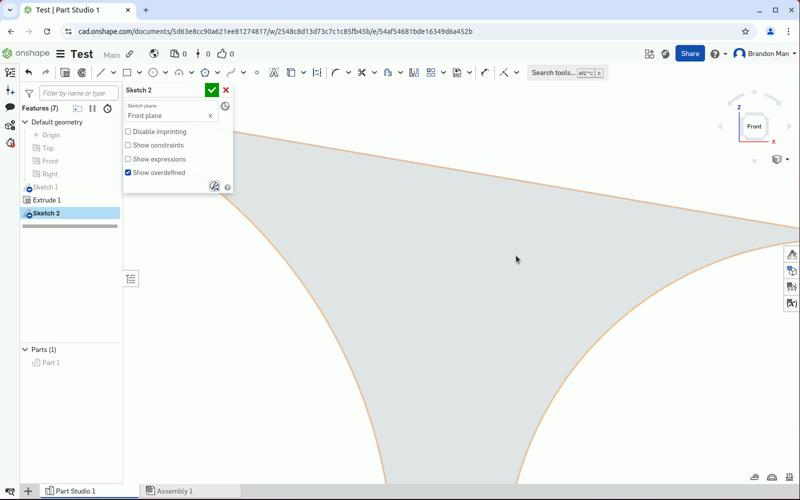
scroll(-6)
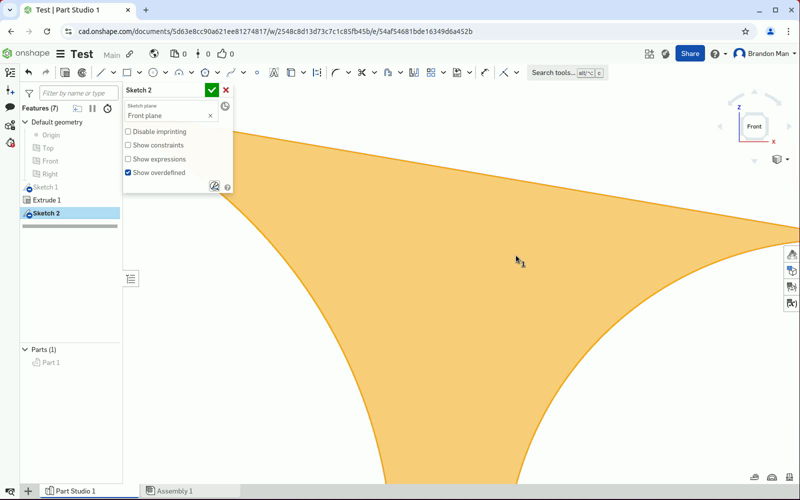
scroll(-6)
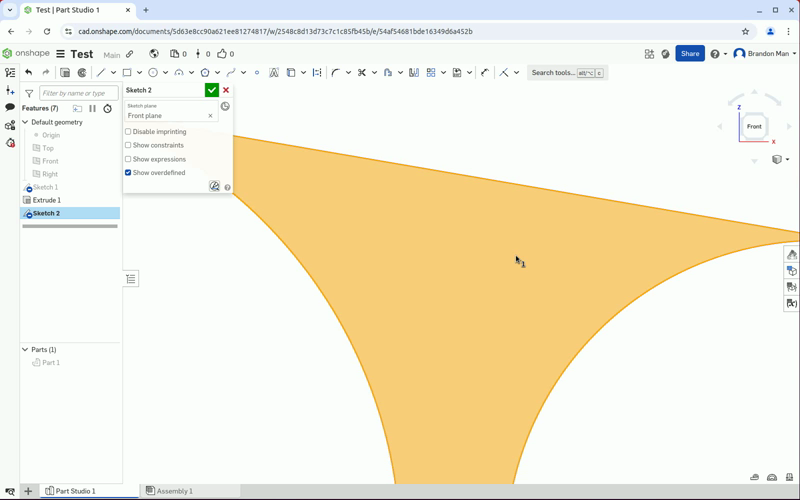
scroll(-6)
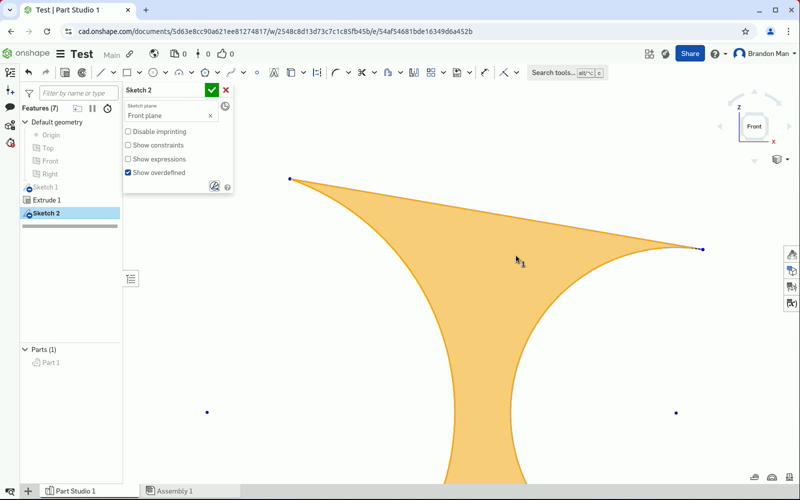
scroll(-6)
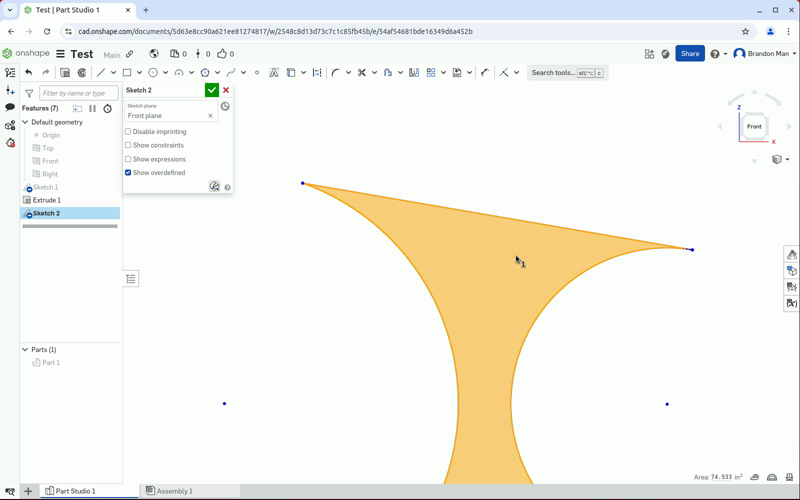
scroll(-6)
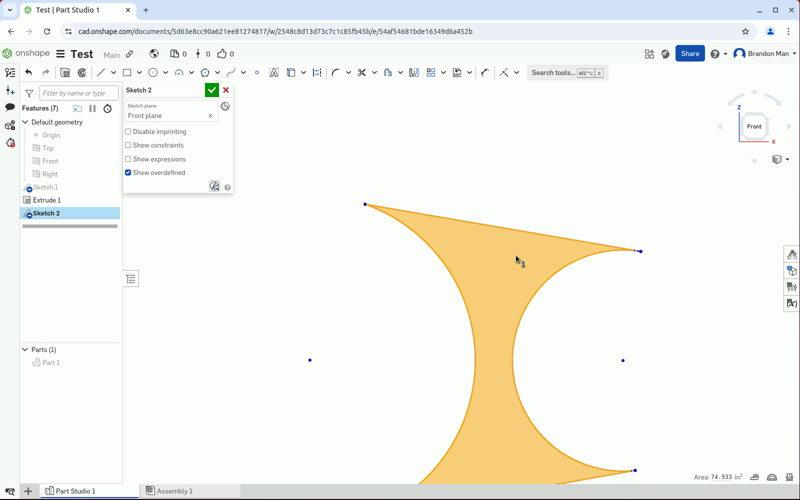
scroll(-6)
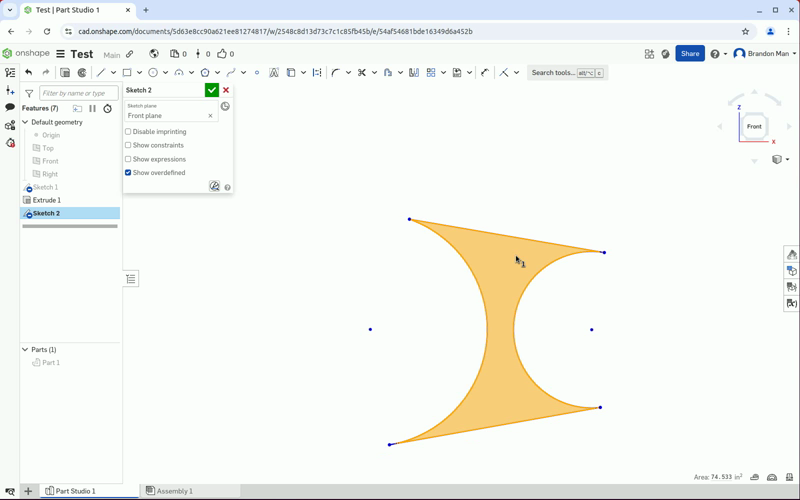
scroll(-6)
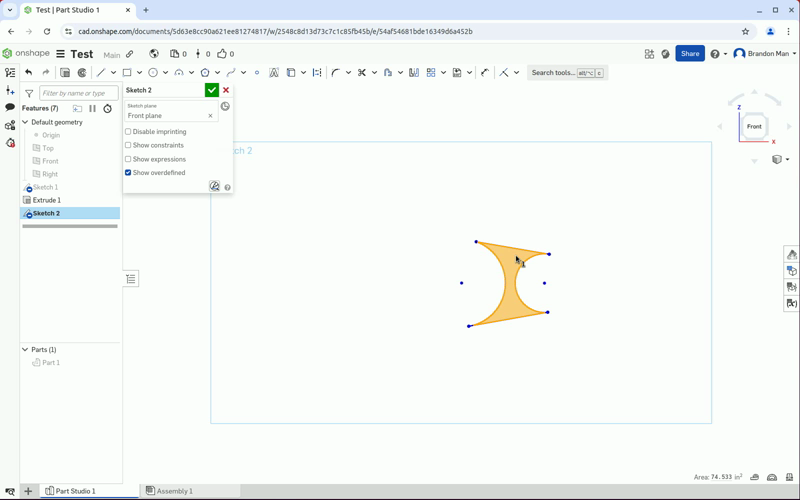
mouse_move(73, 352)
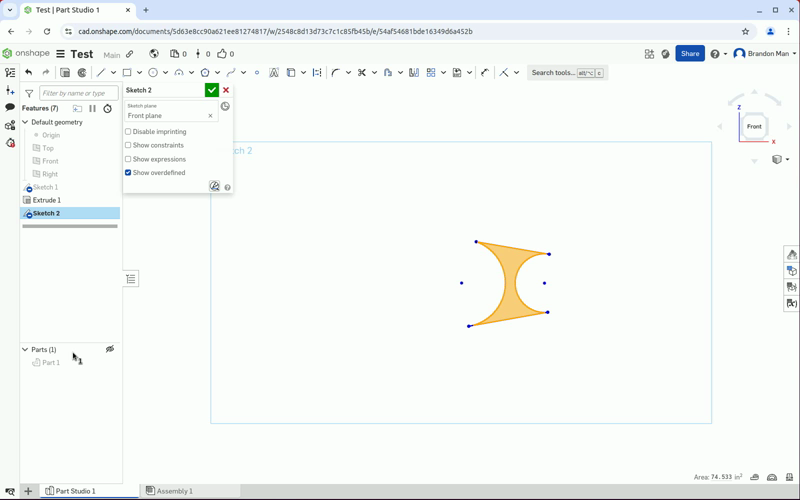
key(shift+y)
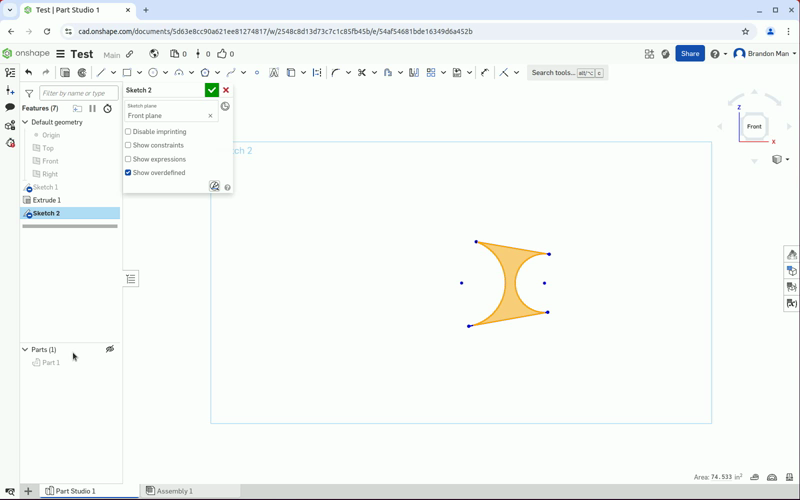
key(shift+e)
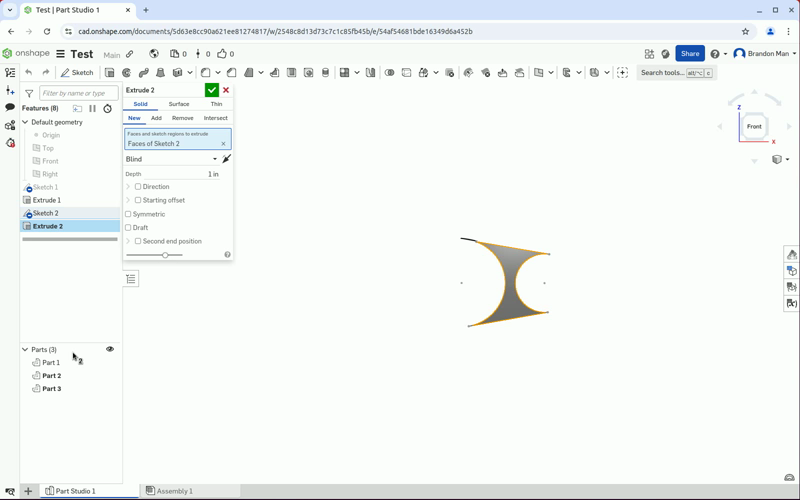
mouse_move(143, 106)
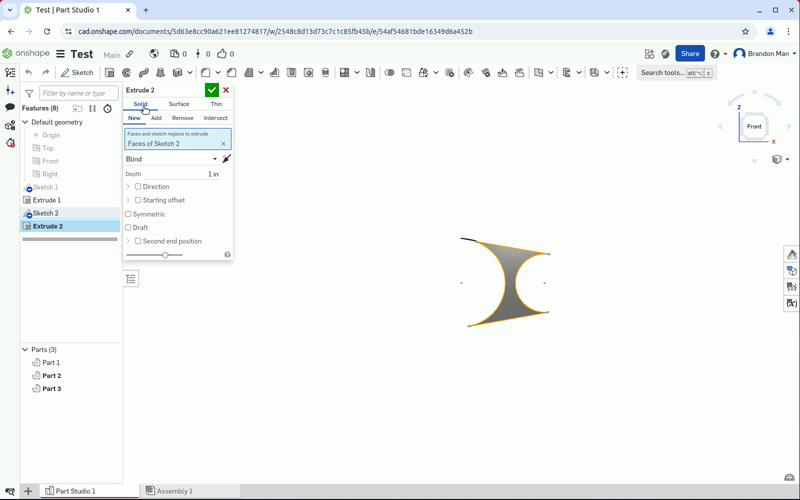
click(143, 106)
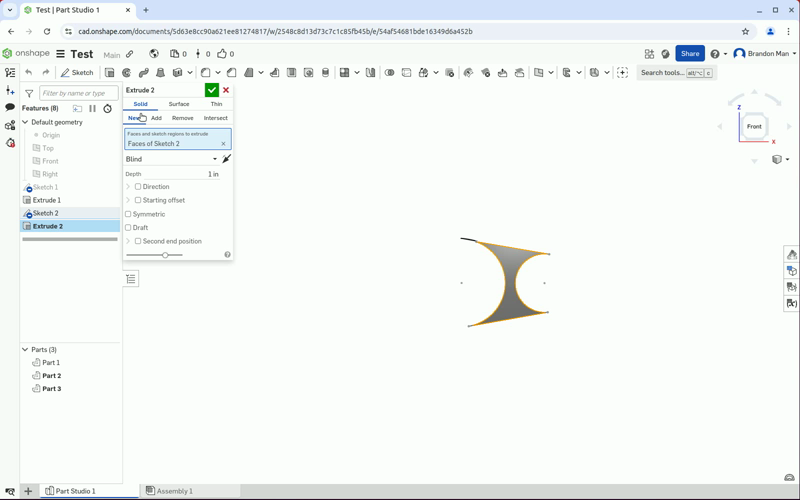
mouse_move(137, 120)
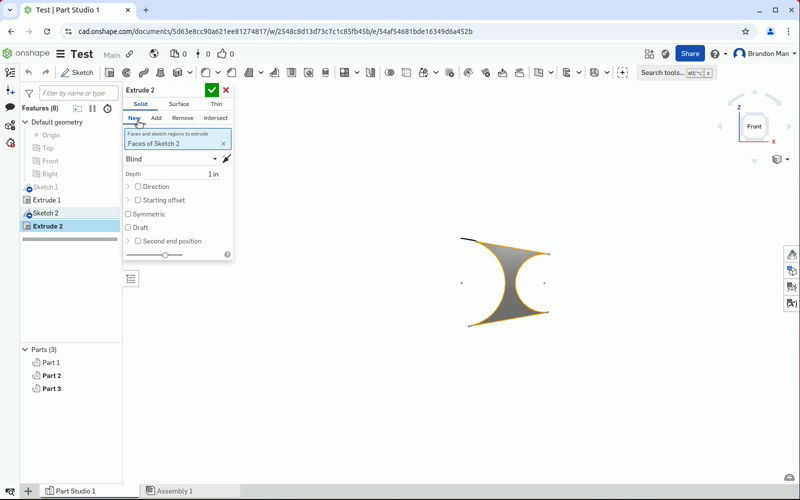
click(137, 120)
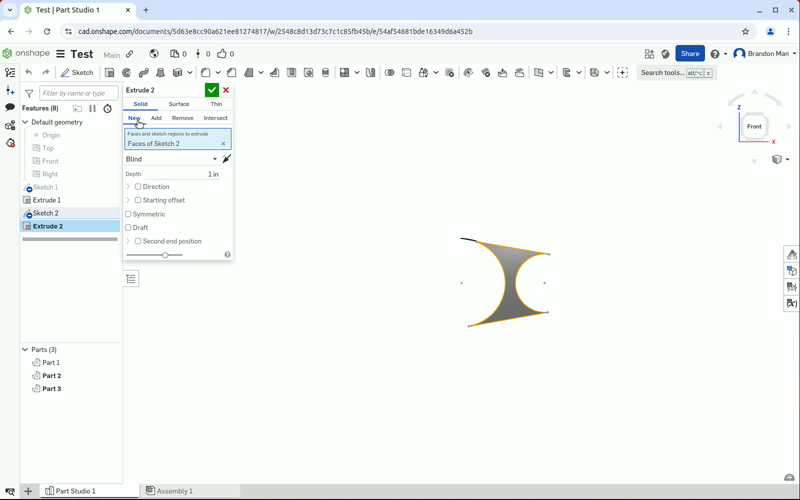
key(tab, 4)
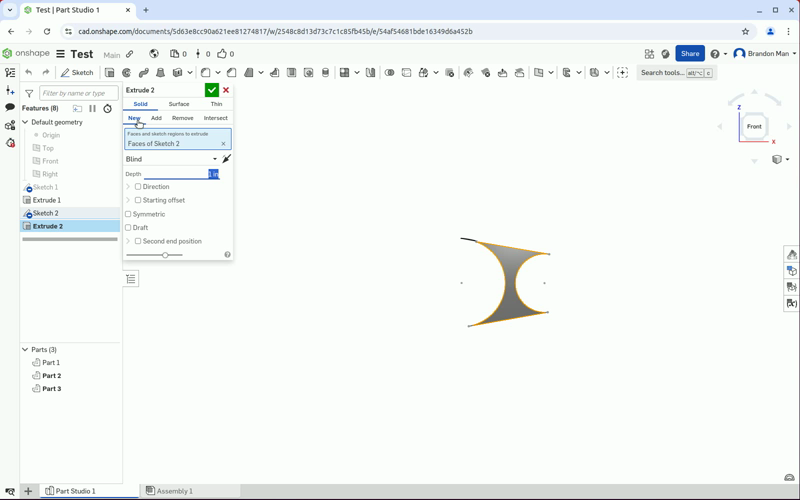
text(7.943)
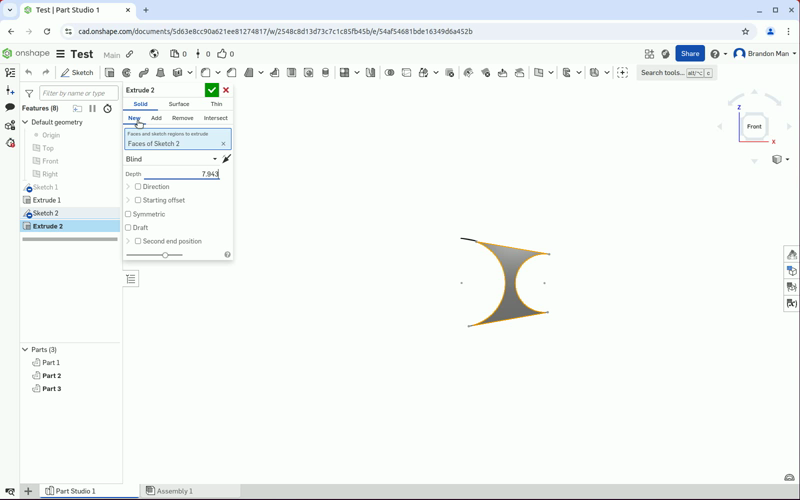
key(enter)
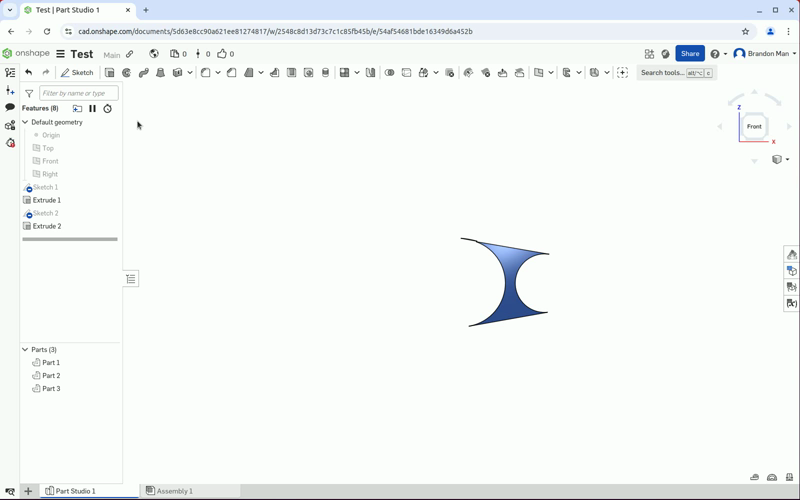
key(shift+h)
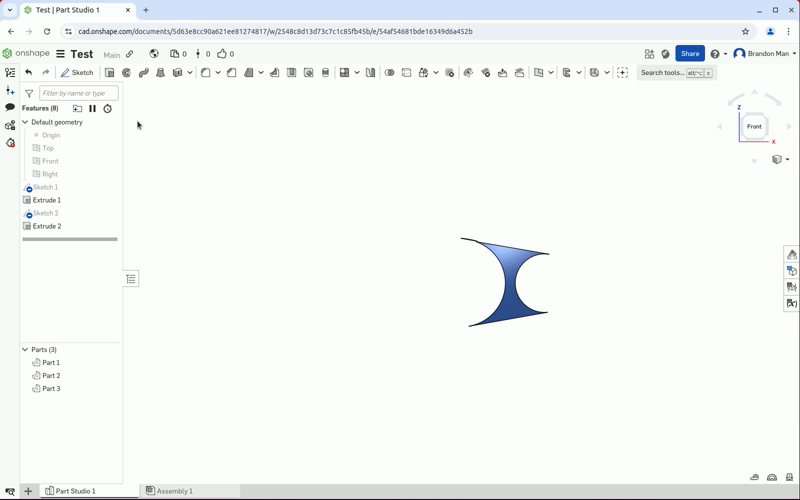
key(shift+h)
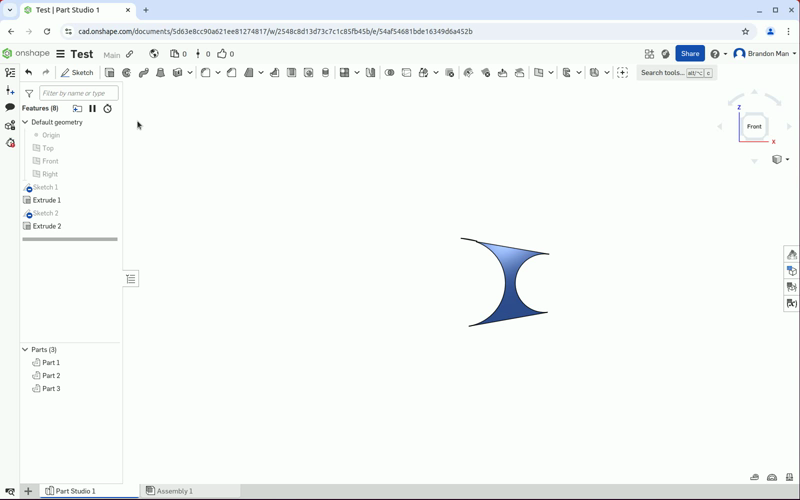
mouse_move(73, 189)
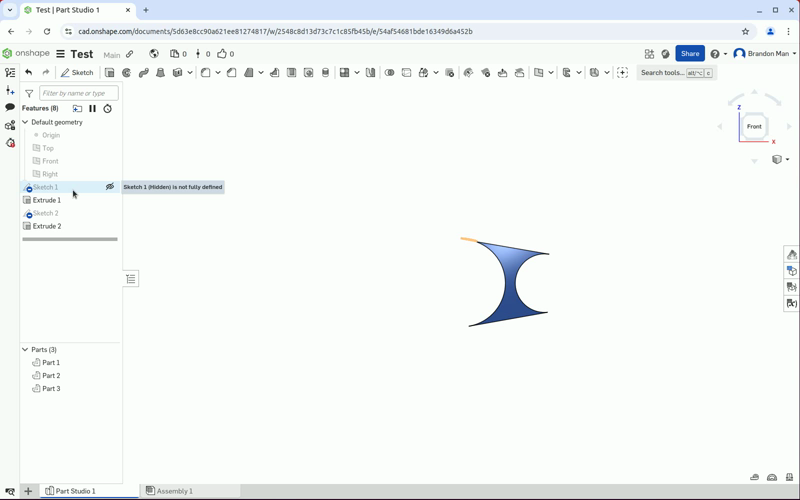
click(73, 189)
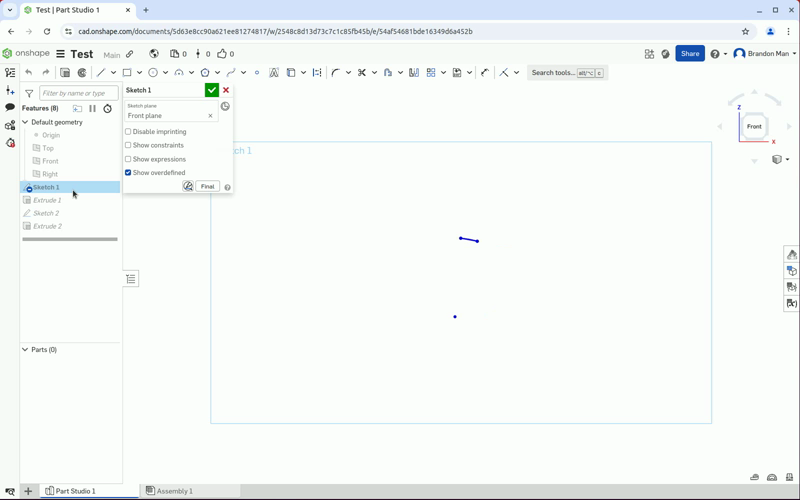
mouse_move(229, 92)
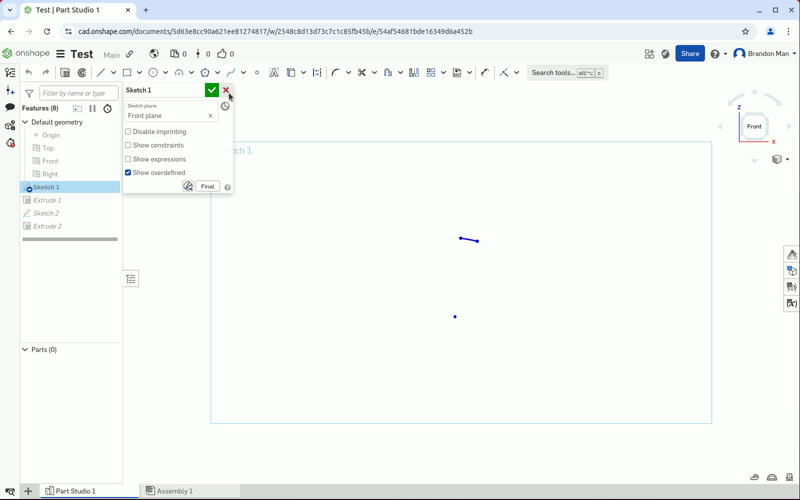
click(229, 92)
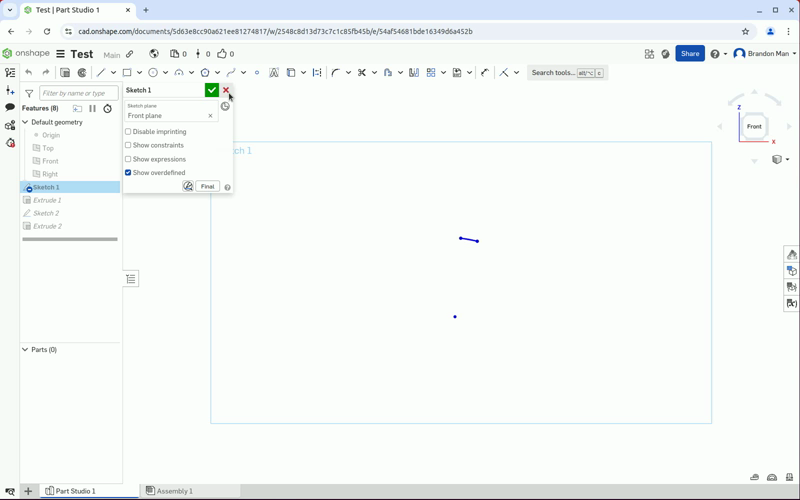
key(shift+s)
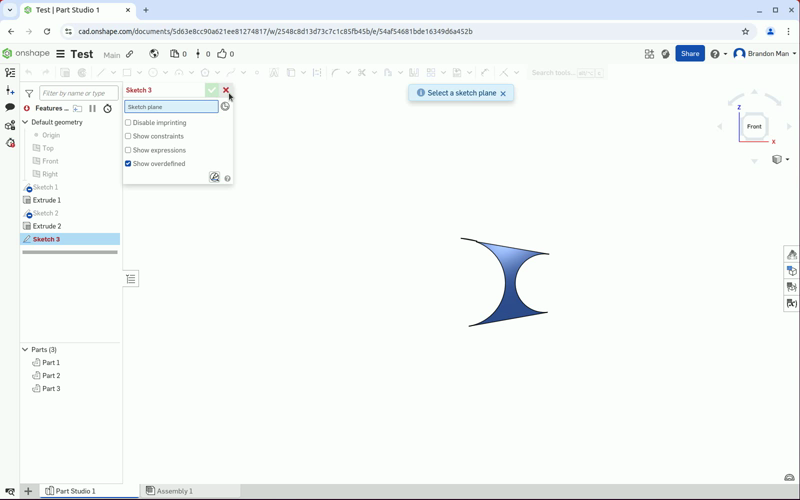
mouse_move(73, 163)
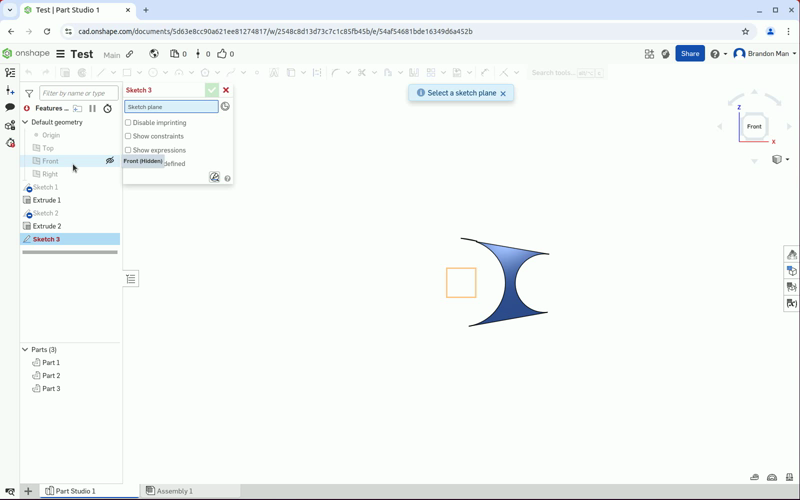
click(73, 163)
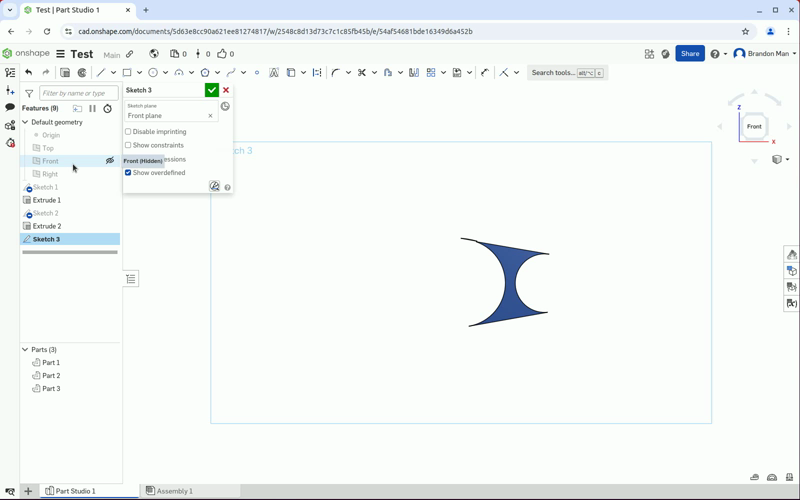
mouse_move(73, 352)
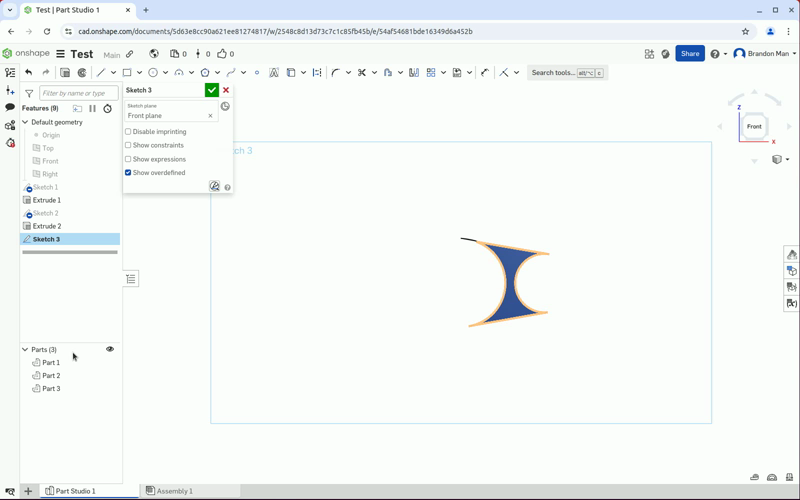
key(y)
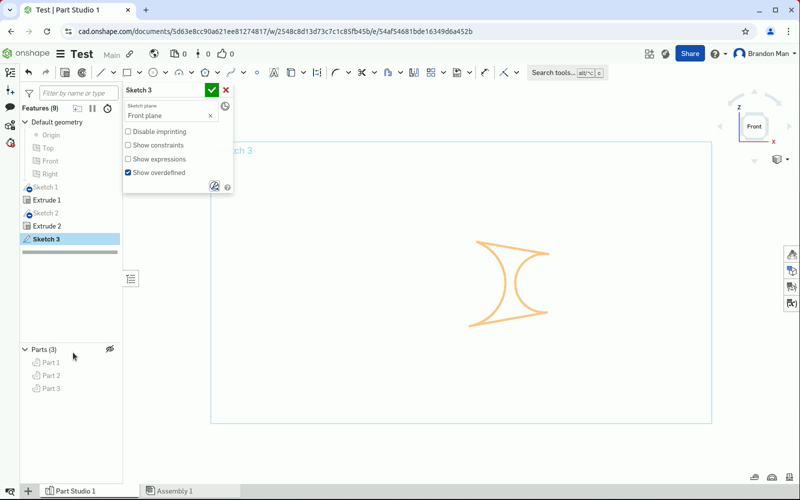
key(c)
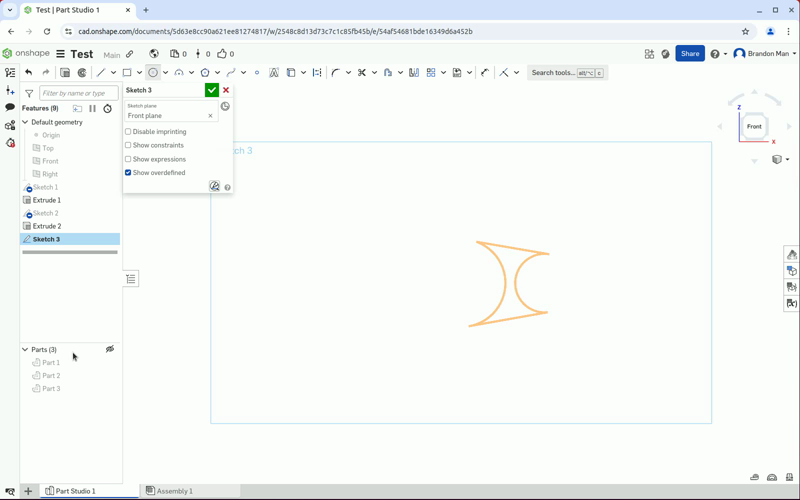
key_down(shift)
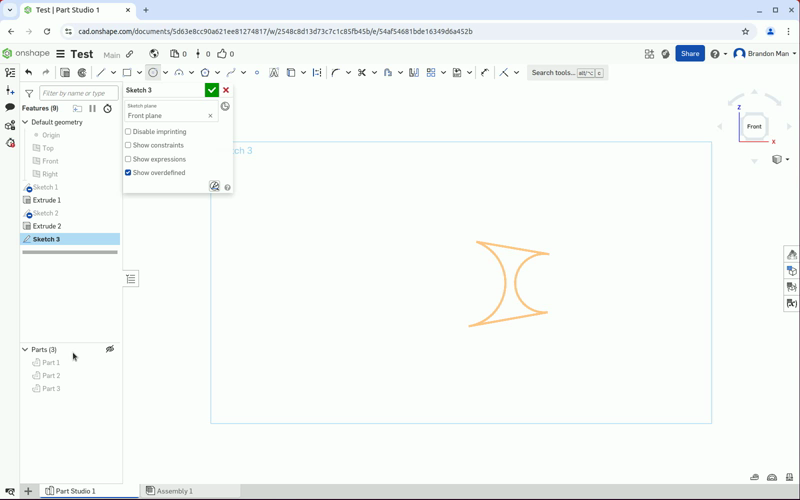
mouse_move(544, 282)
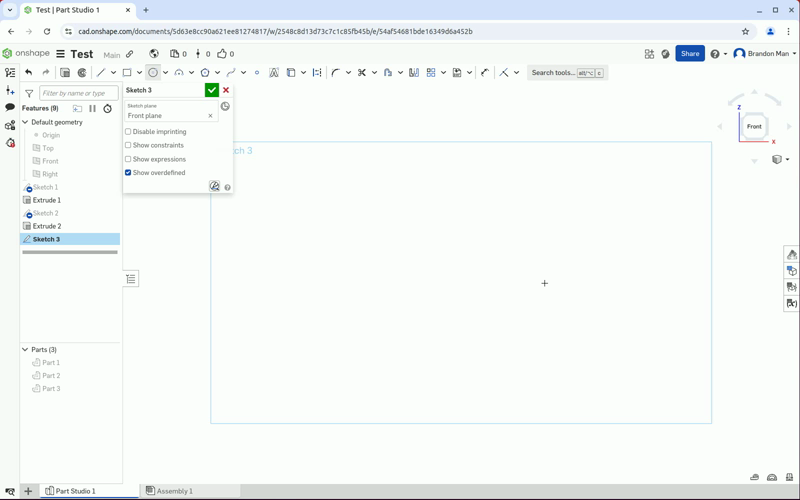
click(544, 282)
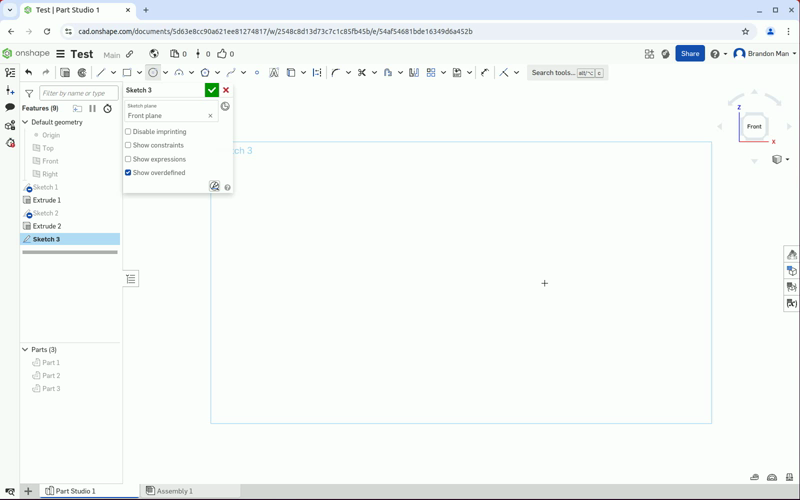
key_up(shift)
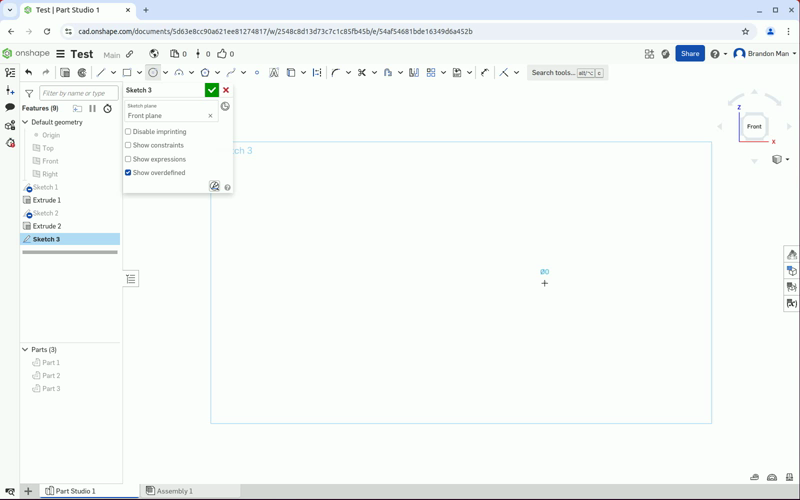
mouse_move(573, 282)
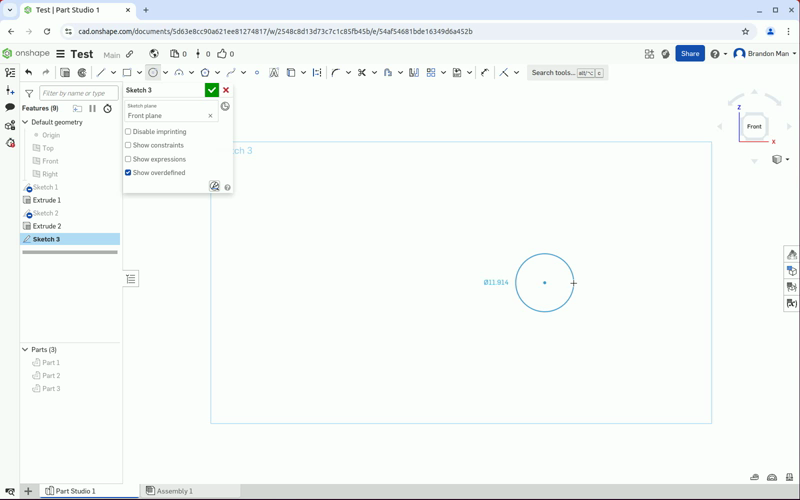
click(573, 282)
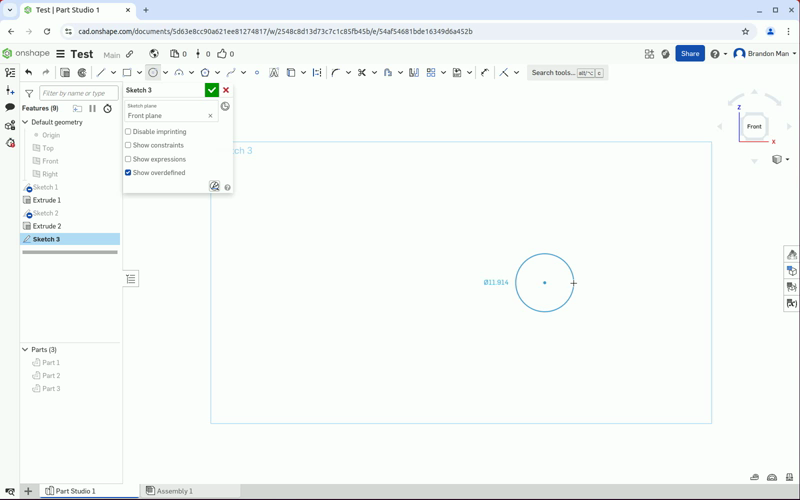
key(esc)
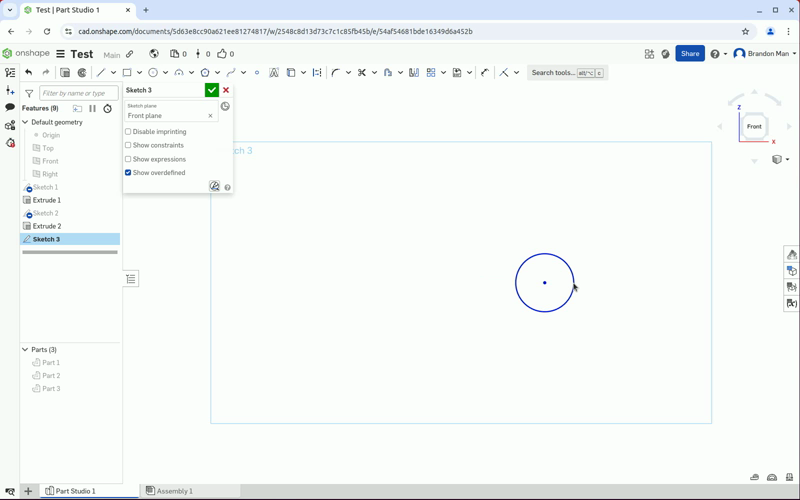
key(c)
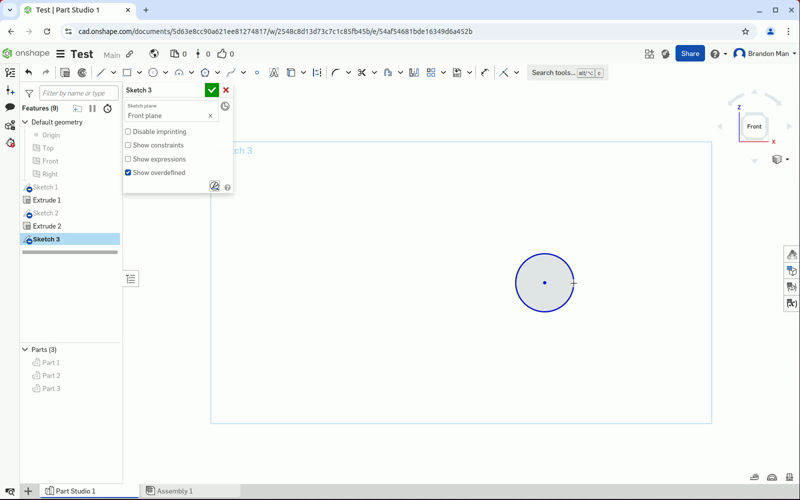
key_down(shift)
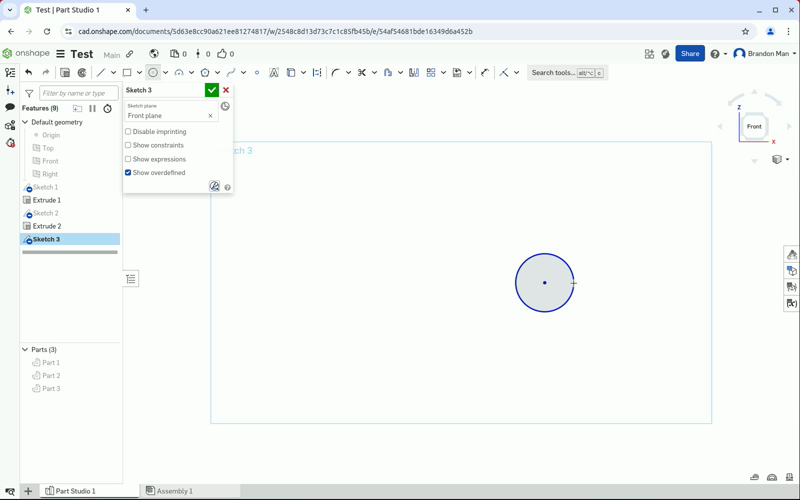
mouse_move(544, 282)
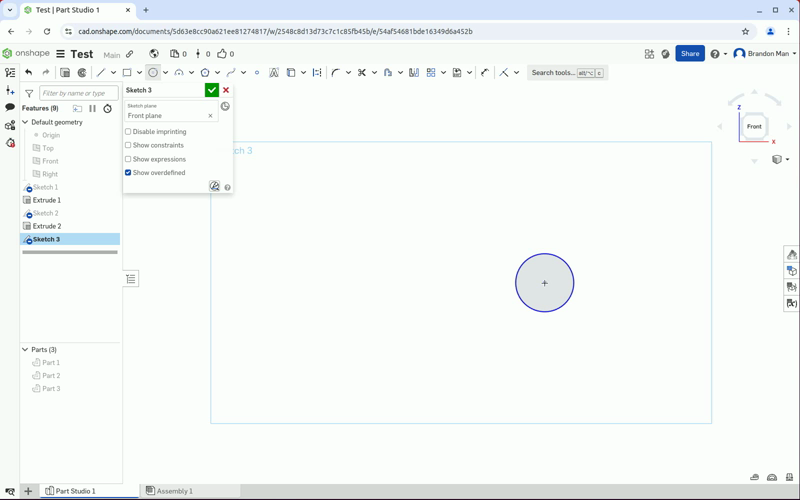
click(544, 282)
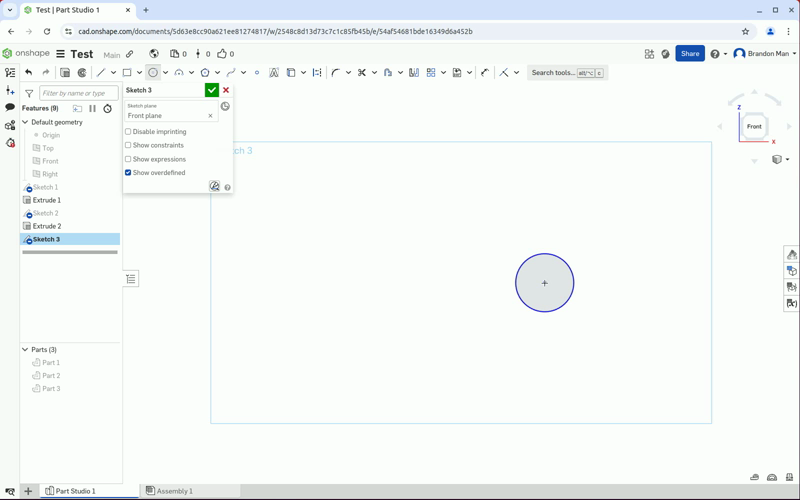
key_up(shift)
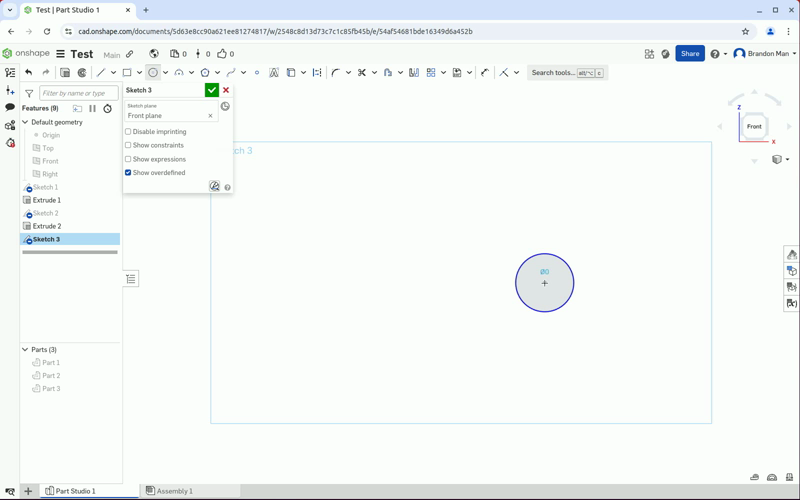
mouse_move(567, 282)
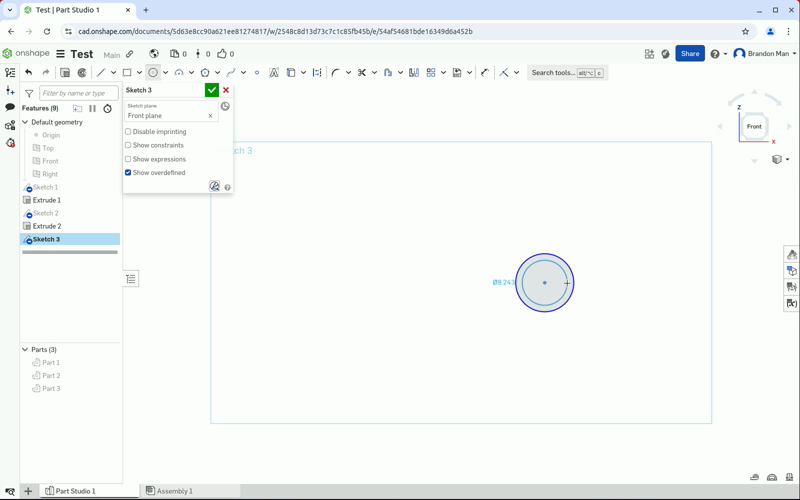
click(567, 282)
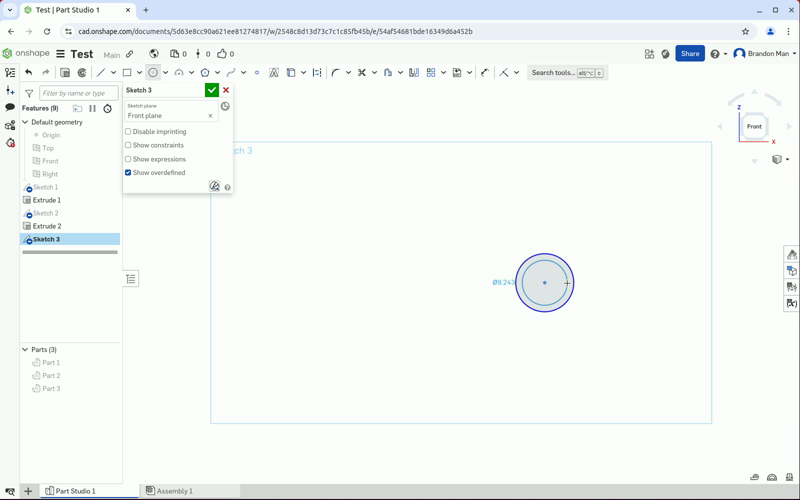
key(esc)
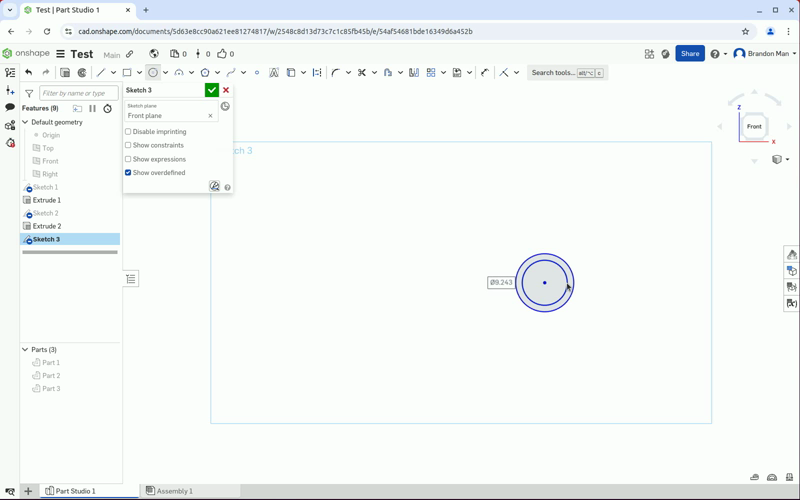
mouse_move(559, 300)
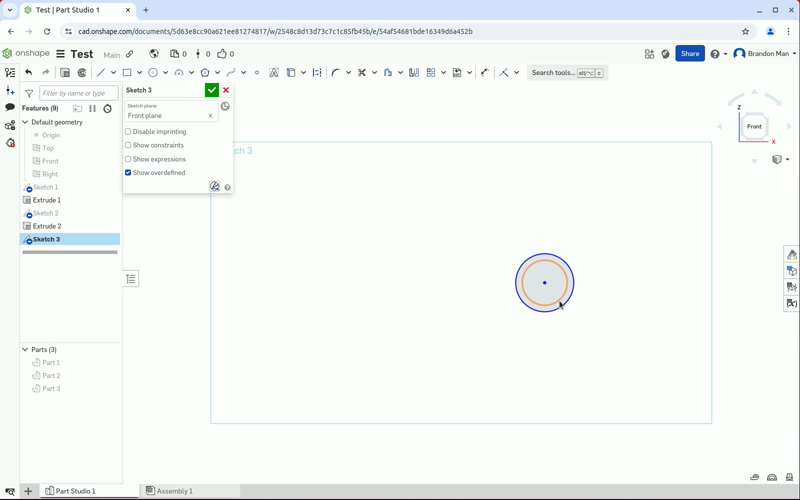
scroll(6)
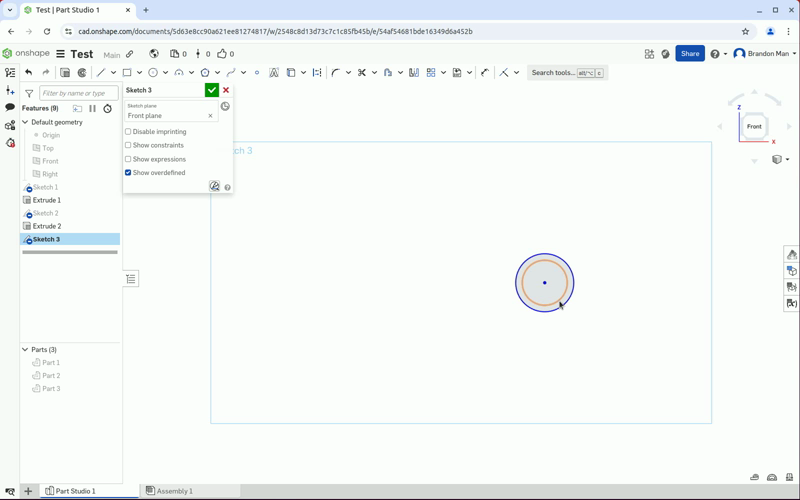
scroll(6)
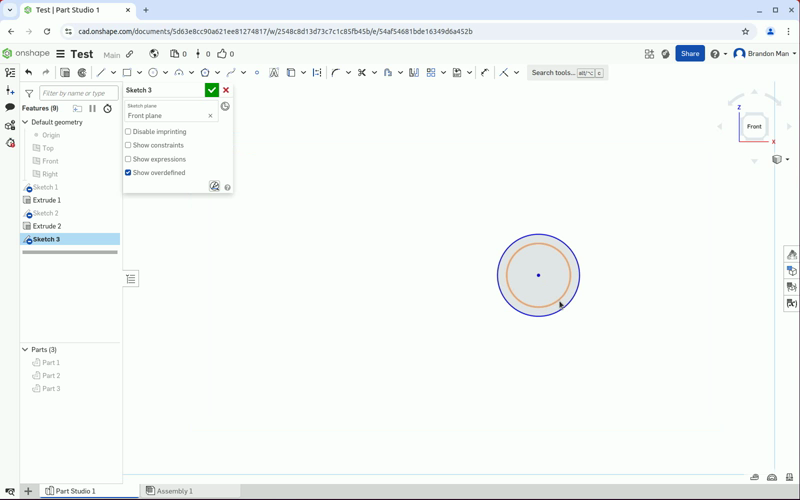
scroll(6)
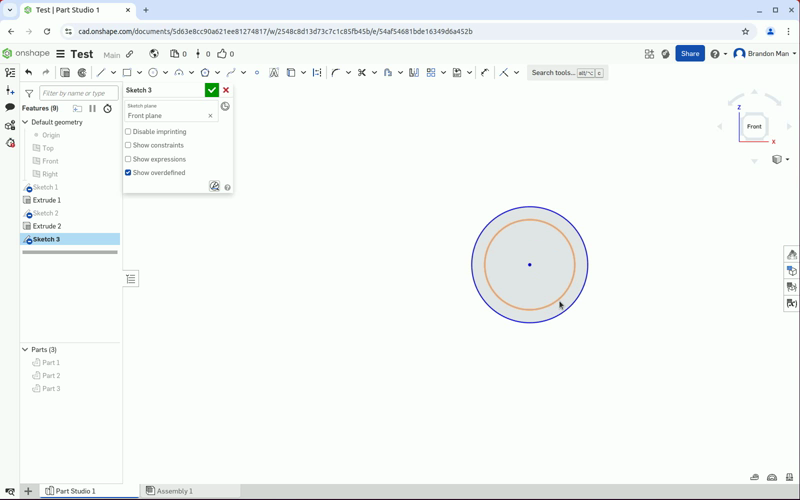
scroll(6)
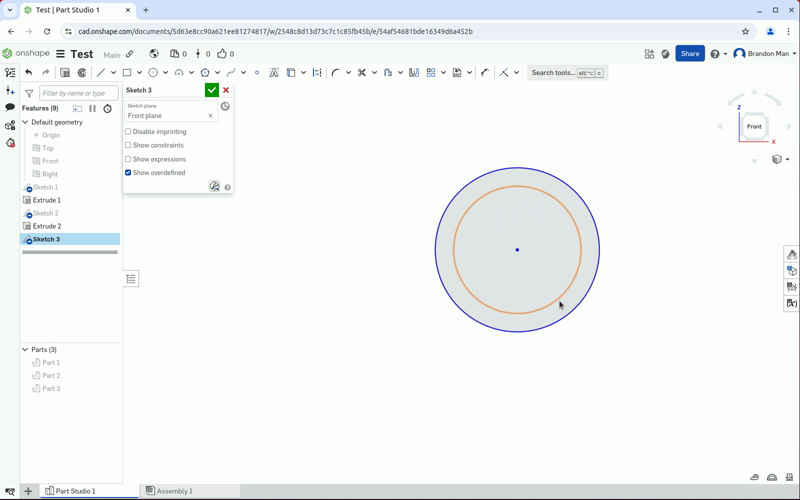
scroll(6)
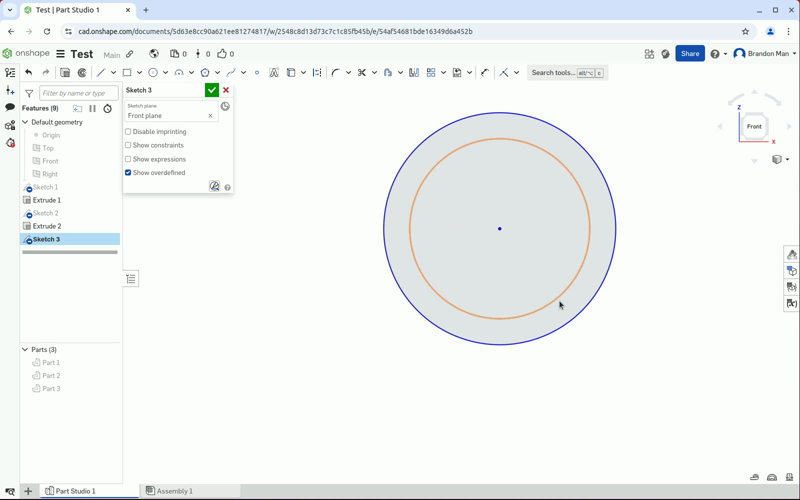
scroll(6)
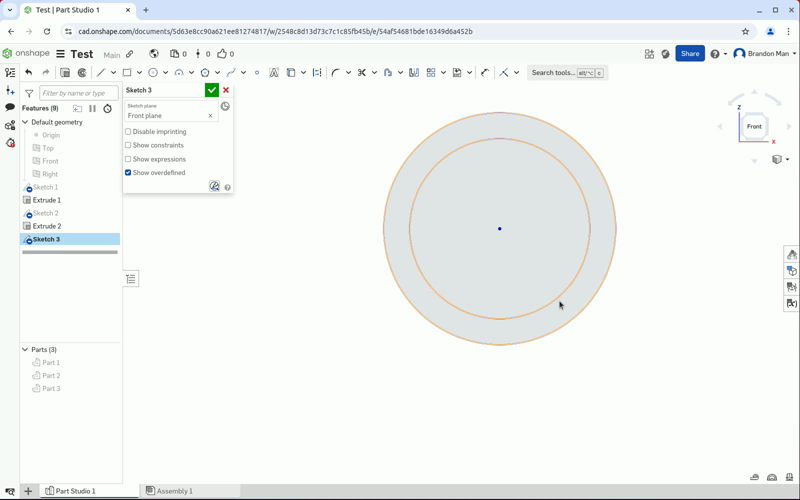
scroll(6)
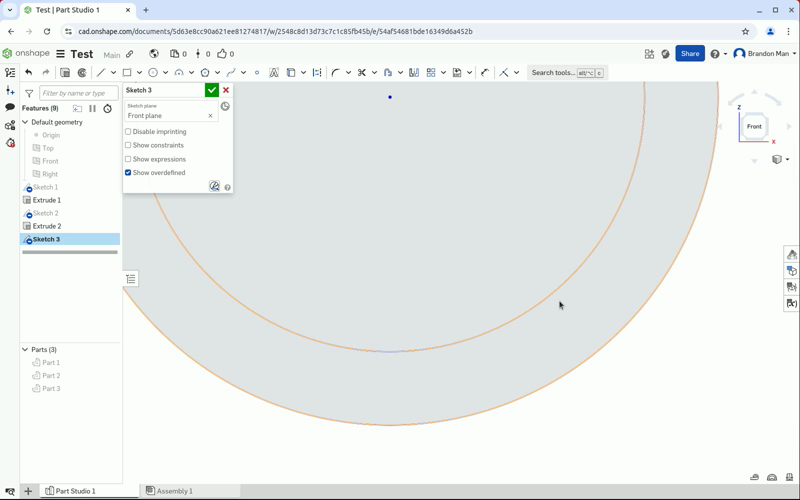
click(559, 300)
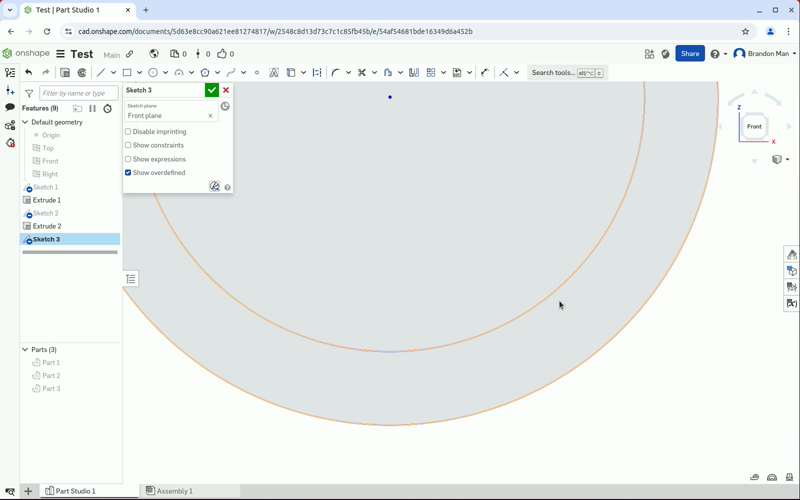
scroll(-6)
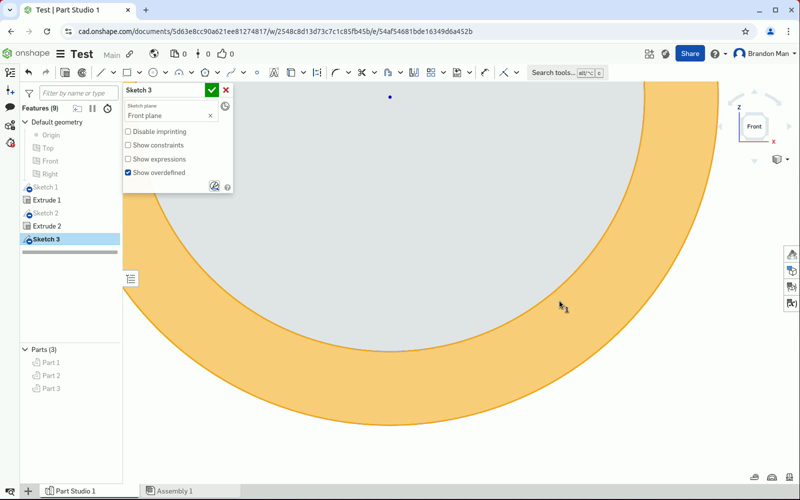
scroll(-6)
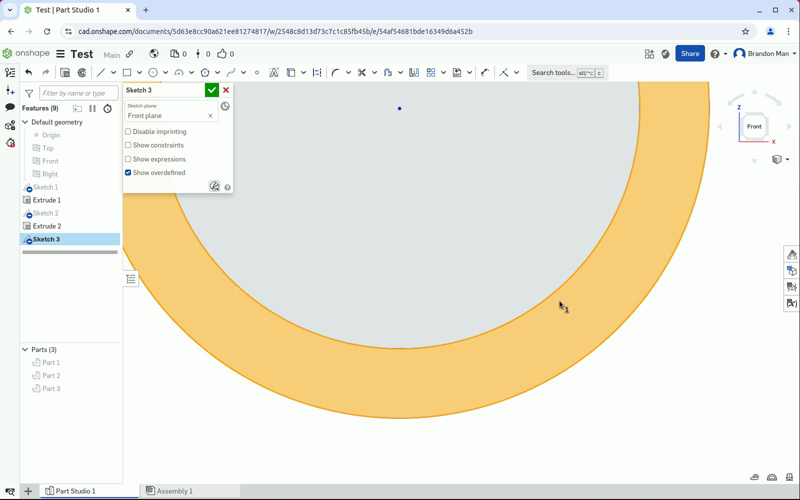
scroll(-6)
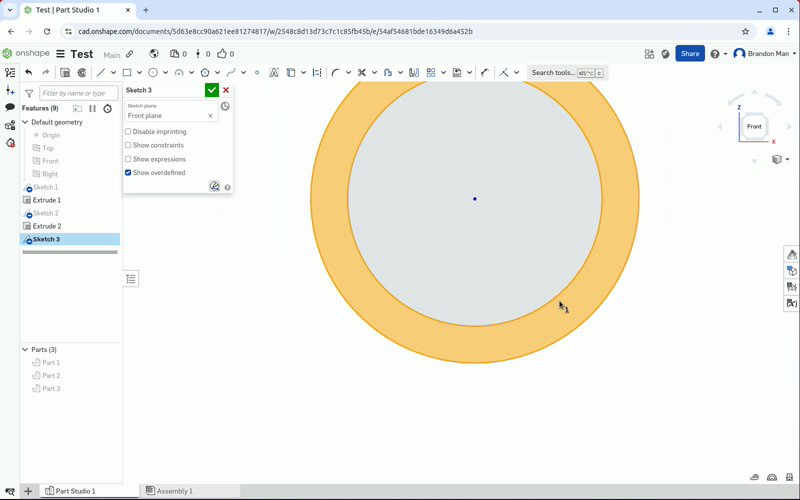
scroll(-6)
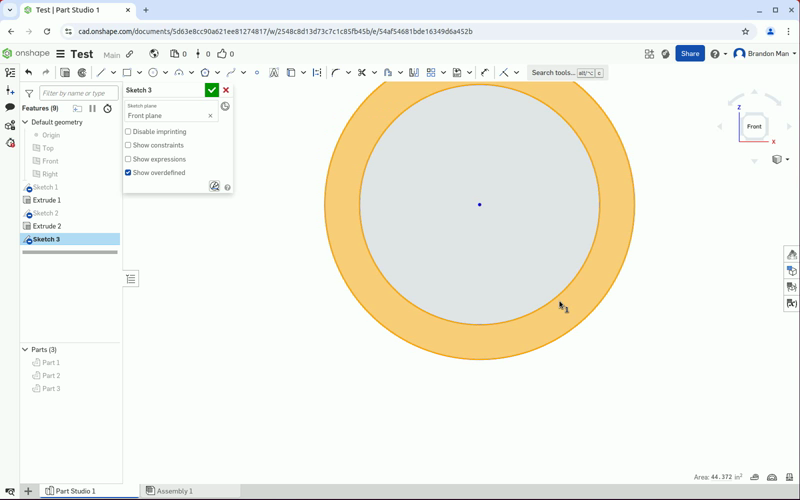
scroll(-6)
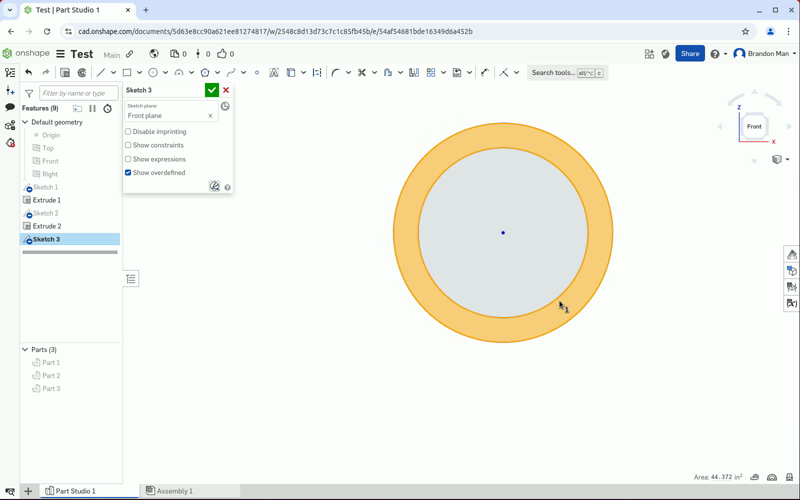
scroll(-6)
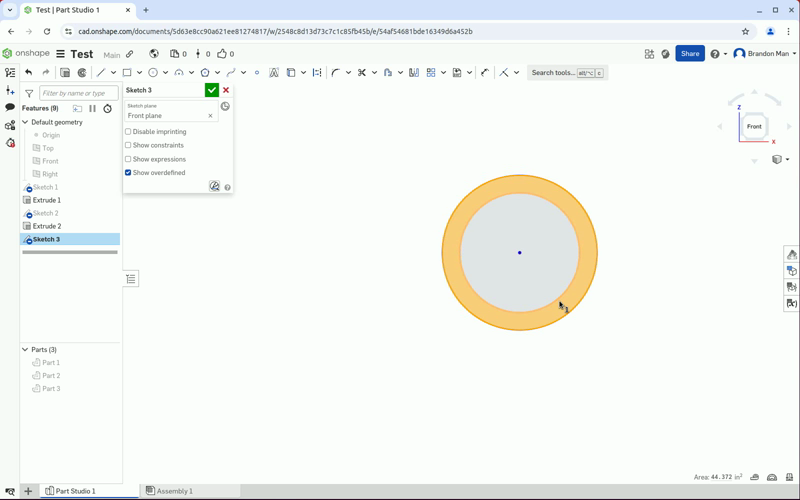
scroll(-6)
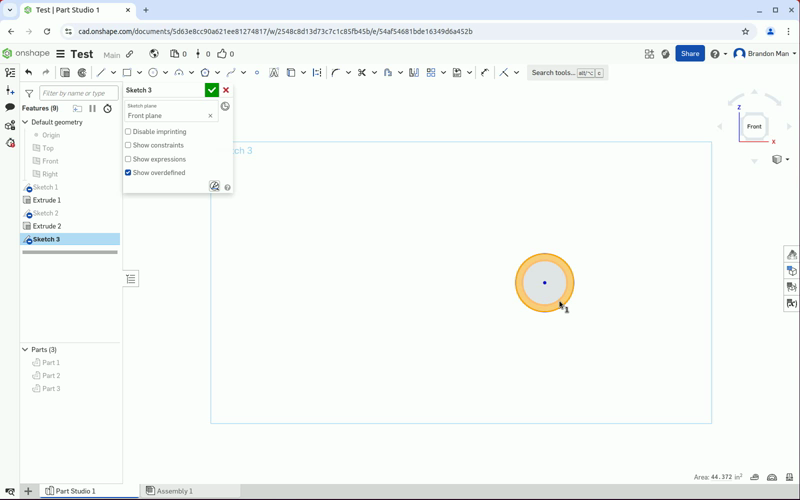
mouse_move(73, 352)
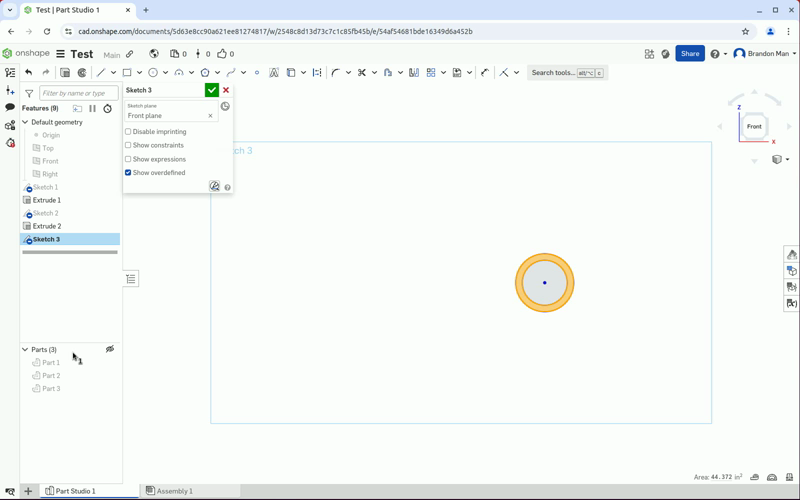
key(shift+y)
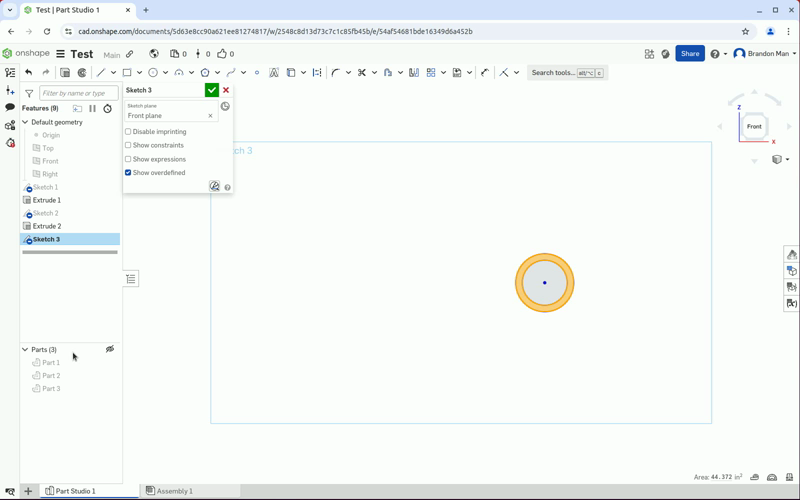
key(shift+e)
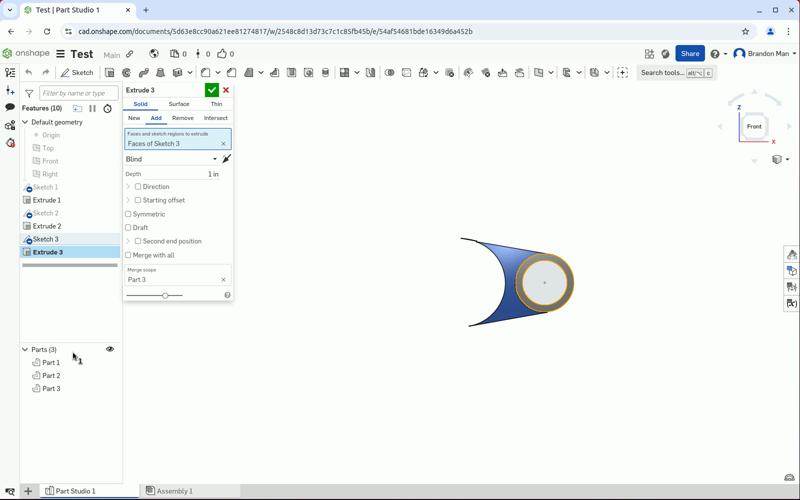
mouse_move(143, 106)
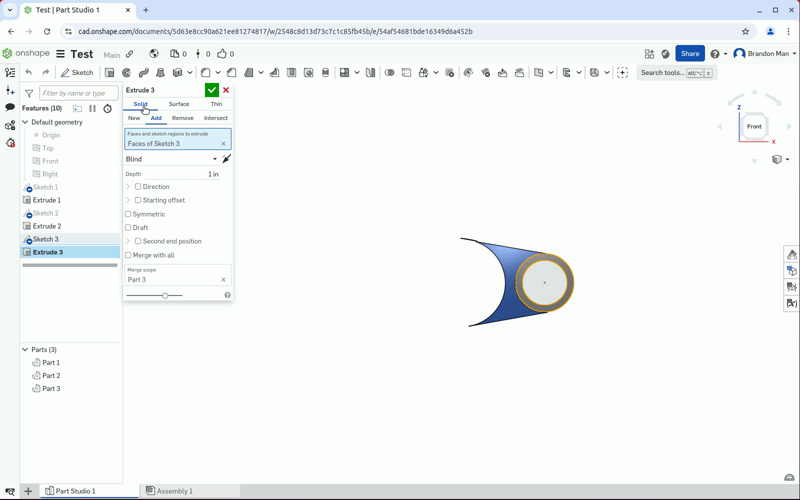
click(143, 106)
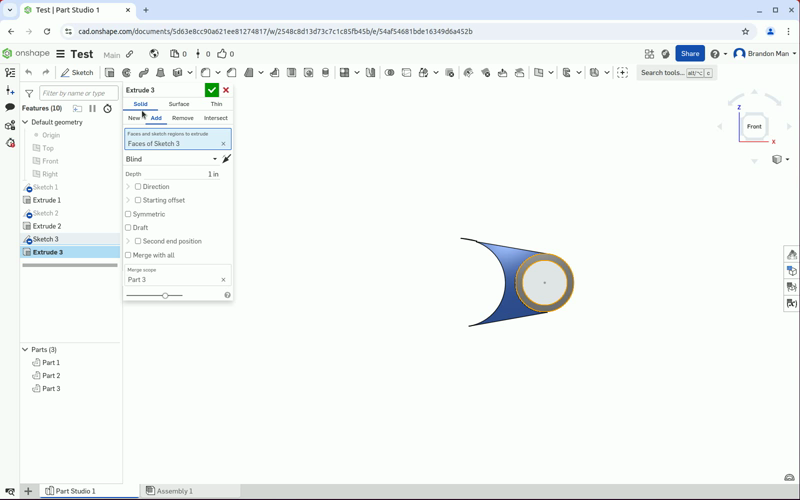
mouse_move(137, 120)
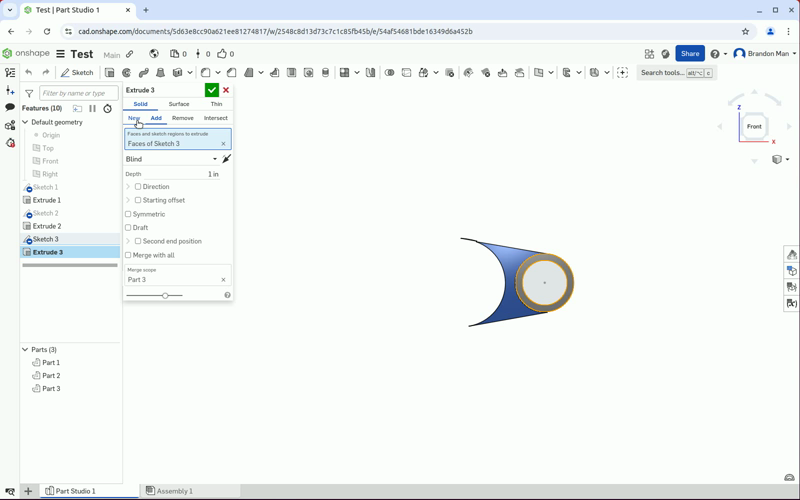
click(137, 120)
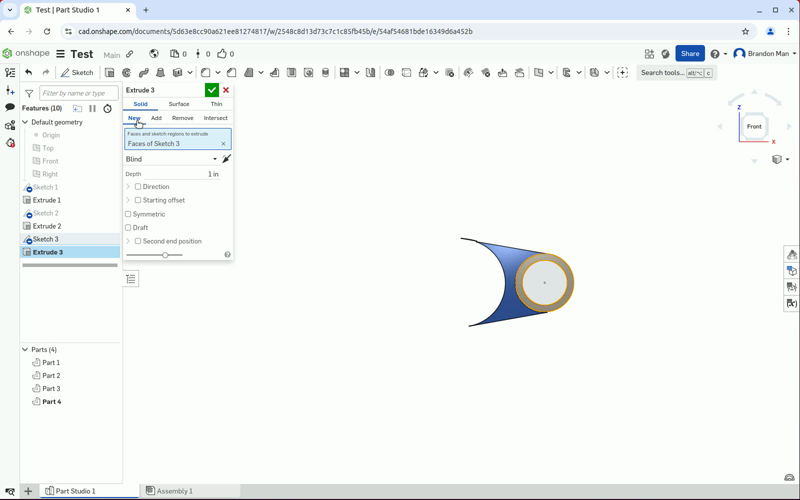
key(tab, 4)
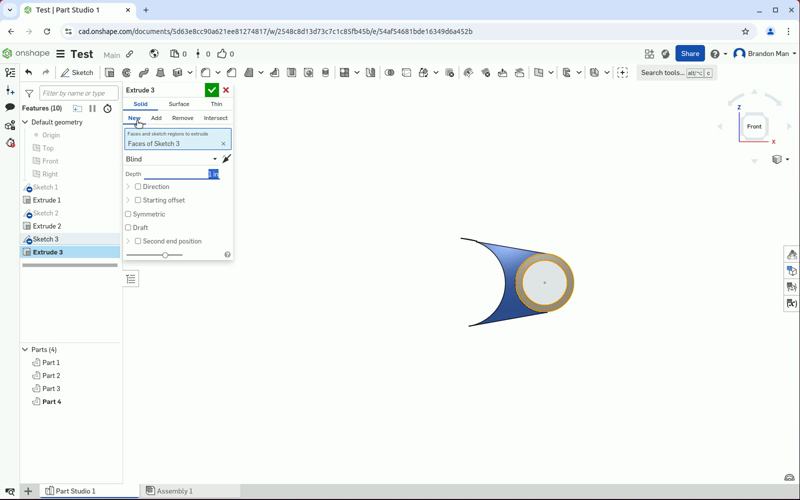
text(7.943)
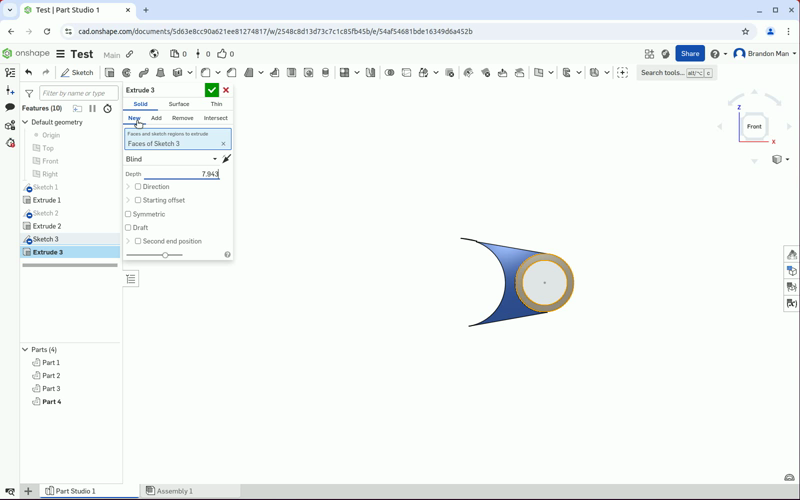
key(enter)
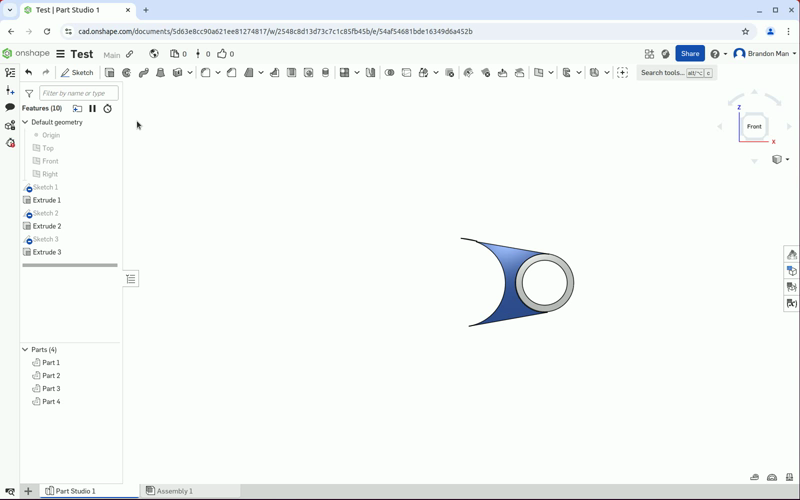
key(shift+h)
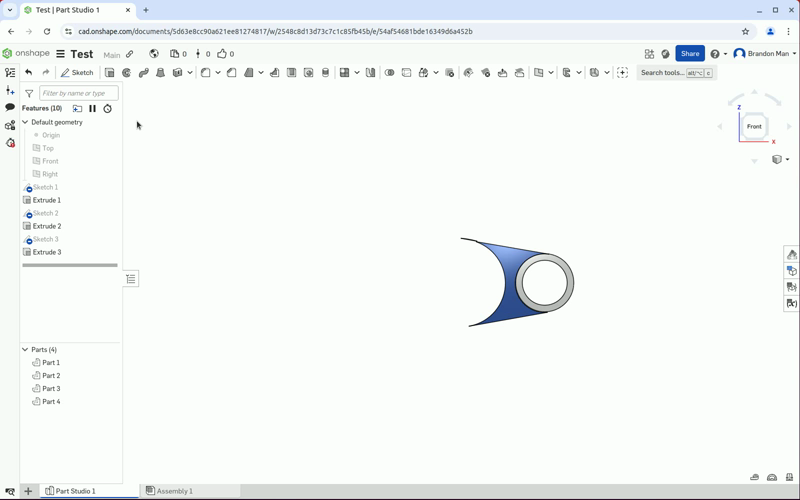
key(shift+h)
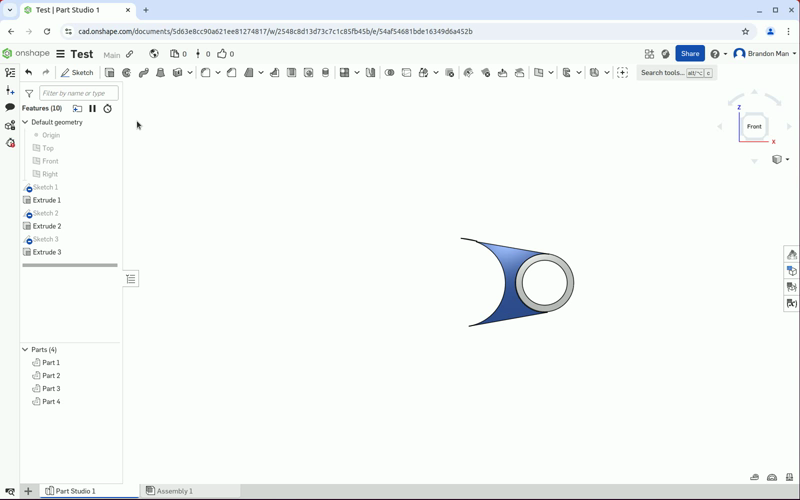
mouse_move(73, 189)
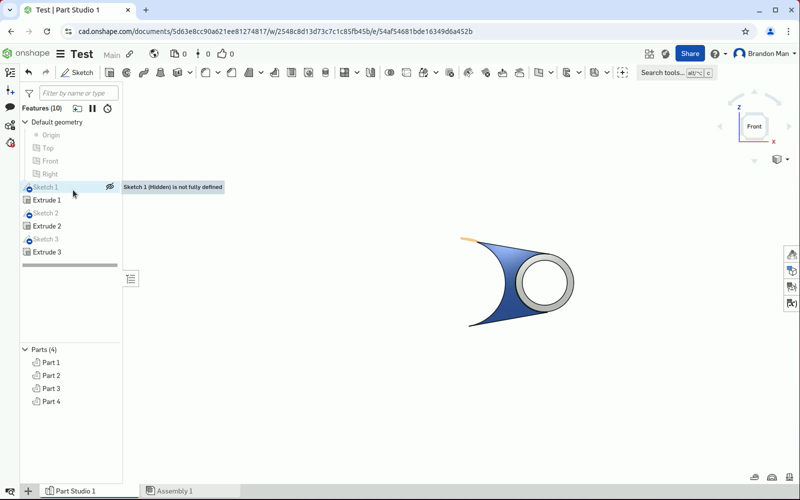
click(73, 189)
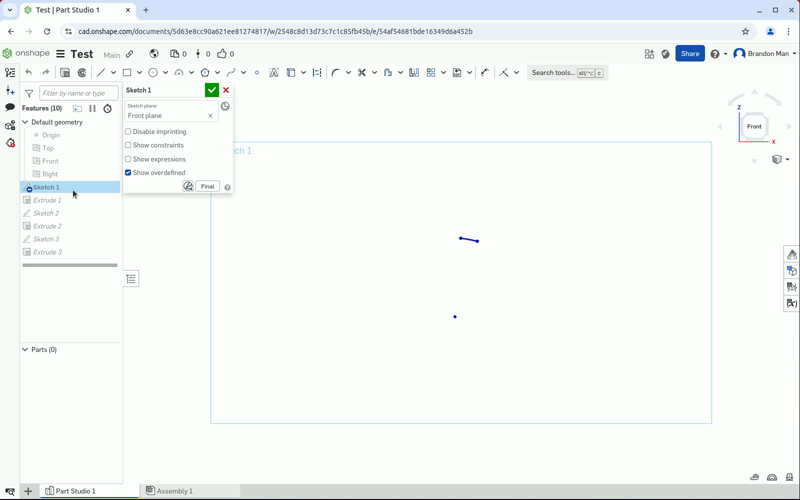
mouse_move(229, 92)
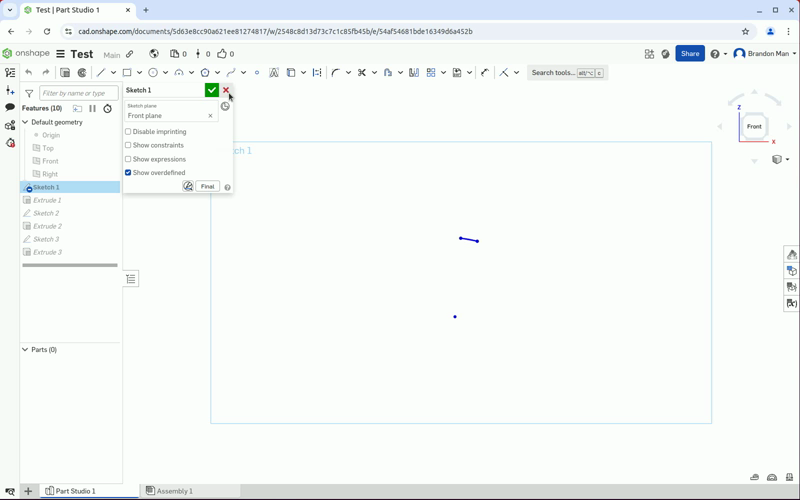
click(229, 92)
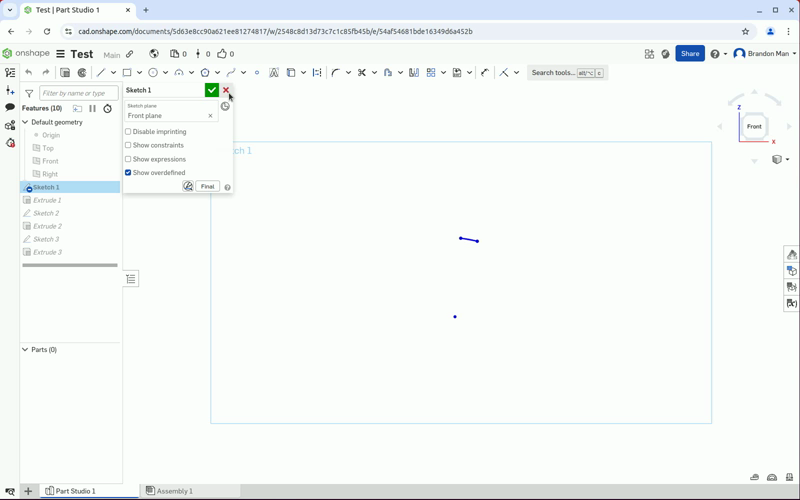
key(shift+s)
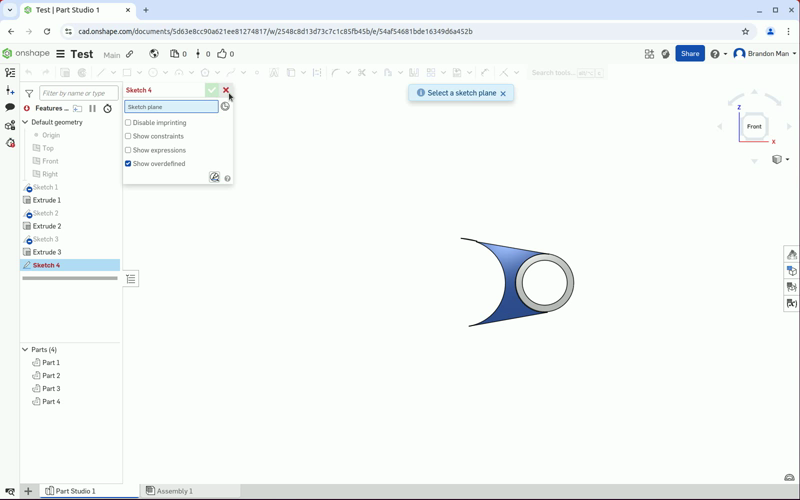
mouse_move(73, 163)
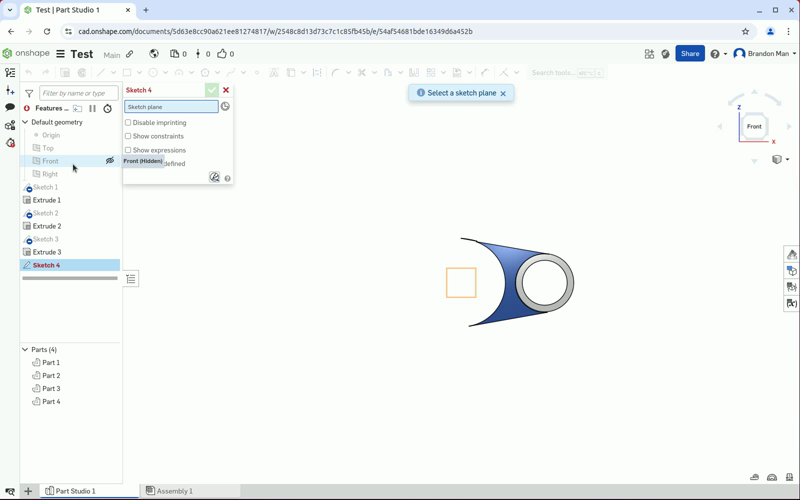
click(73, 163)
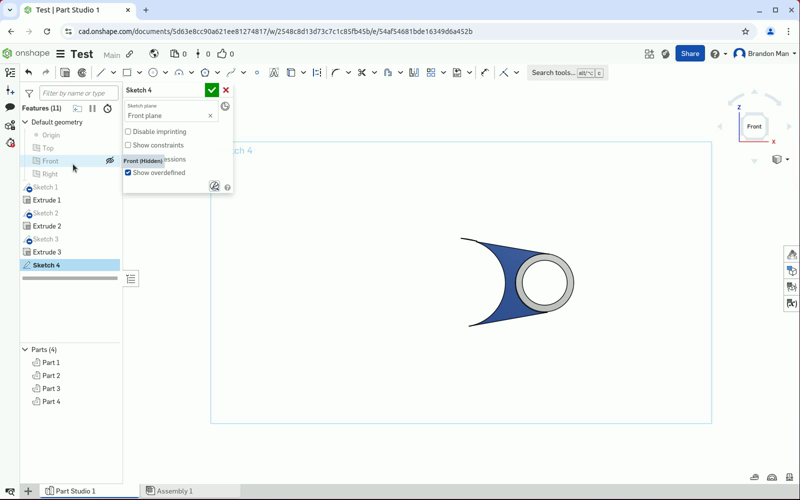
mouse_move(73, 352)
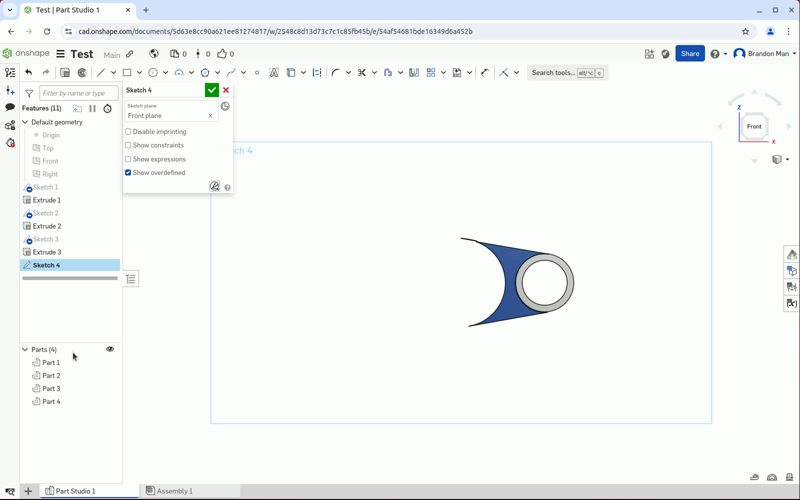
key(y)
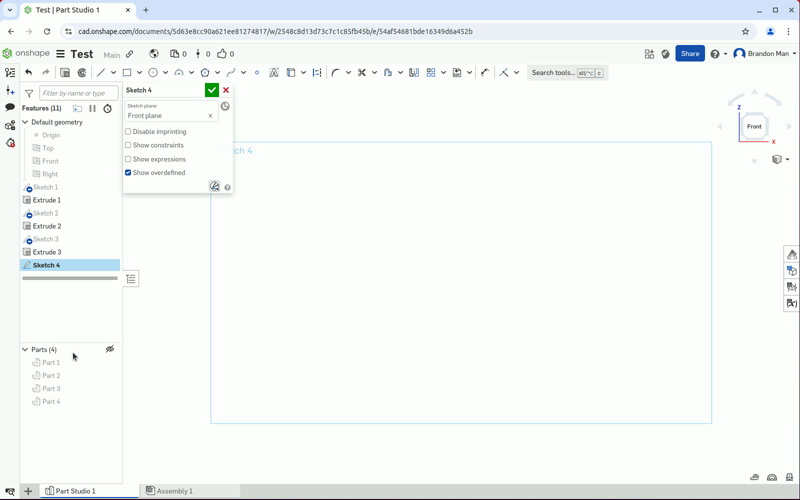
key(a)
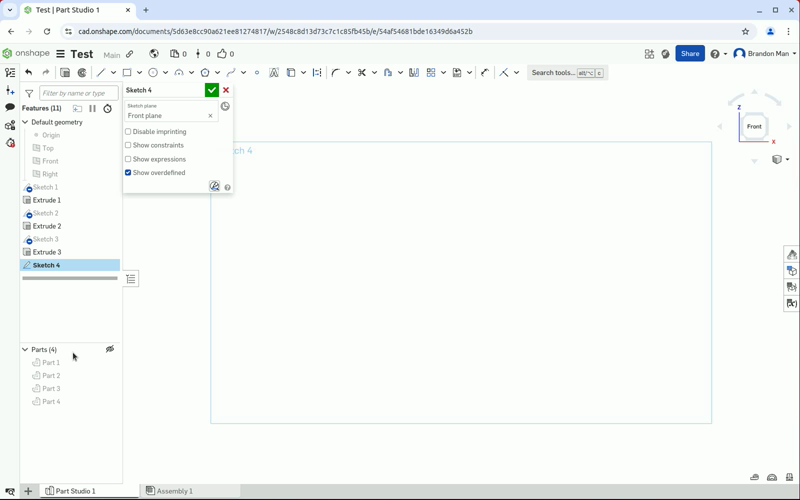
key_down(shift)
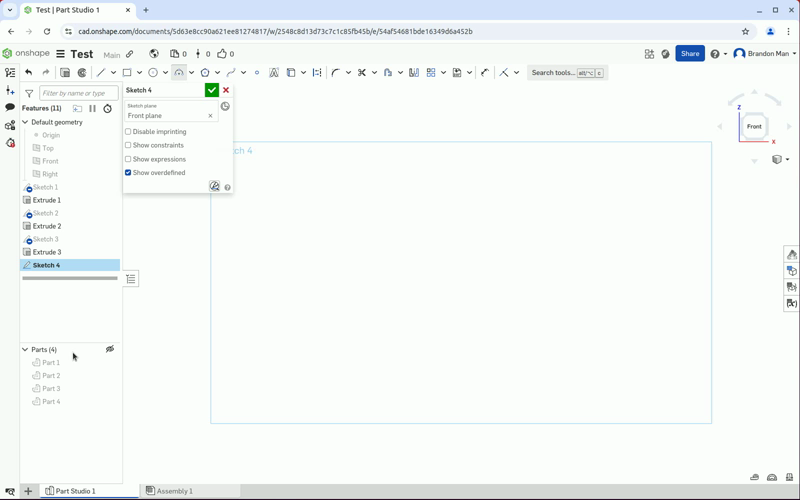
mouse_move(460, 238)
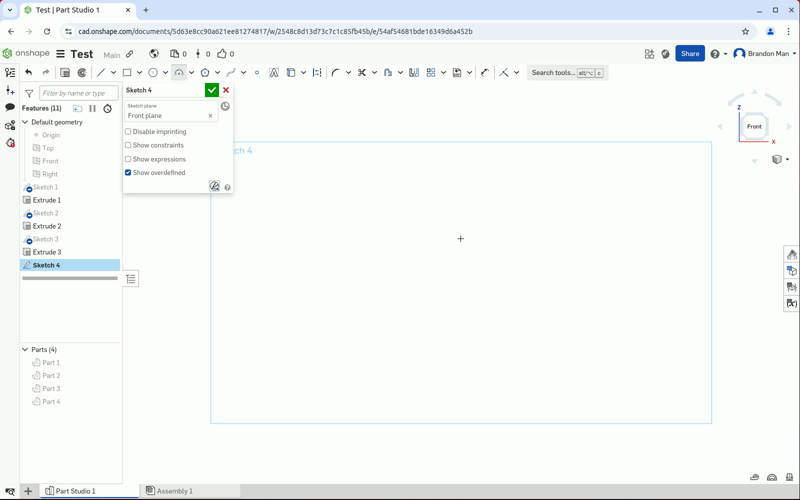
click(460, 238)
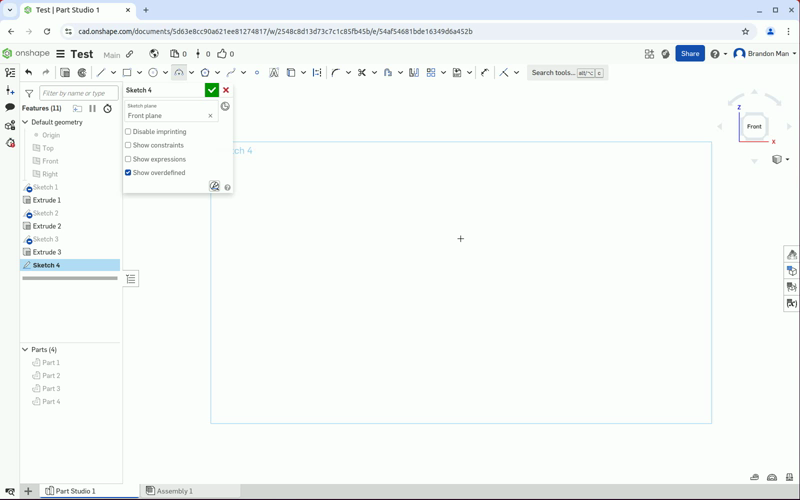
key_up(shift)
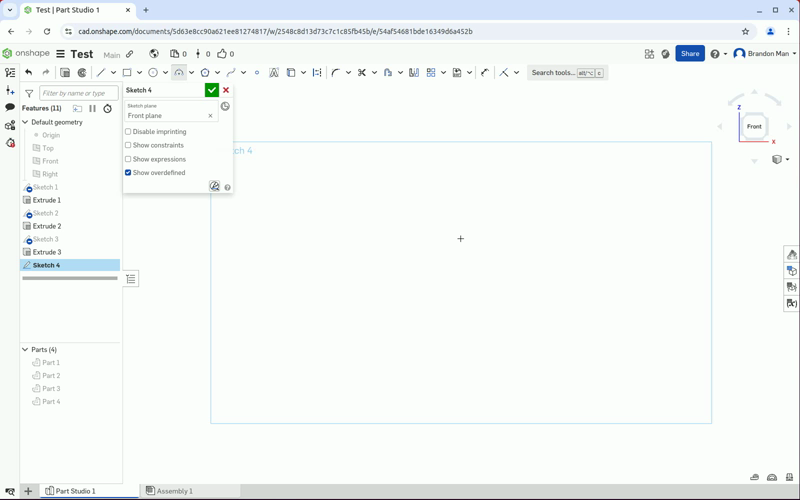
key_down(shift)
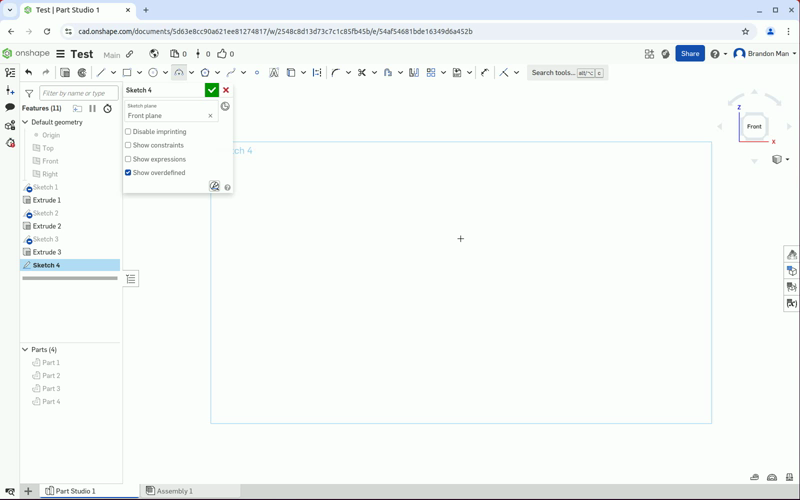
mouse_move(475, 241)
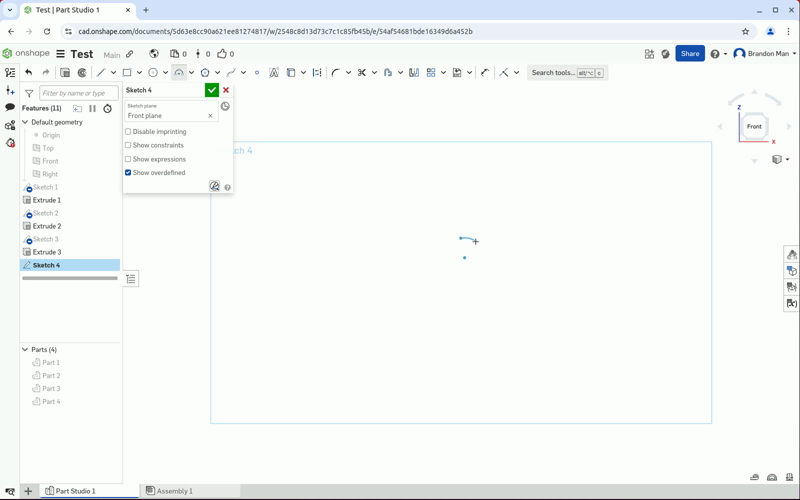
click(475, 241)
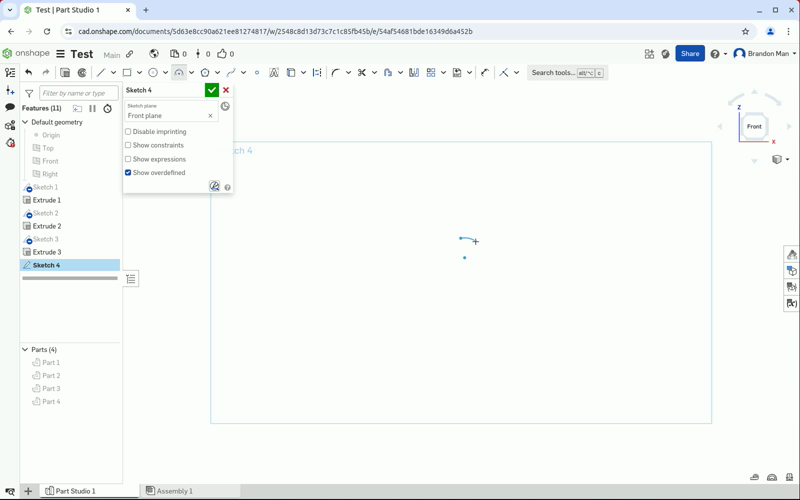
mouse_move(452, 325)
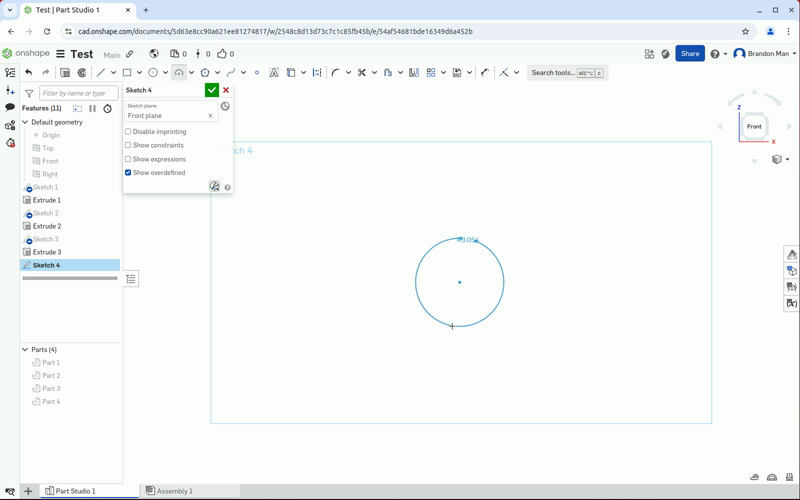
click(452, 325)
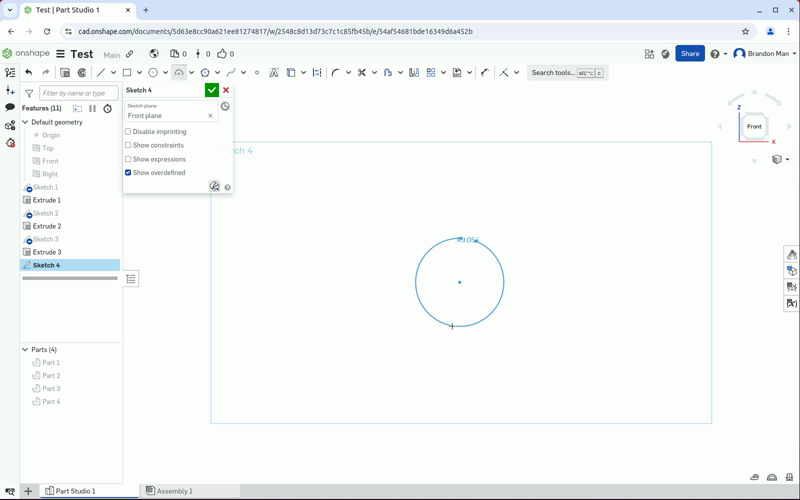
key_up(shift)
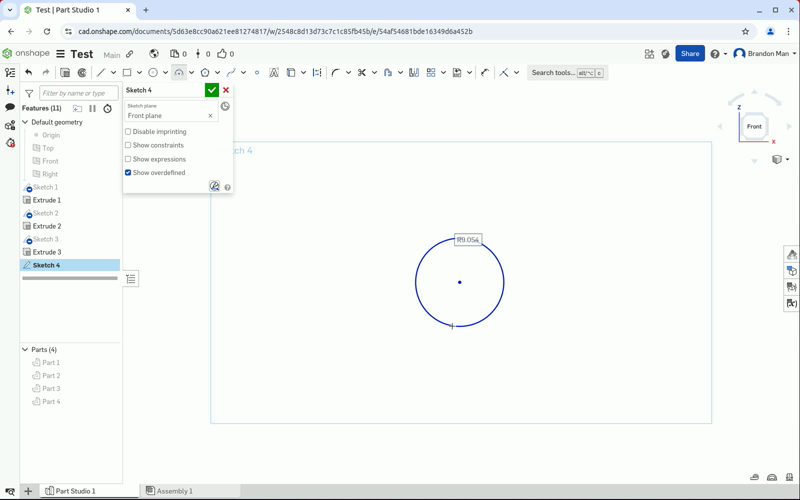
key(esc)
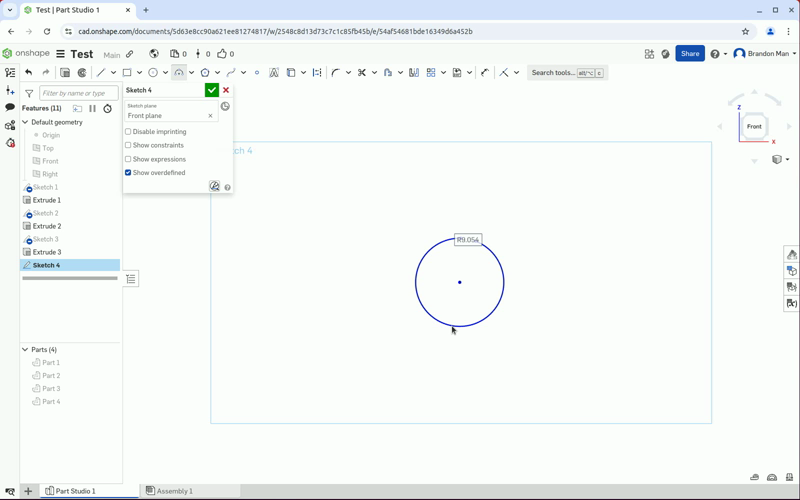
key(l)
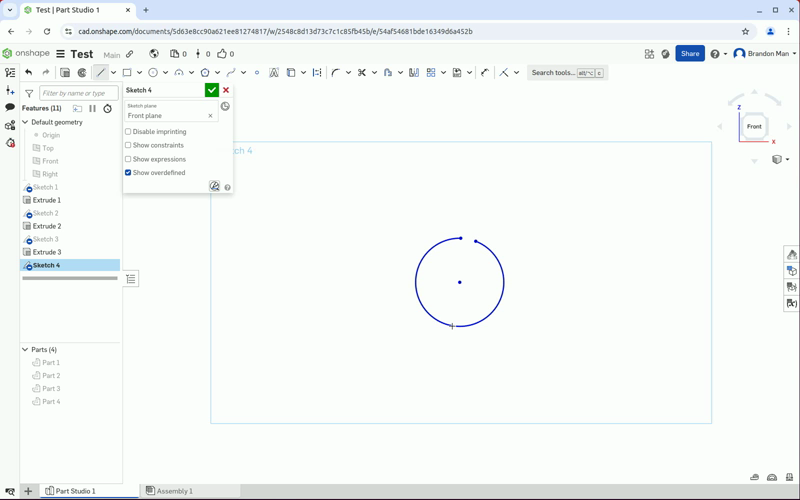
mouse_move(475, 241)
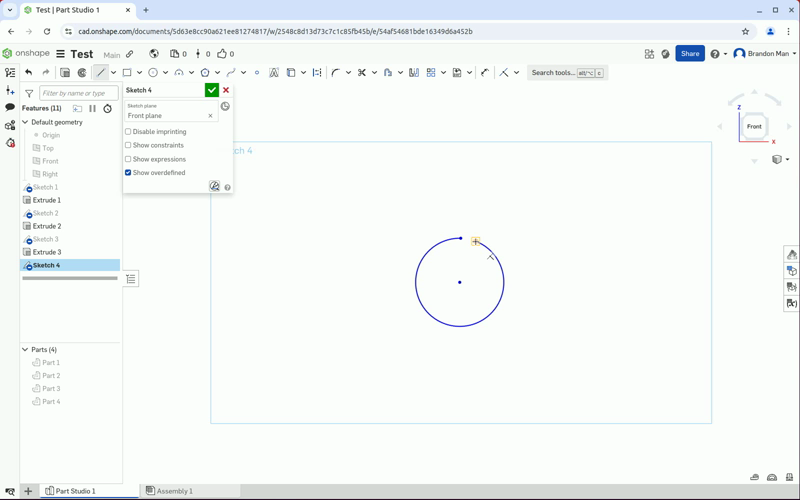
click(475, 241)
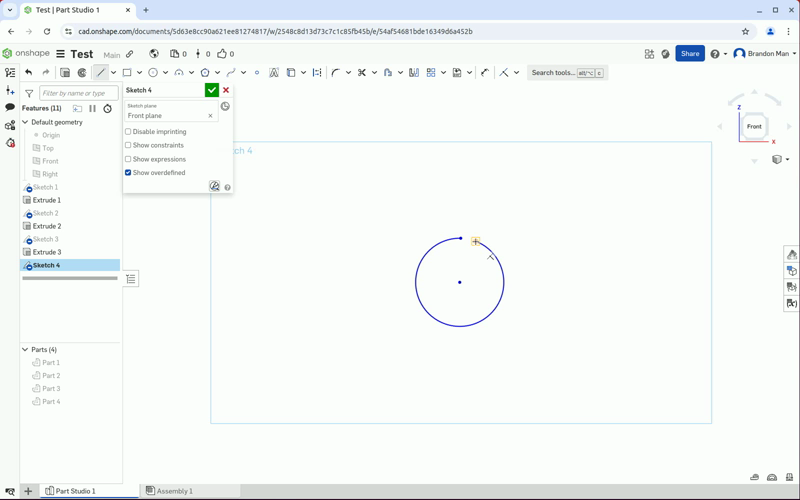
mouse_move(505, 241)
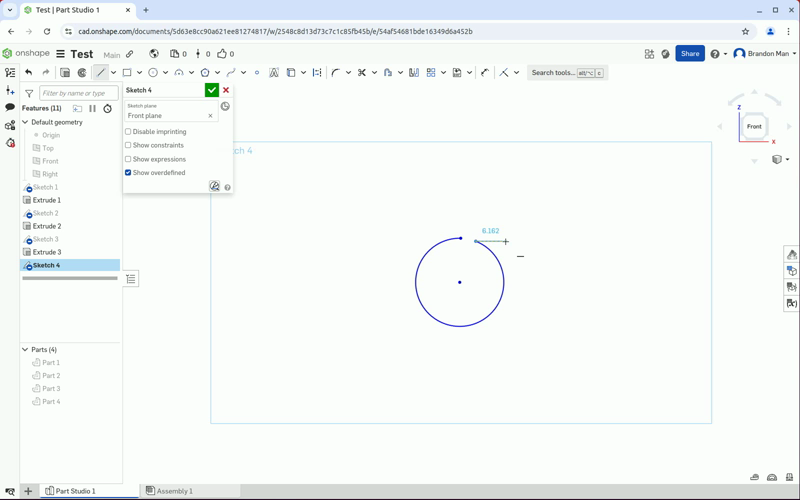
key_down(shift)
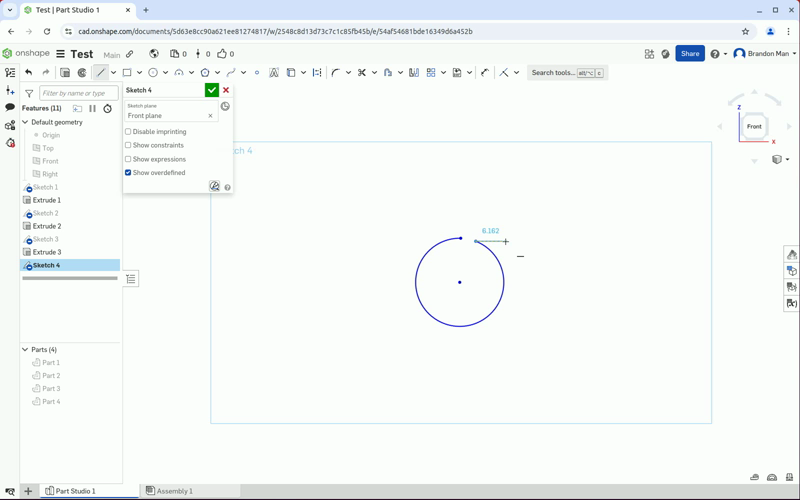
mouse_move(460, 238)
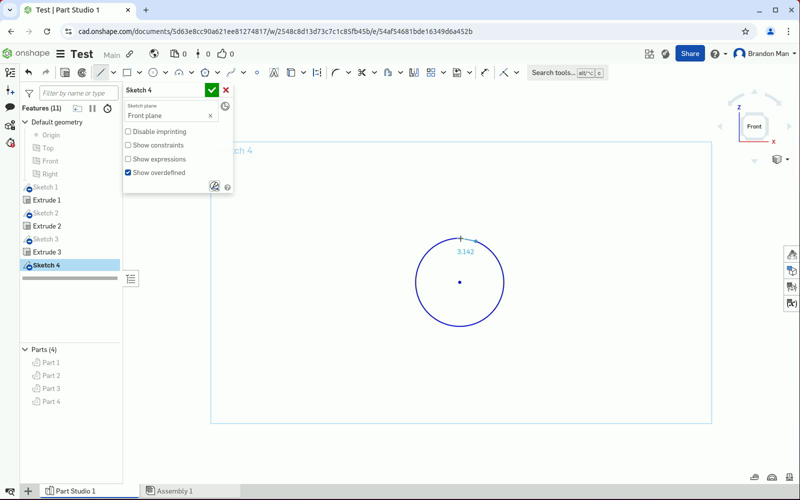
key_up(shift)
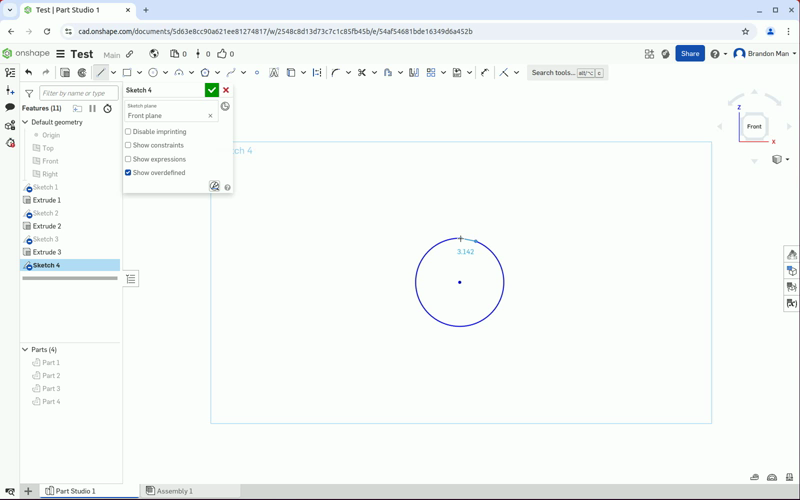
click(460, 238)
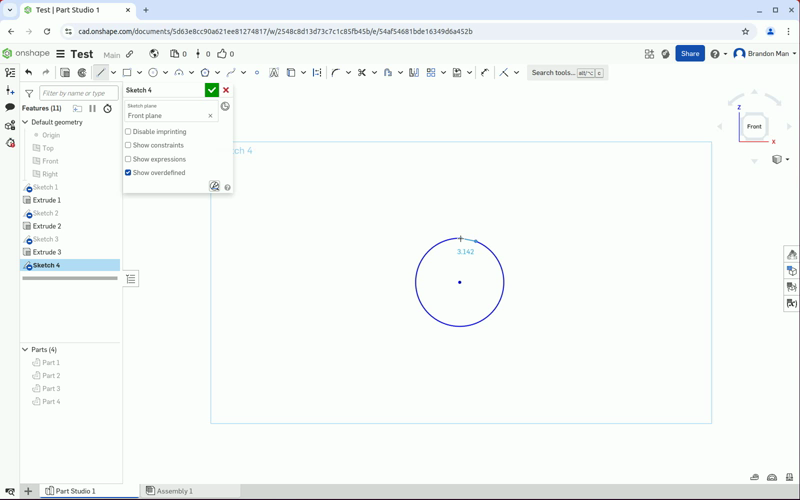
key(esc)
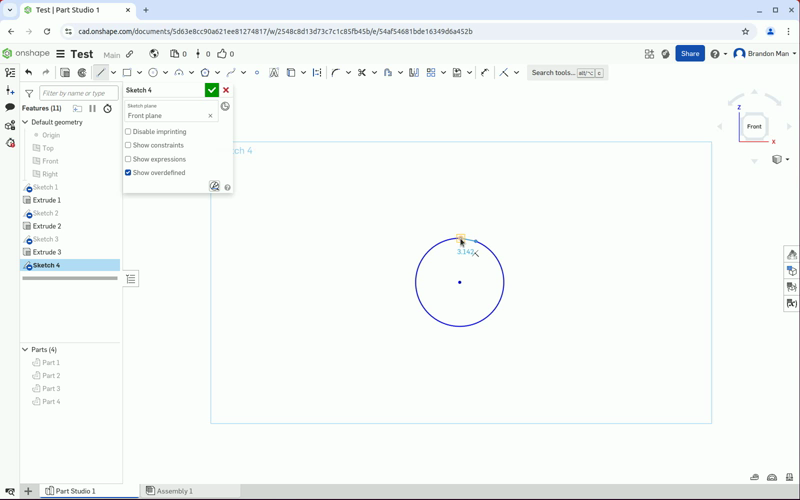
key(l)
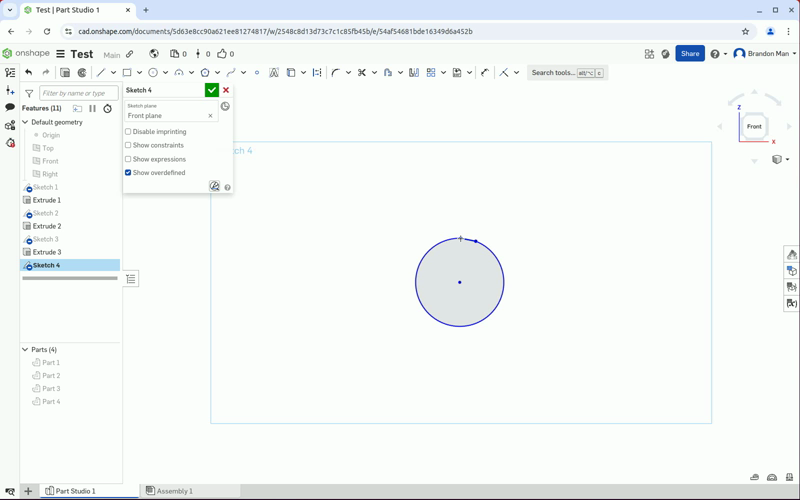
key_down(shift)
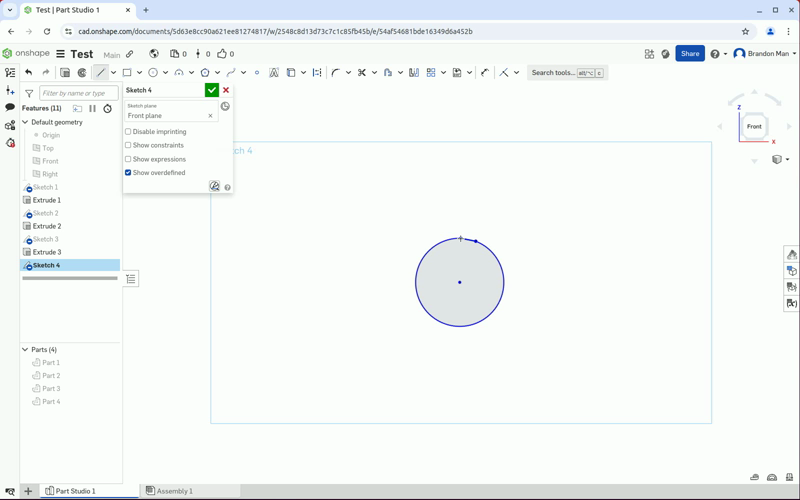
mouse_move(431, 289)
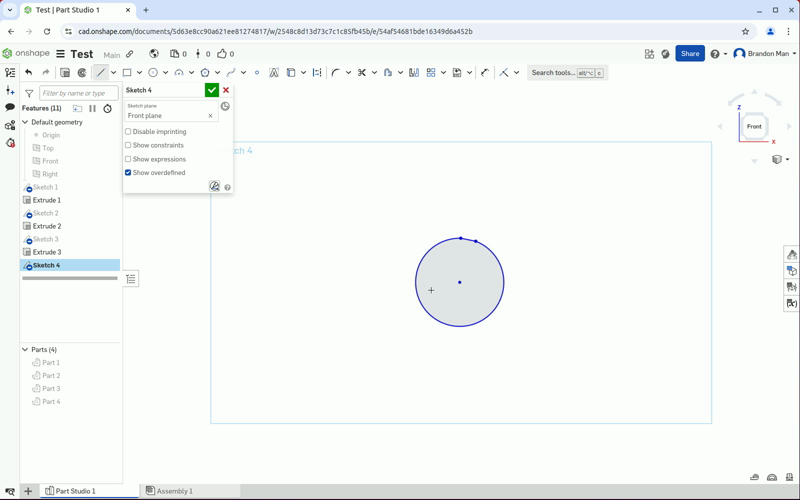
click(431, 289)
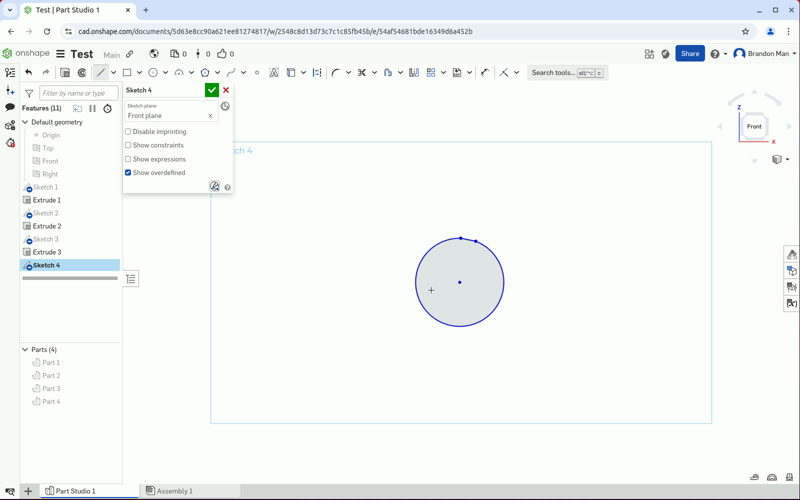
key_up(shift)
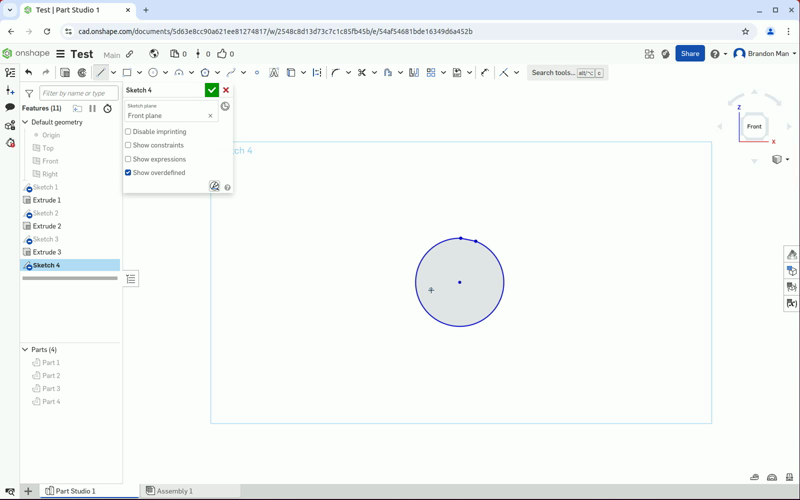
key_down(shift)
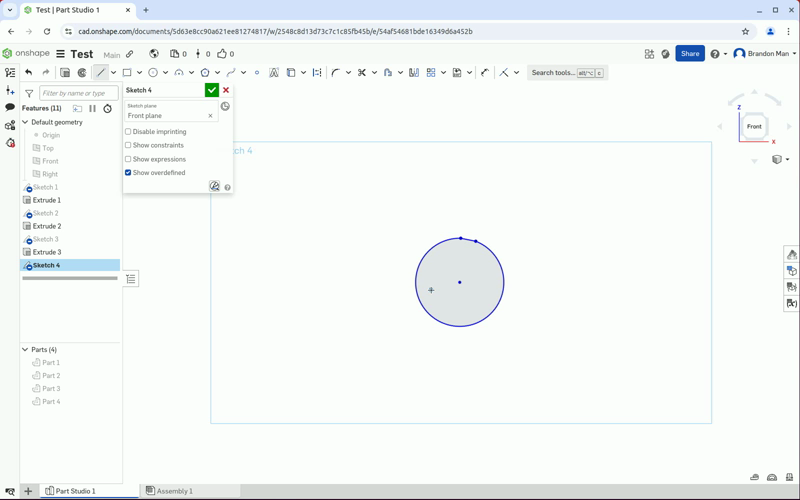
mouse_move(461, 289)
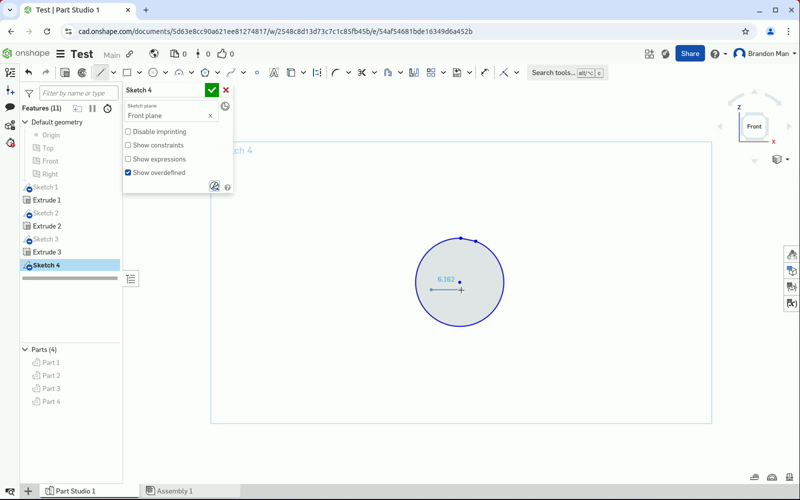
mouse_move(440, 289)
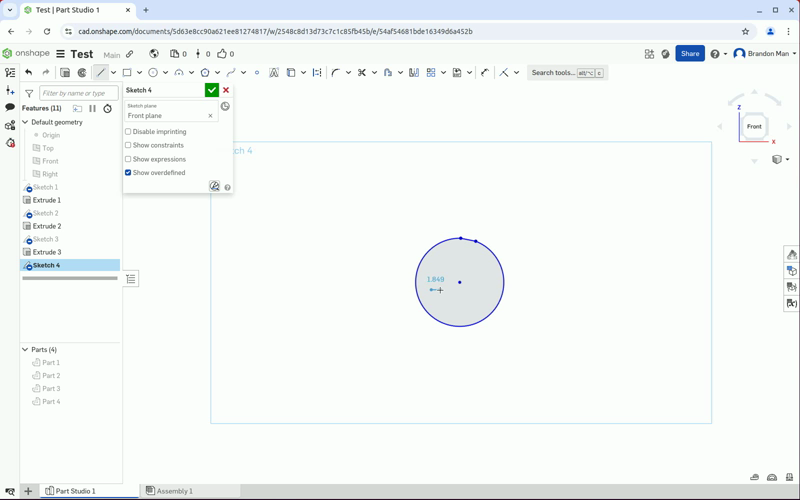
click(440, 289)
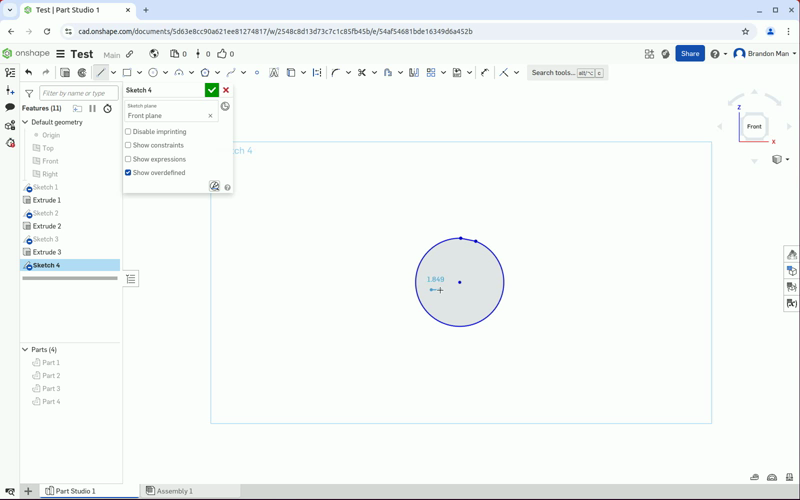
key_up(shift)
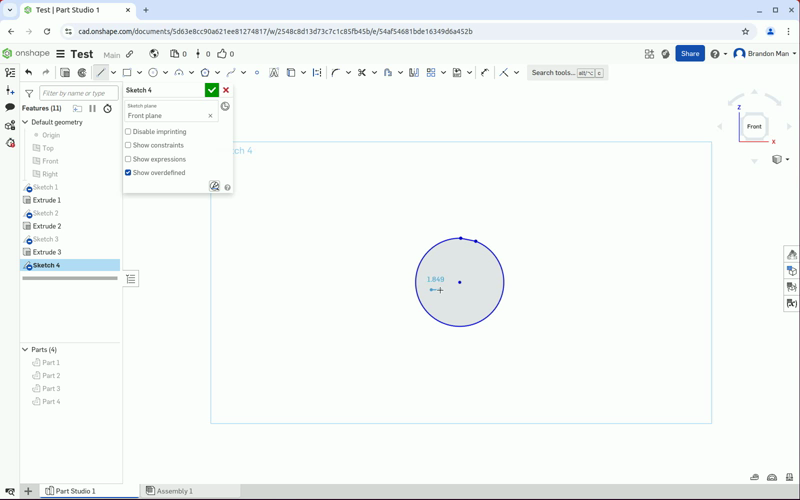
key(esc)
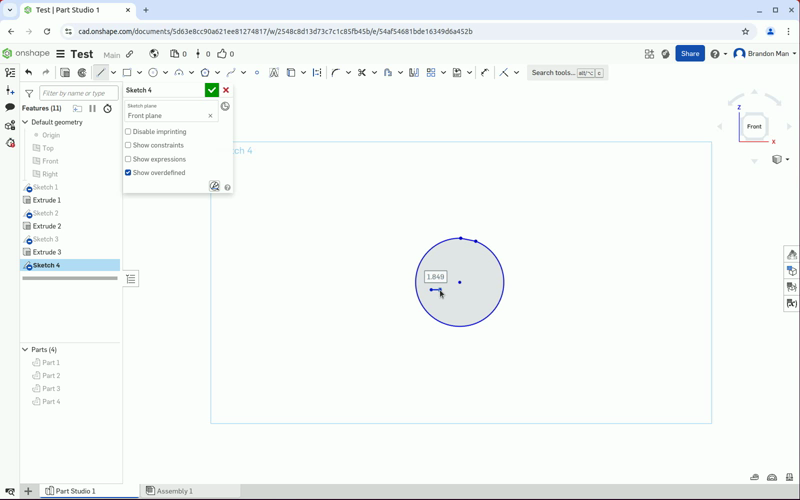
key(a)
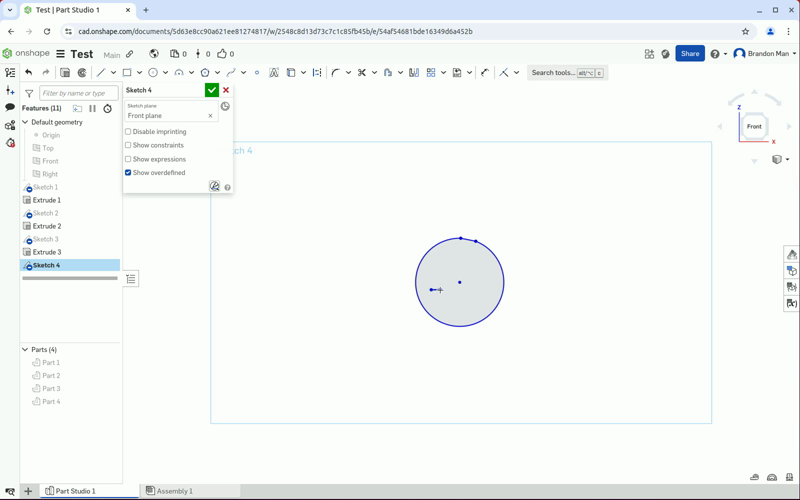
mouse_move(440, 289)
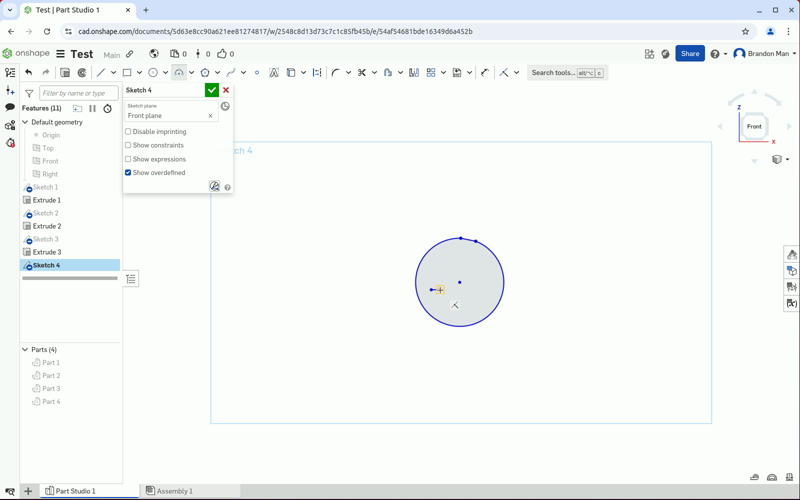
click(440, 289)
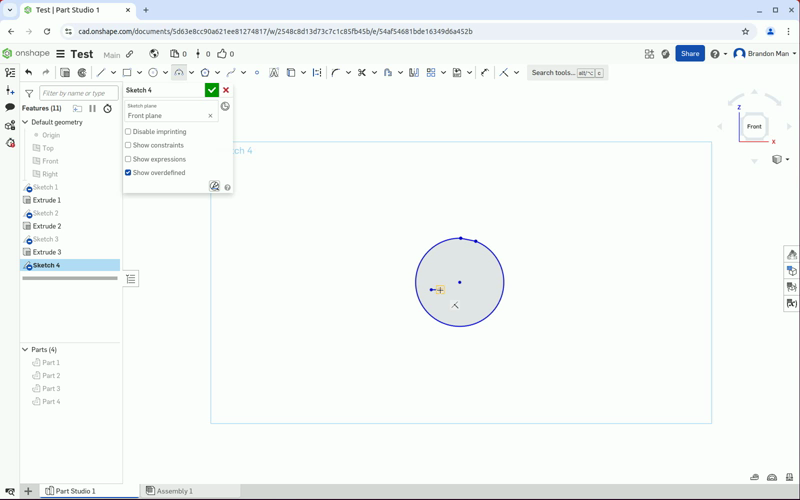
key_down(shift)
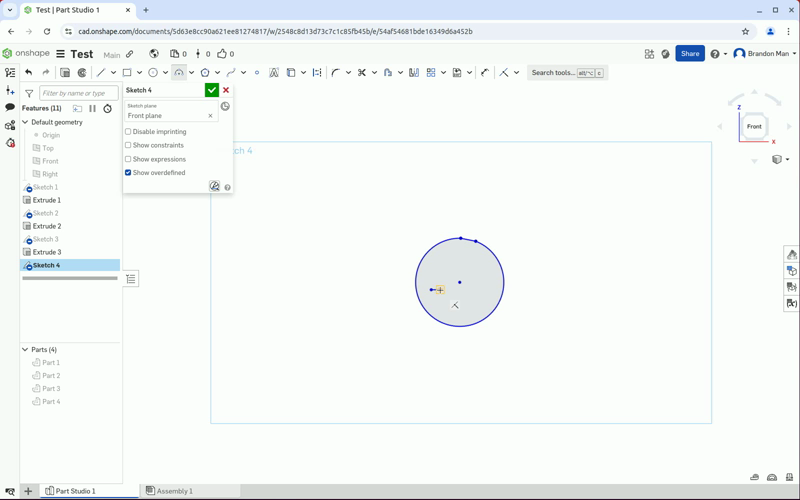
mouse_move(481, 289)
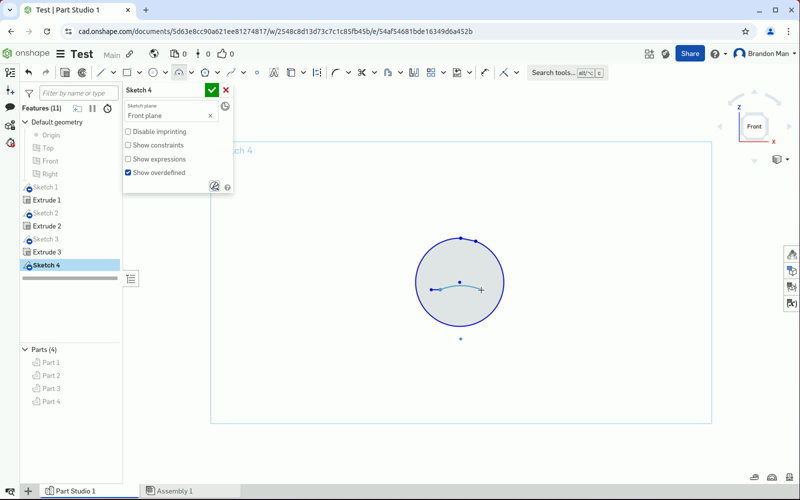
click(481, 289)
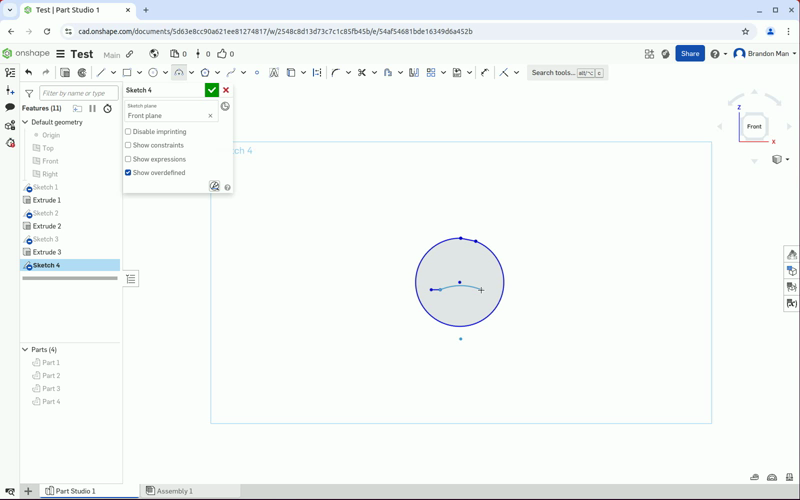
mouse_move(460, 303)
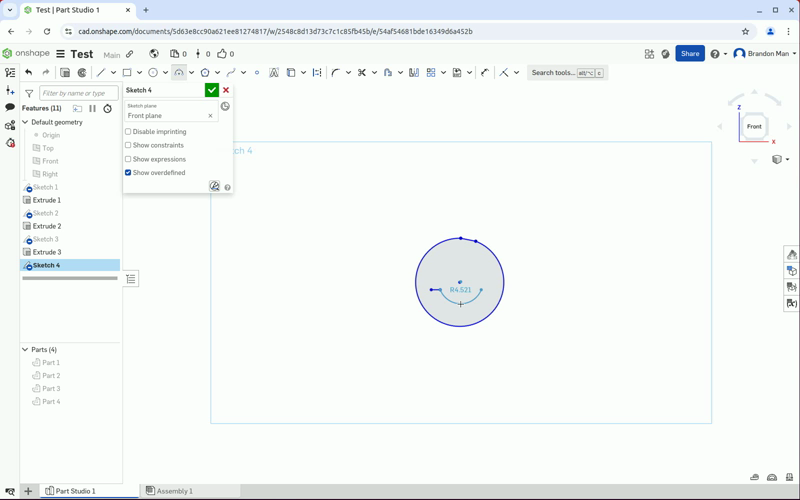
click(460, 303)
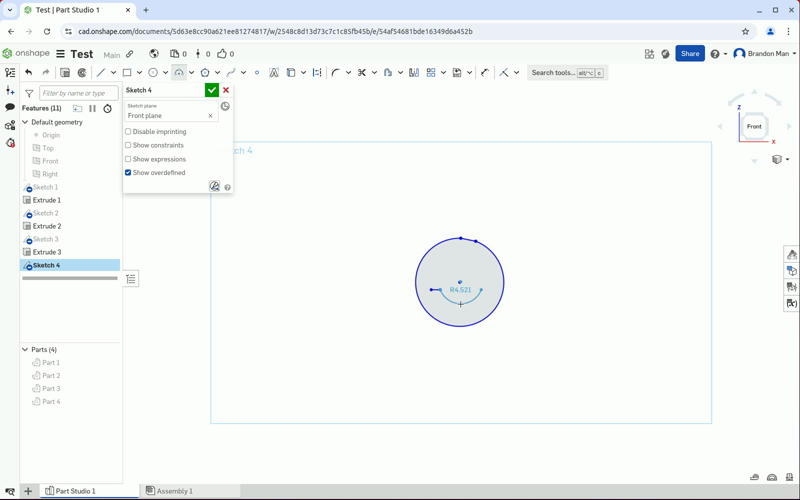
key_up(shift)
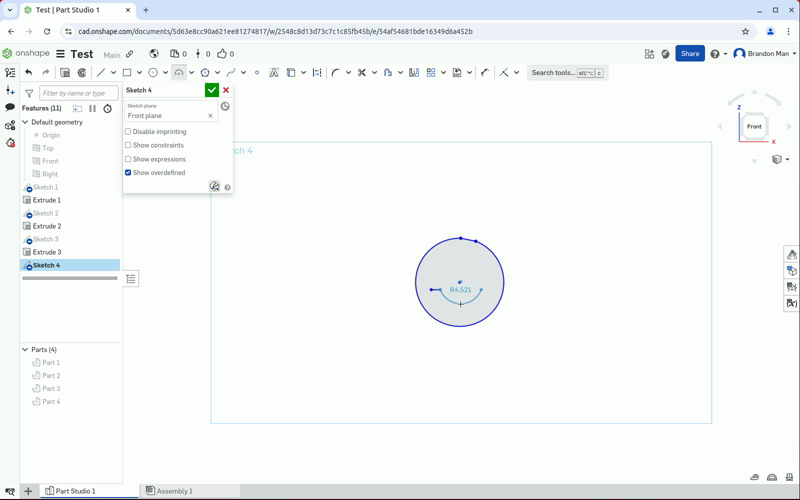
key(esc)
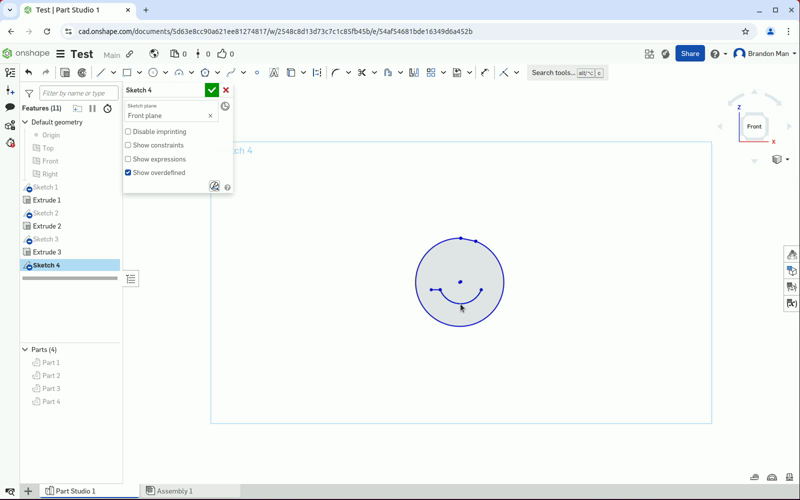
key(l)
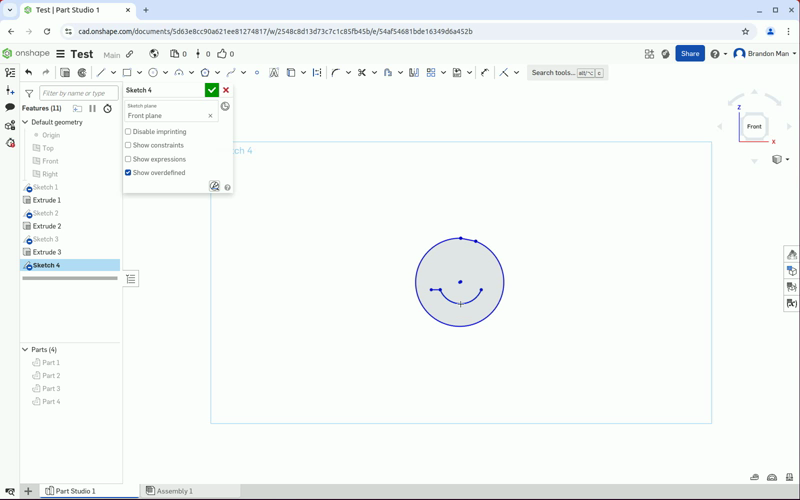
mouse_move(481, 289)
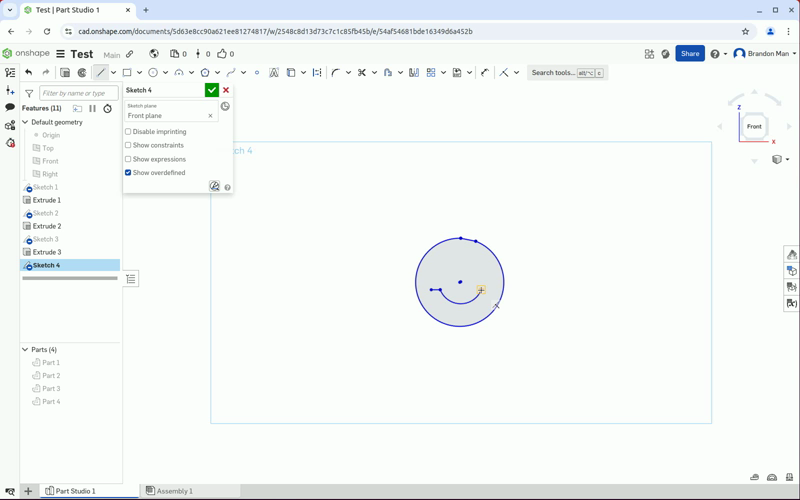
click(481, 289)
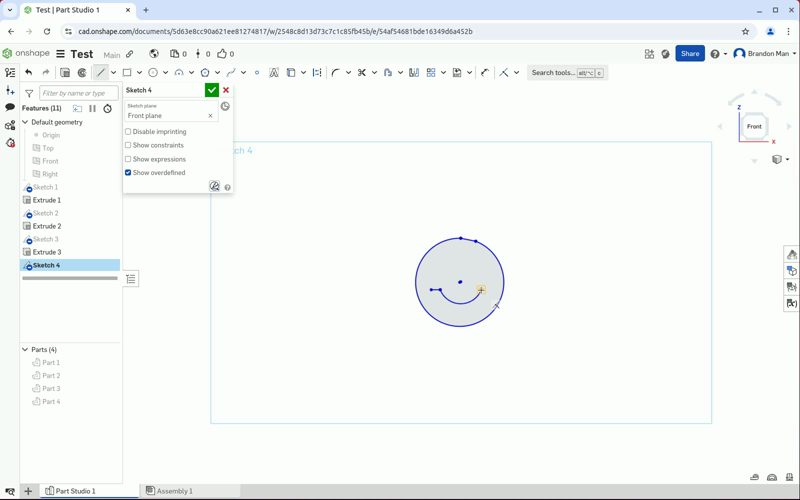
key_down(shift)
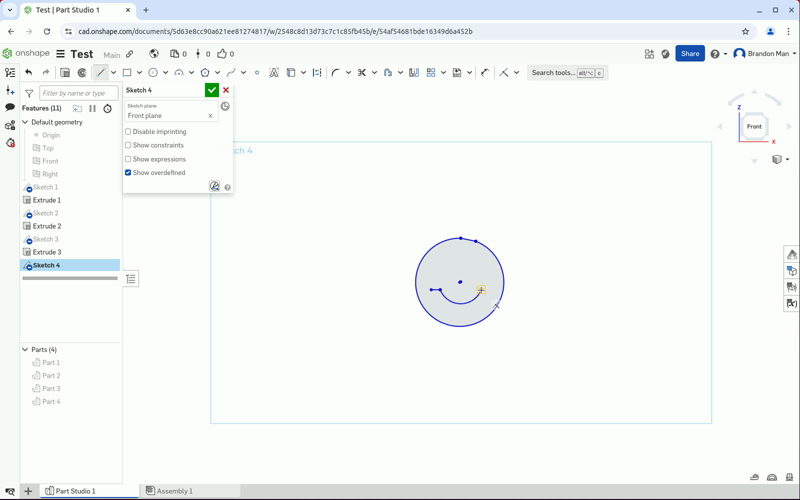
mouse_move(511, 289)
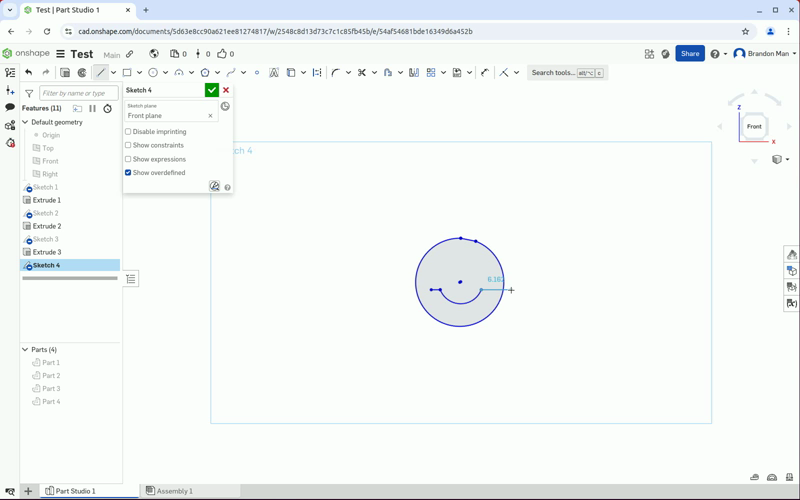
mouse_move(490, 289)
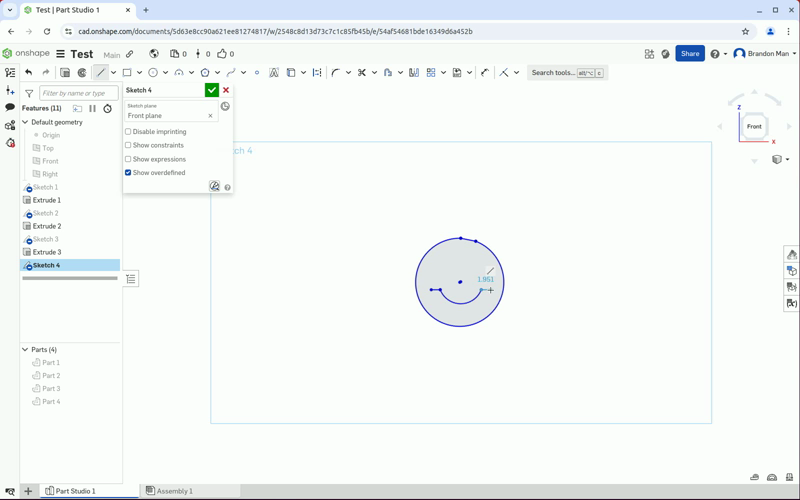
click(490, 289)
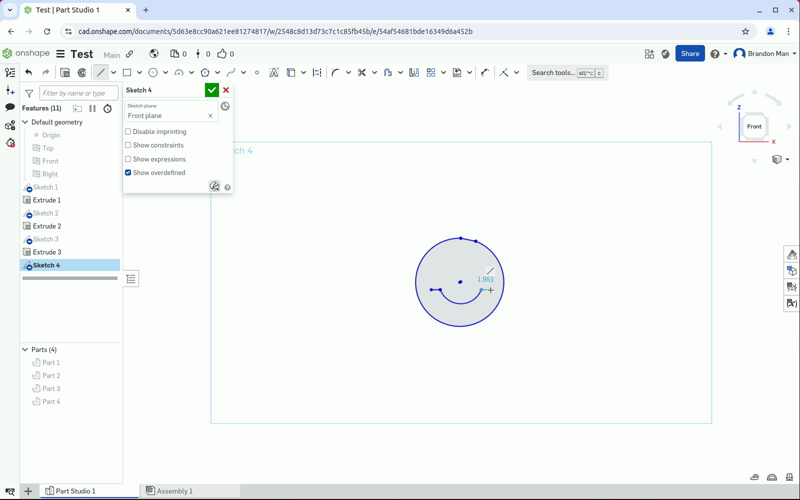
key_up(shift)
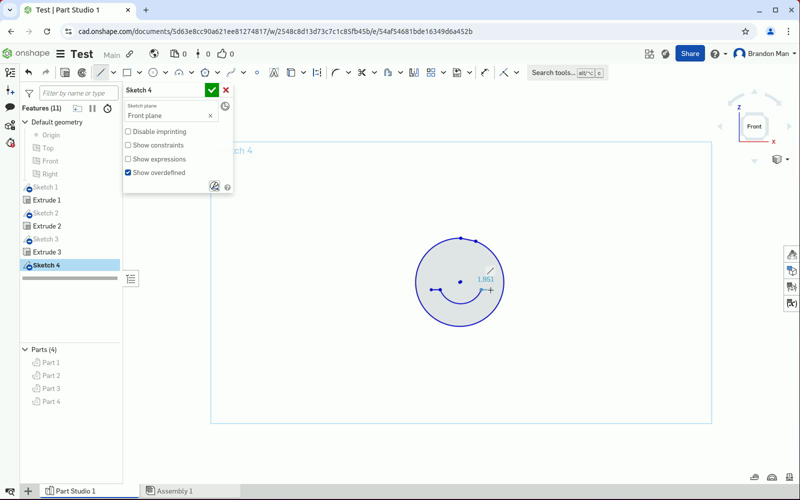
key_down(shift)
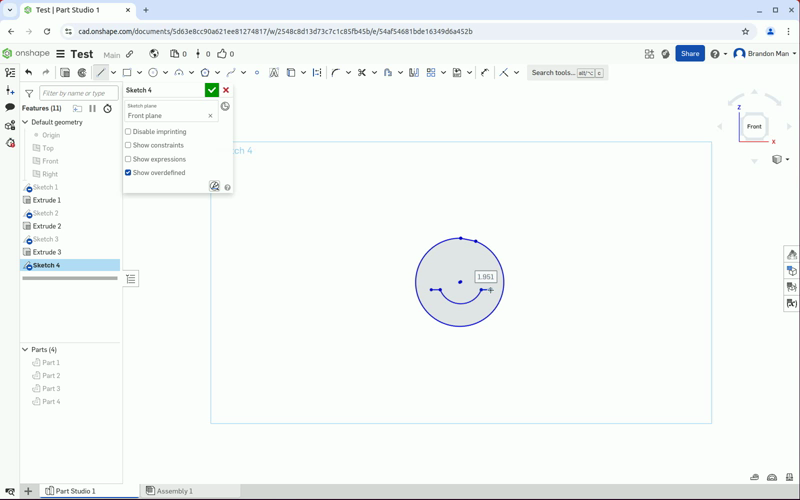
mouse_move(520, 289)
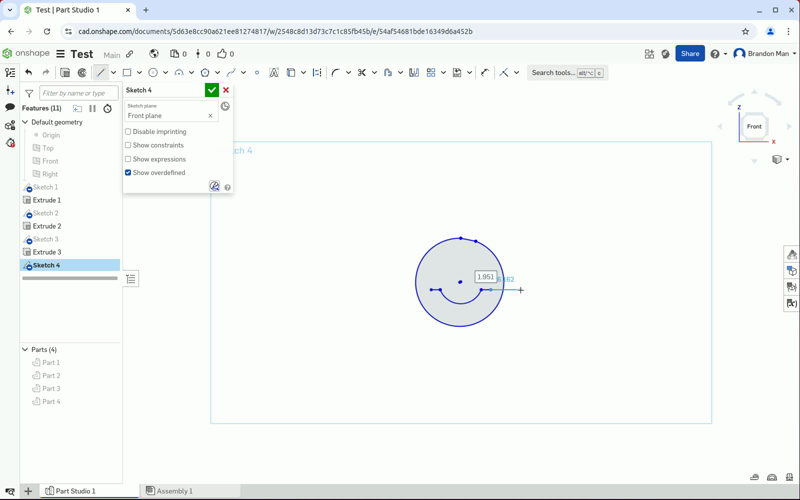
mouse_move(490, 275)
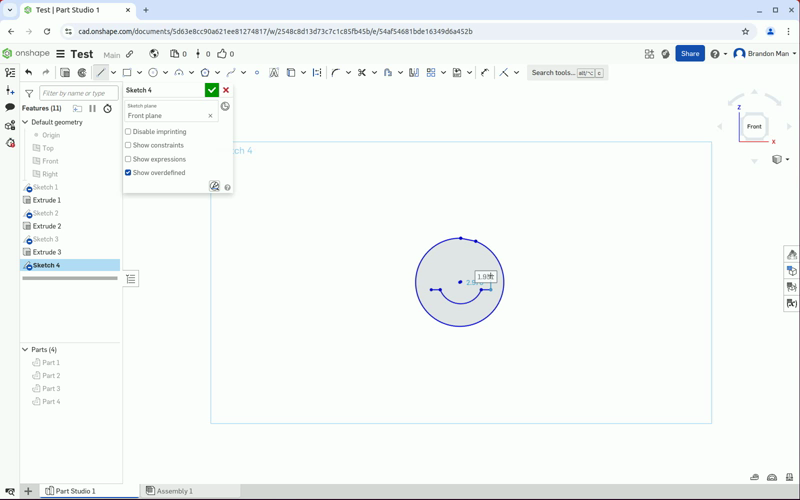
click(490, 275)
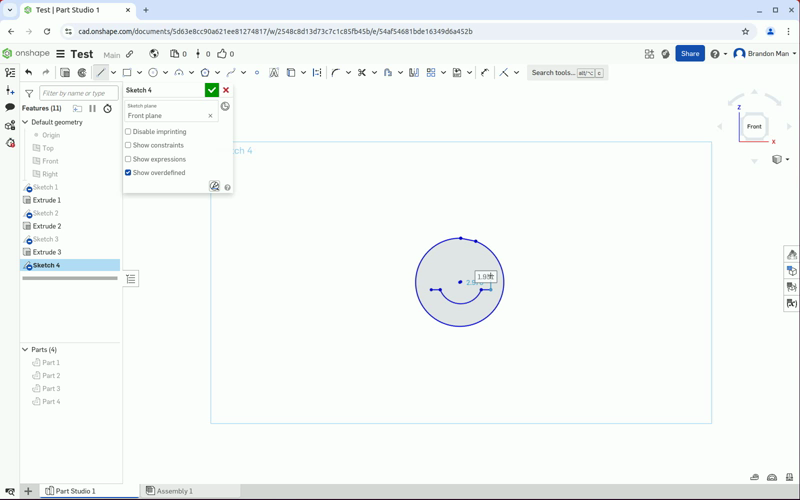
key_up(shift)
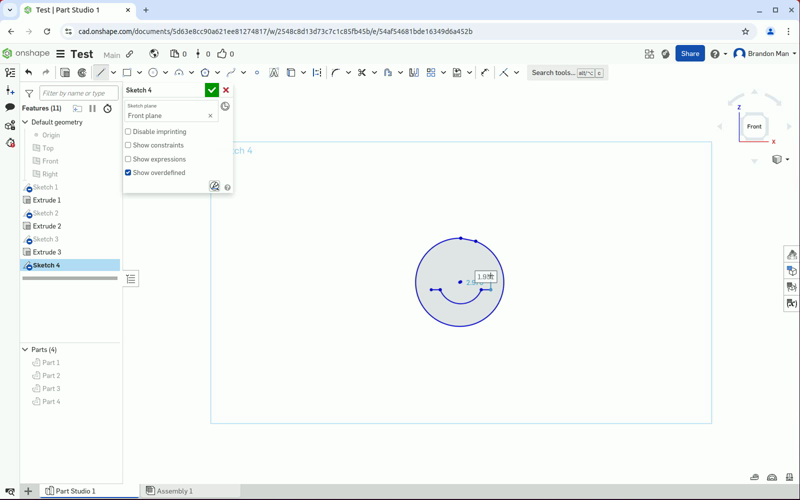
key_down(shift)
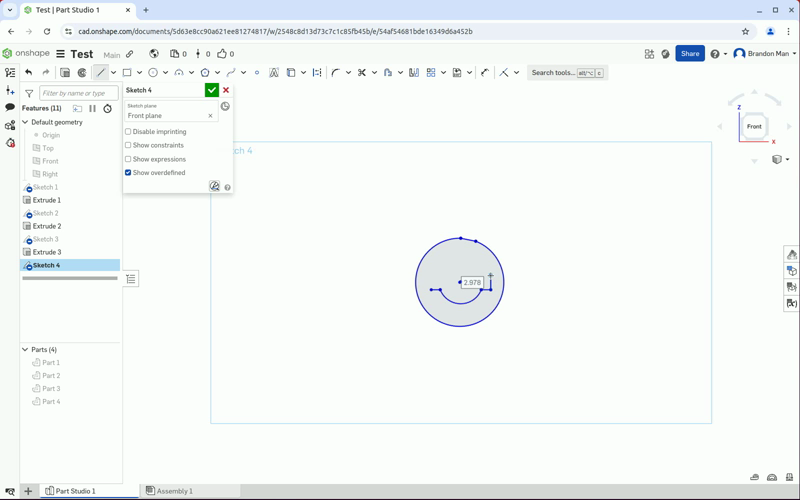
mouse_move(520, 275)
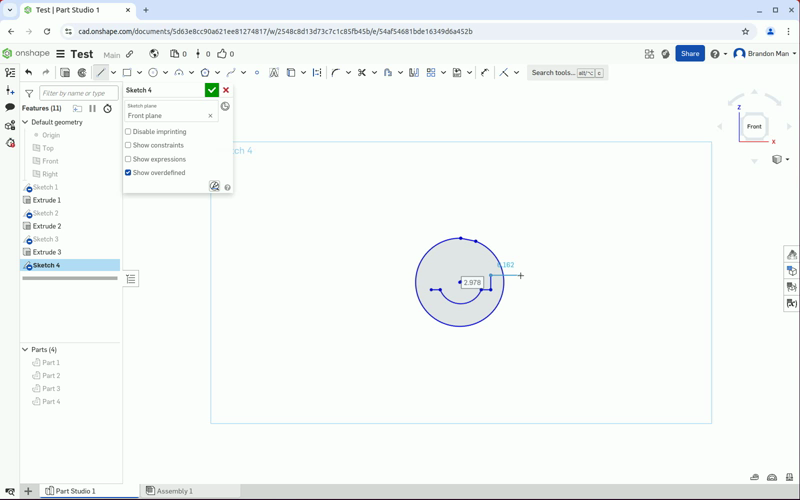
mouse_move(481, 275)
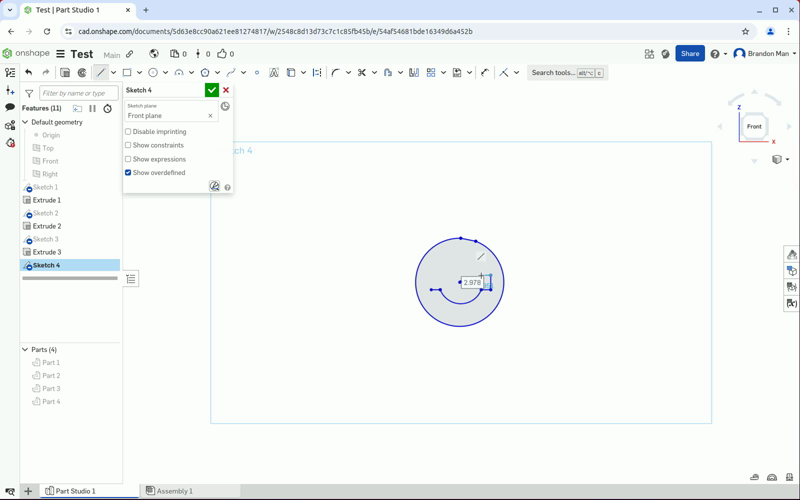
click(481, 275)
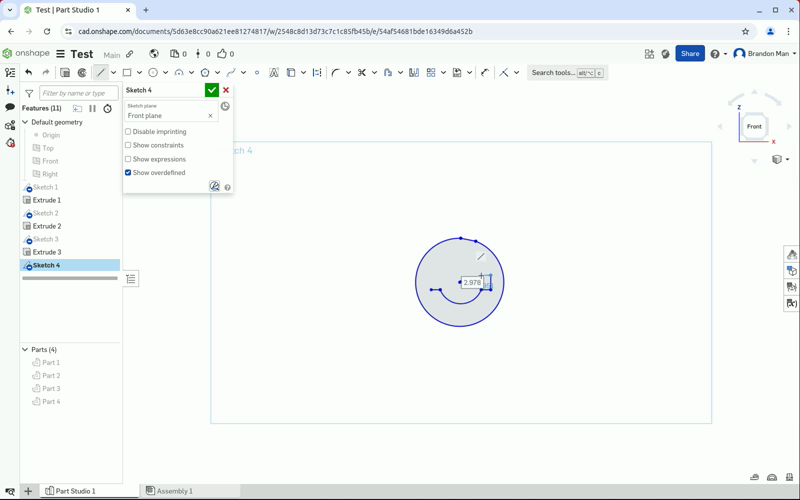
key_up(shift)
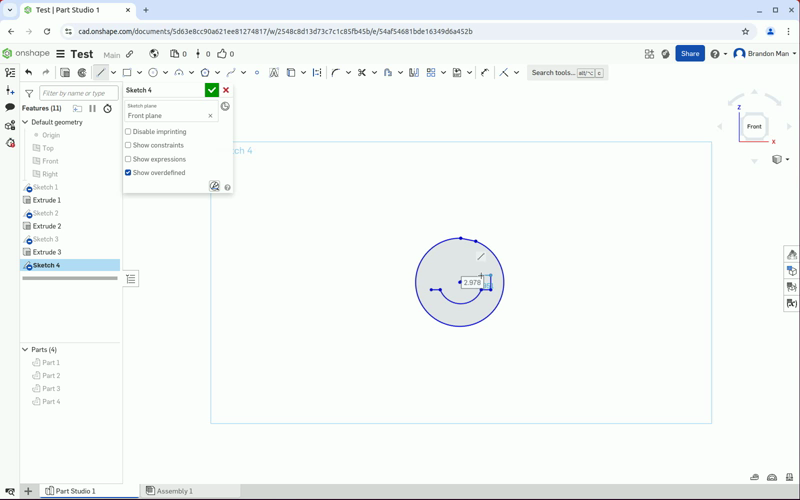
key(esc)
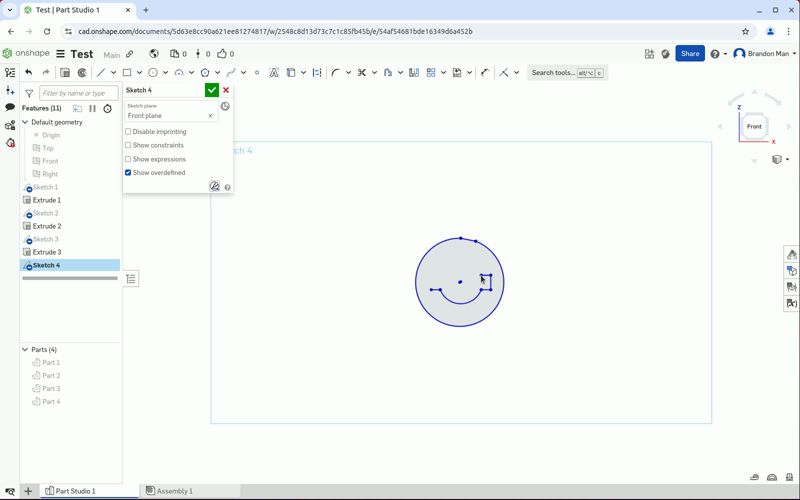
key(a)
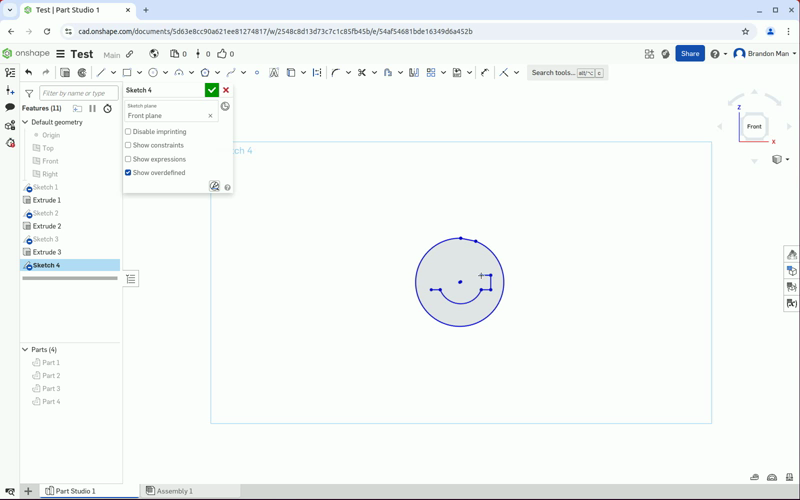
mouse_move(481, 275)
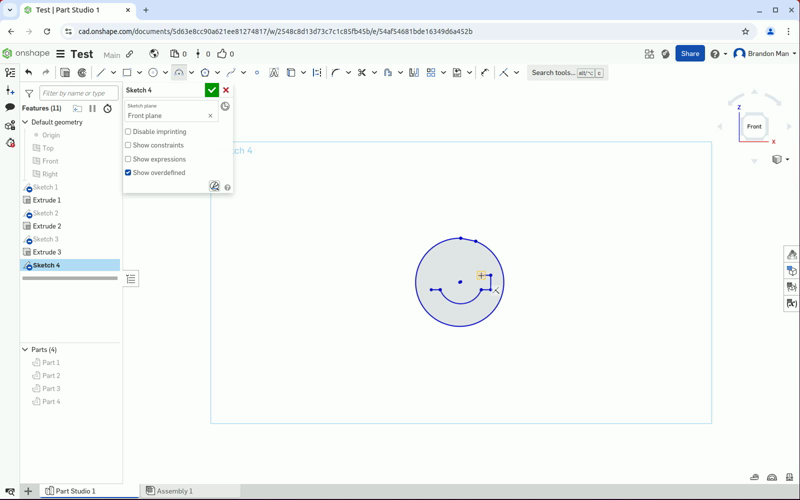
click(481, 275)
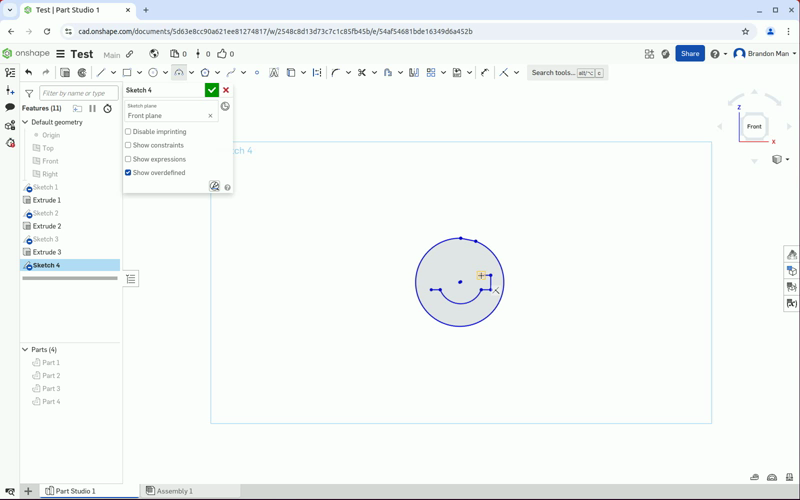
key_down(shift)
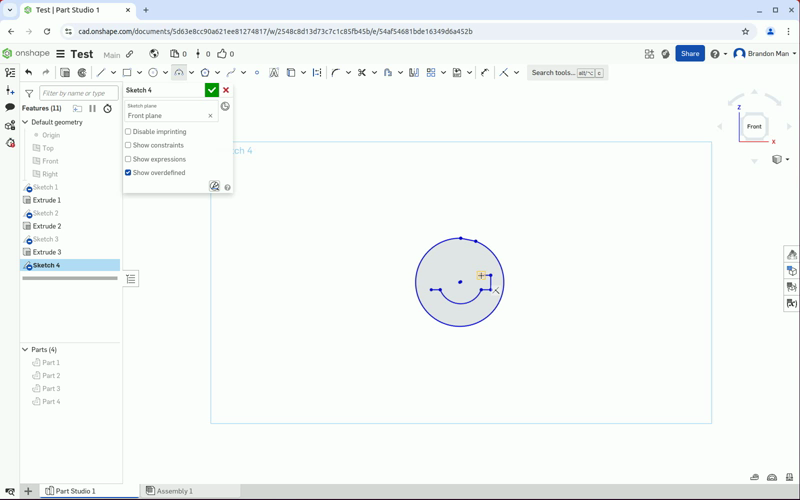
mouse_move(440, 275)
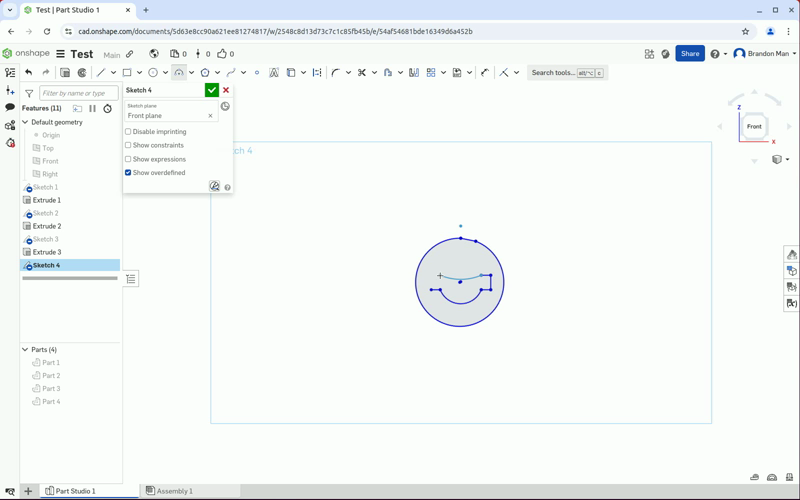
click(440, 275)
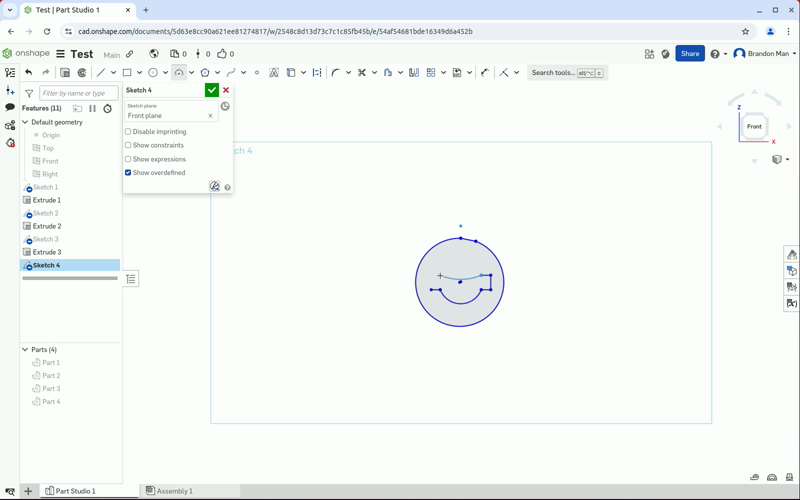
mouse_move(460, 261)
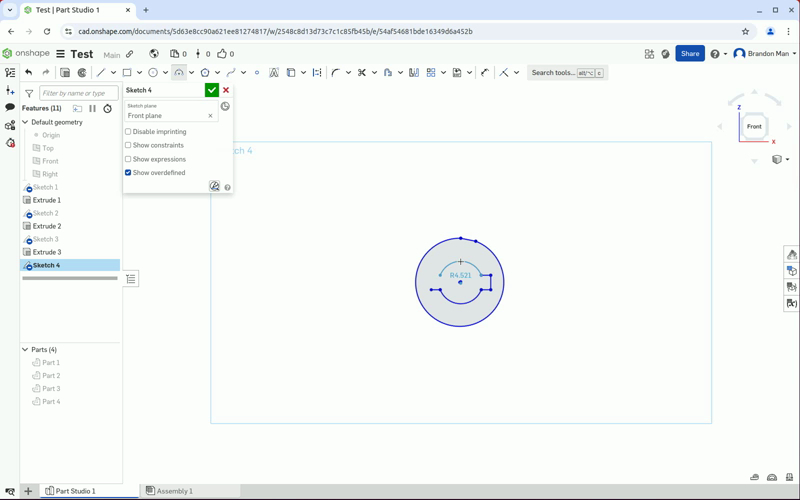
click(460, 261)
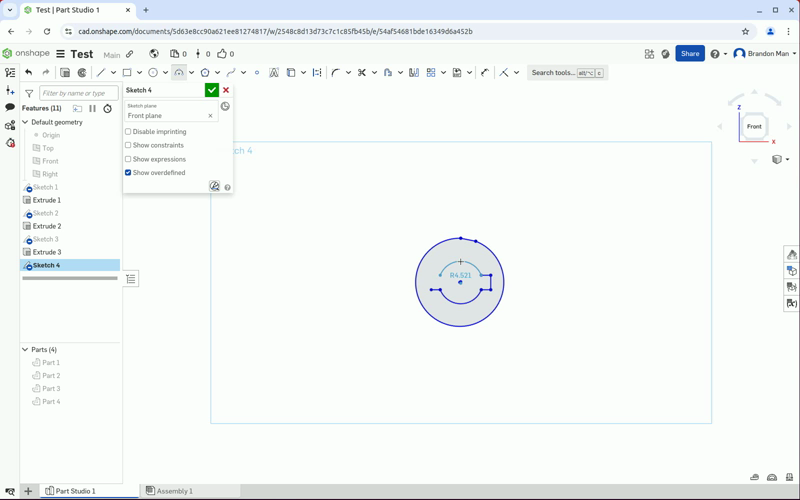
key_up(shift)
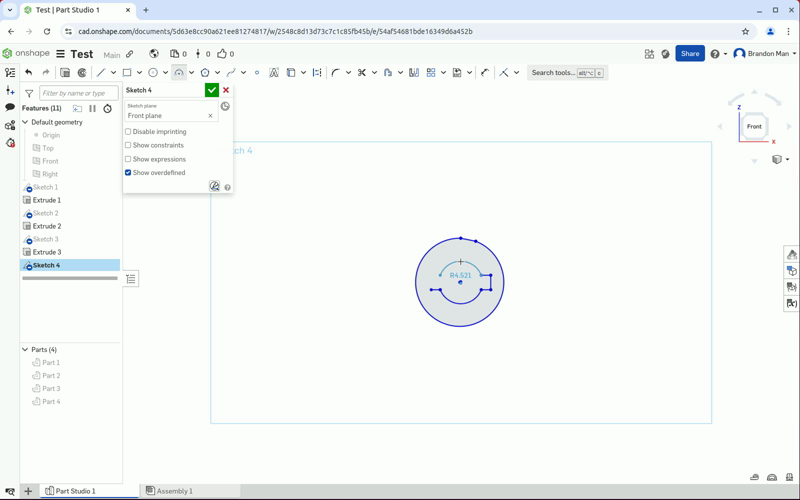
key(esc)
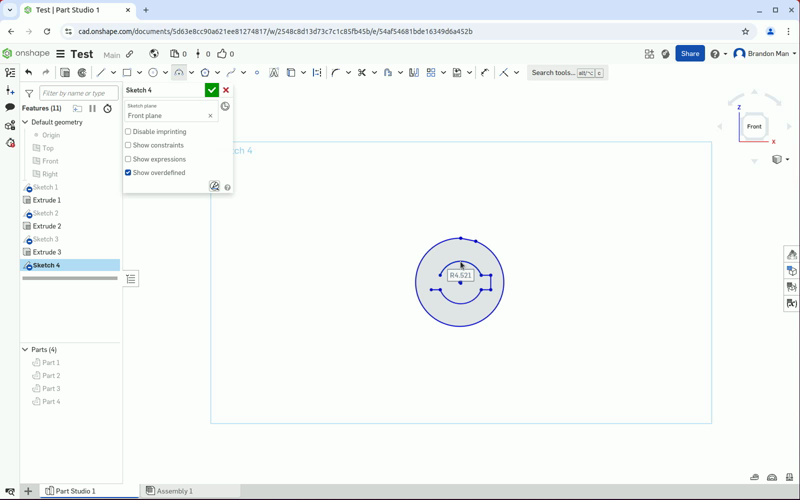
key(l)
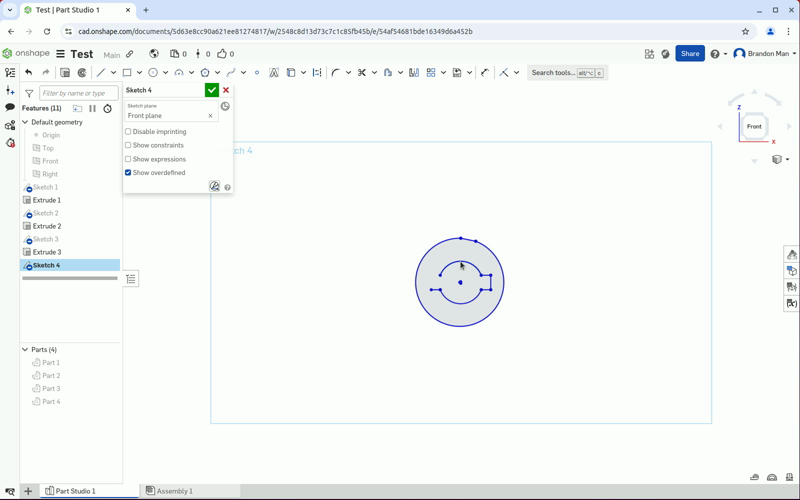
mouse_move(440, 275)
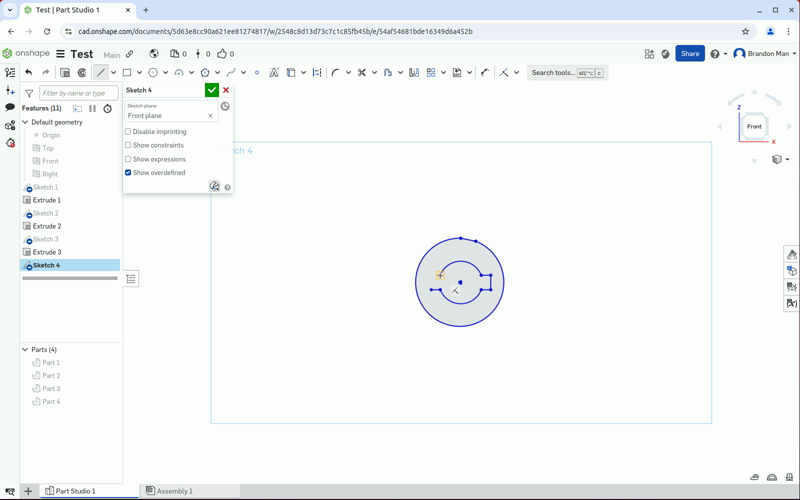
click(440, 275)
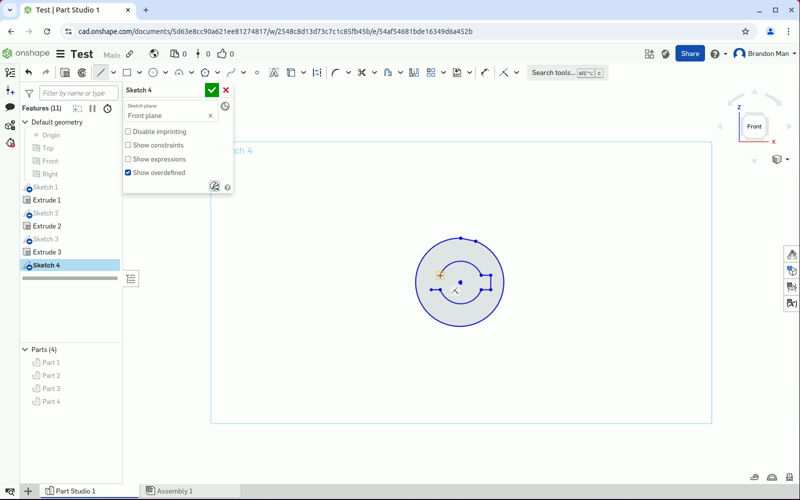
key_down(shift)
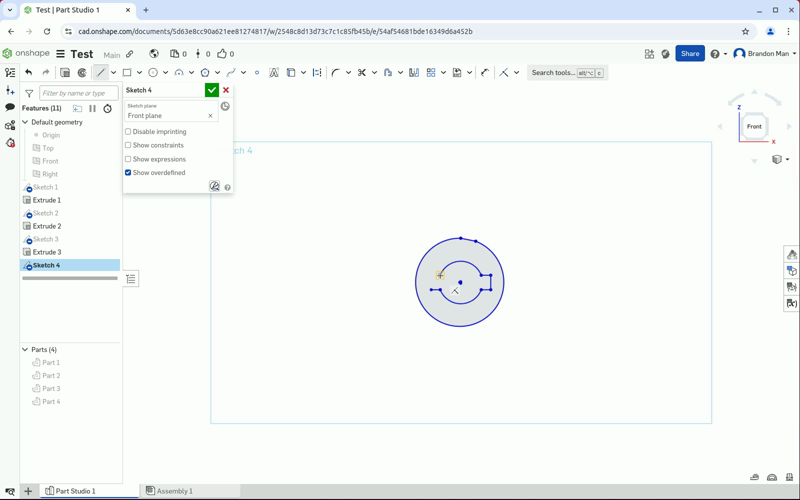
mouse_move(470, 275)
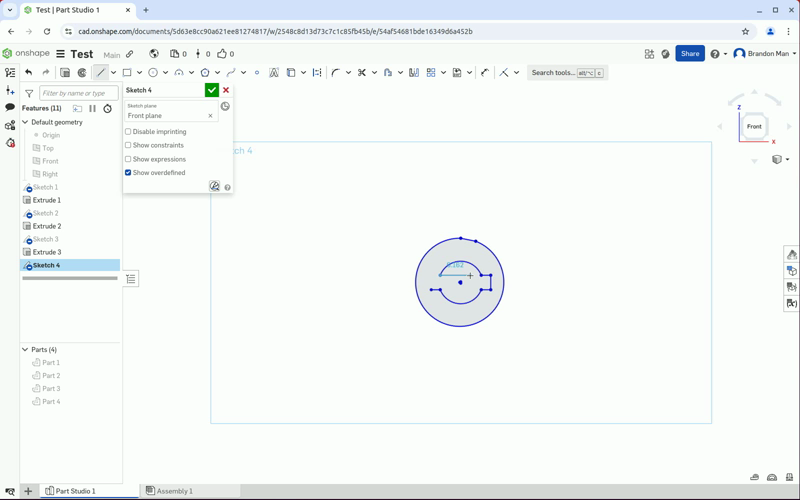
mouse_move(431, 275)
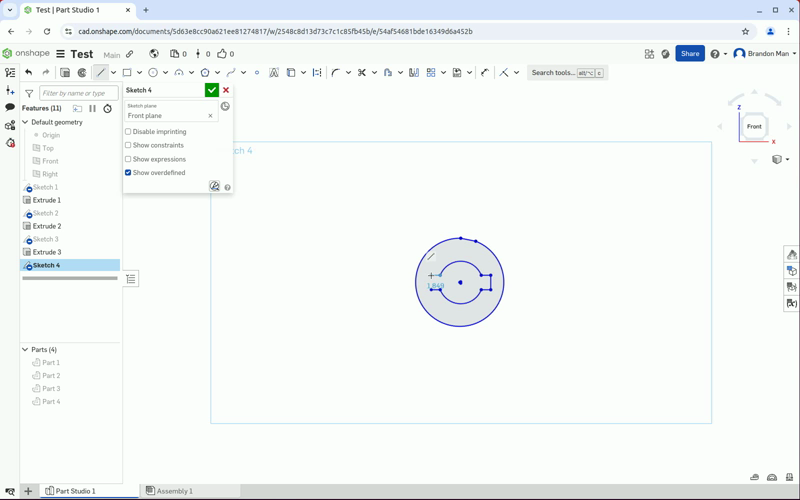
click(431, 275)
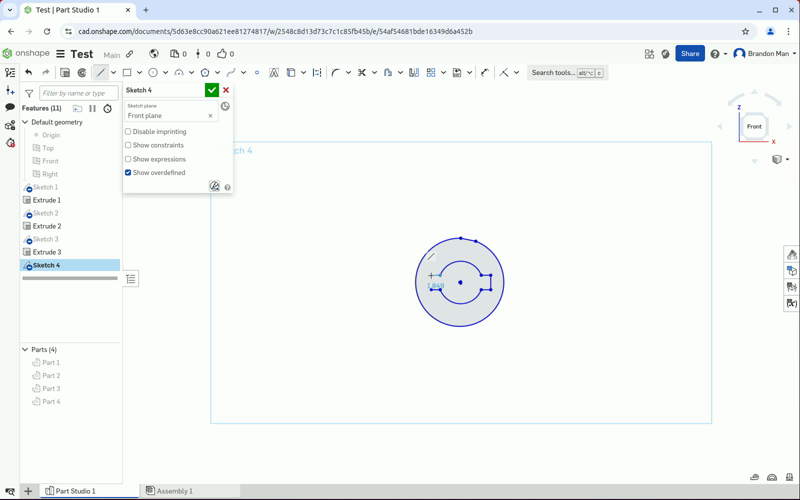
key_up(shift)
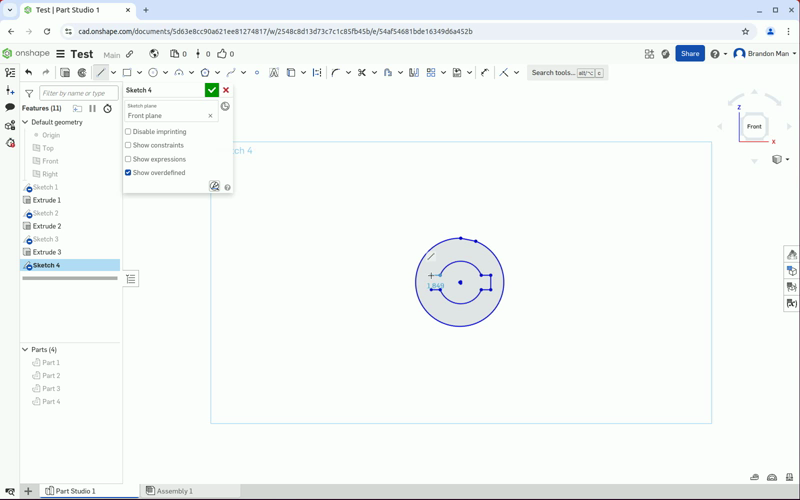
mouse_move(461, 275)
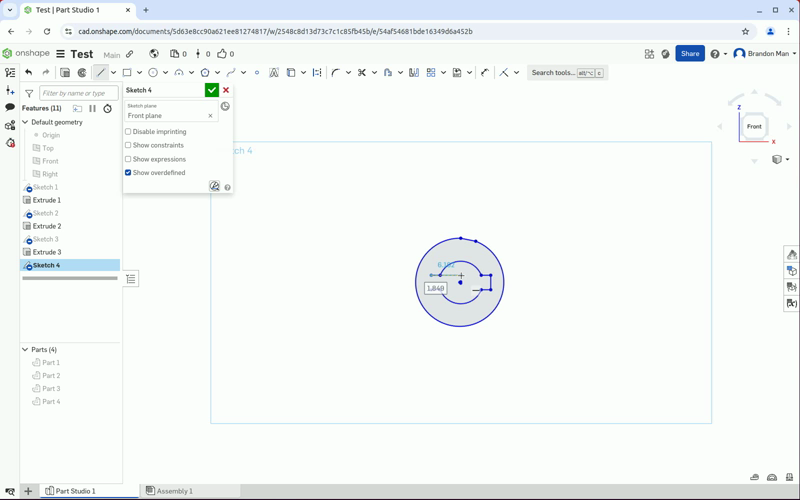
key_down(shift)
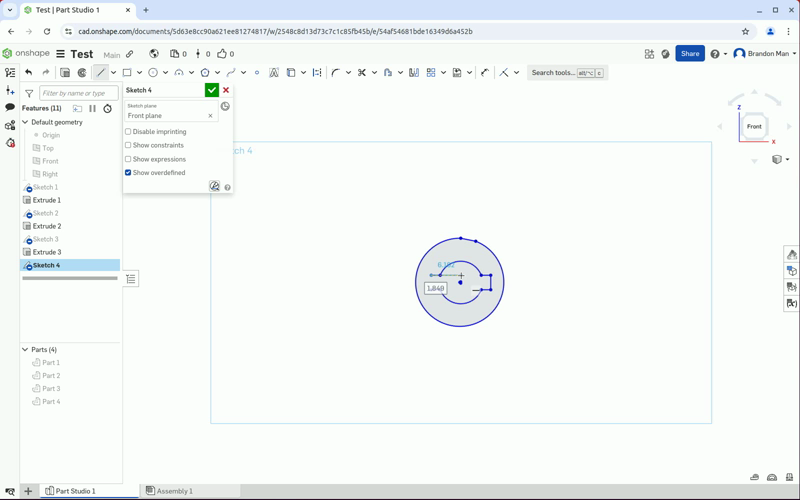
mouse_move(431, 289)
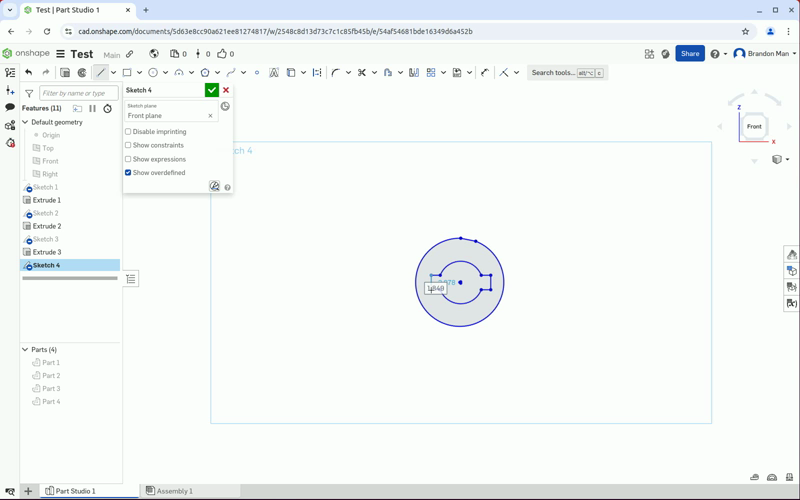
key_up(shift)
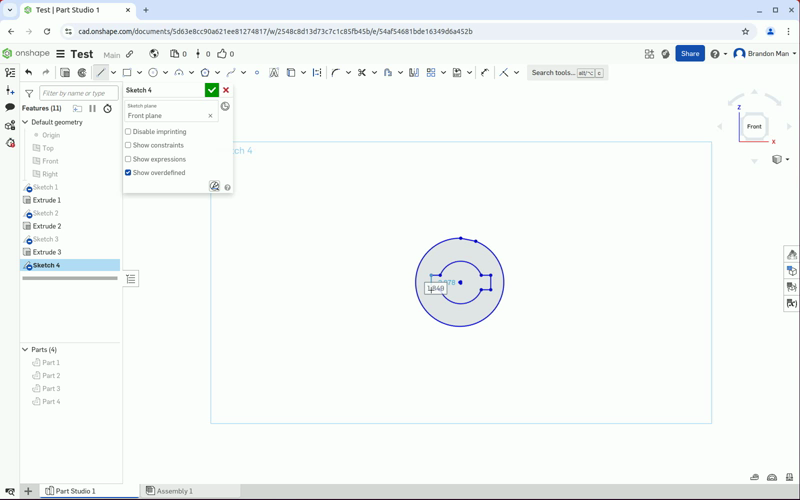
click(431, 289)
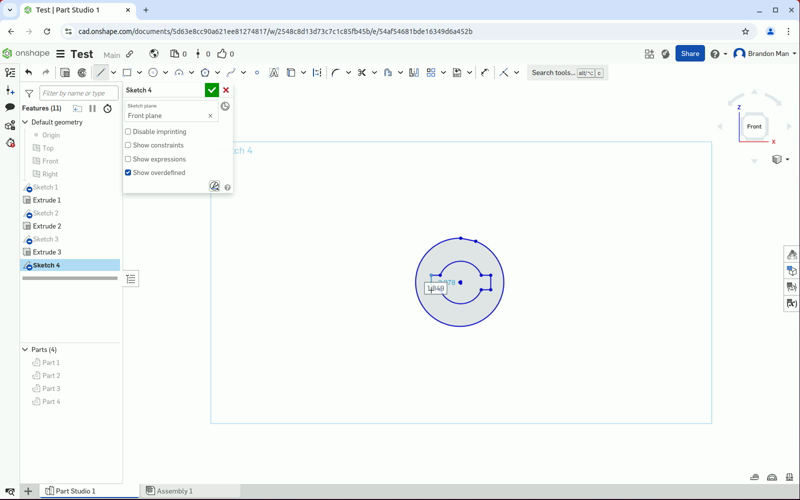
key(esc)
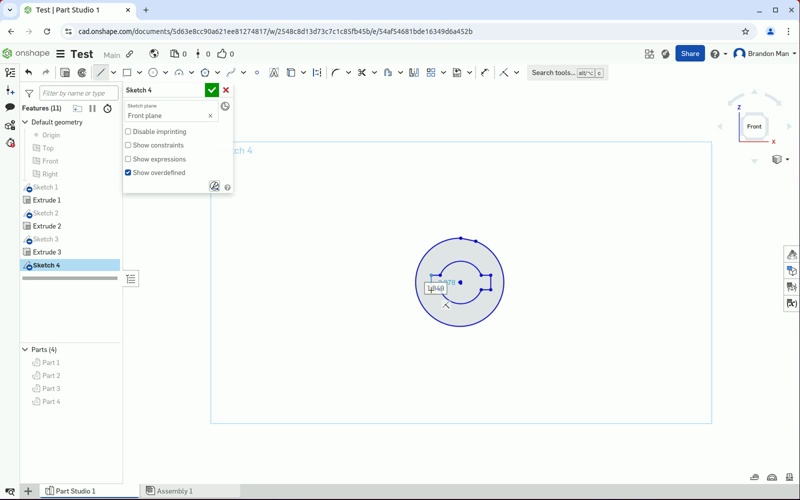
mouse_move(466, 317)
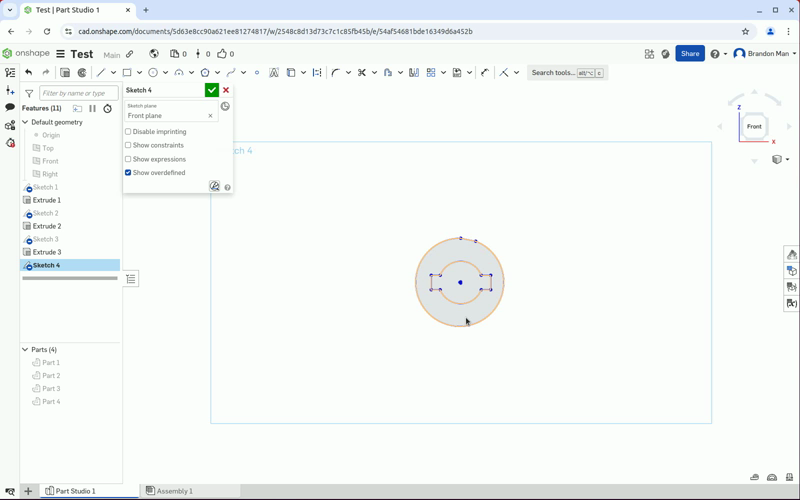
click(466, 317)
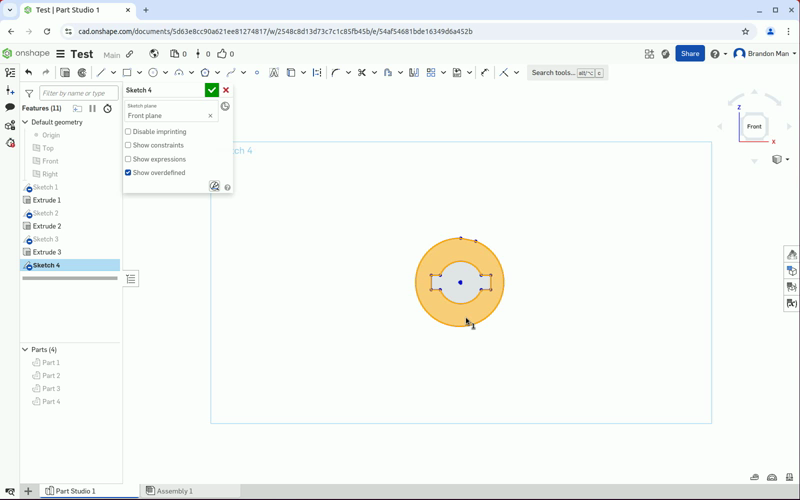
mouse_move(73, 352)
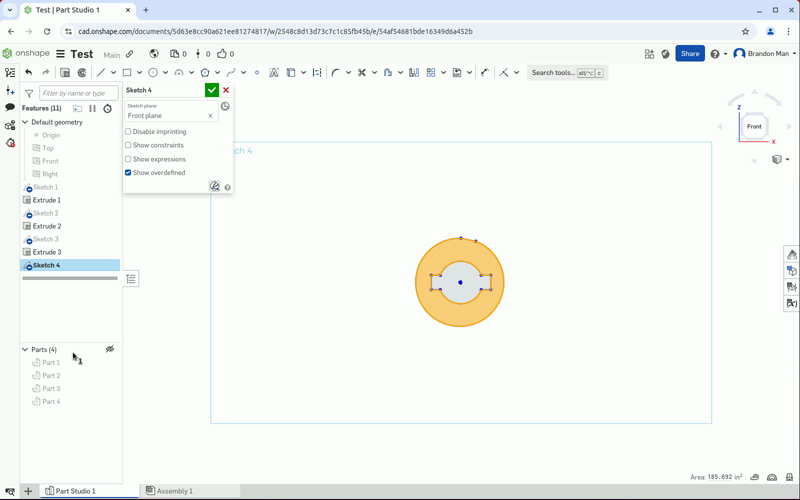
key(shift+y)
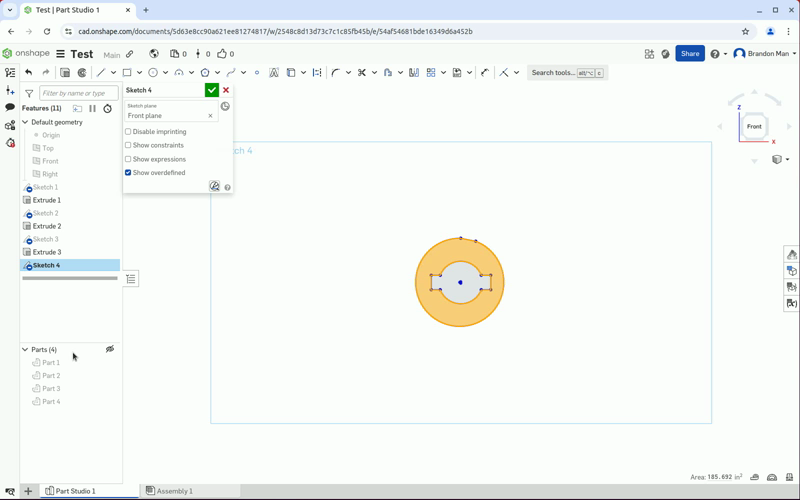
key(shift+e)
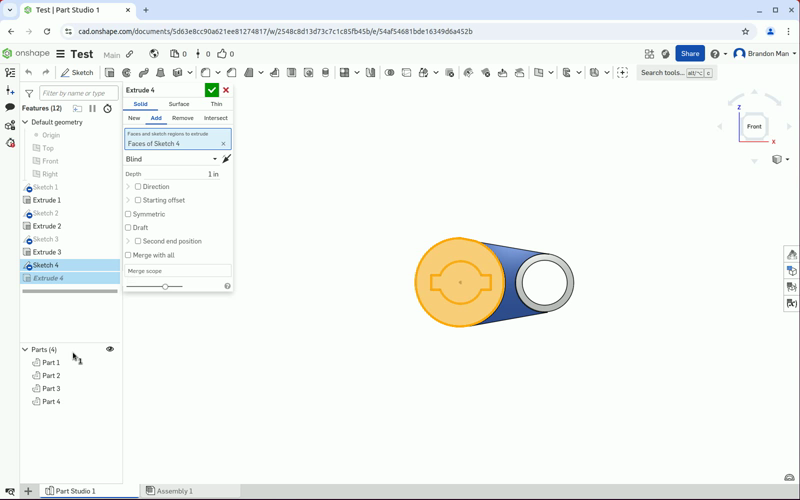
mouse_move(143, 106)
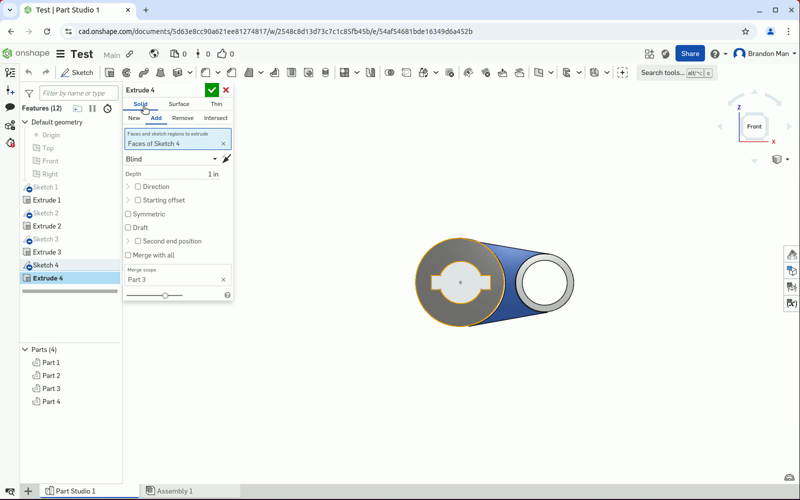
click(143, 106)
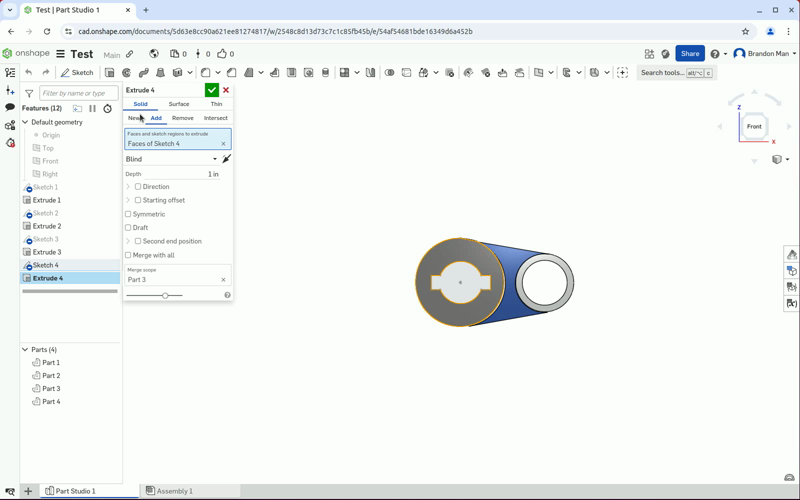
mouse_move(137, 120)
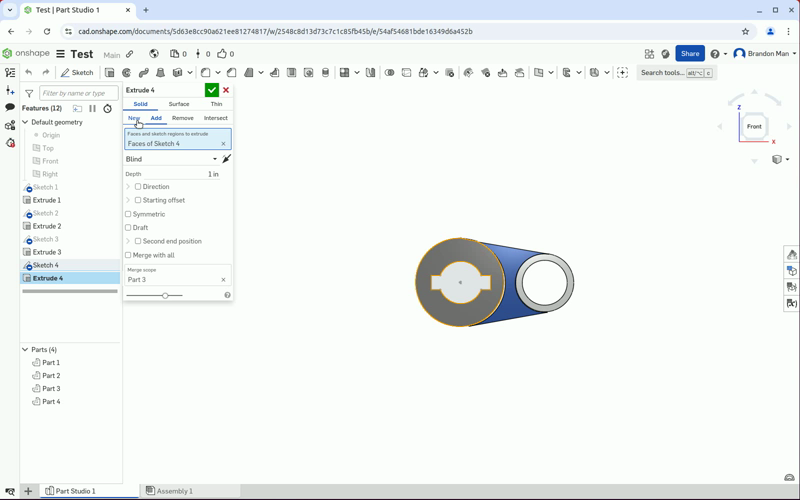
click(137, 120)
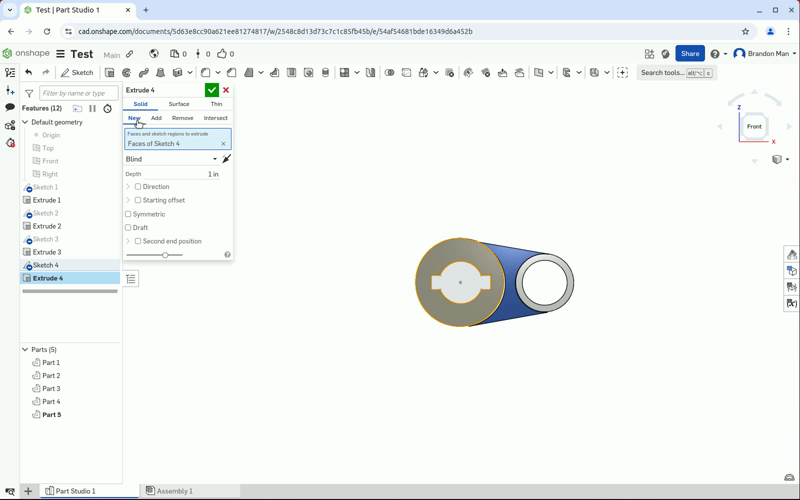
key(tab, 4)
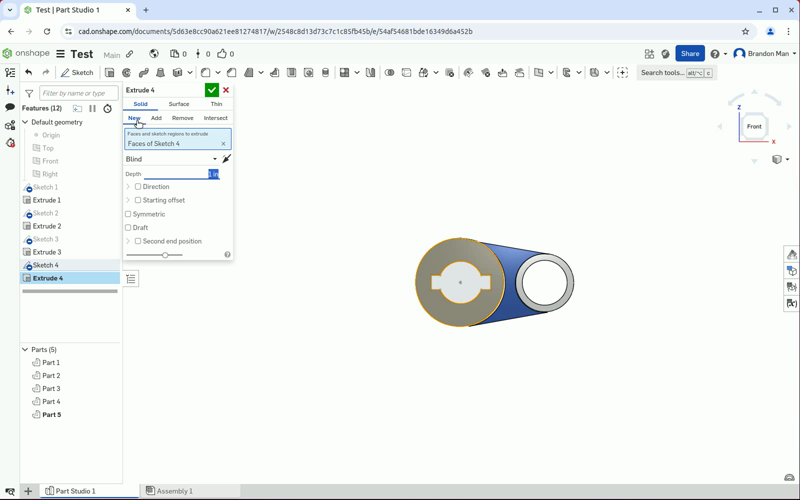
text(7.943)
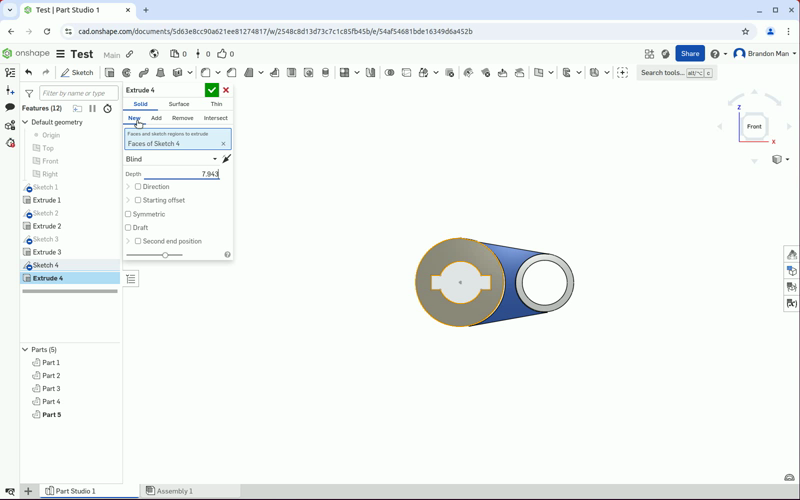
key(enter)
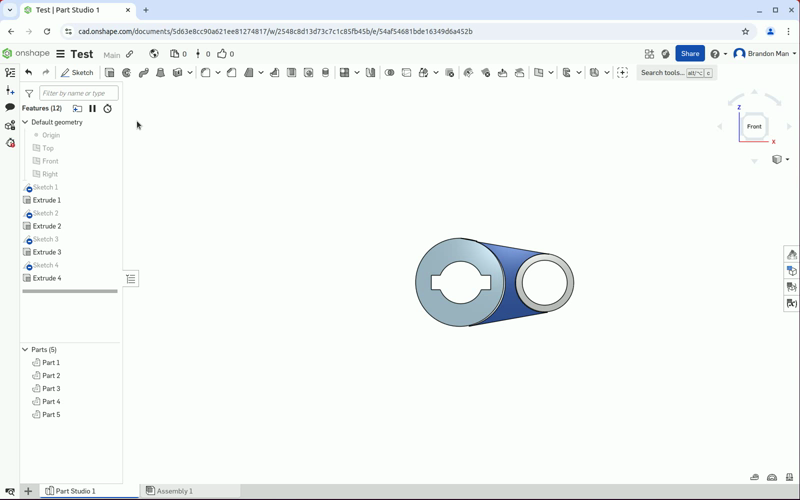
key(shift+h)
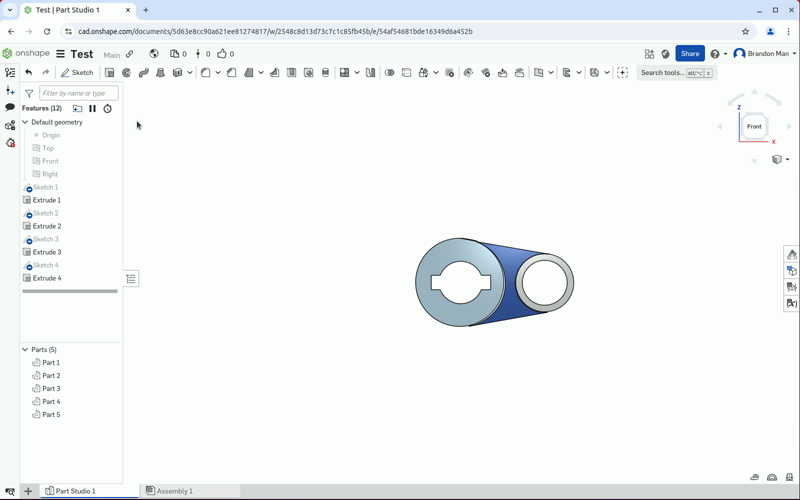
key(shift+h)
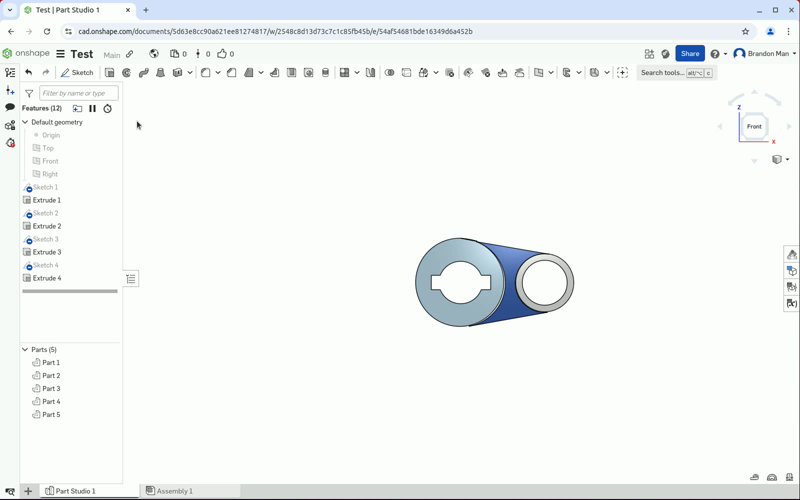
mouse_move(73, 189)
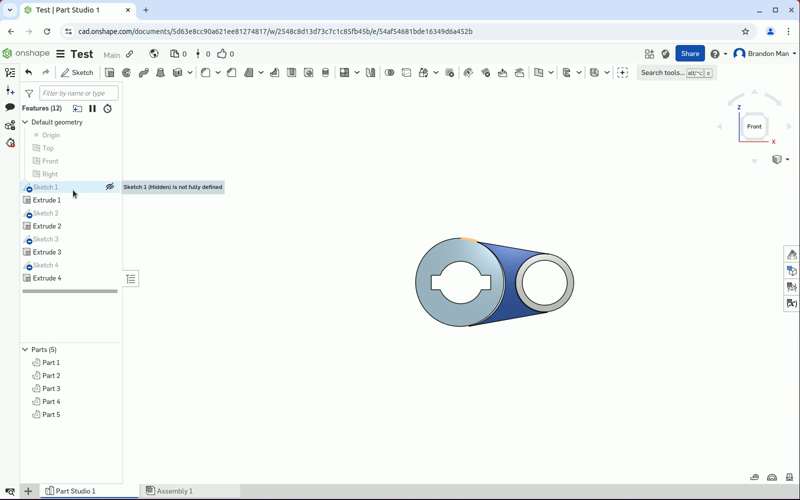
click(73, 189)
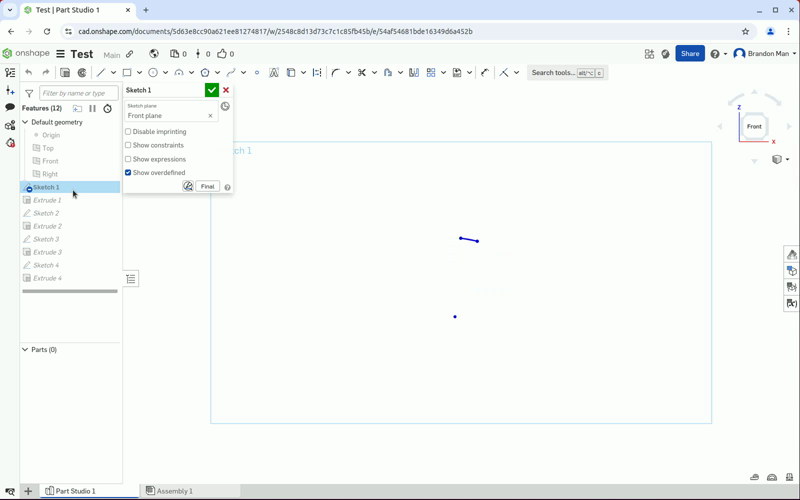
mouse_move(229, 92)
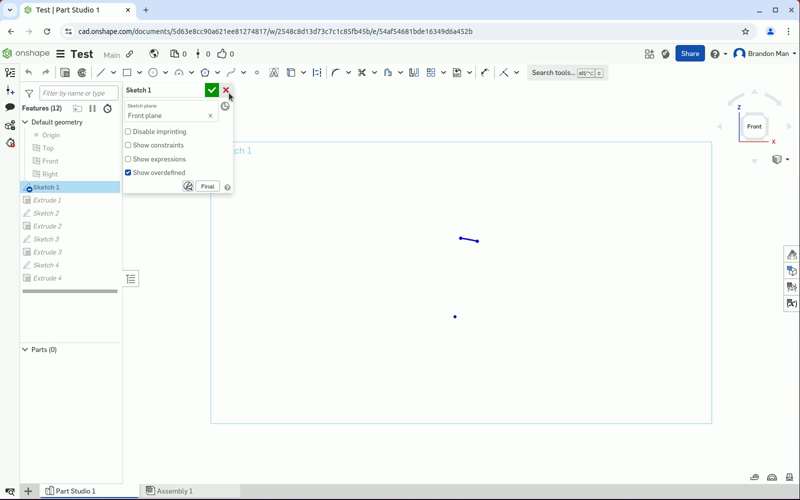
click(229, 92)
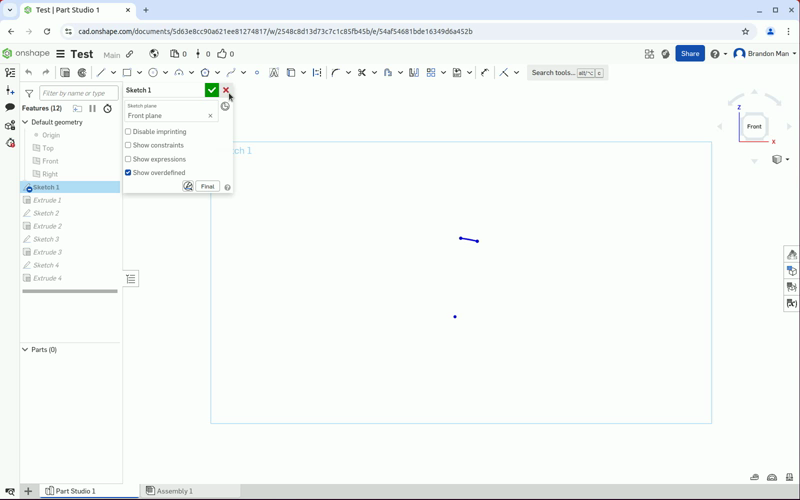
key(shift+s)
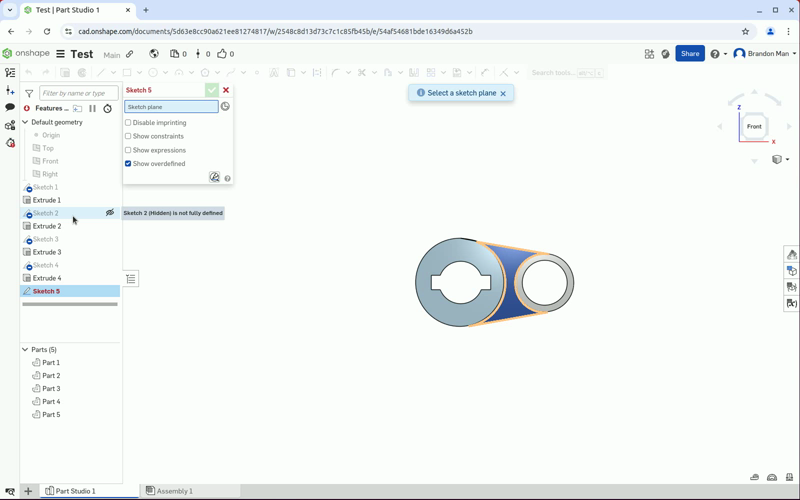
scroll(3)
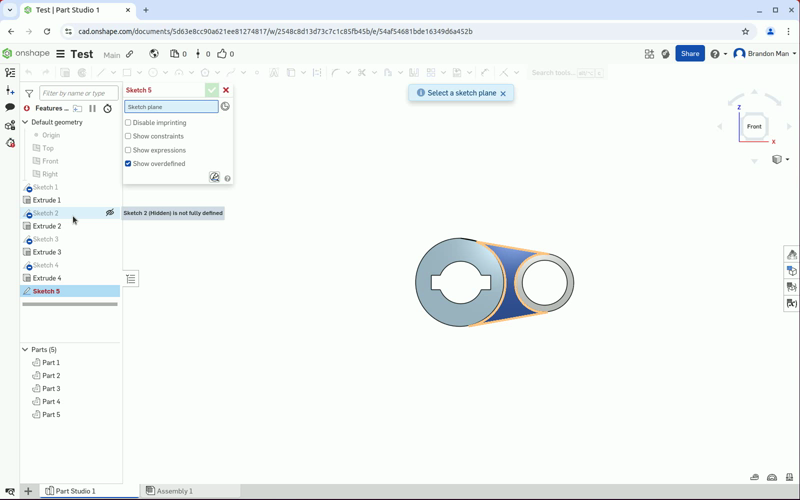
mouse_move(73, 163)
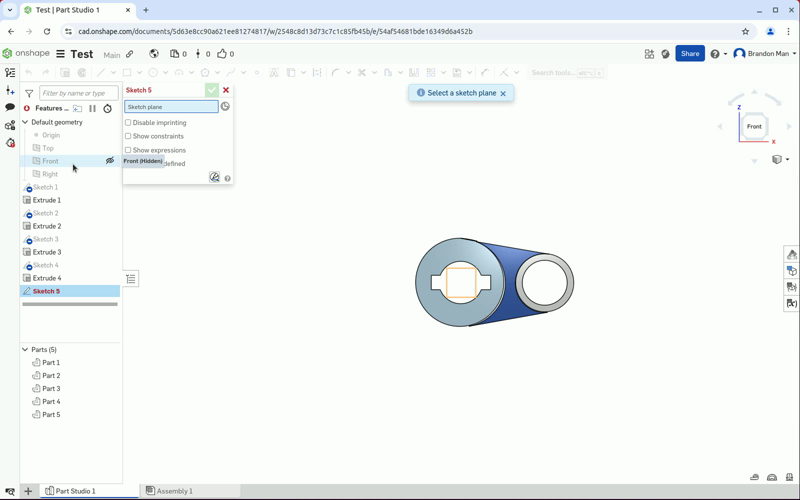
click(73, 163)
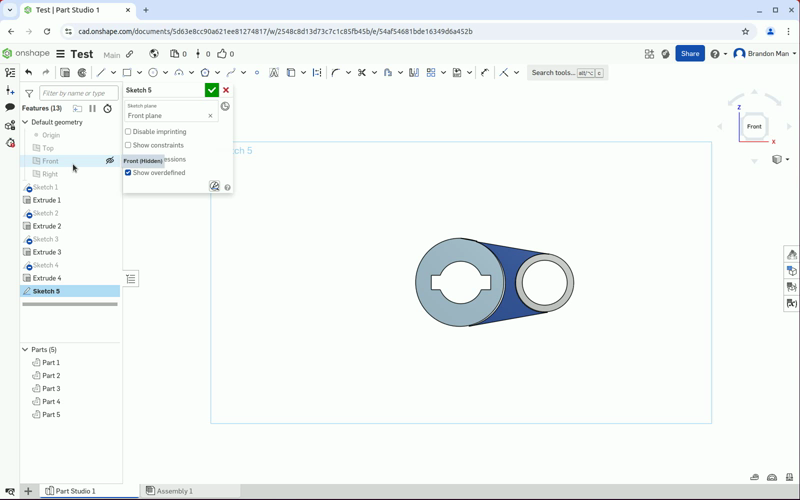
mouse_move(73, 352)
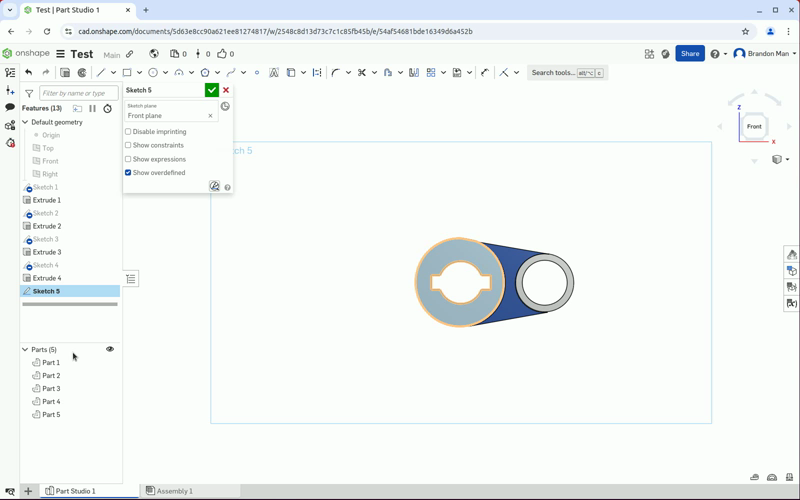
key(y)
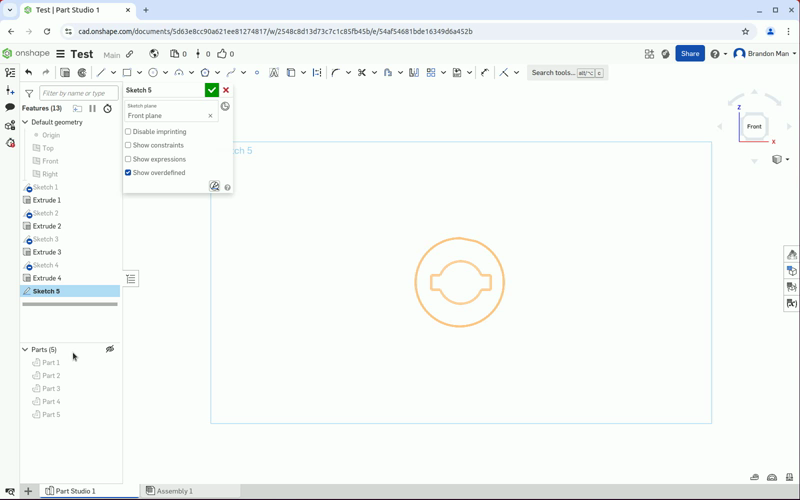
key(l)
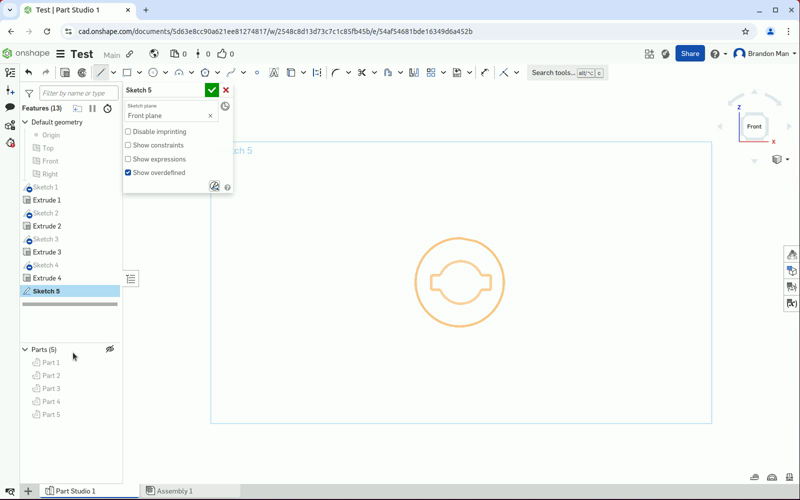
key_down(shift)
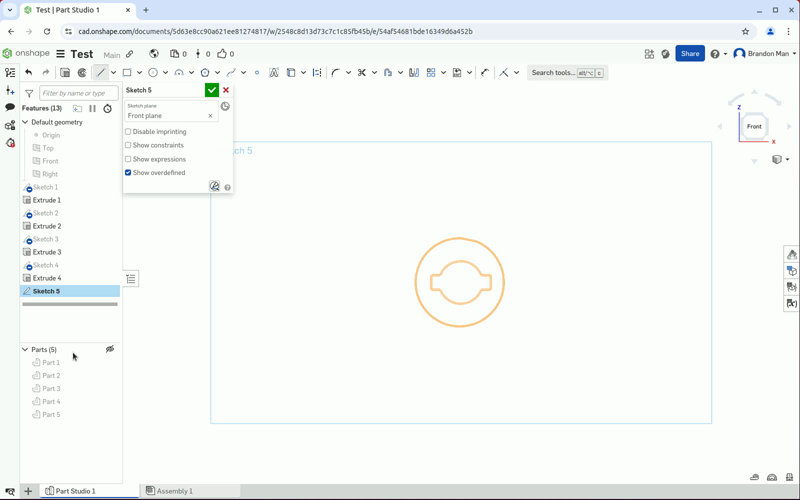
mouse_move(431, 290)
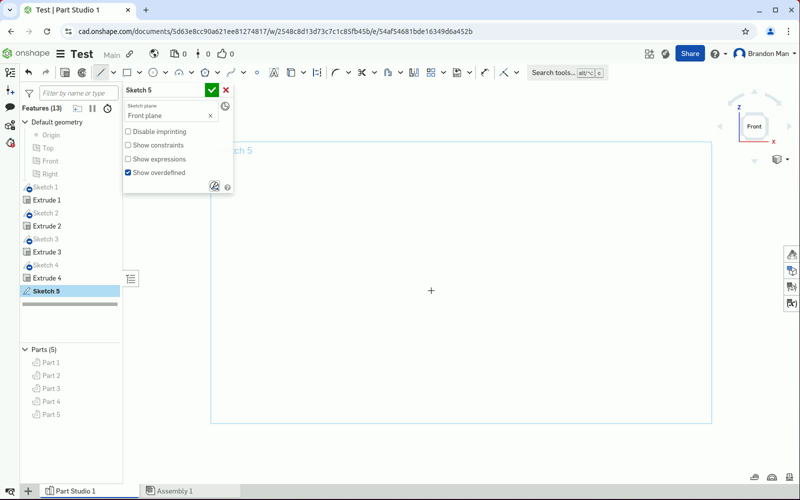
click(431, 290)
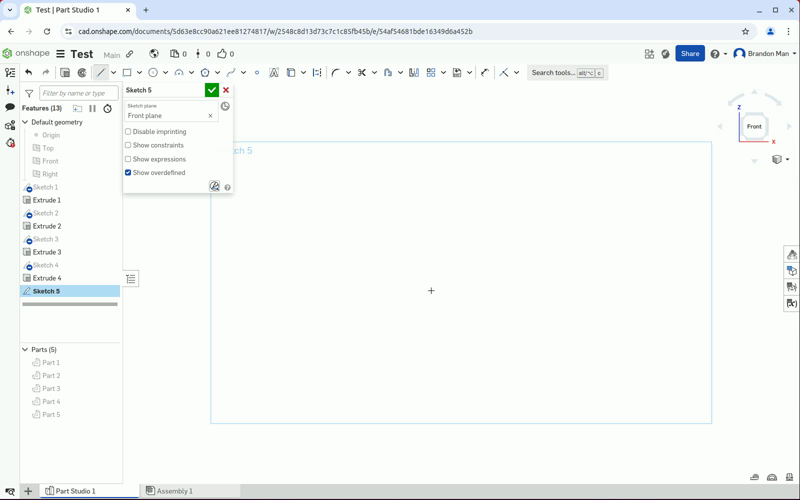
key_up(shift)
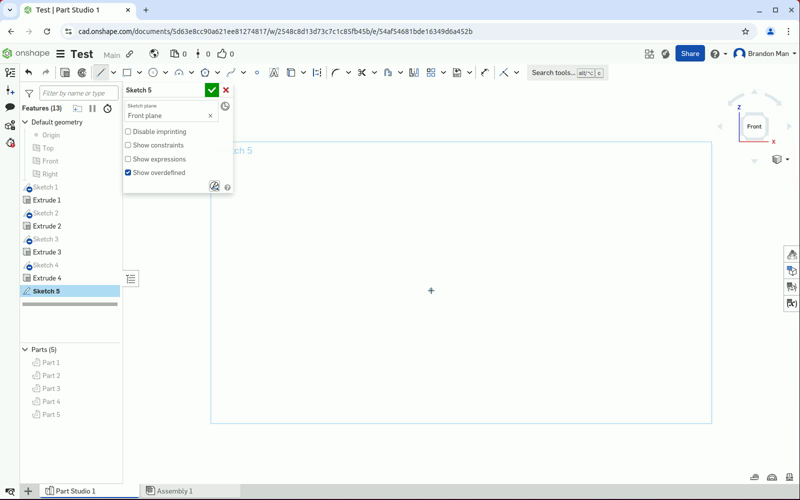
key_down(shift)
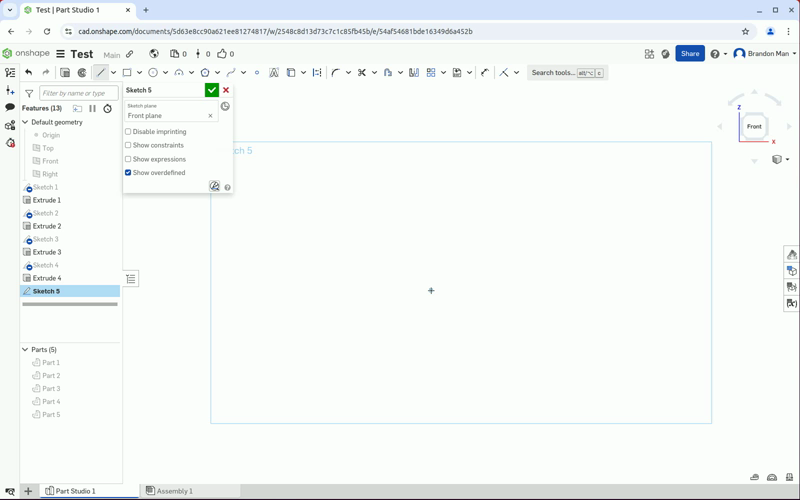
mouse_move(461, 290)
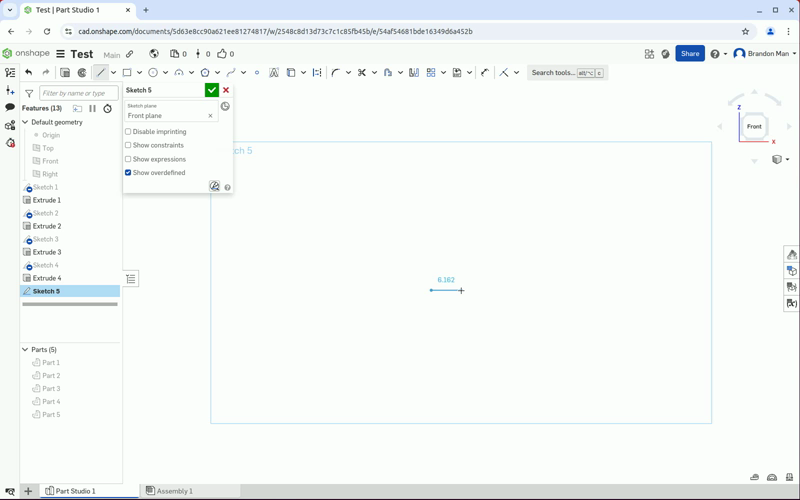
mouse_move(440, 290)
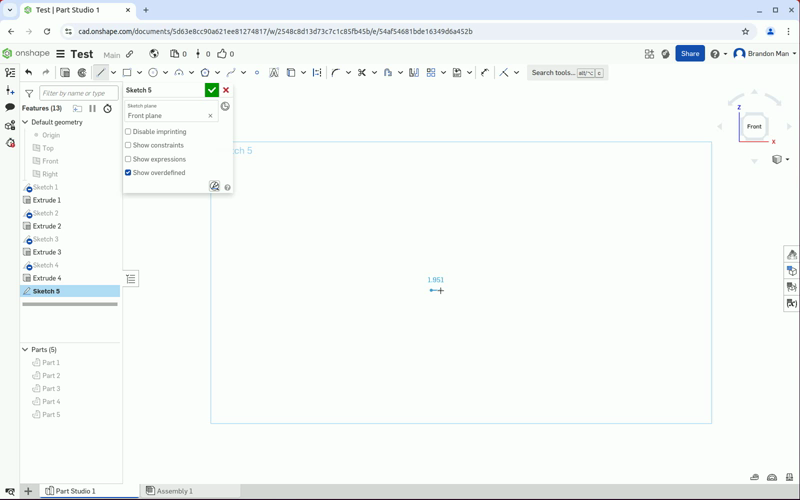
click(440, 290)
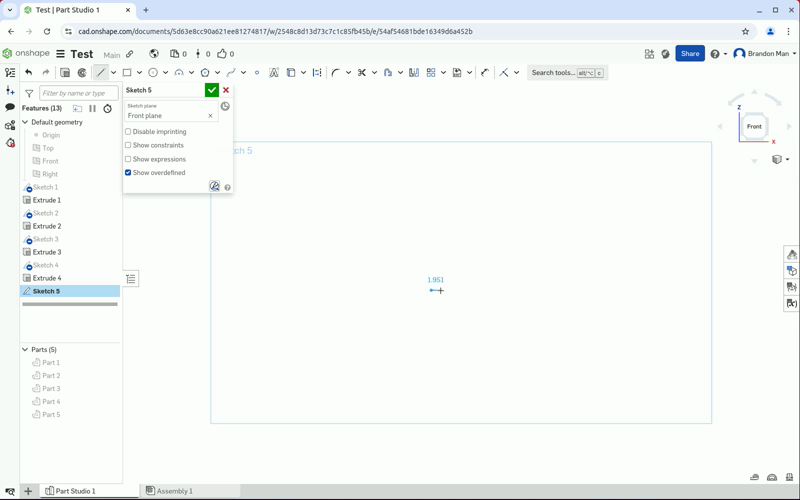
key_up(shift)
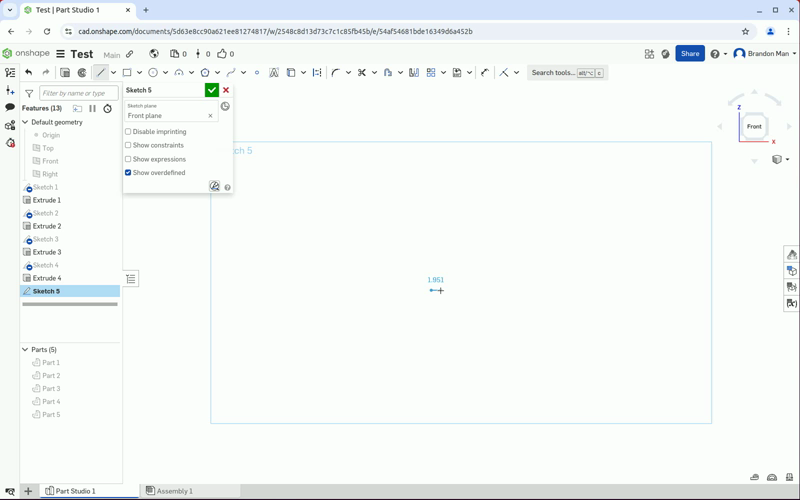
key(esc)
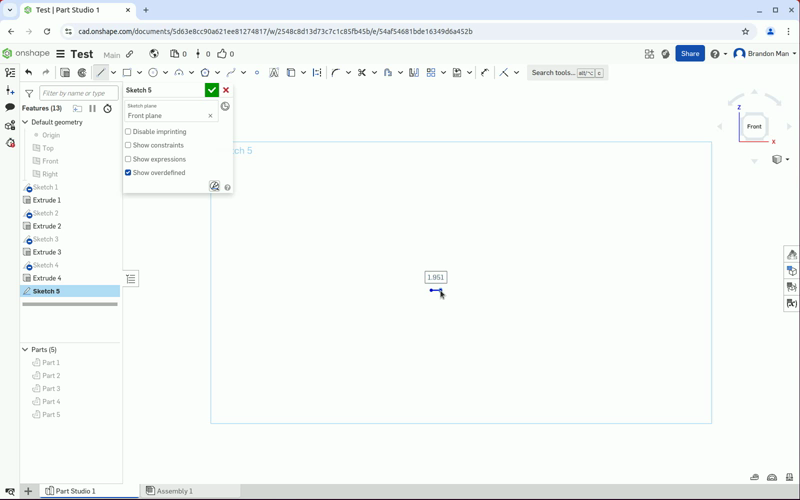
key(a)
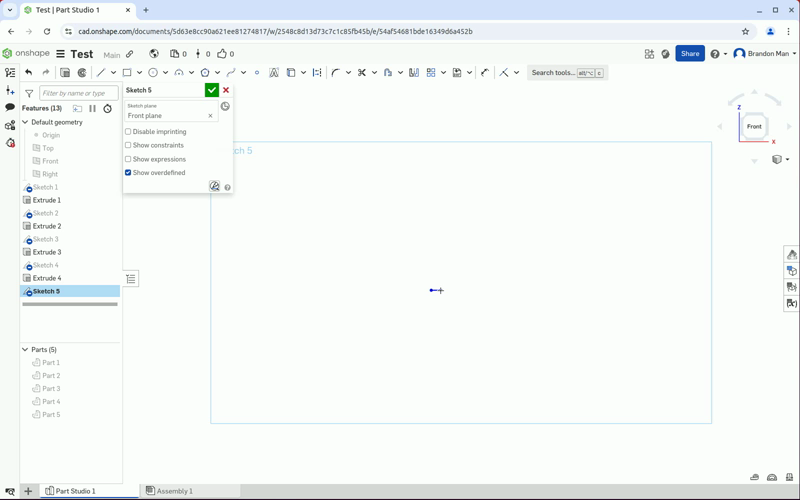
mouse_move(440, 290)
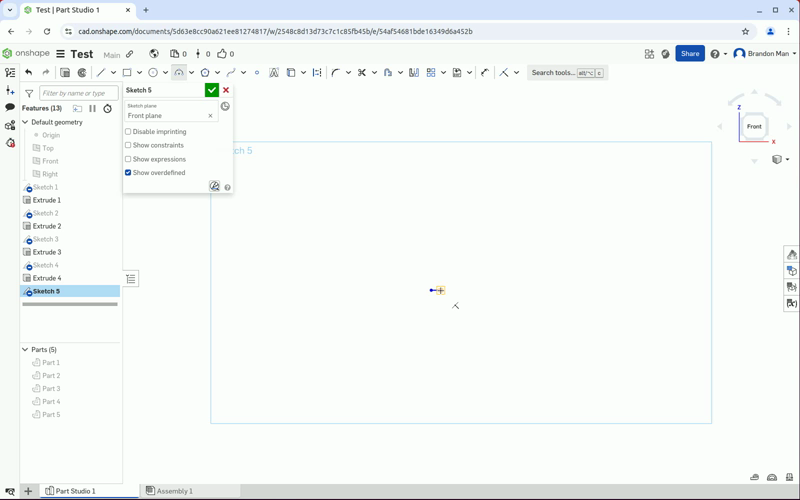
click(440, 290)
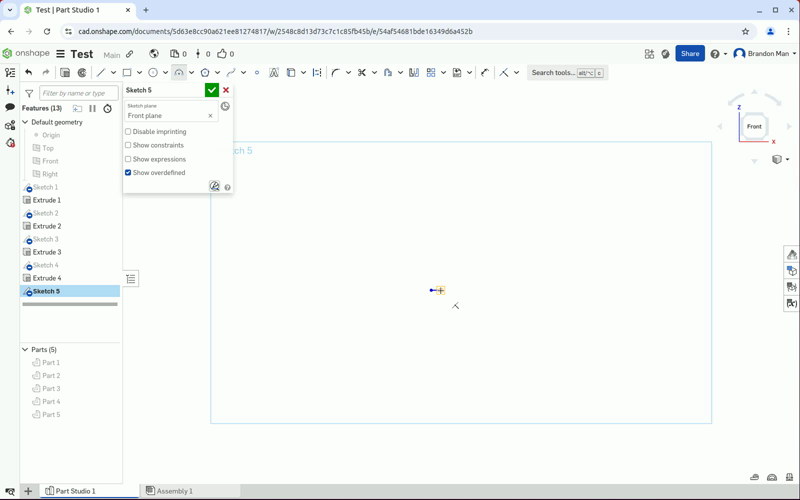
key_down(shift)
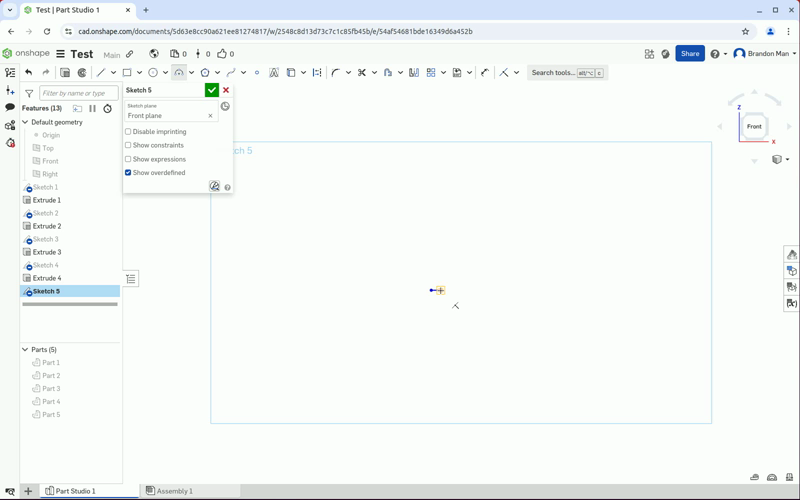
mouse_move(440, 273)
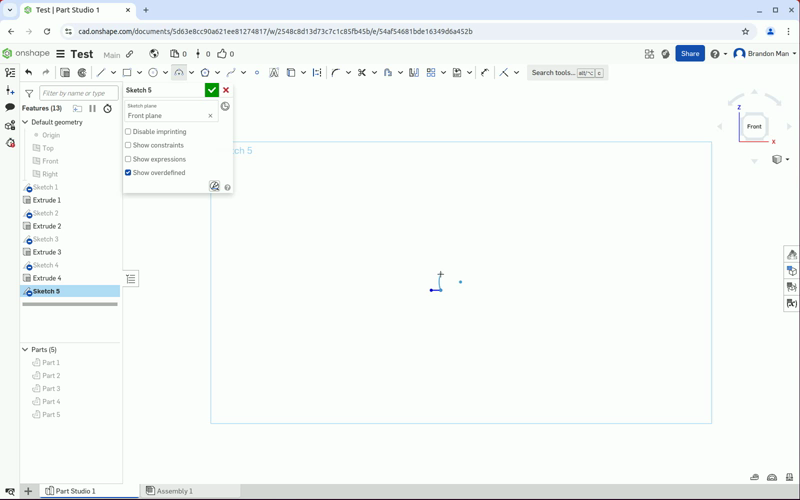
click(440, 273)
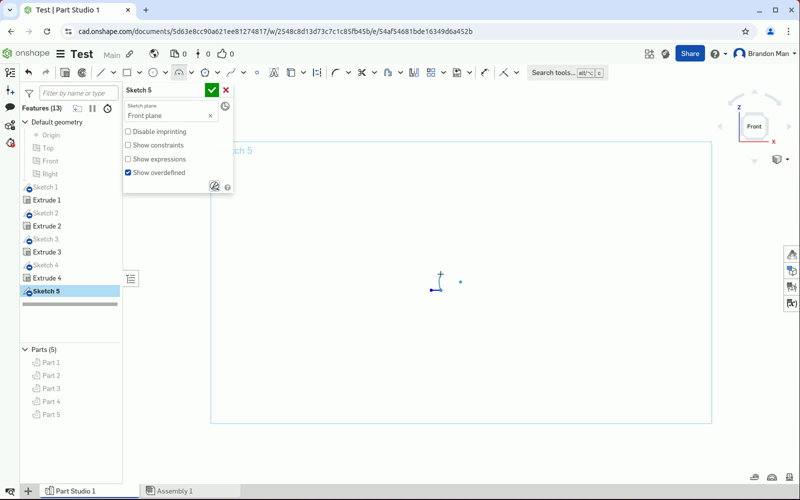
mouse_move(439, 281)
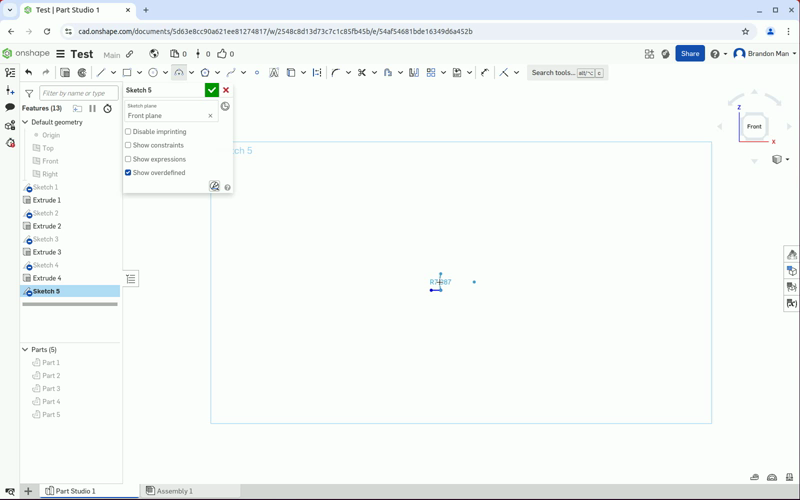
click(439, 281)
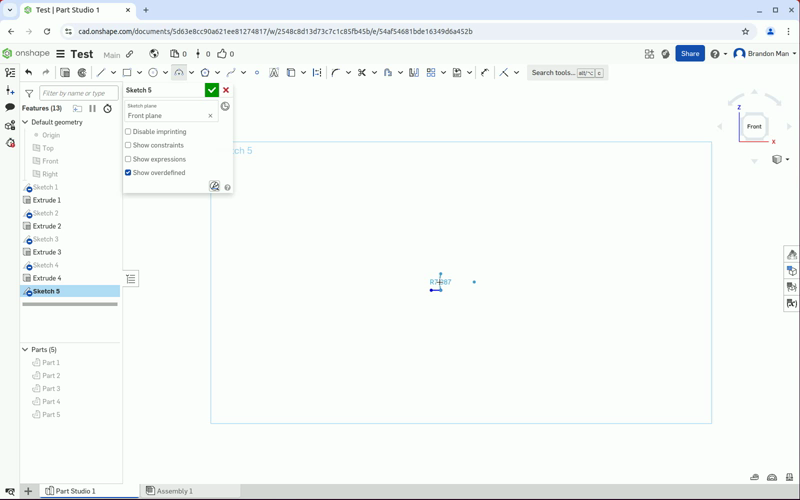
key_up(shift)
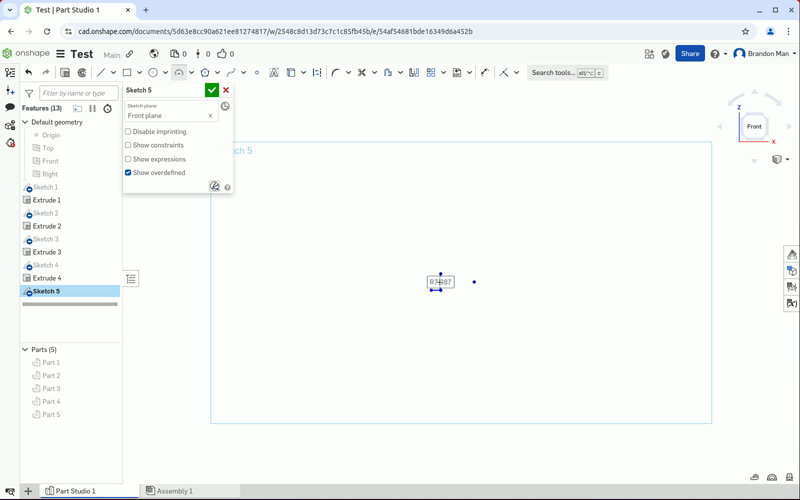
key(esc)
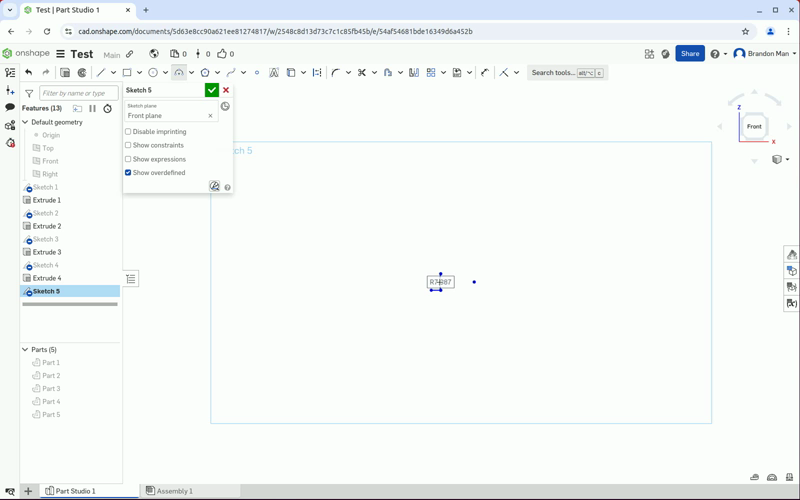
key(l)
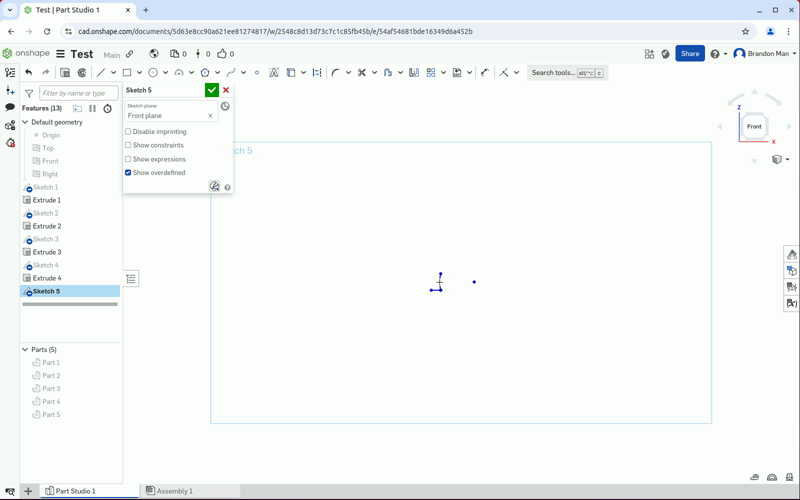
mouse_move(440, 273)
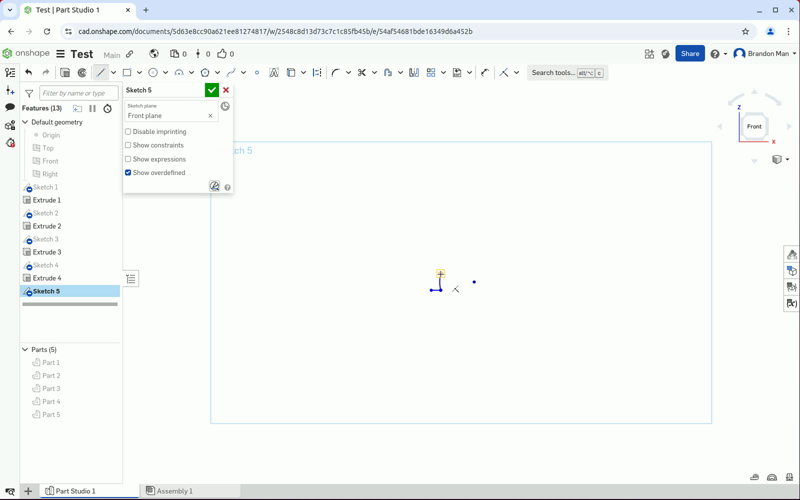
click(440, 273)
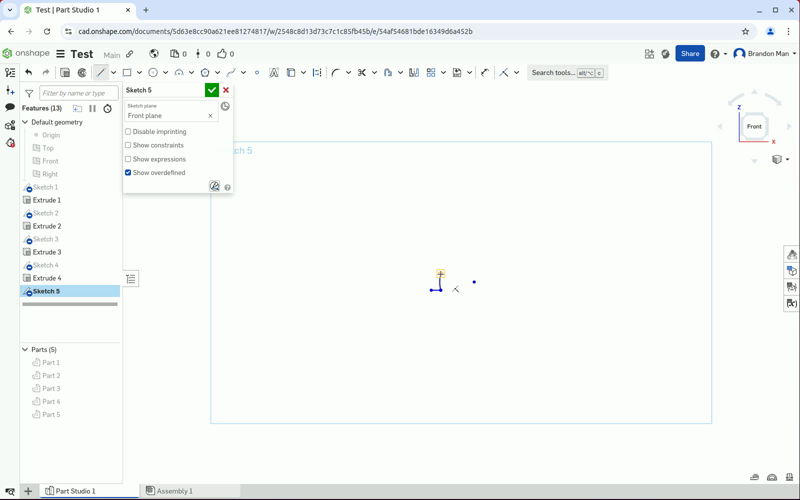
key_down(shift)
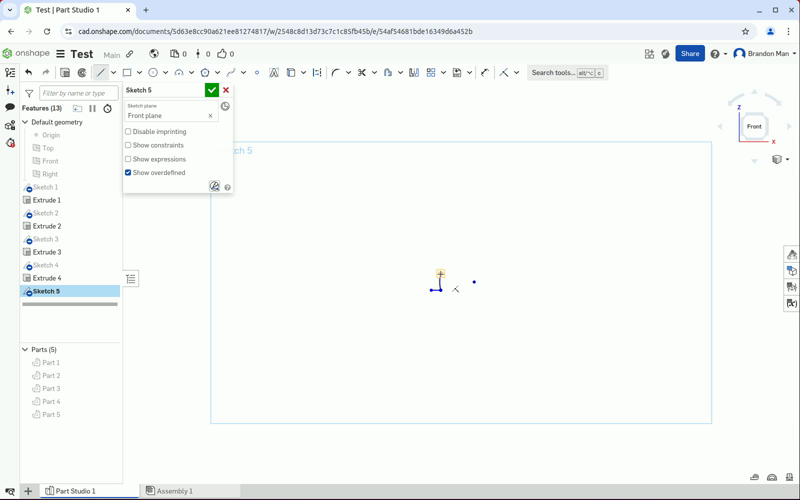
mouse_move(470, 273)
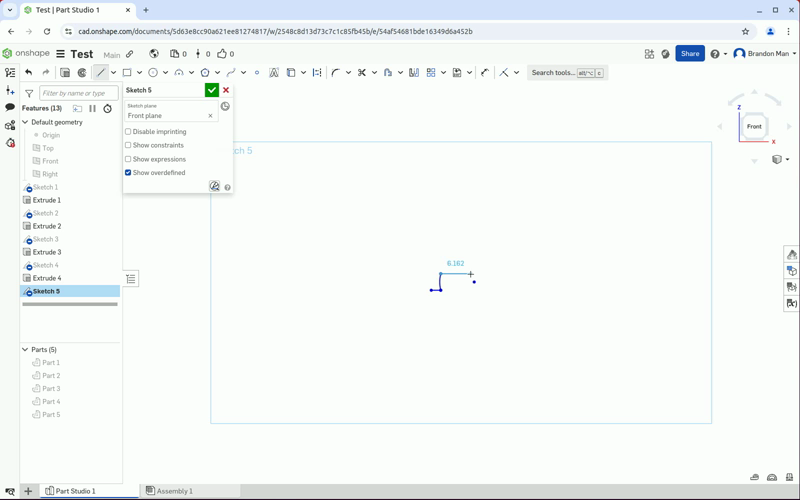
mouse_move(431, 273)
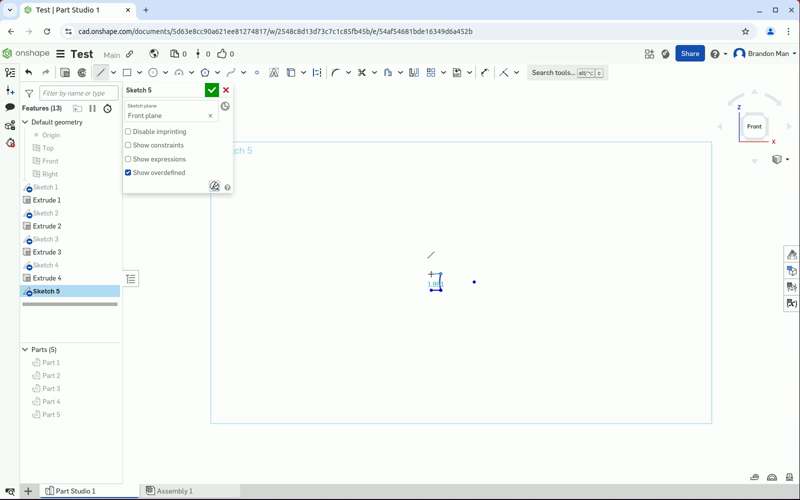
click(431, 273)
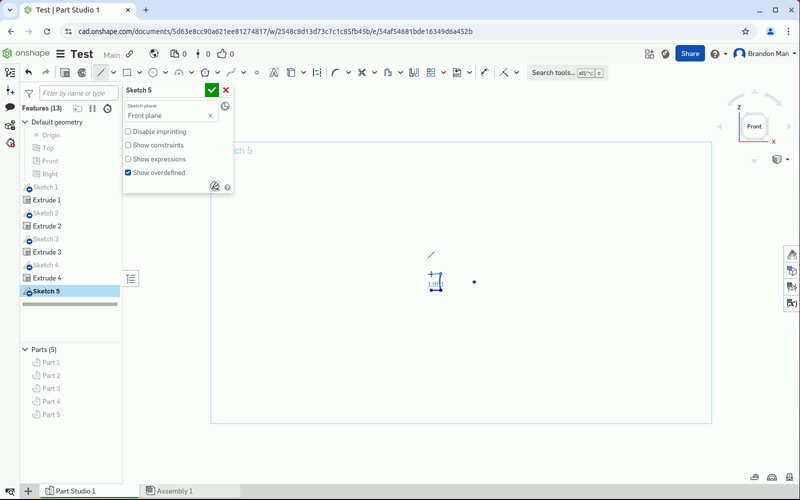
key_up(shift)
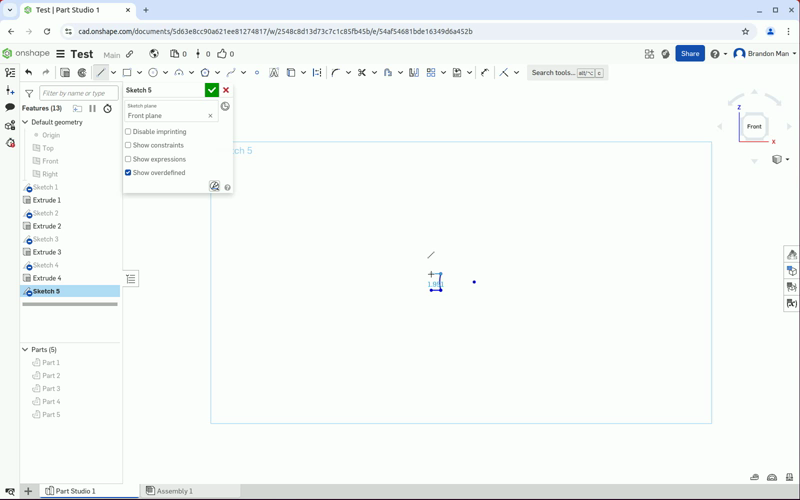
mouse_move(461, 273)
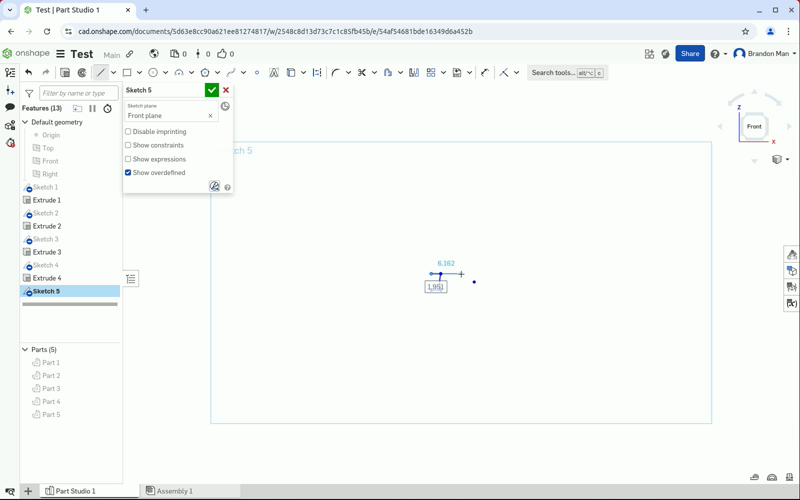
key_down(shift)
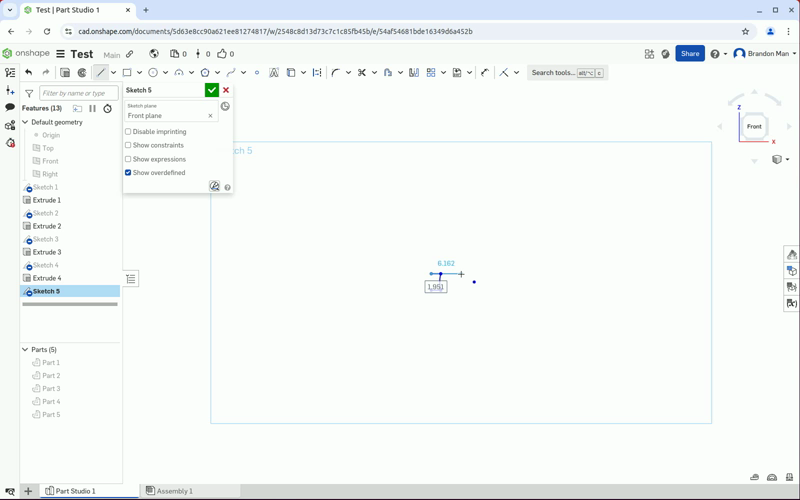
mouse_move(431, 290)
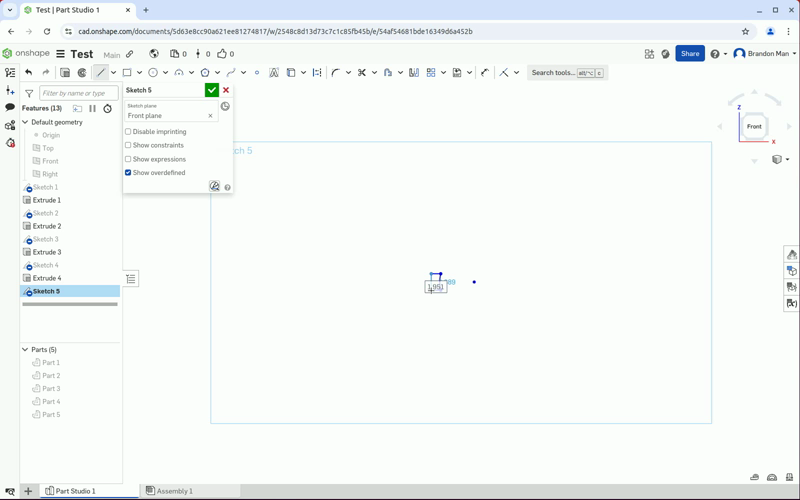
key_up(shift)
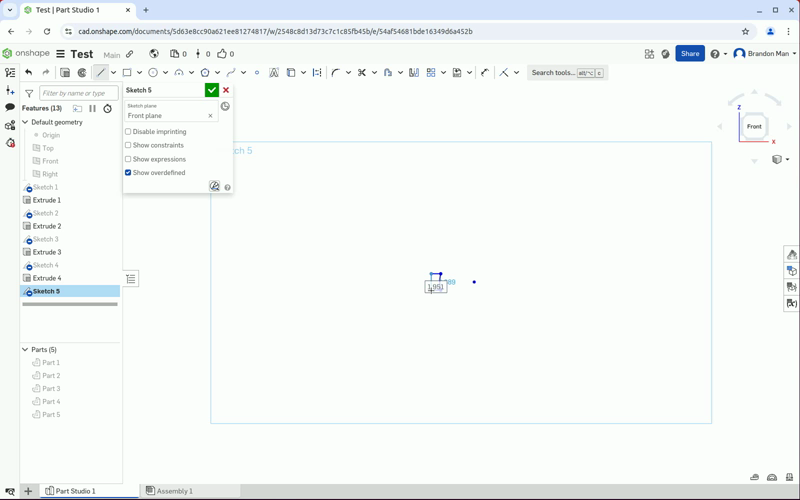
click(431, 290)
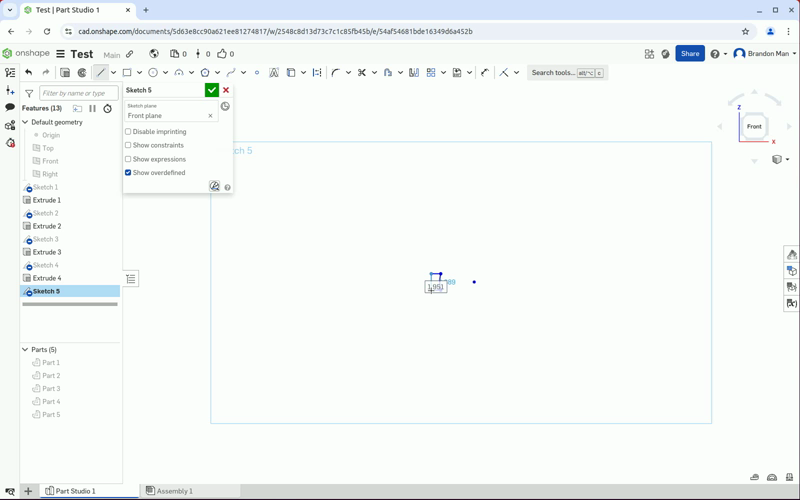
key(esc)
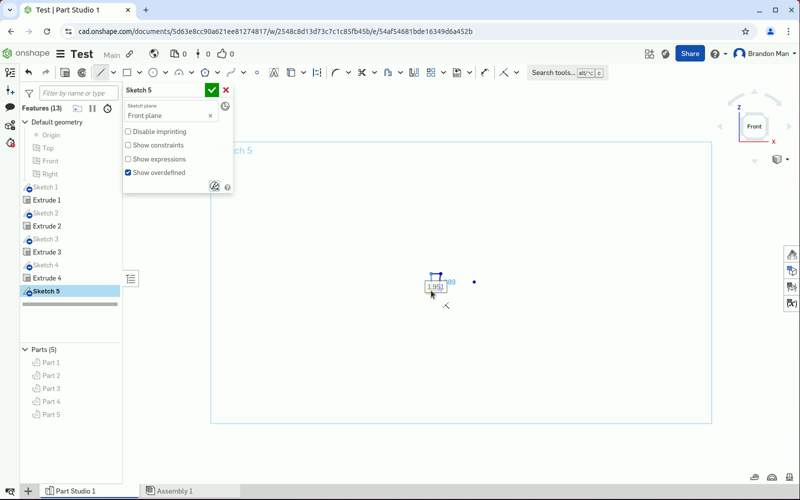
mouse_move(437, 285)
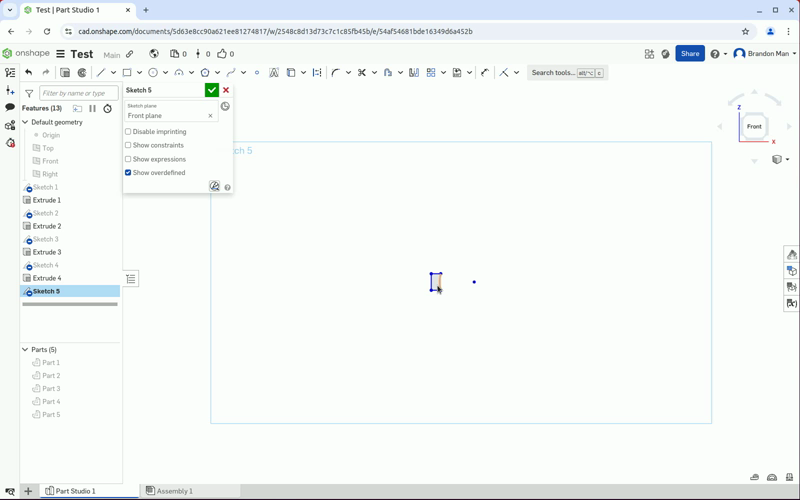
scroll(6)
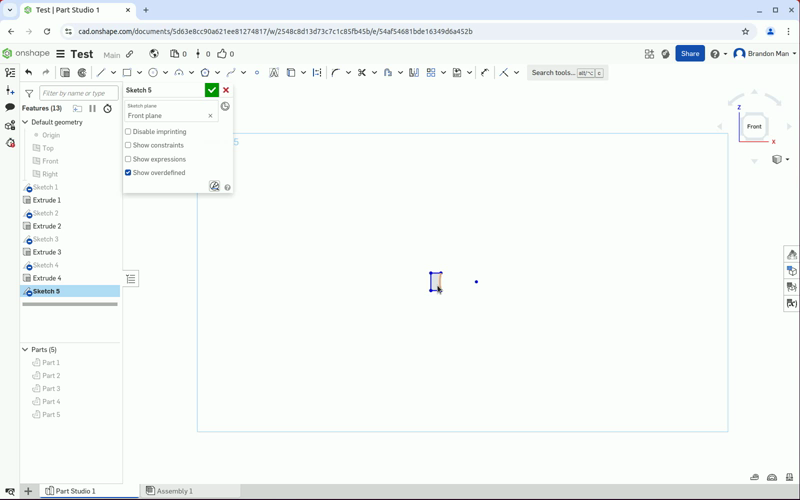
scroll(6)
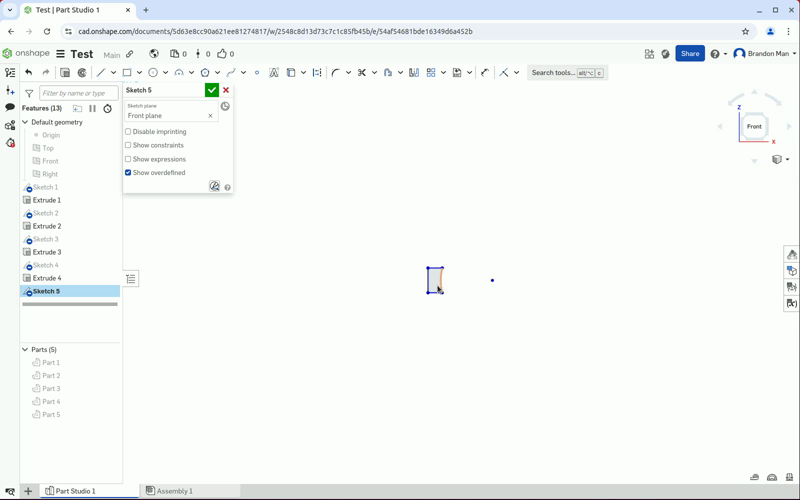
scroll(6)
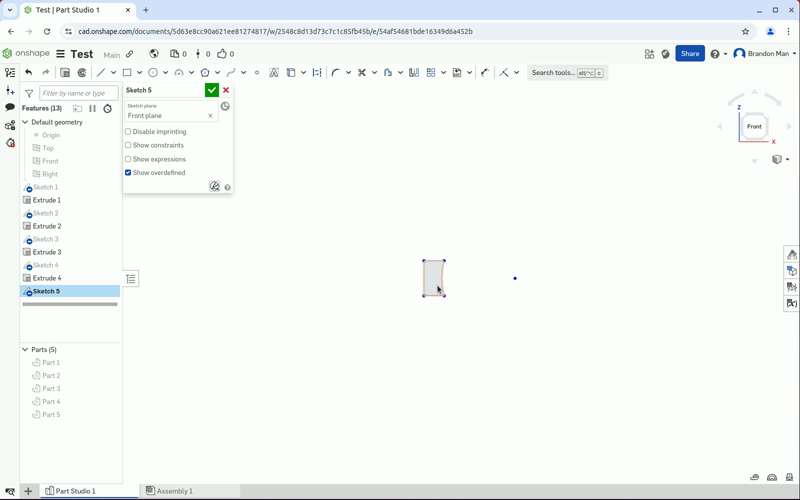
scroll(6)
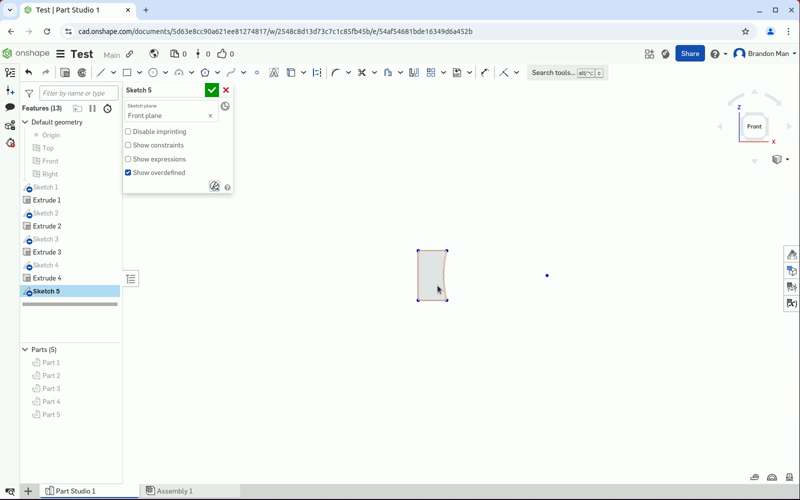
scroll(6)
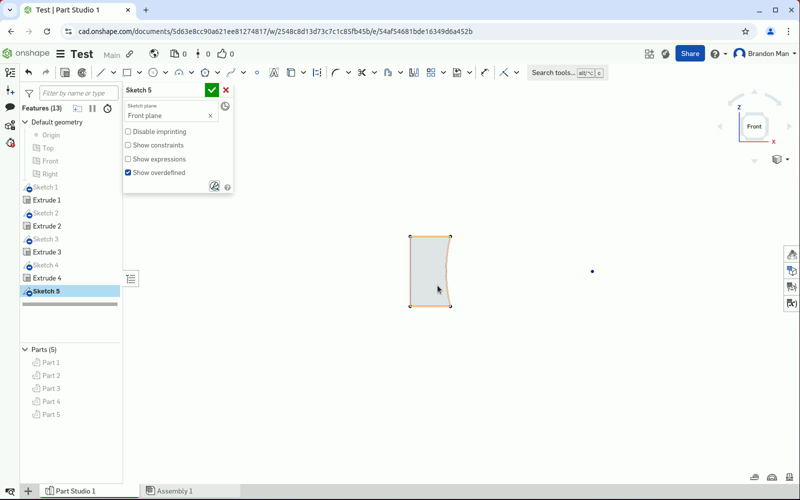
scroll(6)
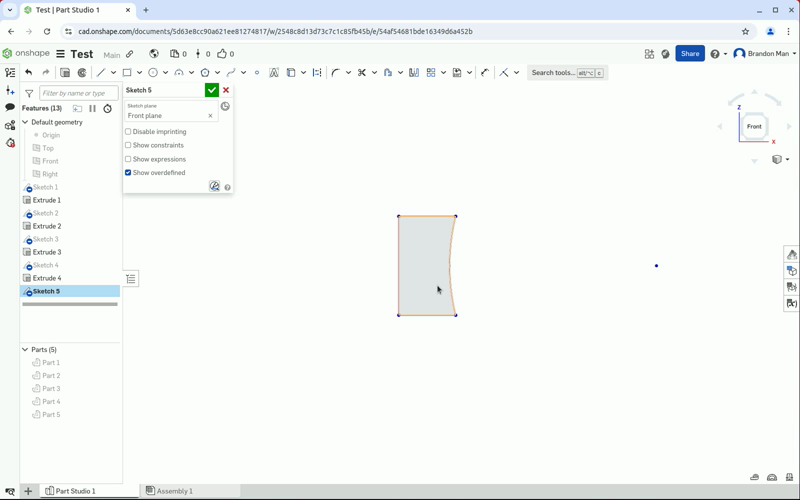
scroll(6)
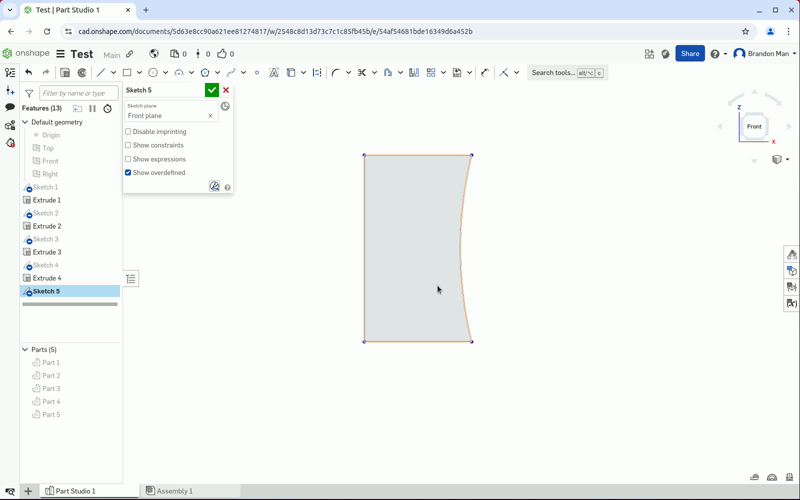
click(437, 285)
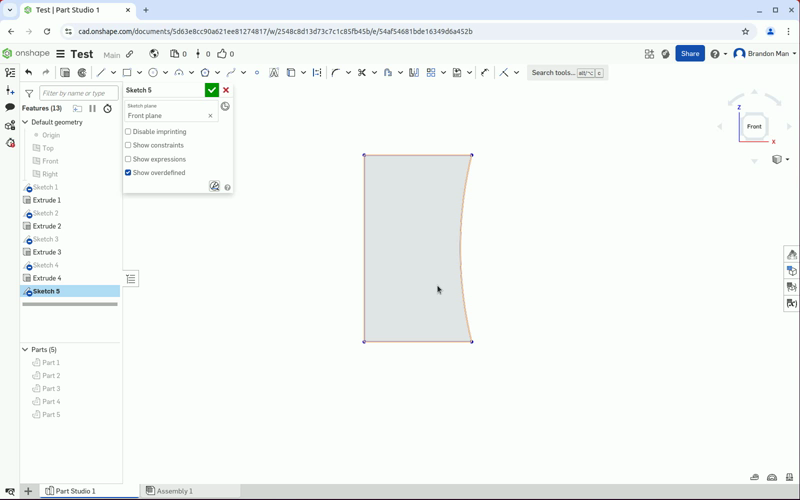
scroll(-6)
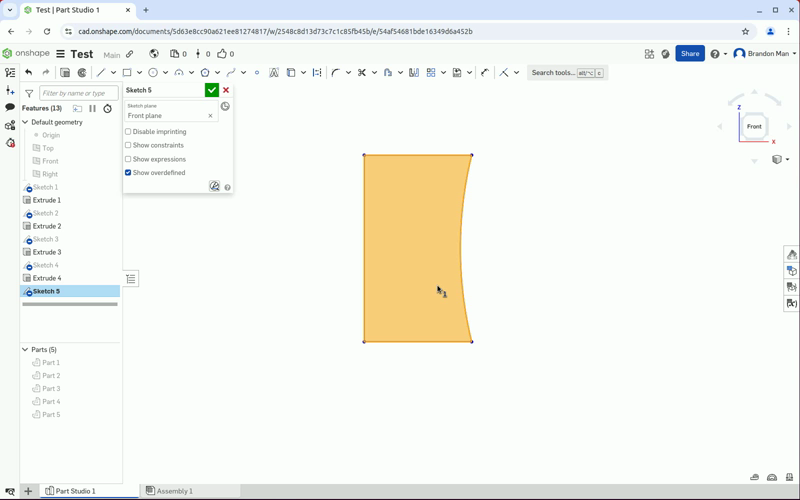
scroll(-6)
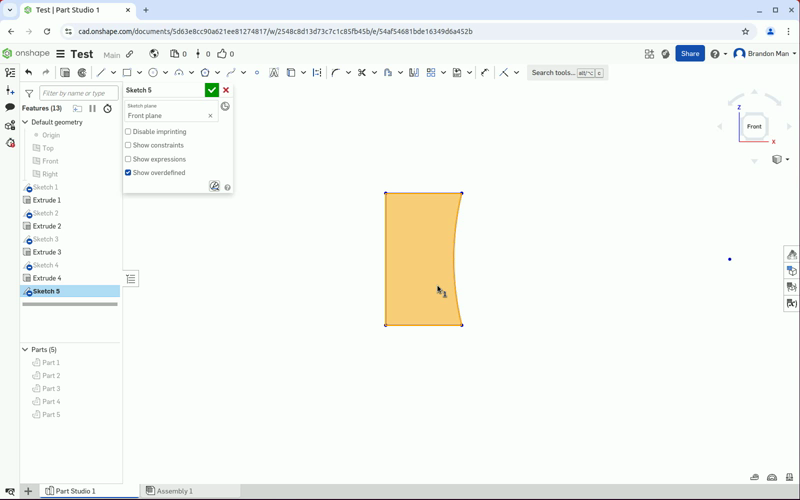
scroll(-6)
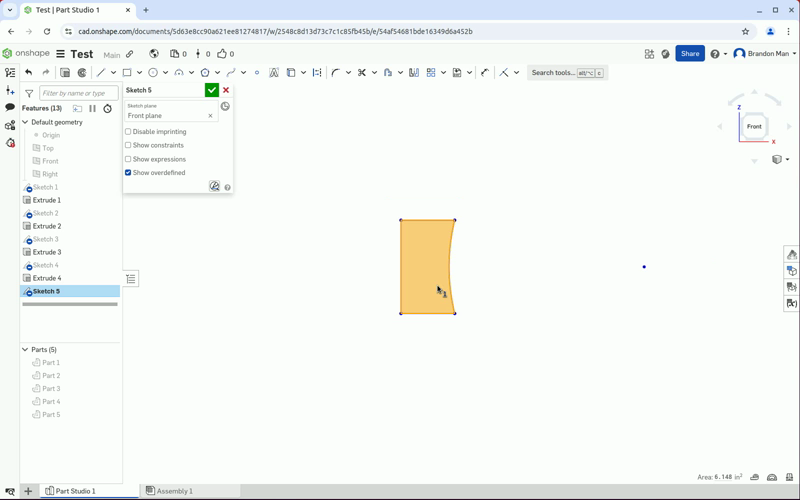
scroll(-6)
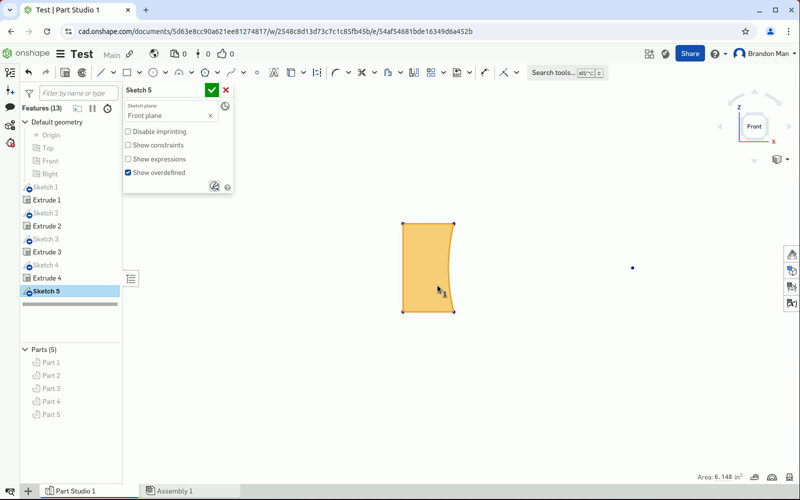
scroll(-6)
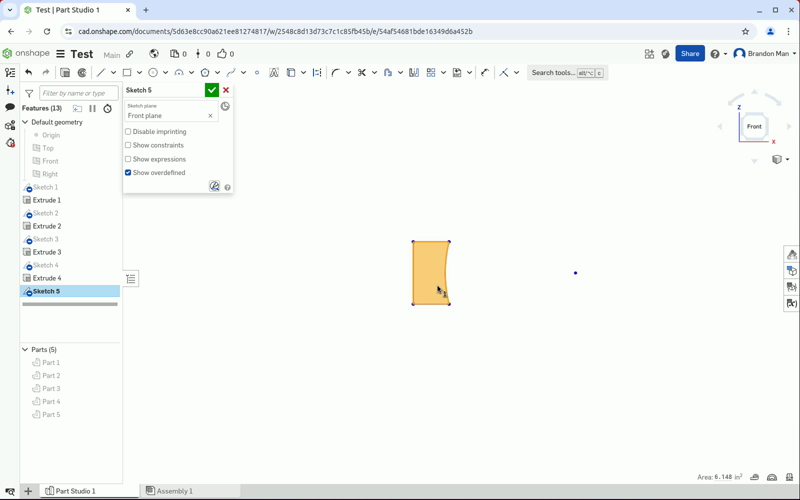
scroll(-6)
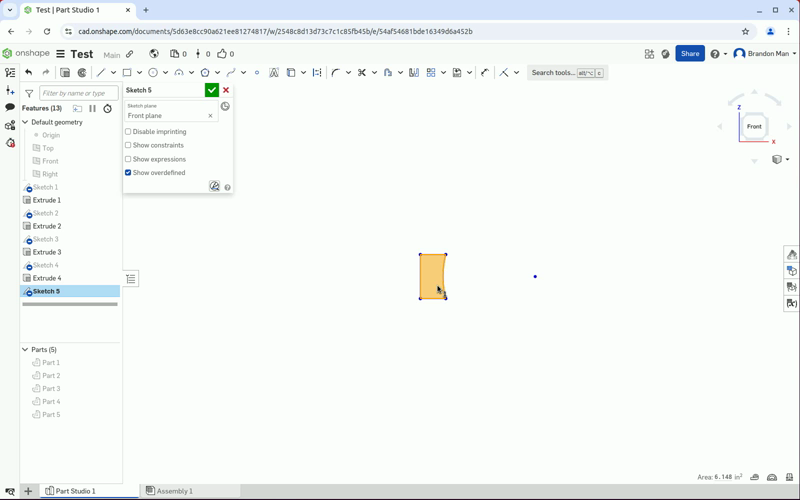
scroll(-6)
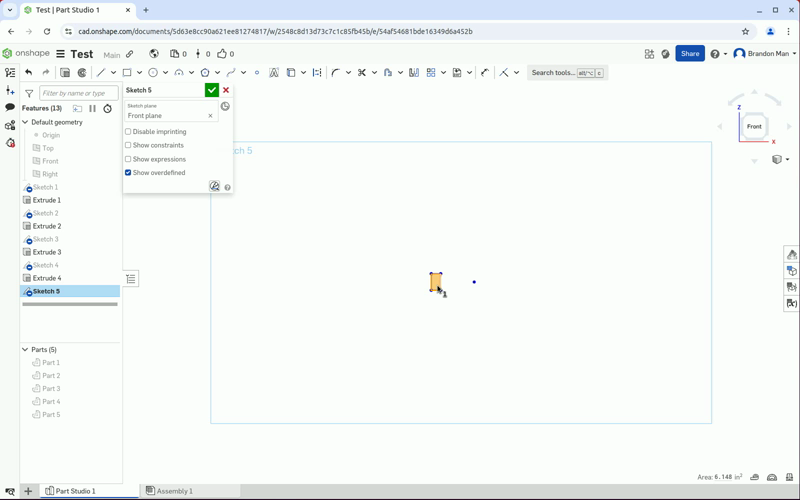
mouse_move(73, 352)
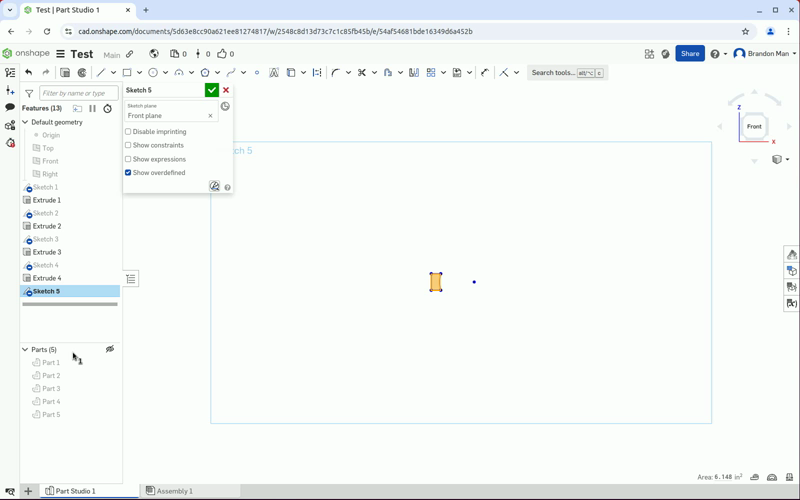
key(shift+y)
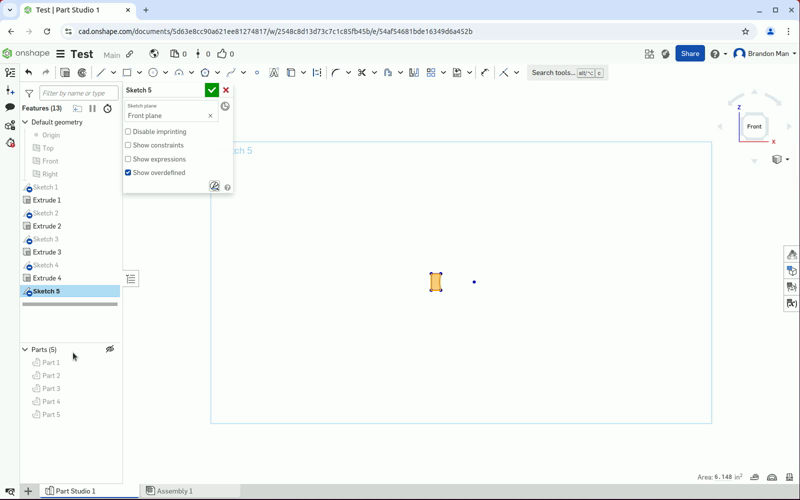
key(shift+e)
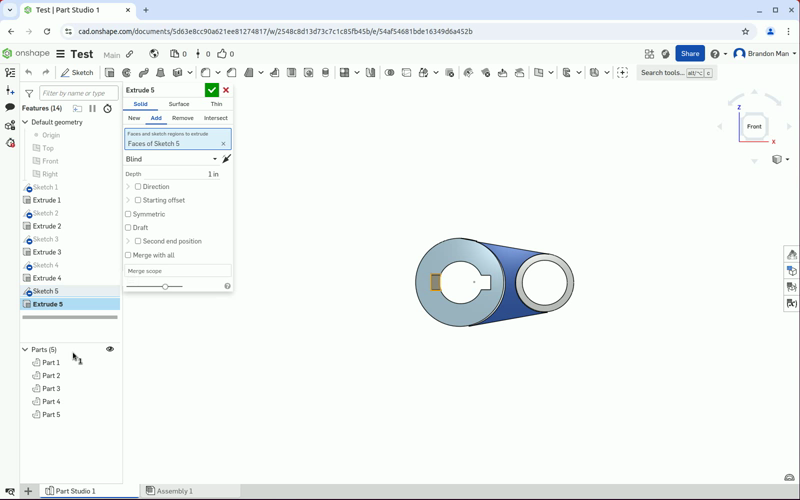
mouse_move(143, 106)
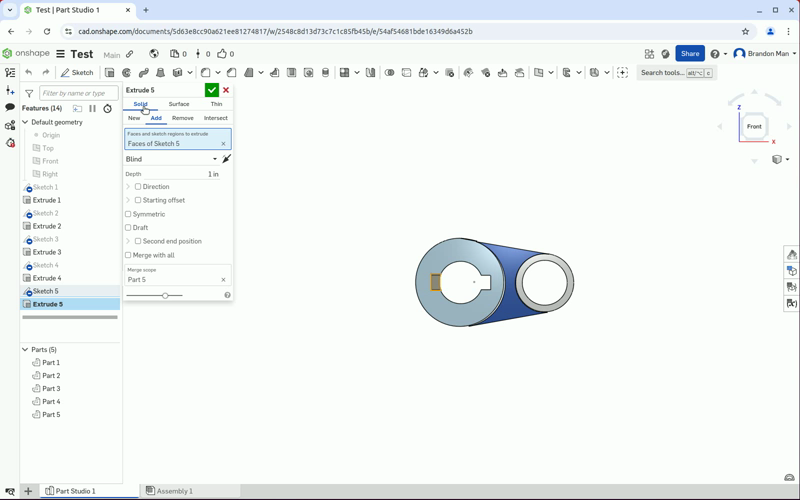
click(143, 106)
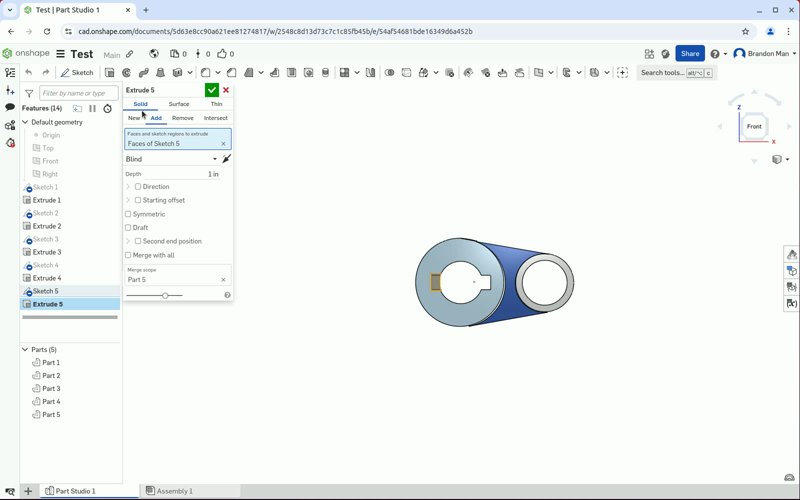
mouse_move(137, 120)
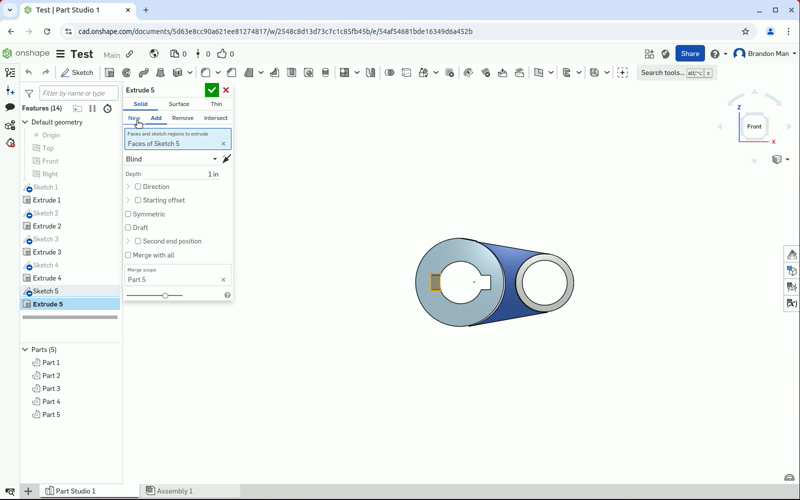
click(137, 120)
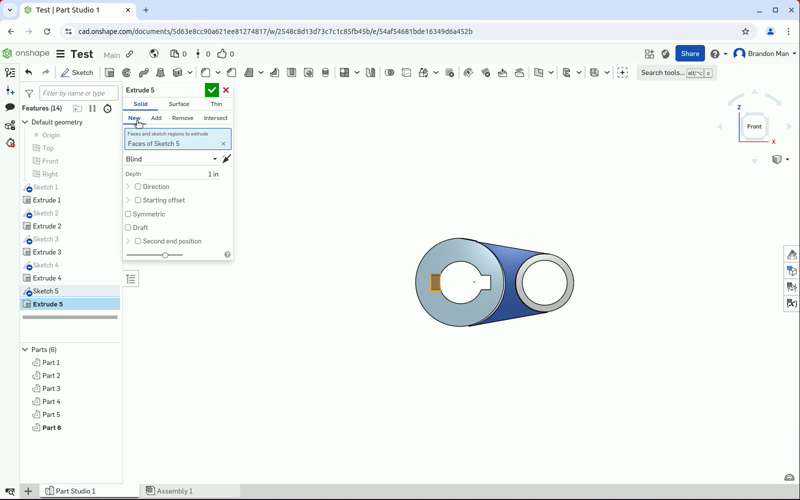
key(tab, 4)
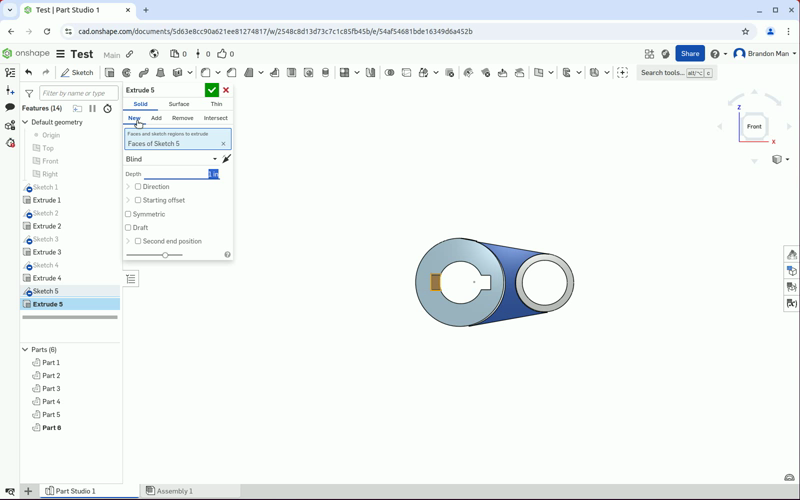
text(7.943)
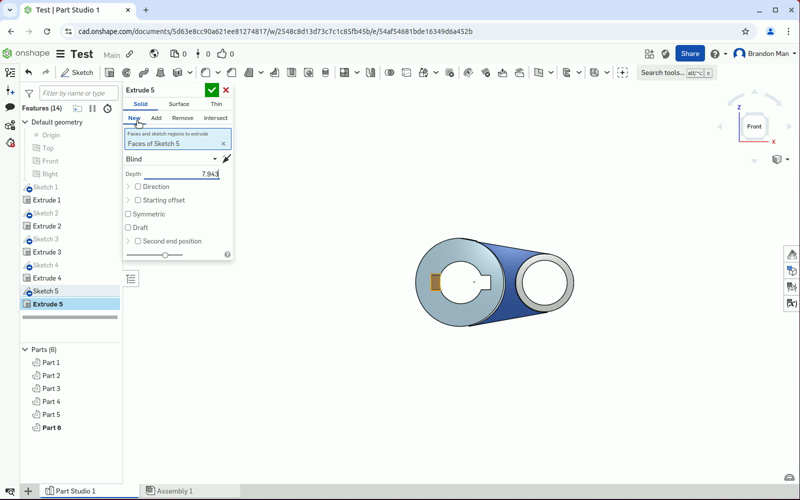
key(enter)
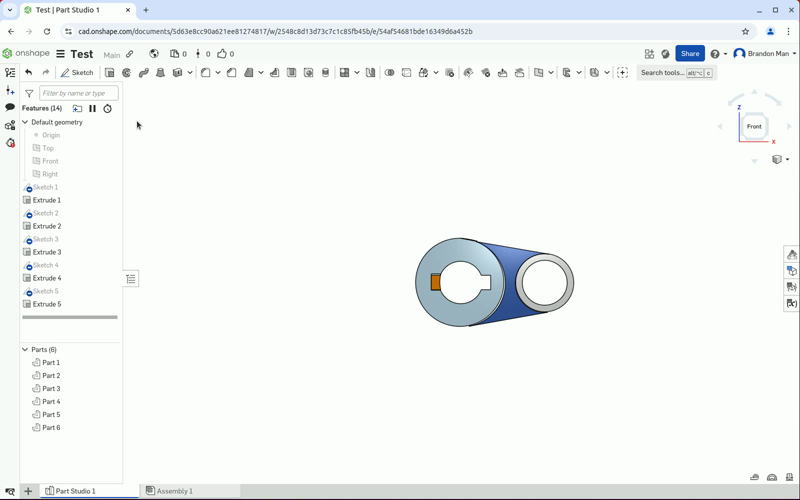
key(shift+h)
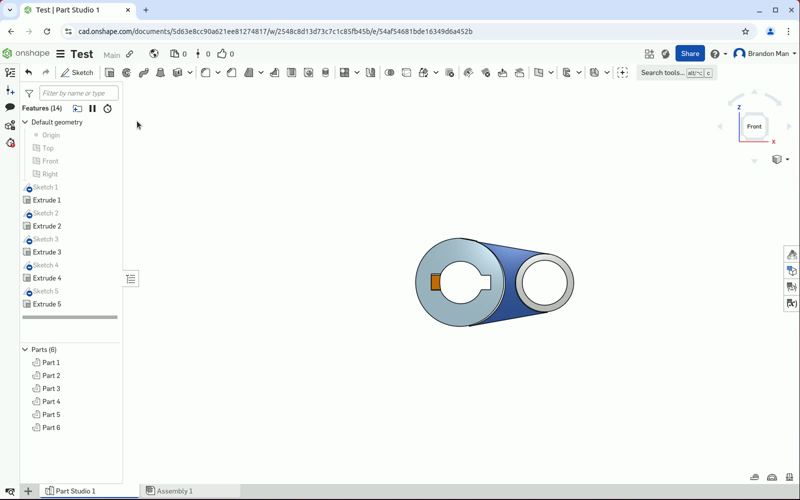
key(shift+h)
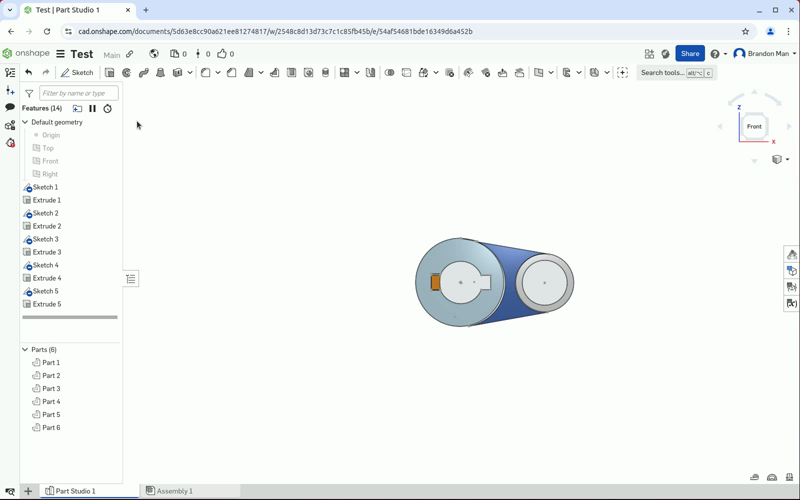
key(shift+7)
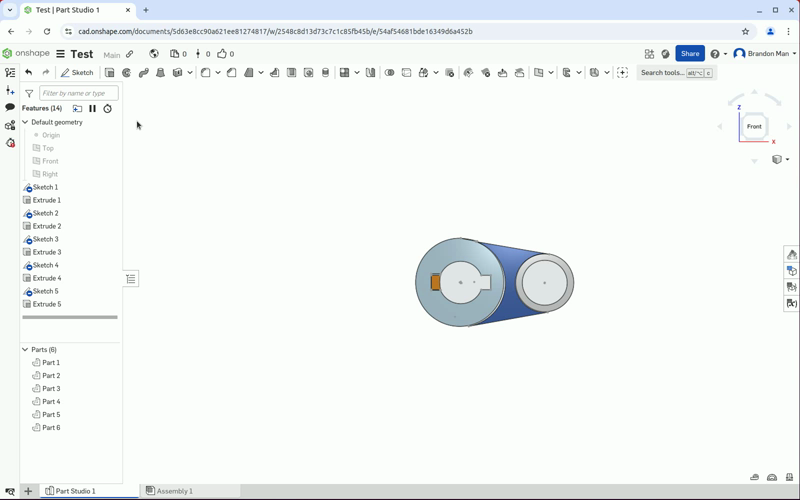
key(left, 2)
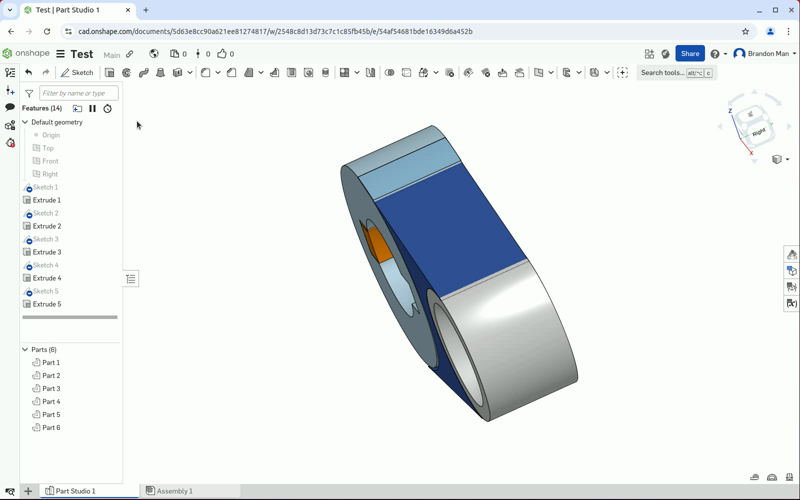
key(down, 2)
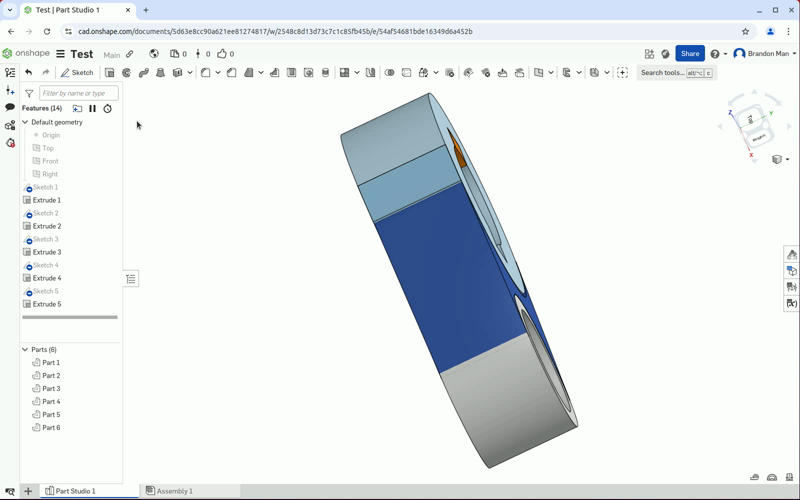
key(up, 2)
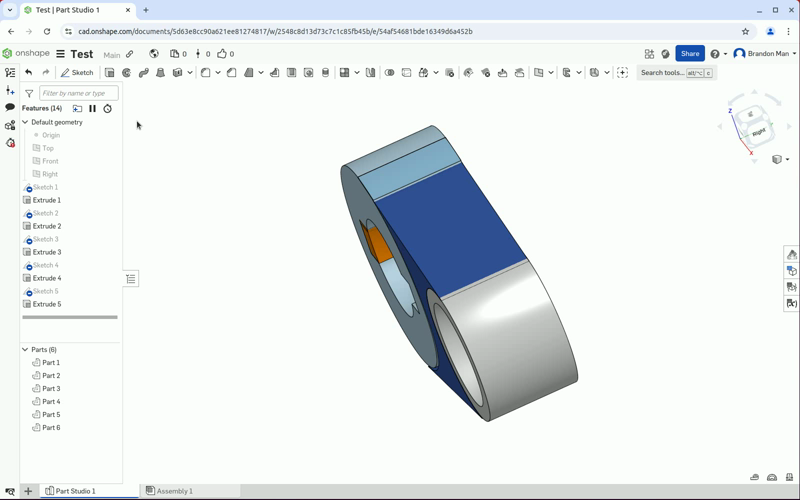
key(right, 2)
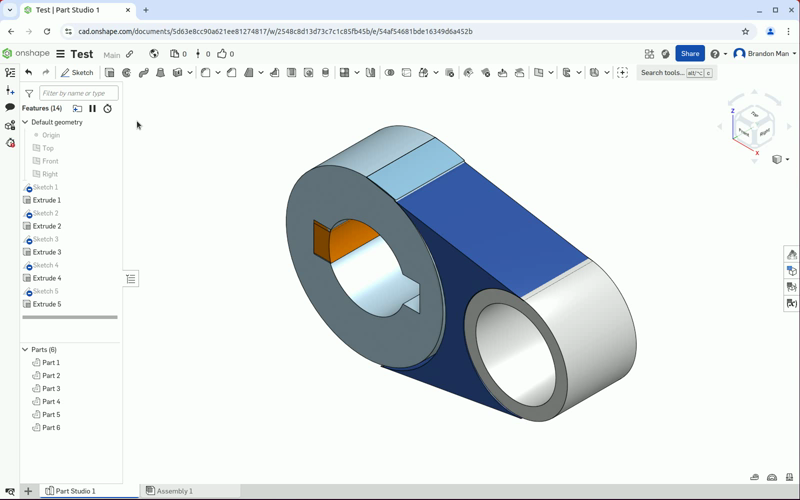
mouse_move(73, 189)
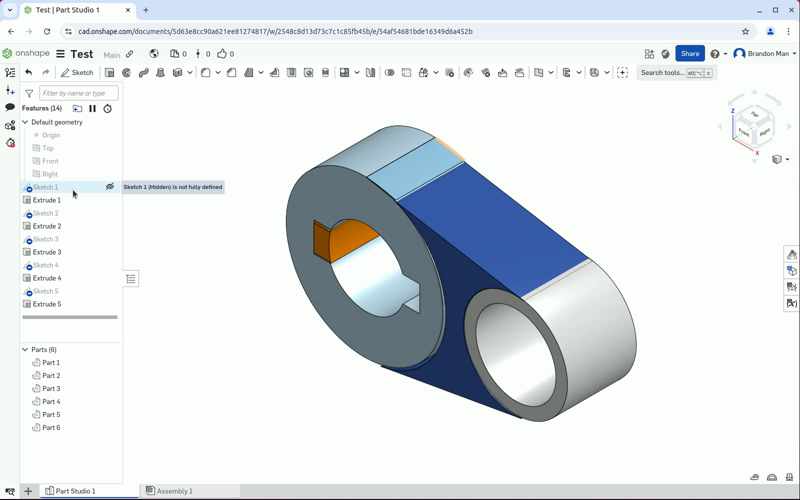
click(73, 189)